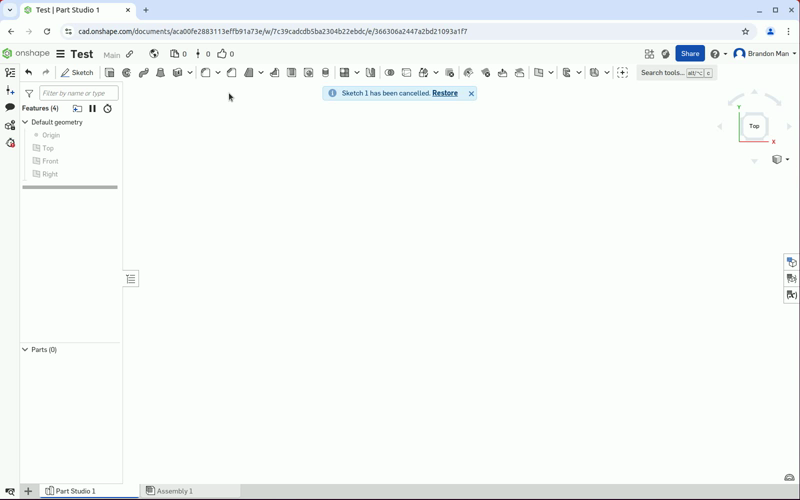
key(shift+h)
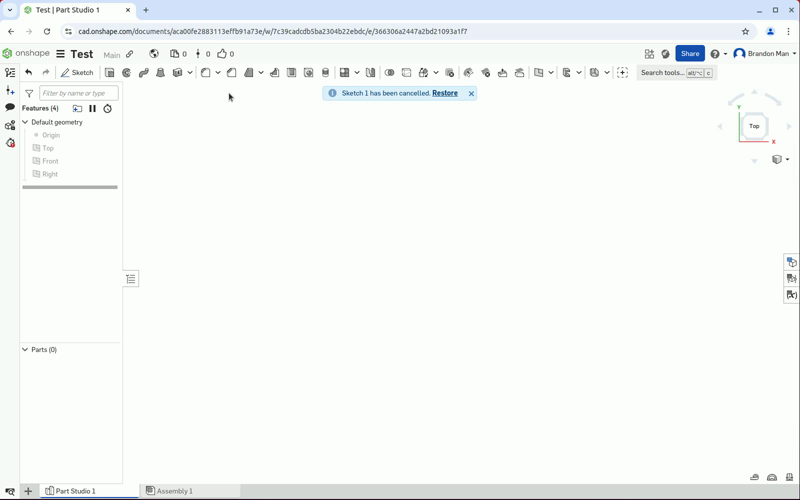
mouse_move(73, 352)
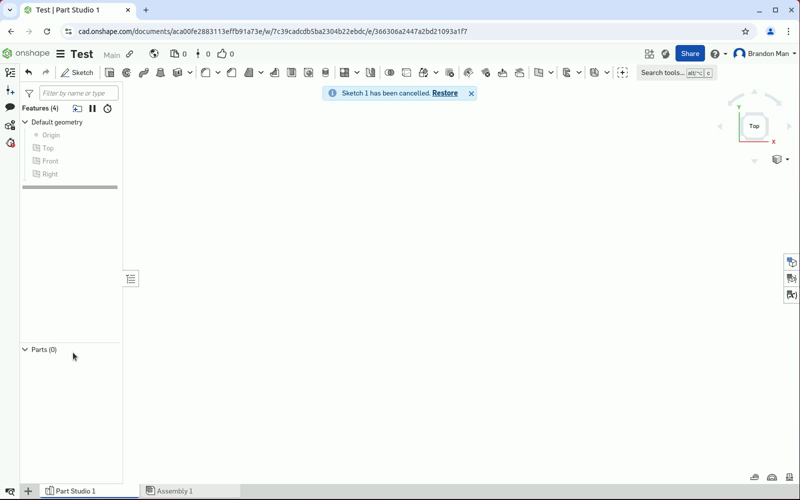
key(y)
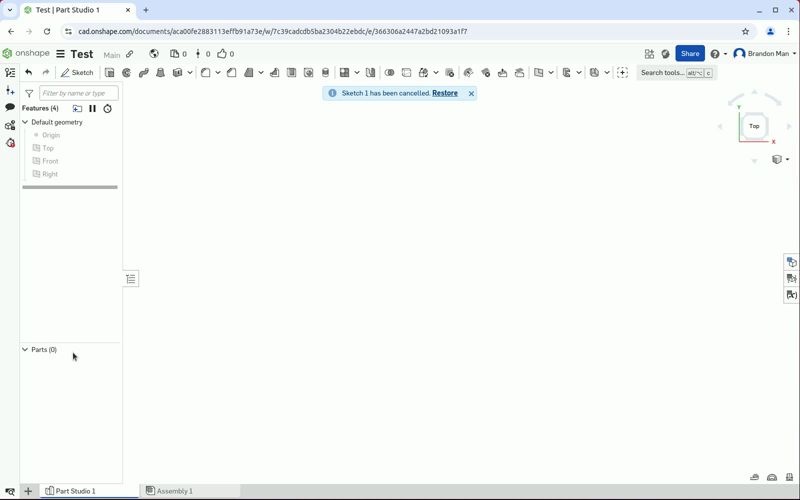
key(shift+p)
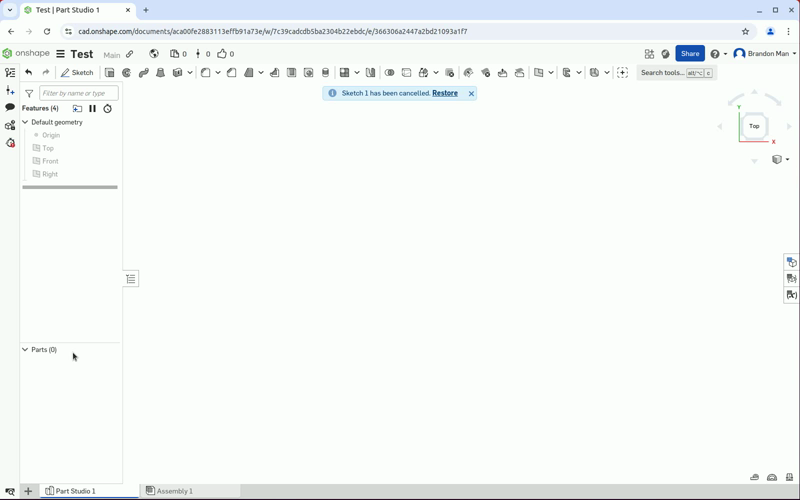
key(space)
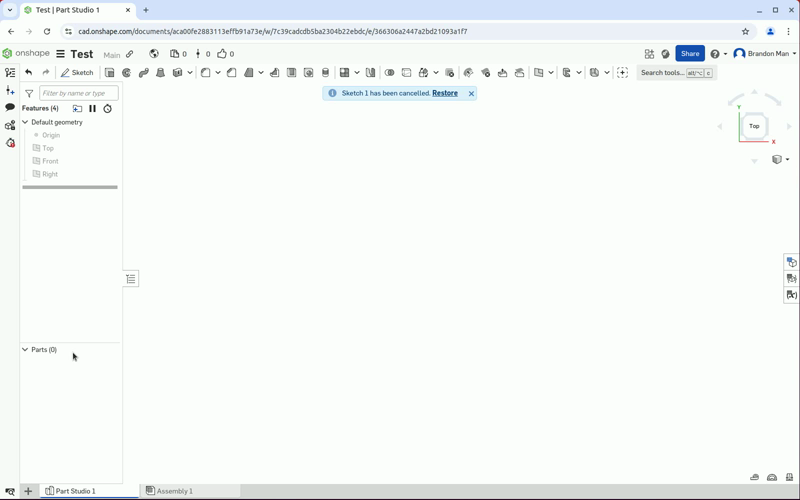
key_down(shift)
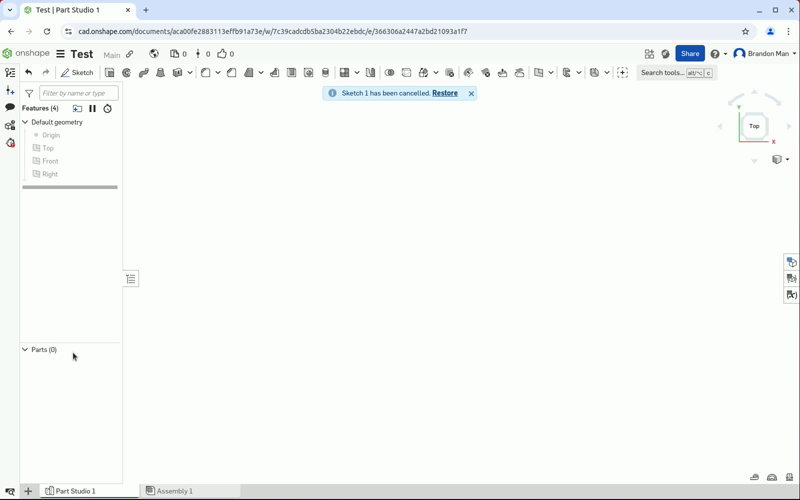
key(up)
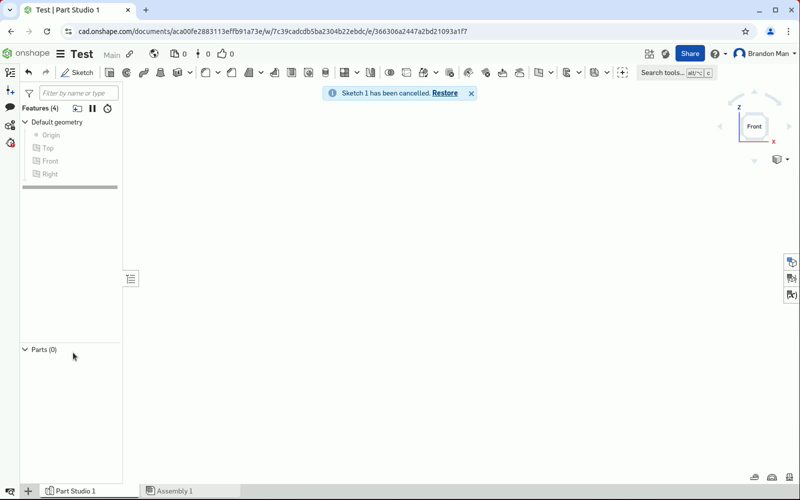
key_up(shift)
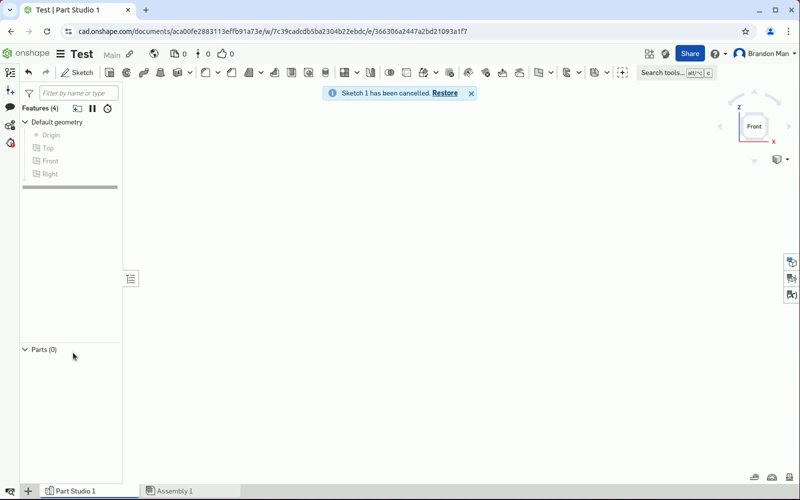
mouse_move(73, 352)
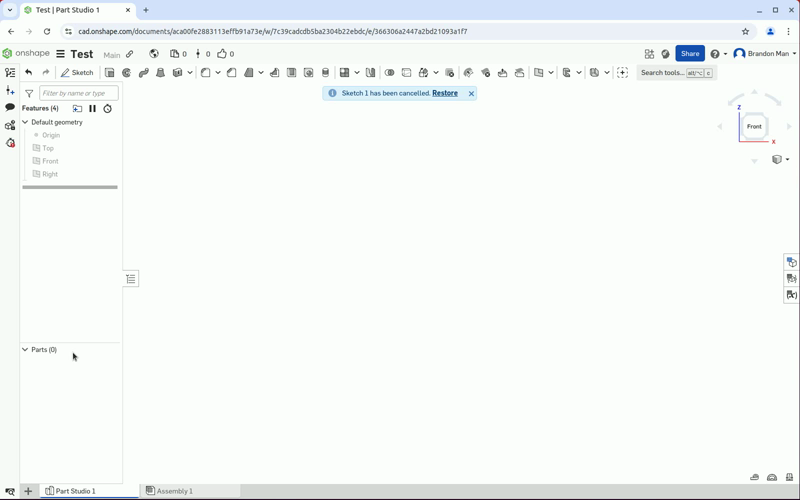
key(shift+y)
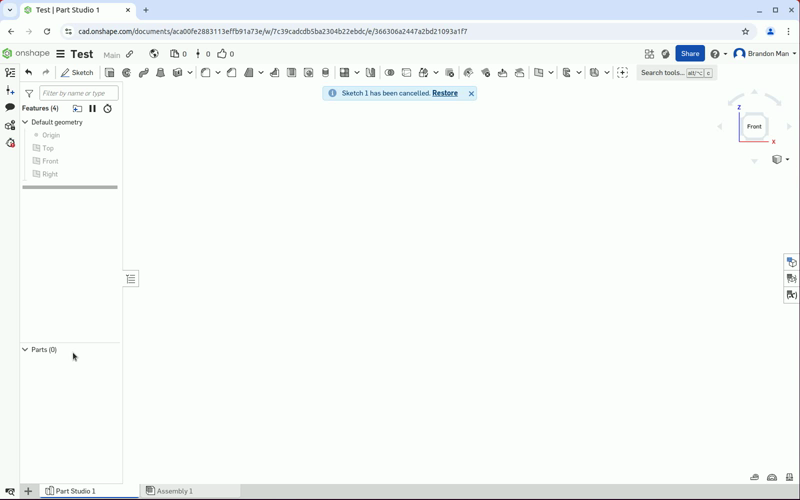
key(shift+s)
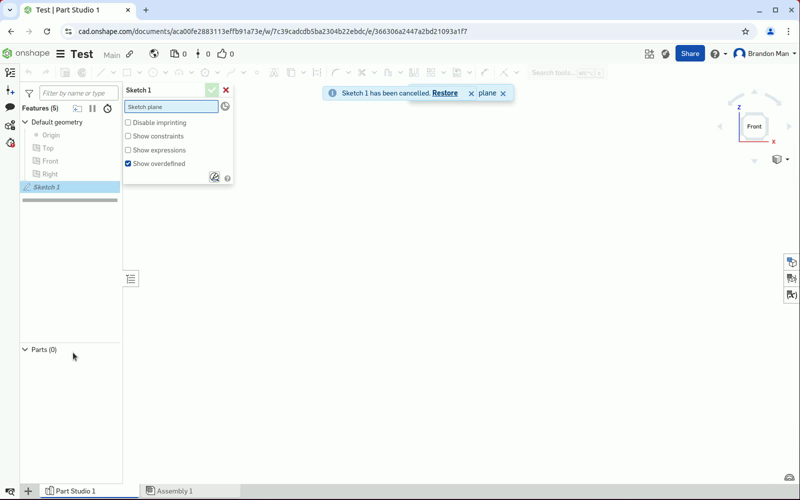
mouse_move(73, 163)
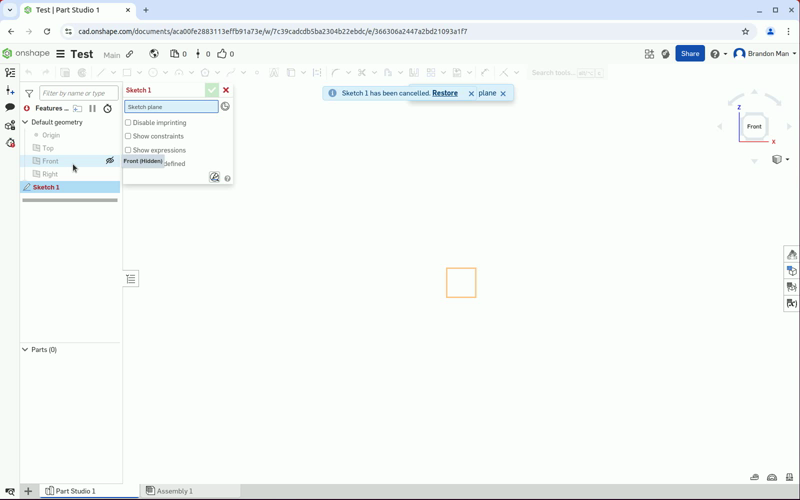
click(73, 163)
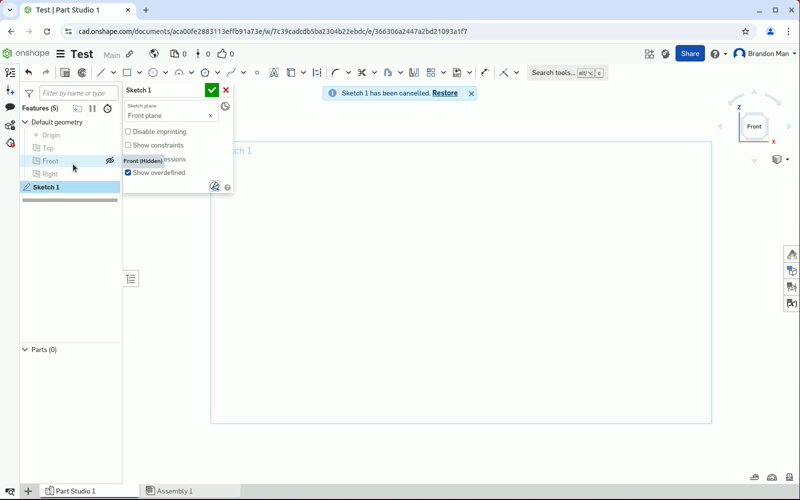
mouse_move(73, 352)
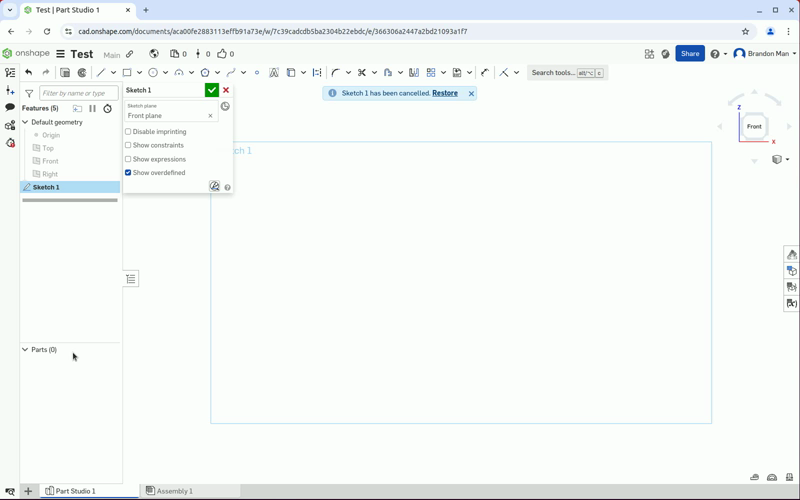
key(y)
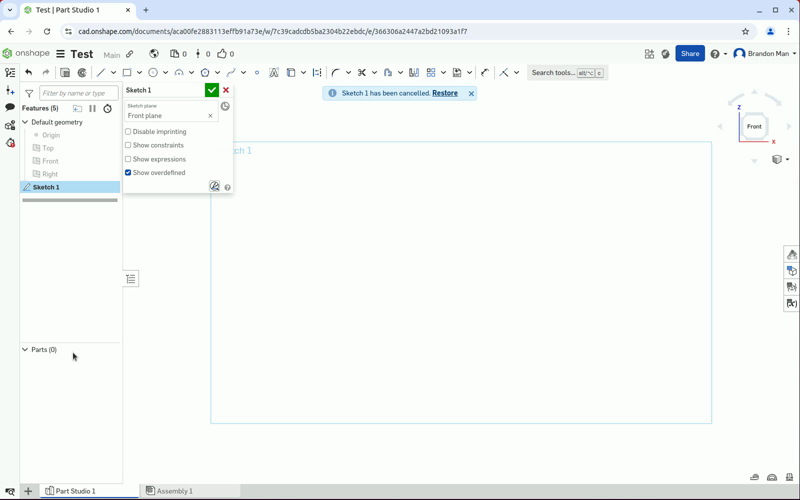
key(c)
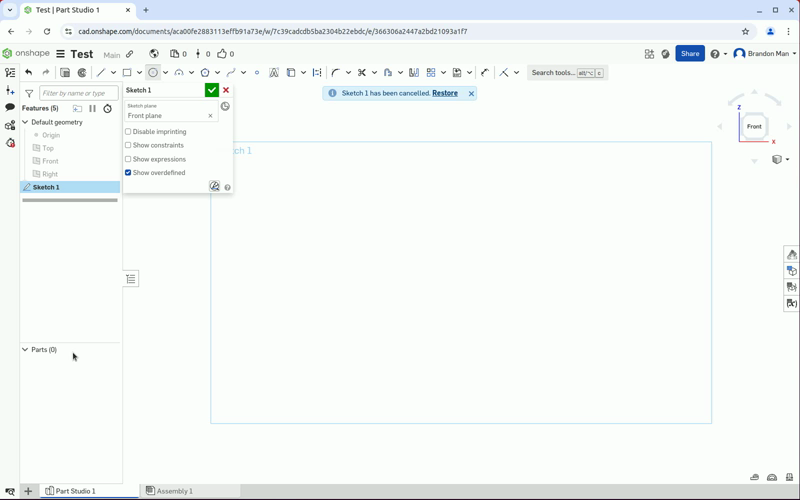
key_down(shift)
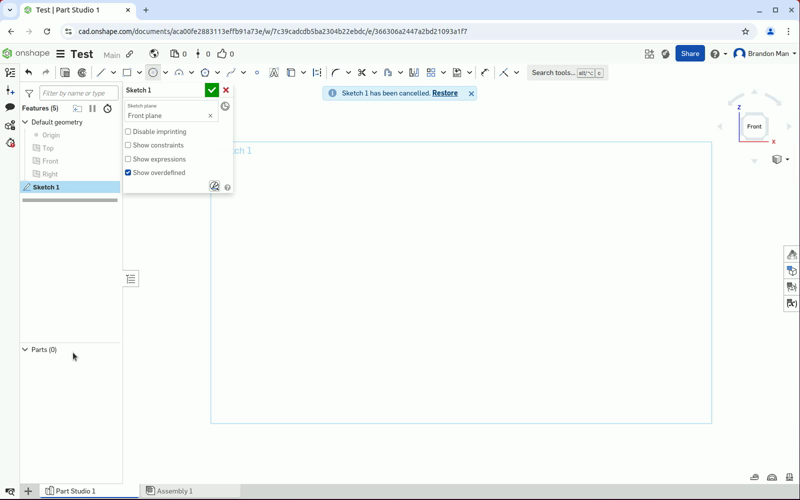
mouse_move(461, 282)
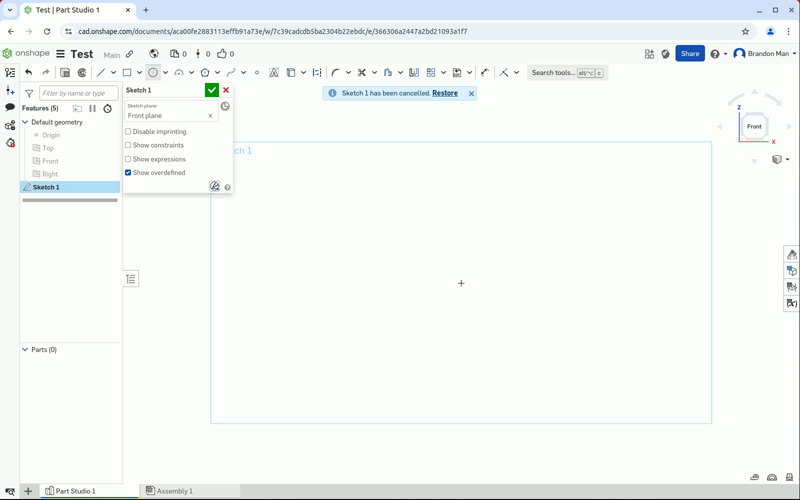
click(461, 282)
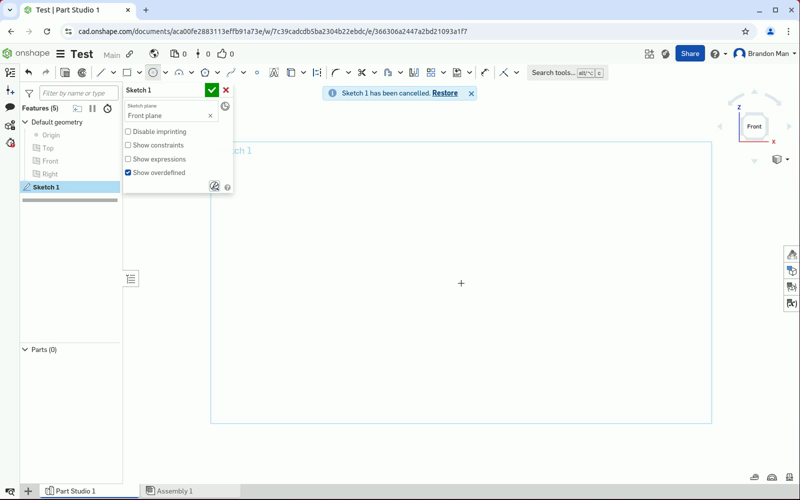
key_up(shift)
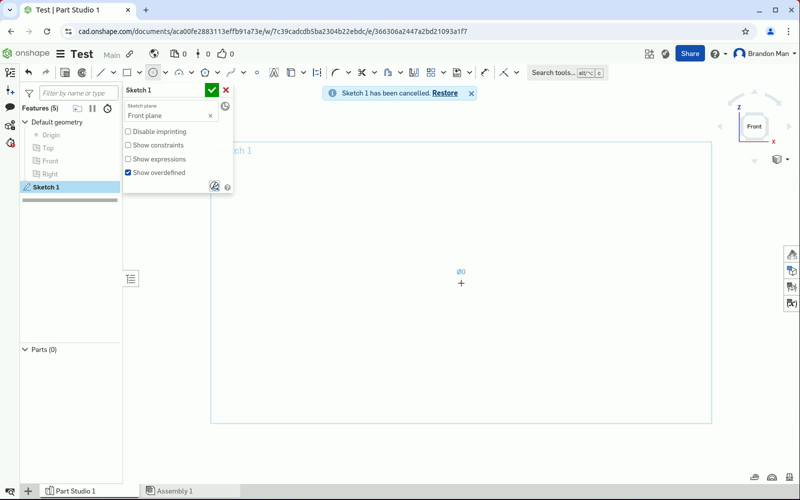
mouse_move(557, 282)
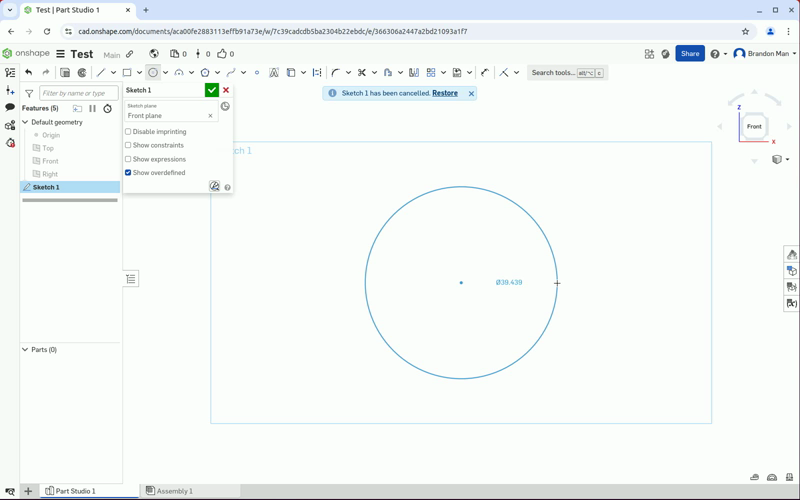
click(557, 282)
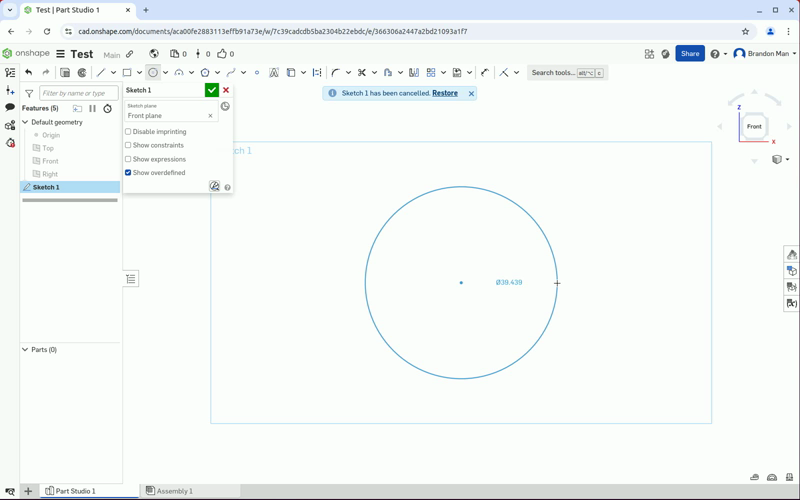
key(esc)
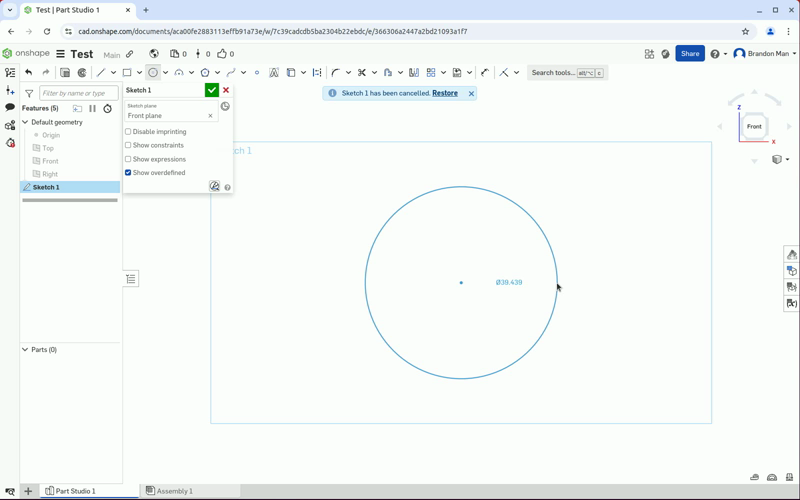
mouse_move(485, 261)
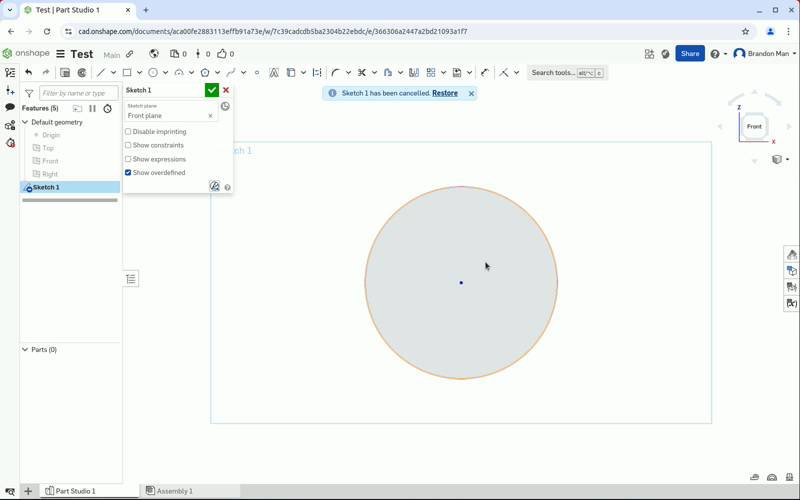
click(485, 261)
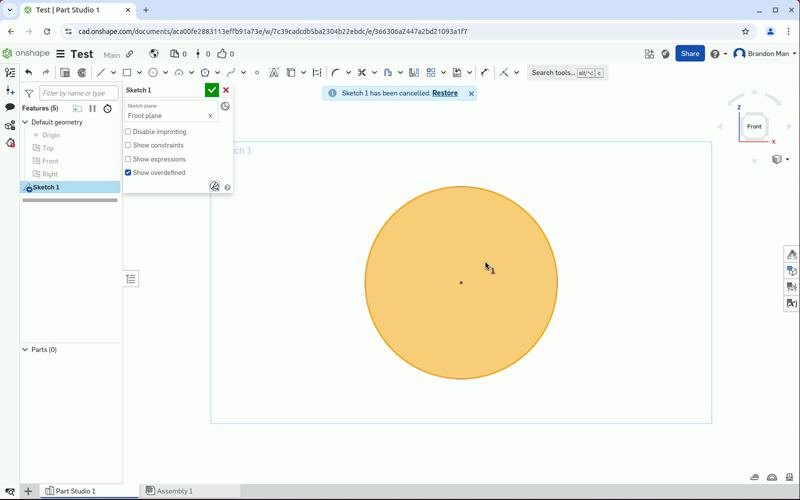
mouse_move(73, 352)
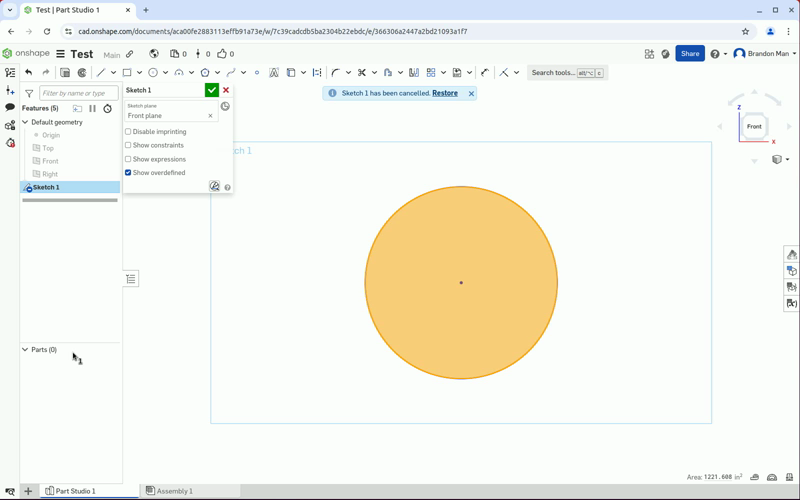
key(shift+y)
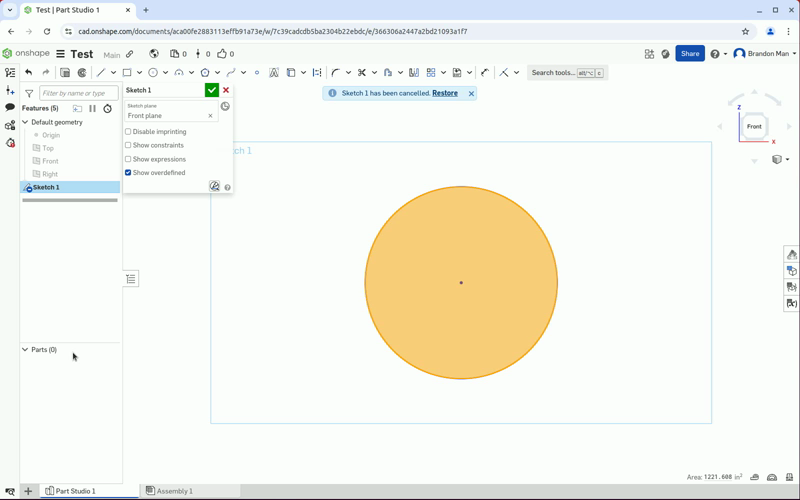
key(shift+e)
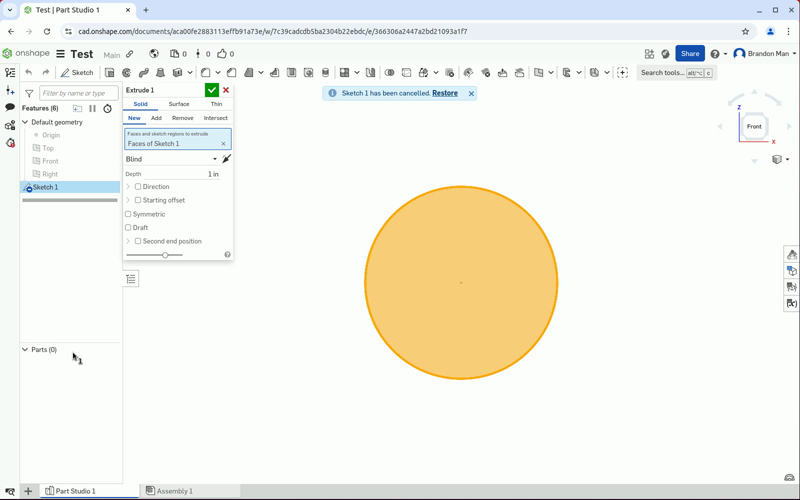
mouse_move(143, 106)
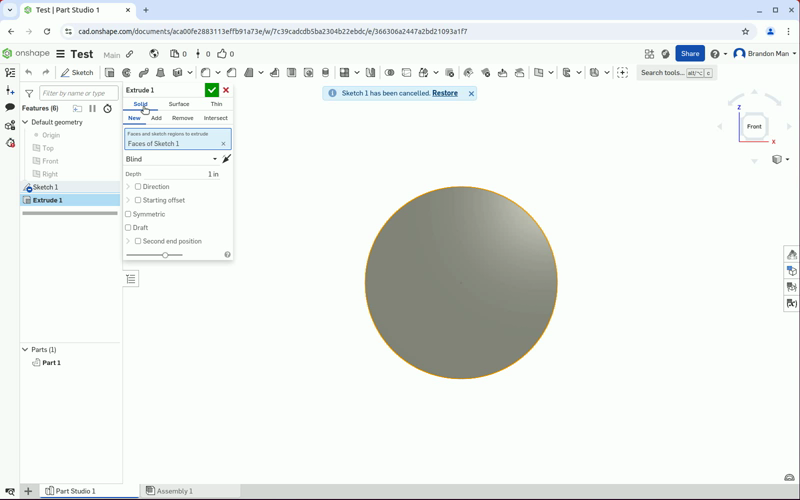
click(143, 106)
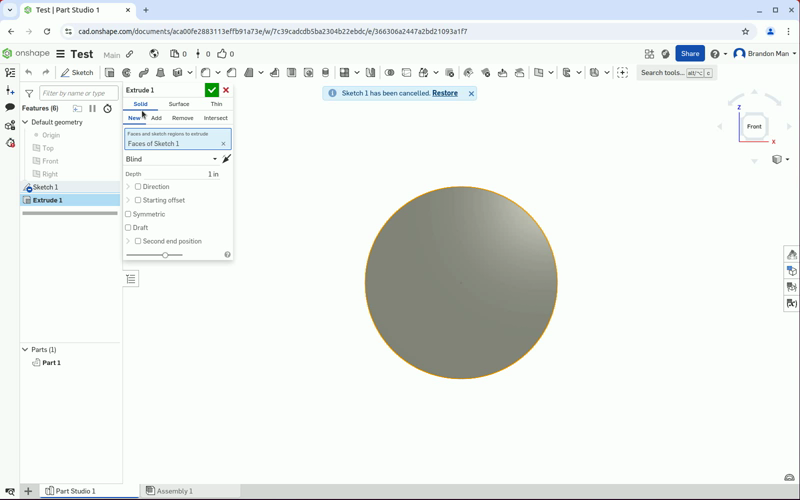
mouse_move(137, 120)
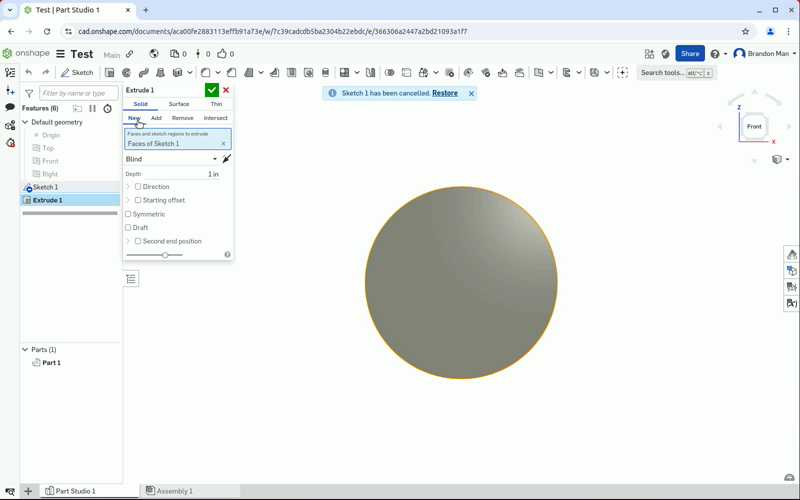
click(137, 120)
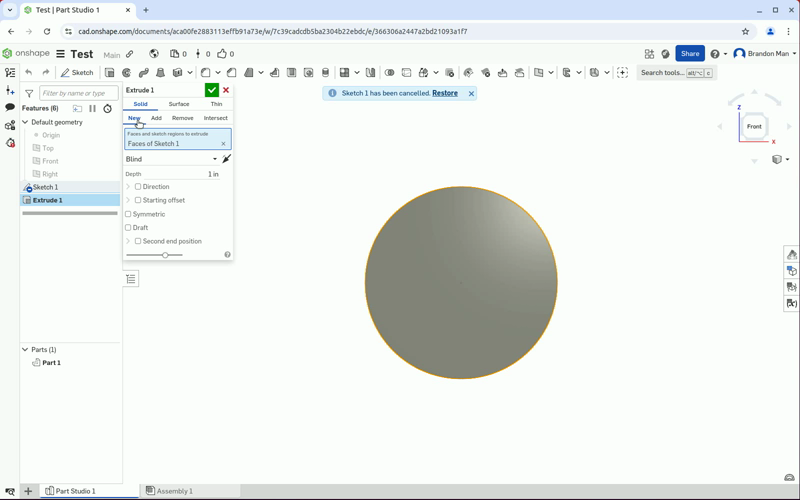
key(tab, 4)
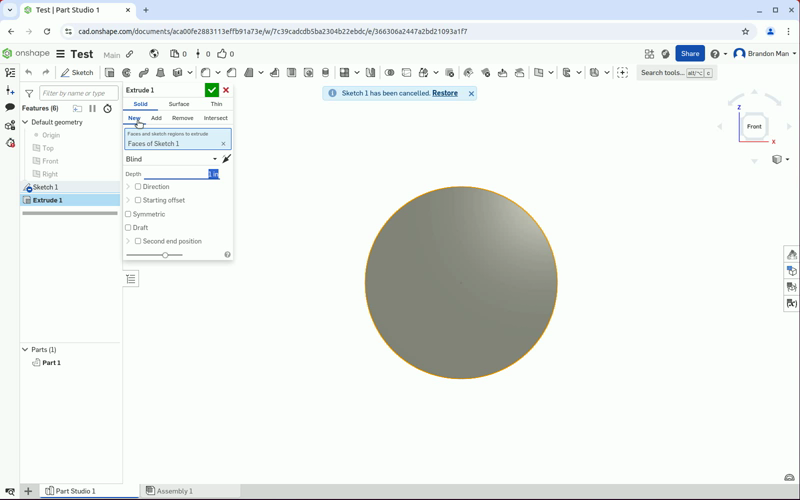
text(10.11)
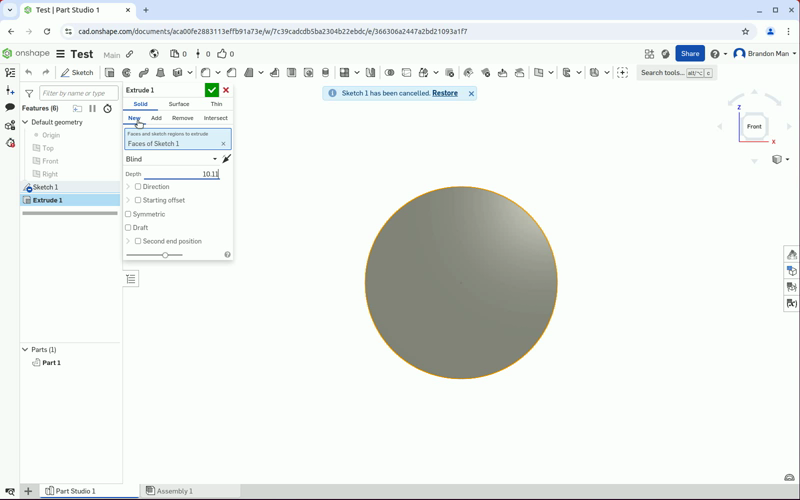
key(enter)
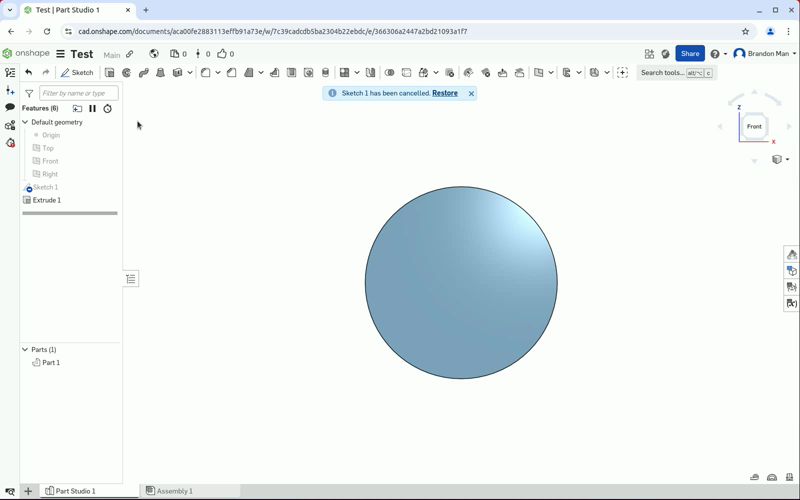
key(shift+h)
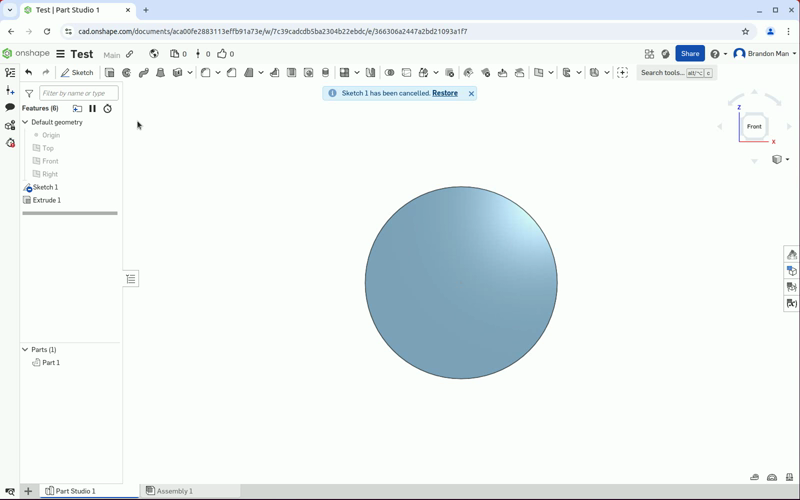
key(shift+h)
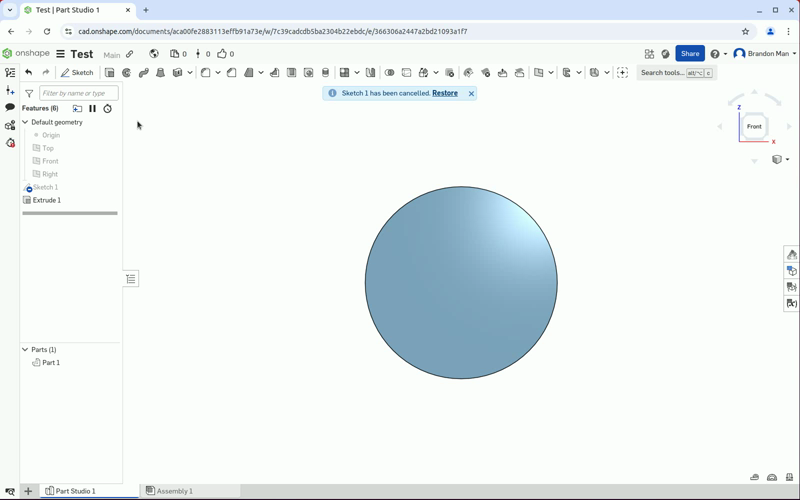
mouse_move(73, 189)
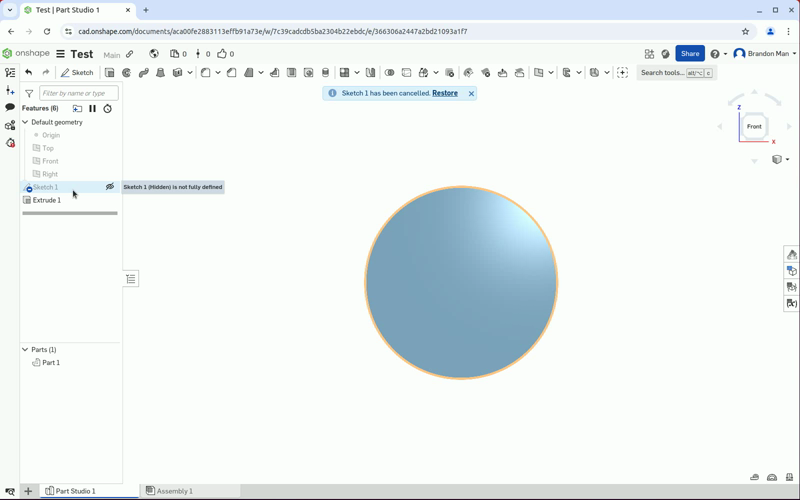
click(73, 189)
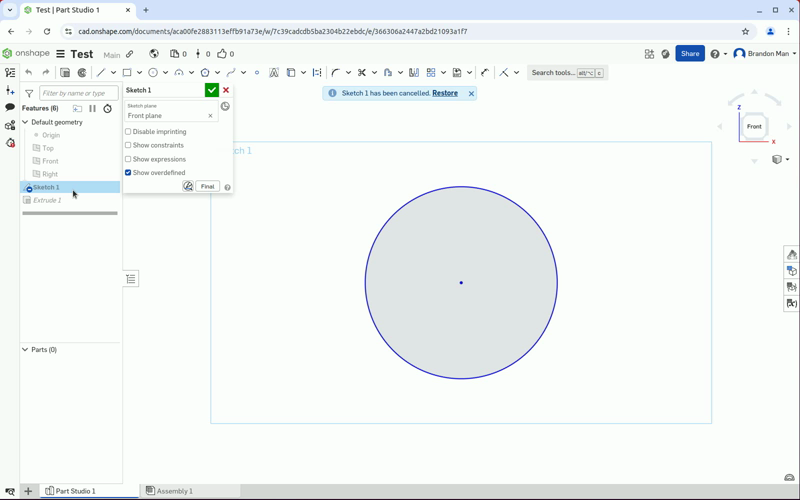
mouse_move(229, 92)
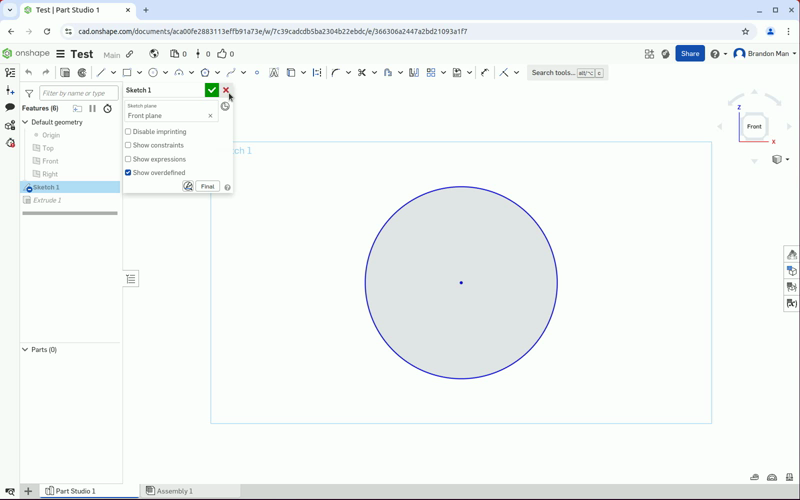
click(229, 92)
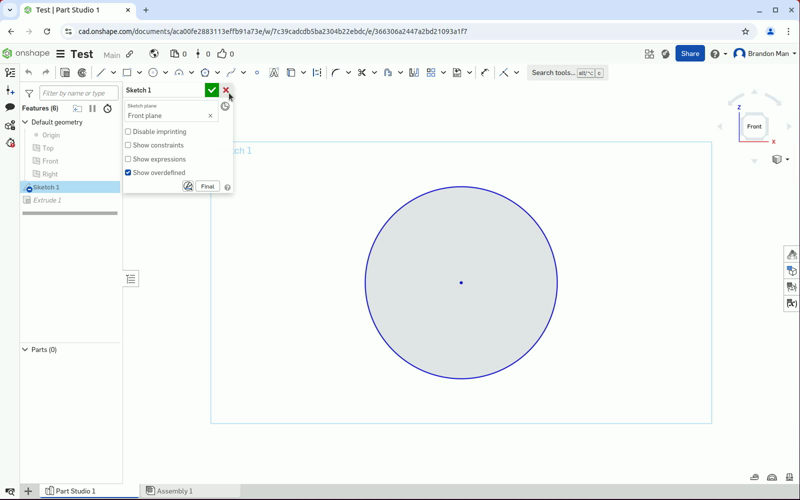
key(shift+s)
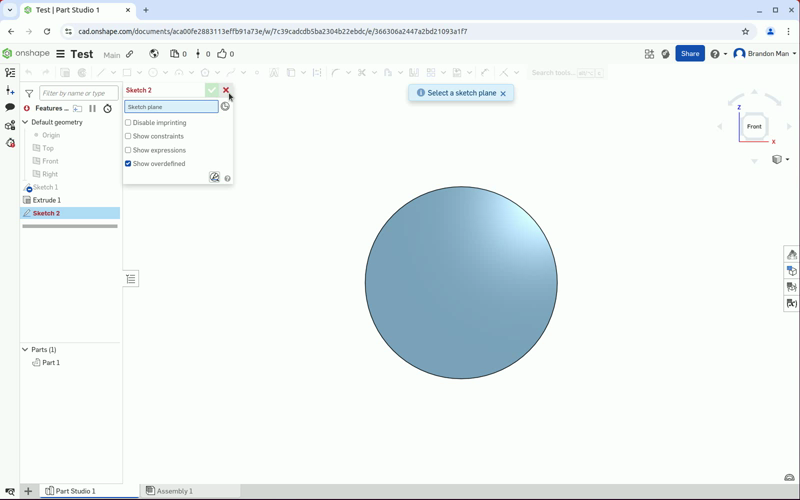
mouse_move(73, 163)
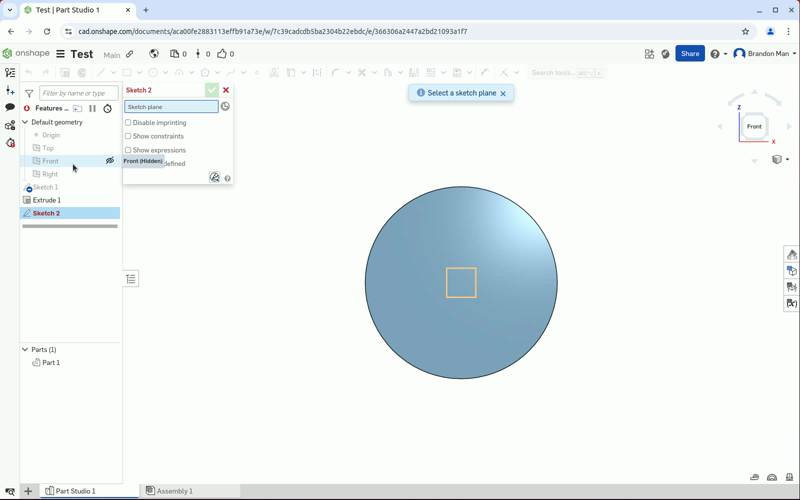
click(73, 163)
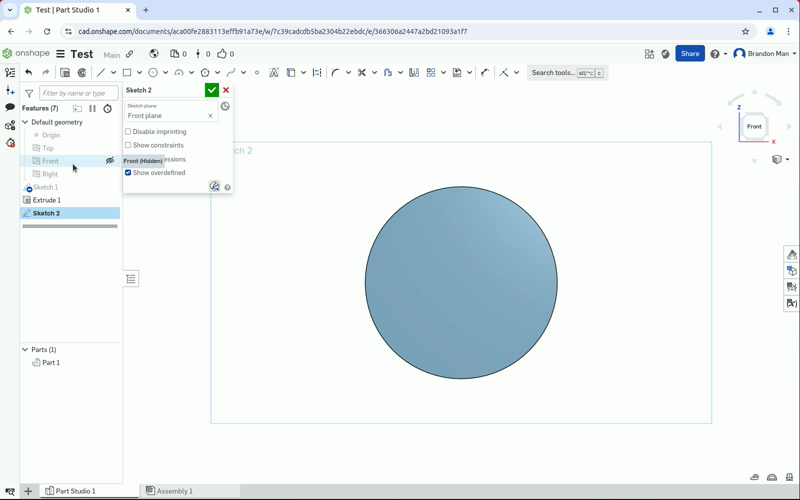
mouse_move(73, 352)
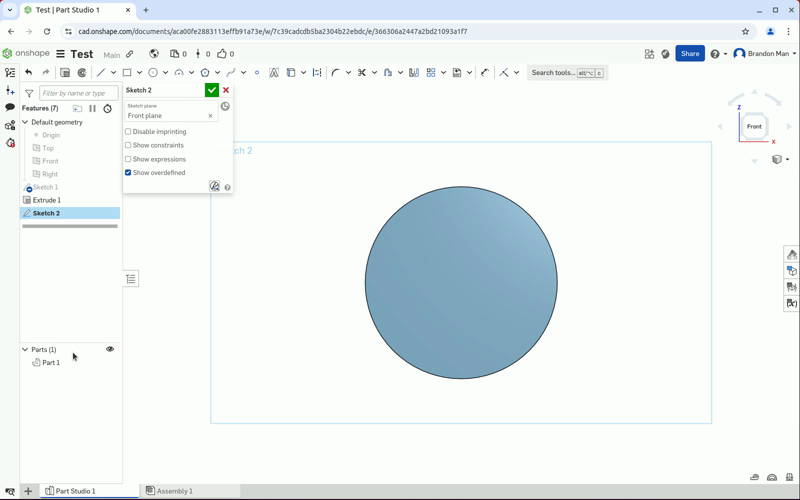
key(y)
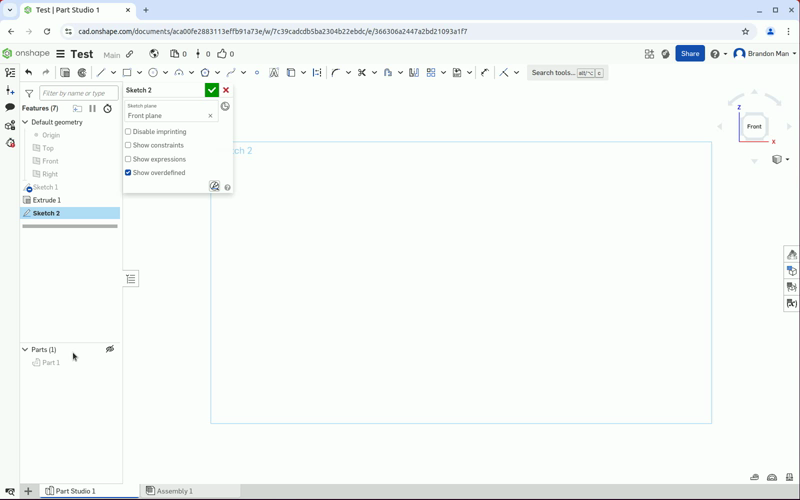
key(a)
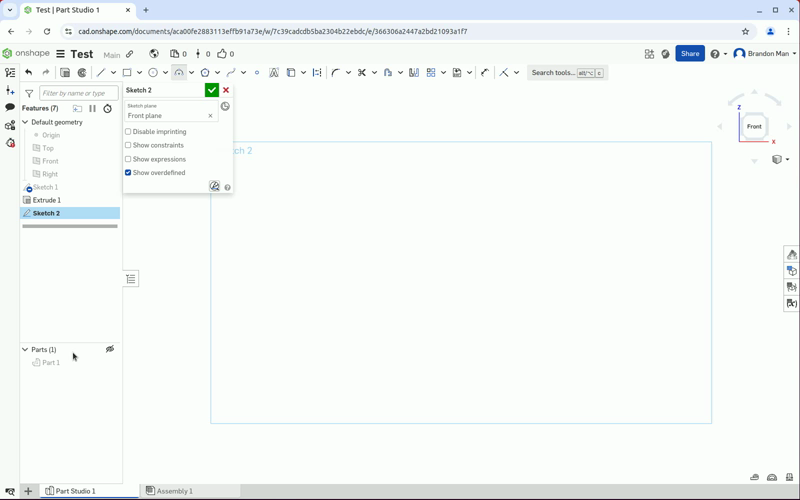
key_down(shift)
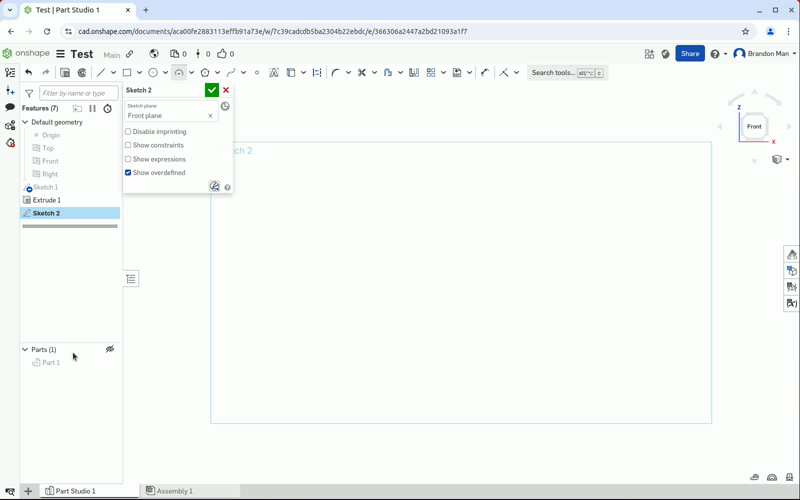
mouse_move(410, 199)
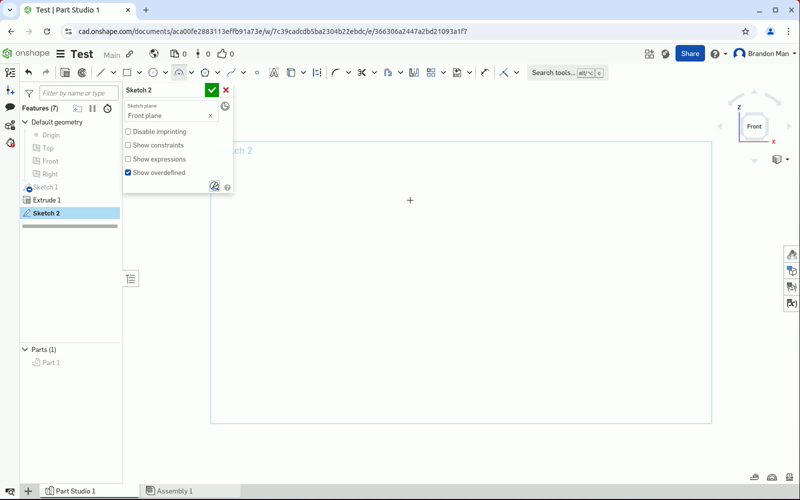
click(410, 199)
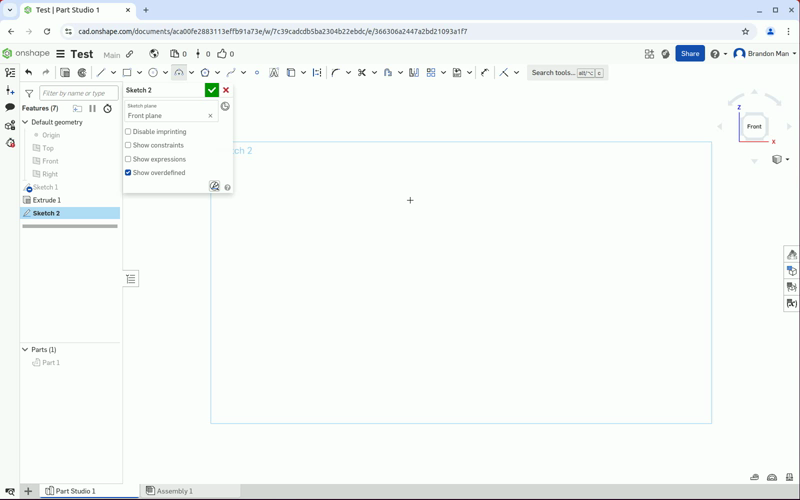
key_up(shift)
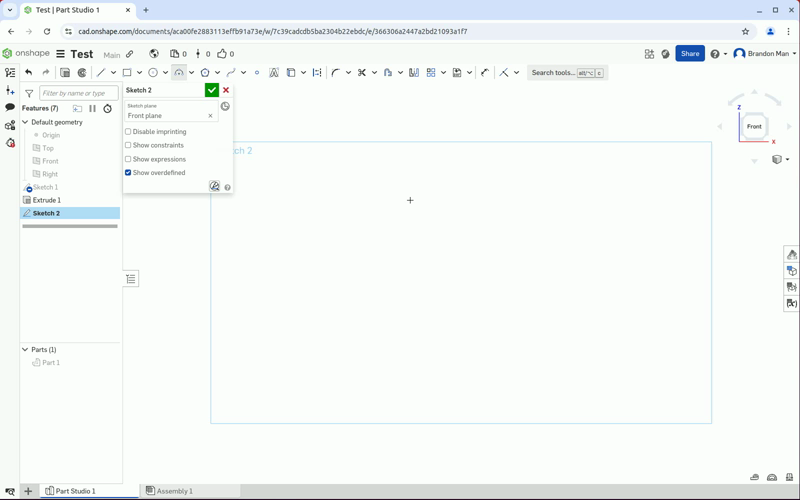
key_down(shift)
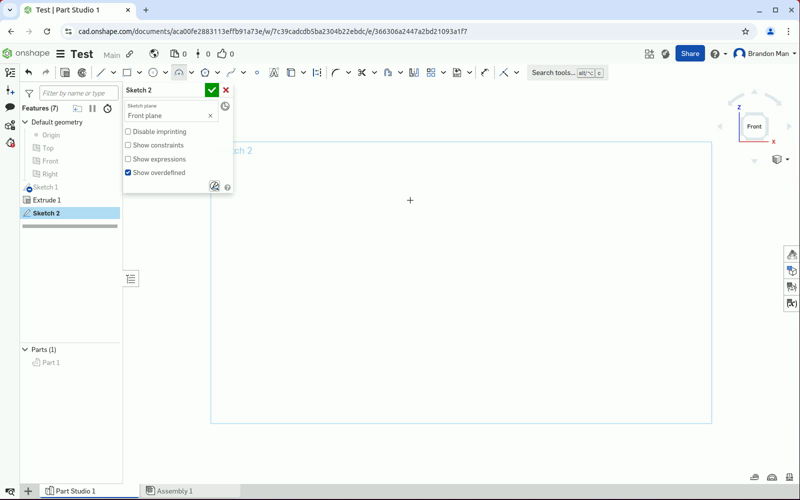
mouse_move(507, 198)
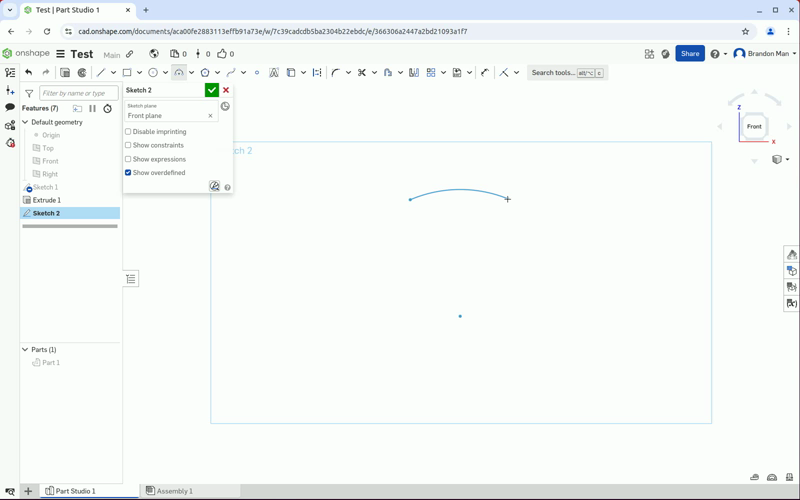
click(507, 198)
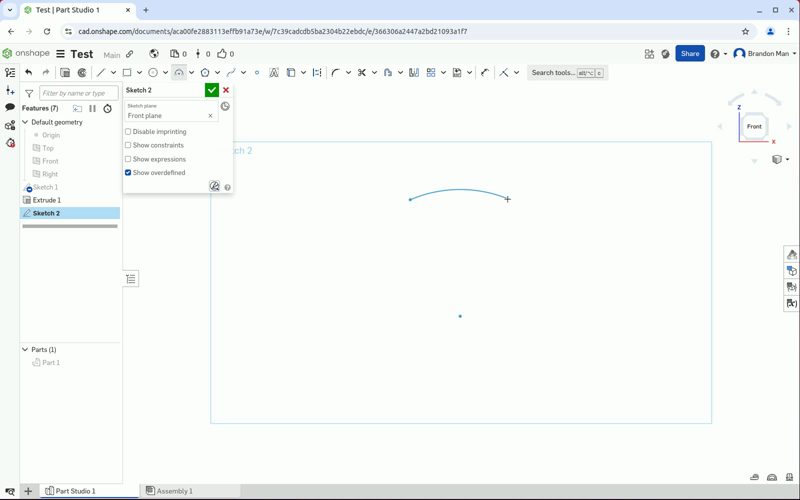
mouse_move(458, 186)
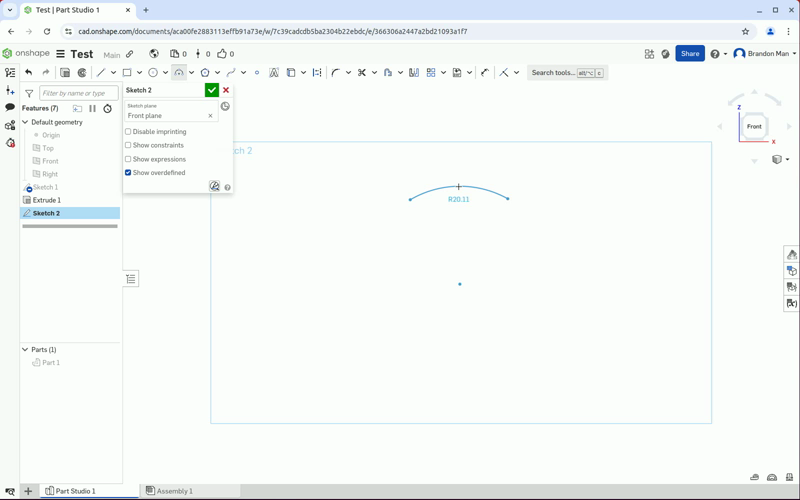
click(458, 186)
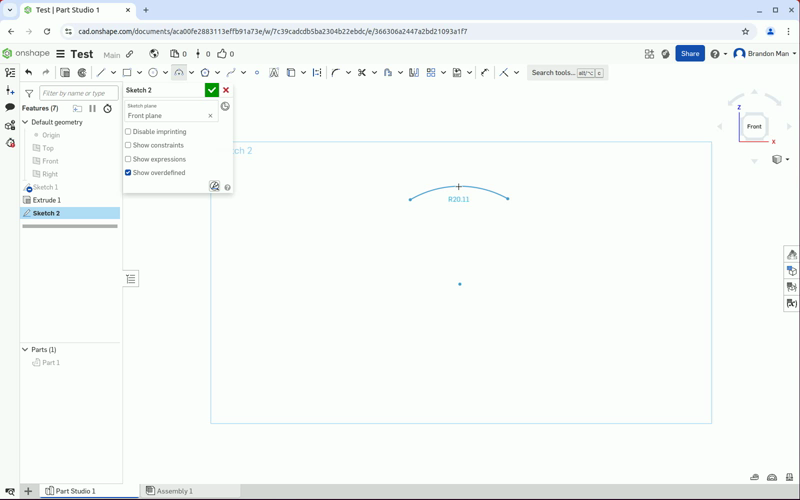
key_up(shift)
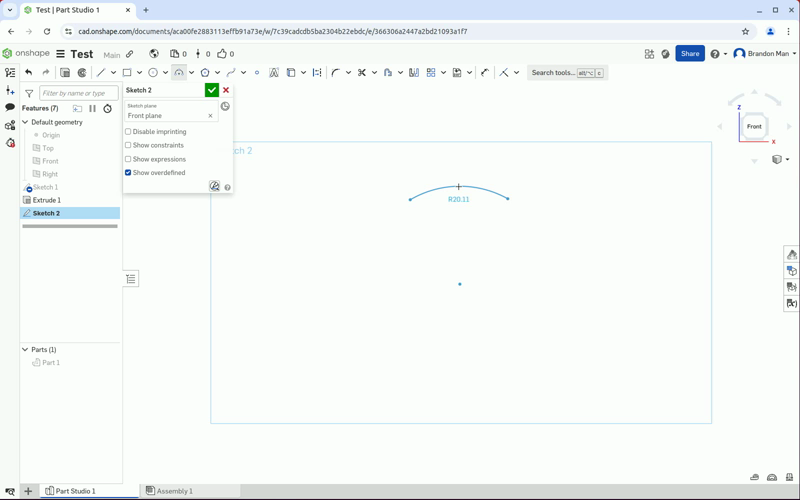
key(esc)
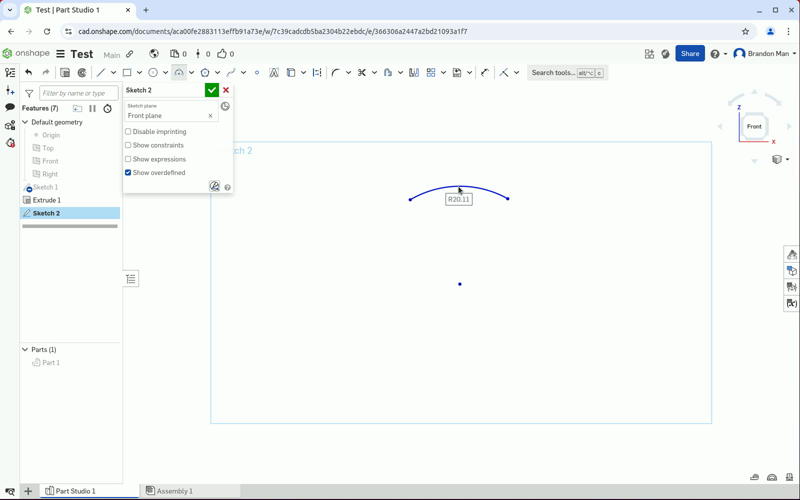
key(l)
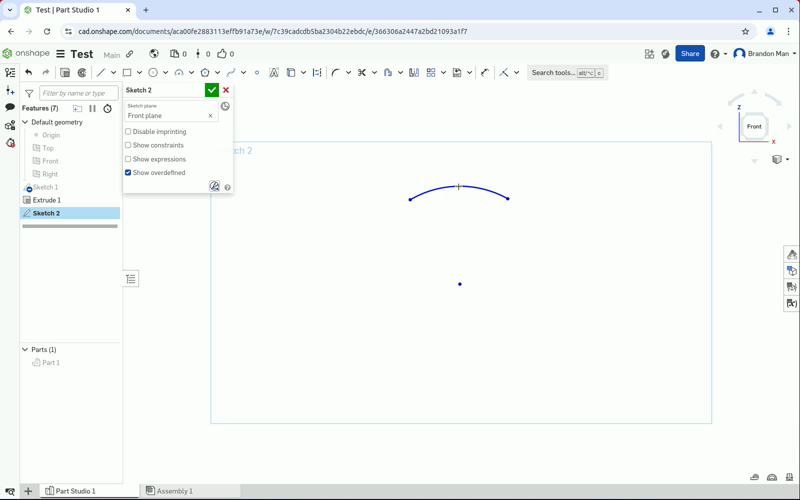
mouse_move(507, 198)
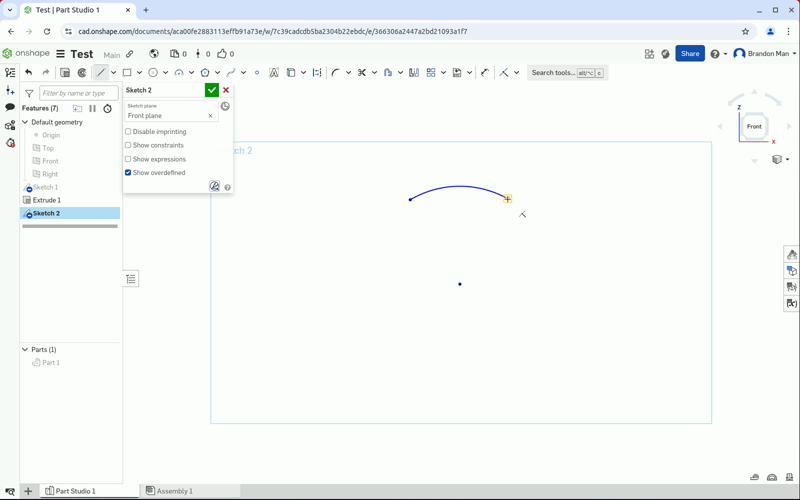
click(507, 198)
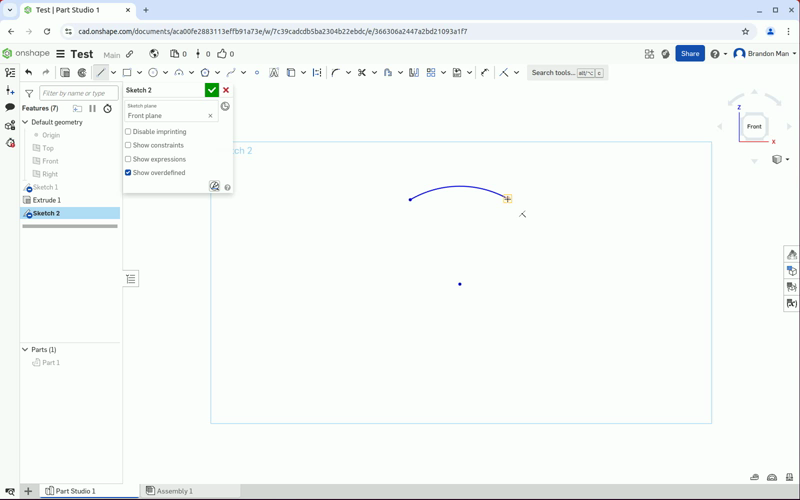
key_down(shift)
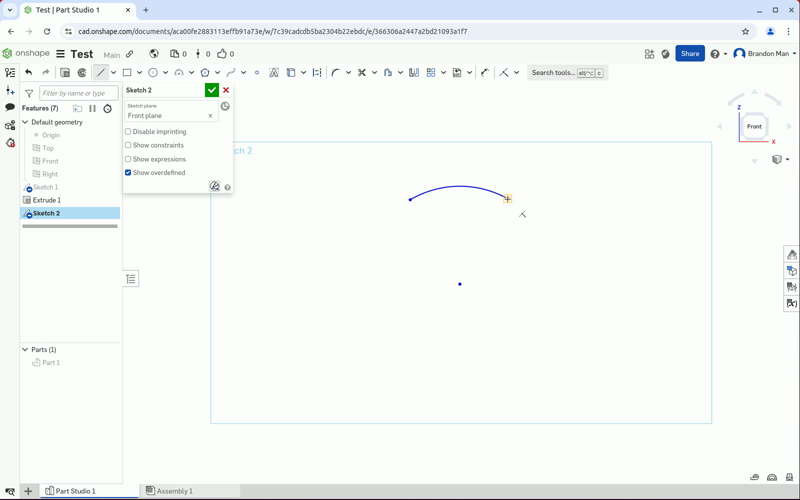
mouse_move(537, 198)
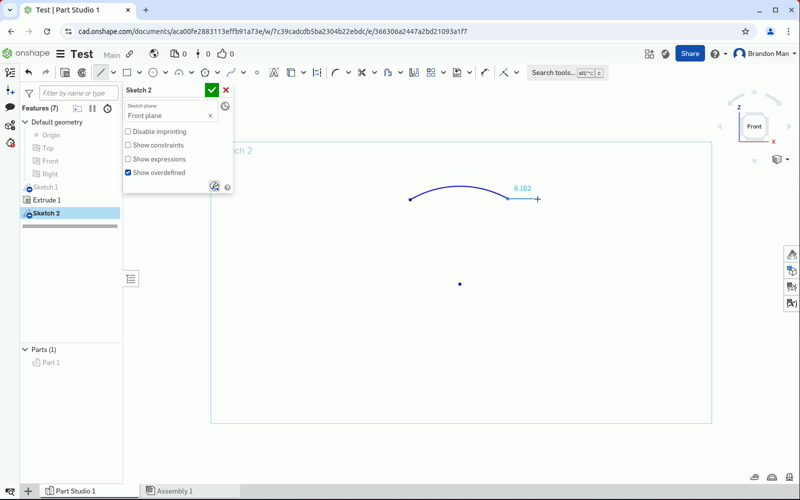
mouse_move(458, 170)
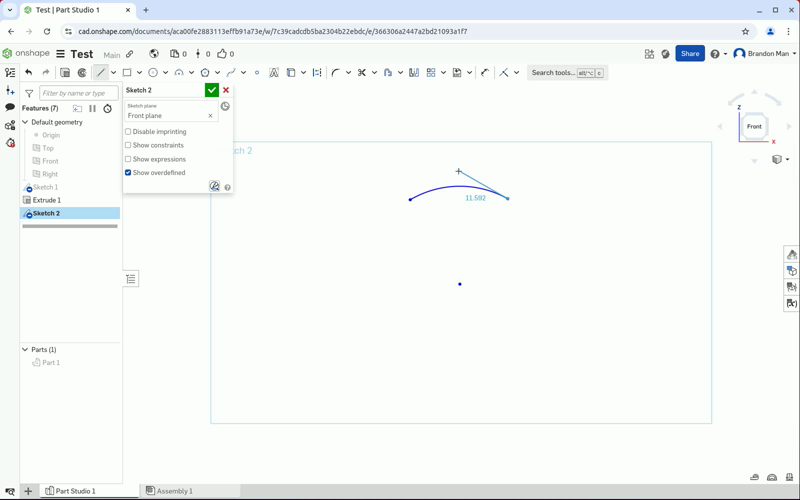
click(458, 170)
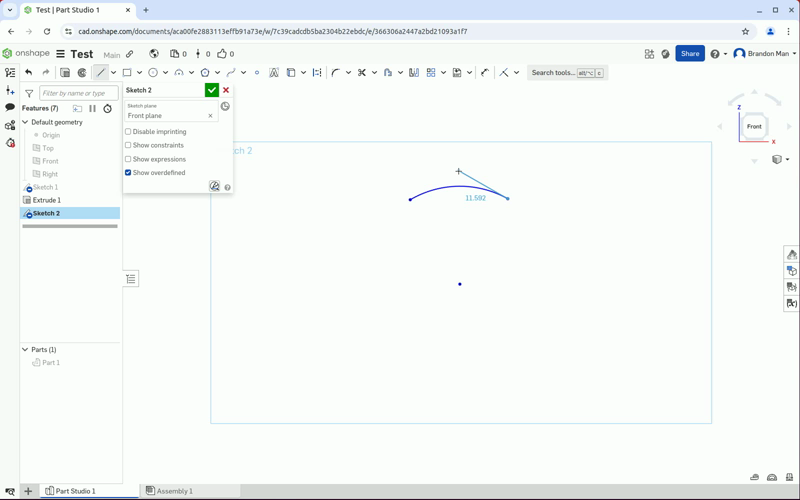
key_up(shift)
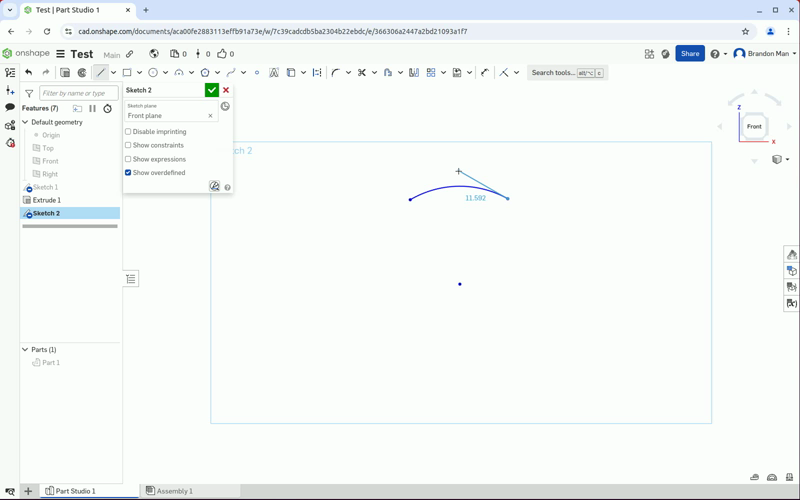
mouse_move(488, 170)
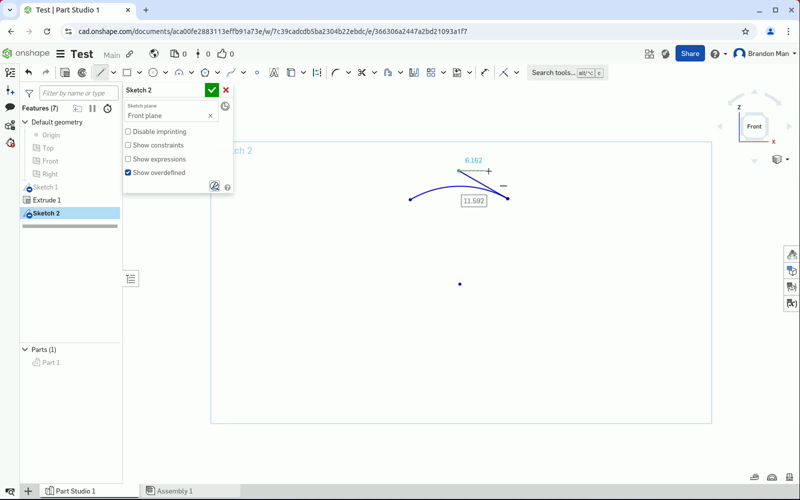
key_down(shift)
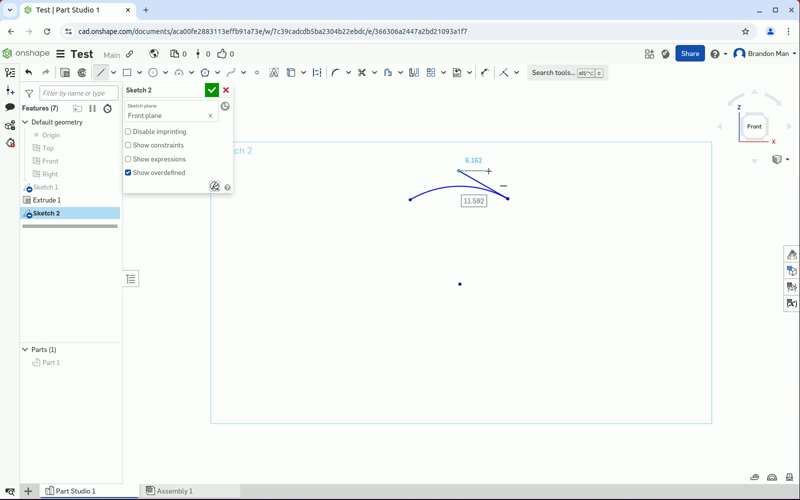
mouse_move(410, 199)
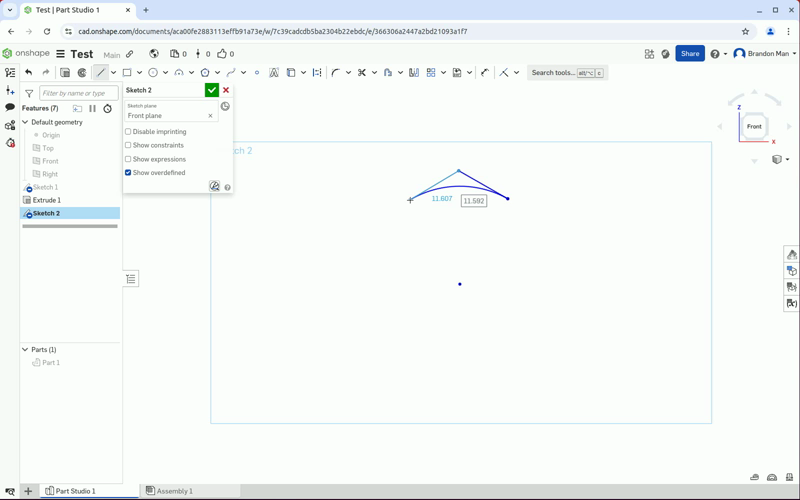
key_up(shift)
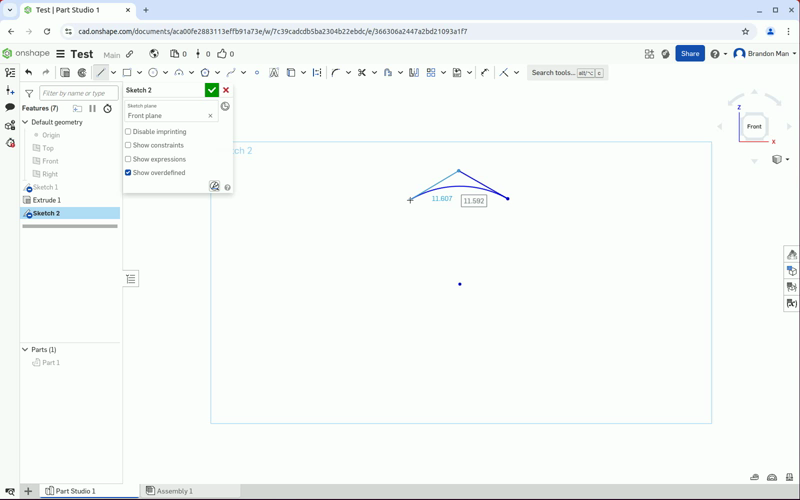
click(410, 199)
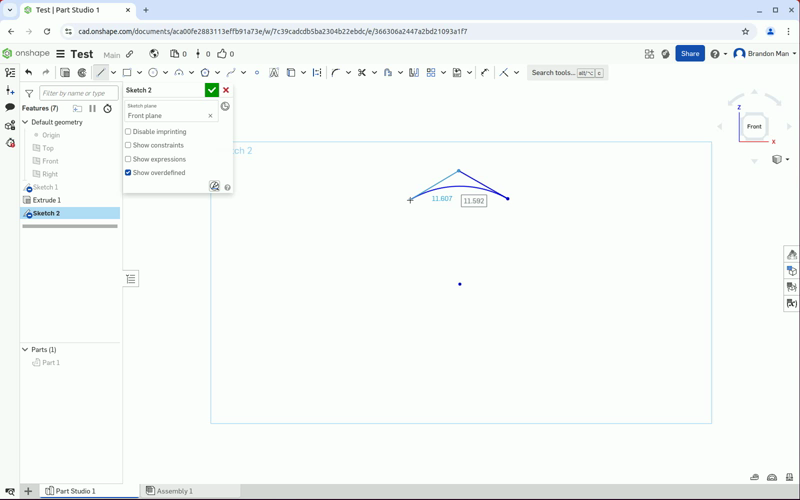
key(esc)
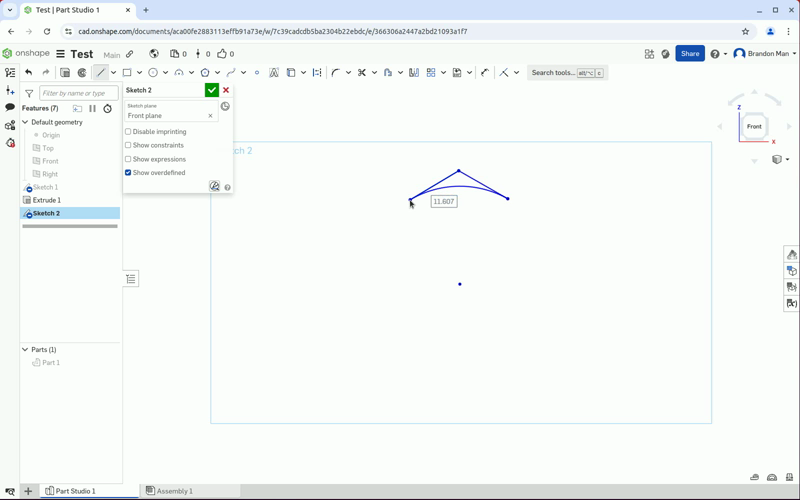
mouse_move(450, 178)
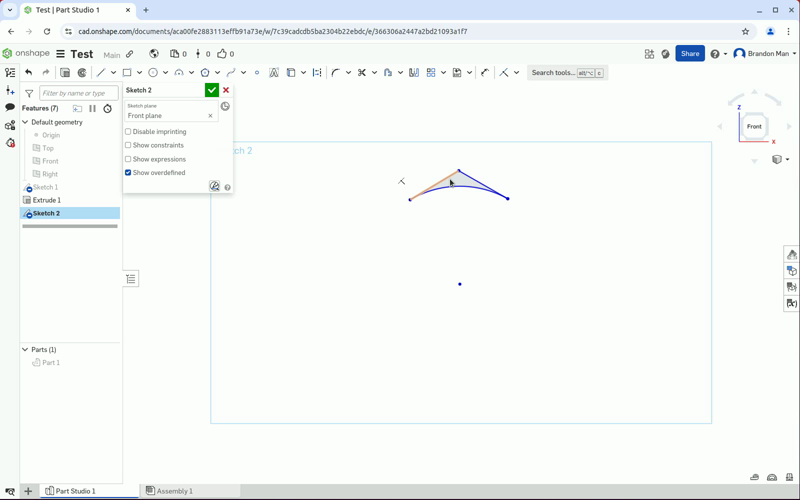
scroll(6)
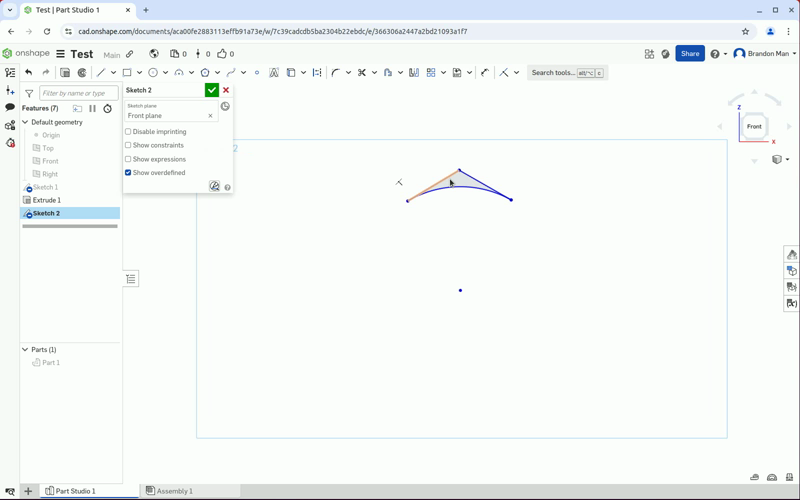
scroll(6)
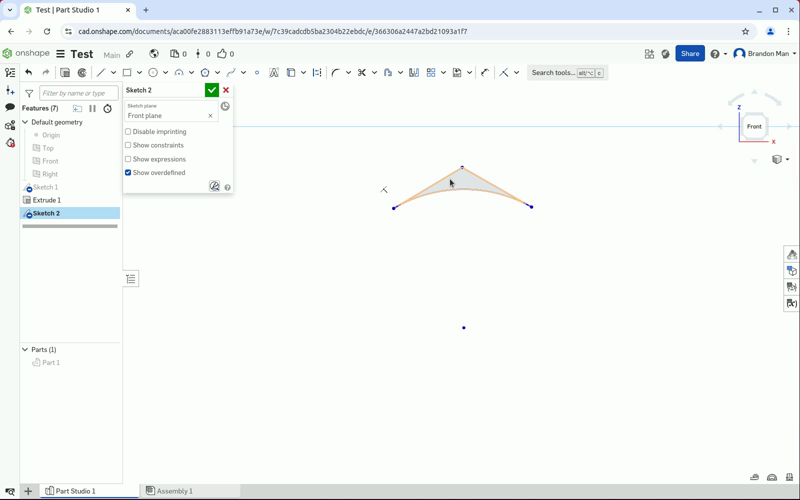
scroll(6)
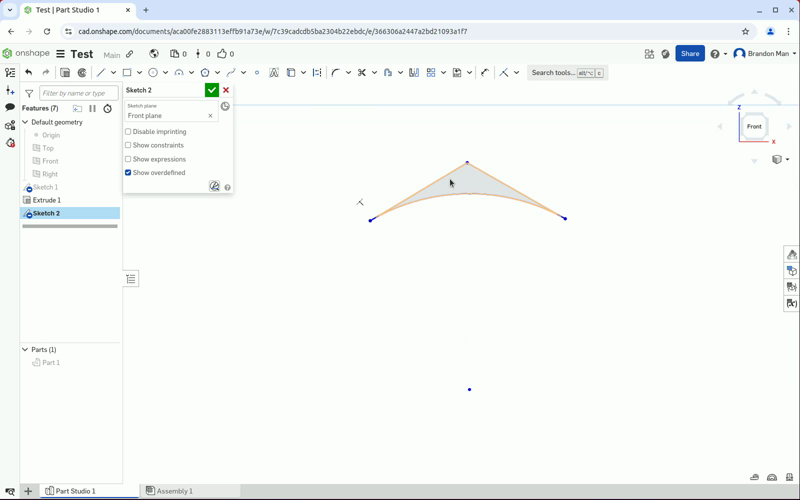
scroll(6)
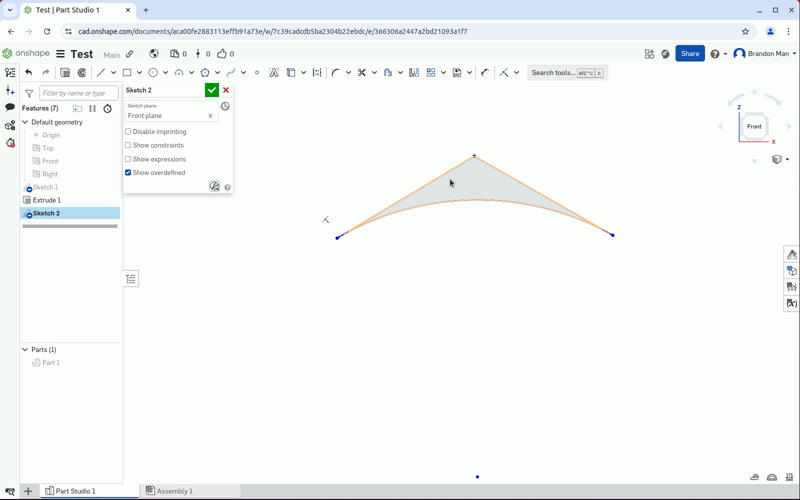
scroll(6)
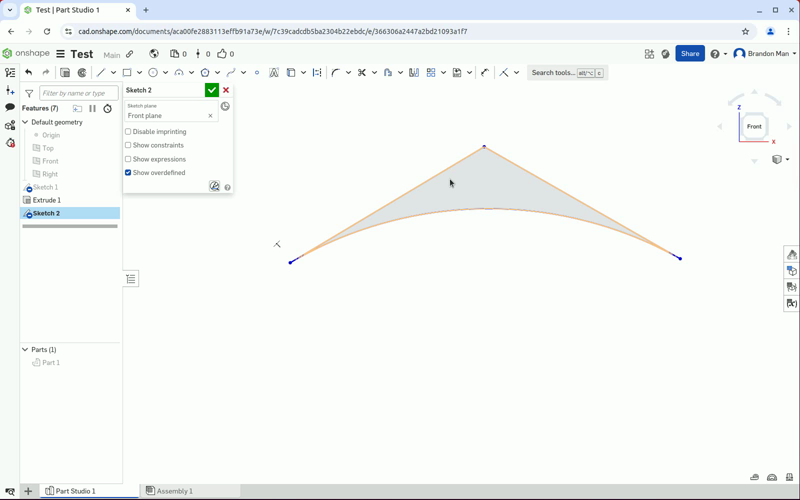
scroll(6)
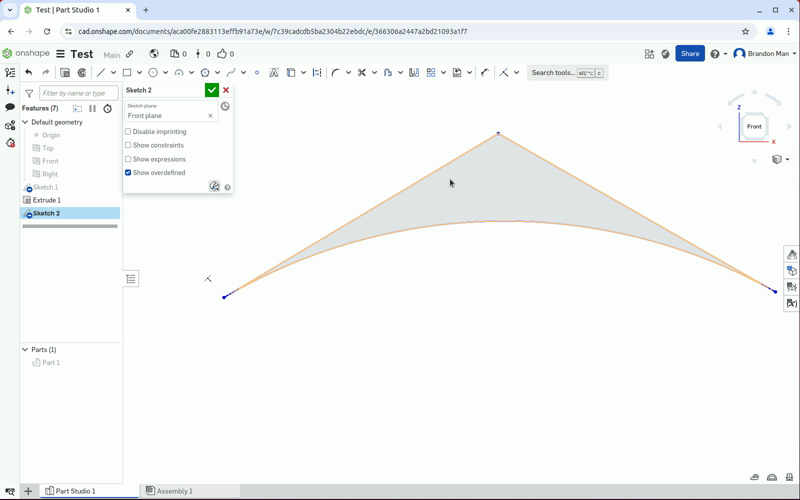
scroll(6)
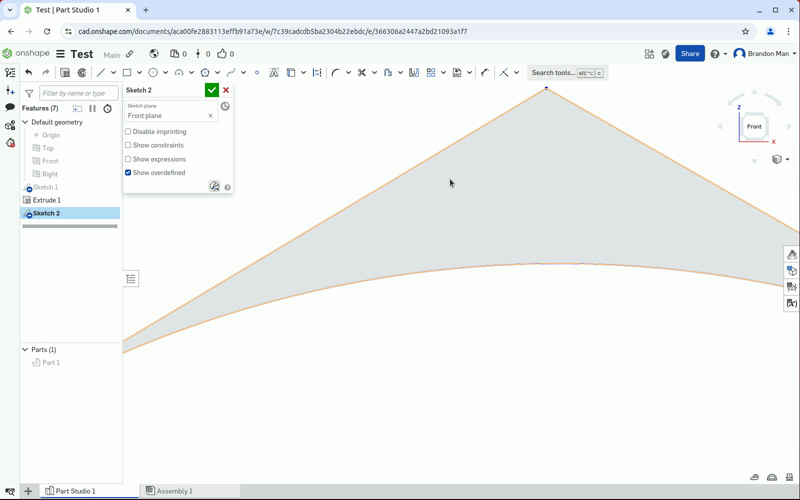
click(450, 178)
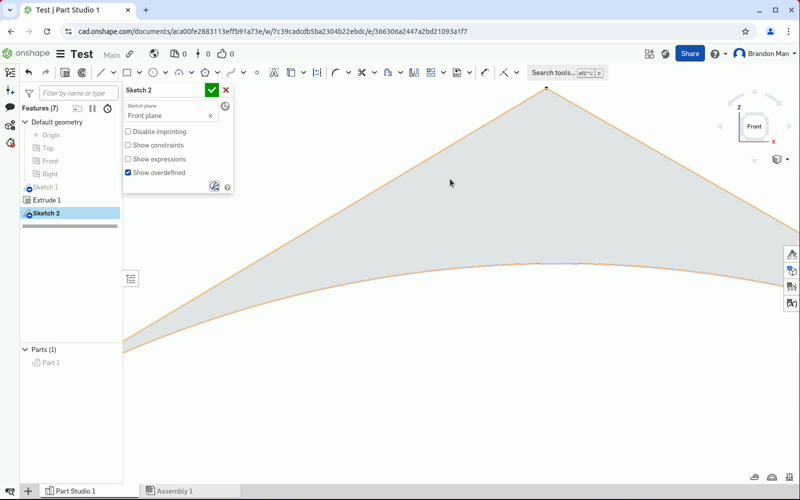
scroll(-6)
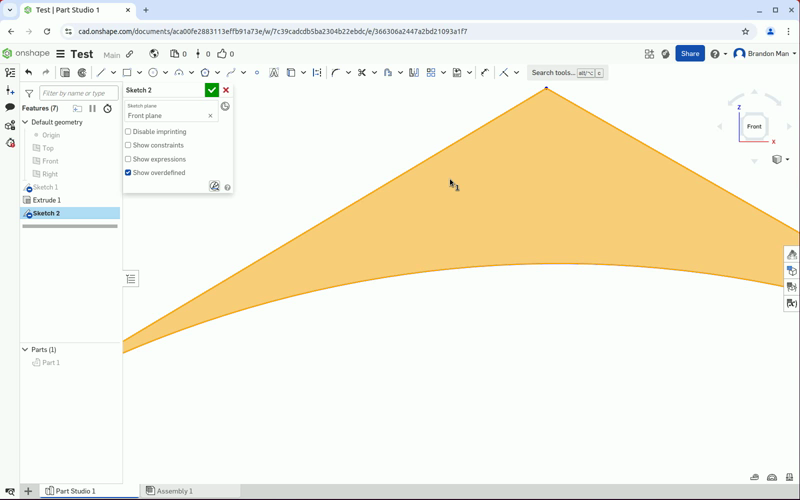
scroll(-6)
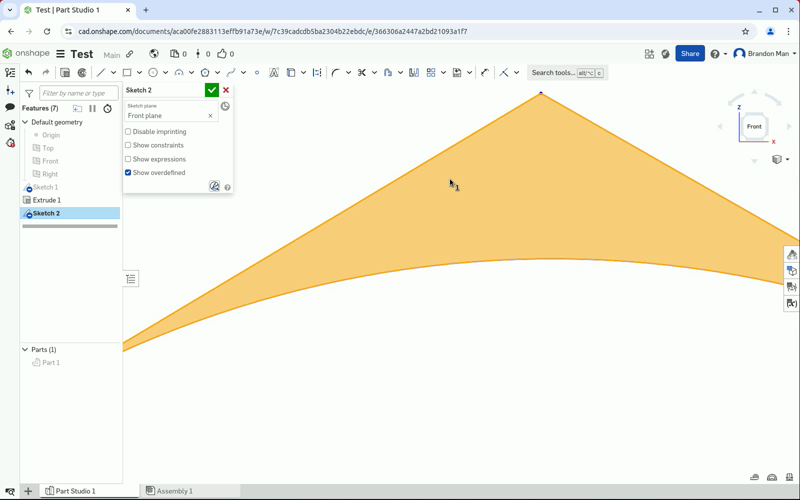
scroll(-6)
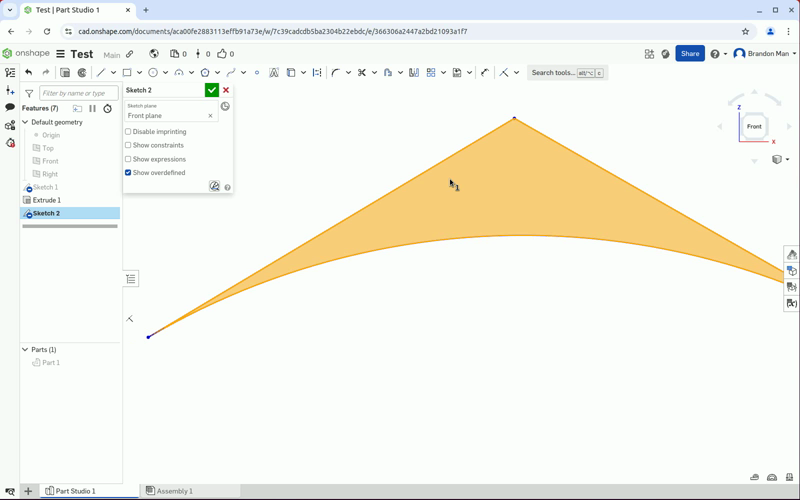
scroll(-6)
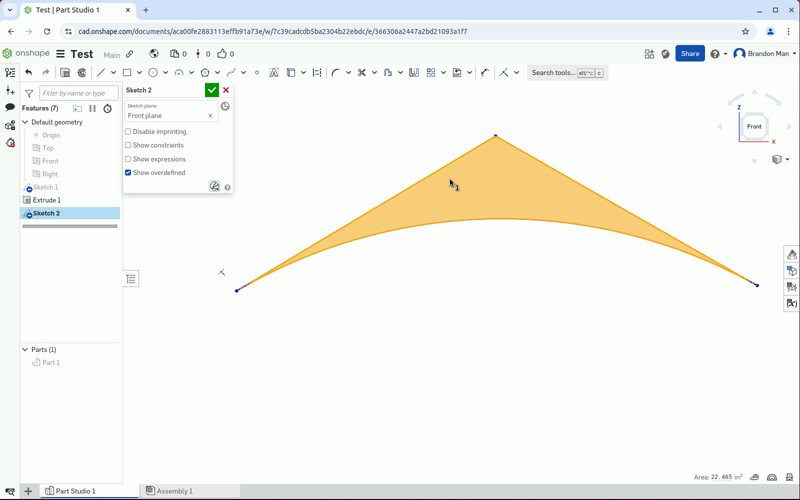
scroll(-6)
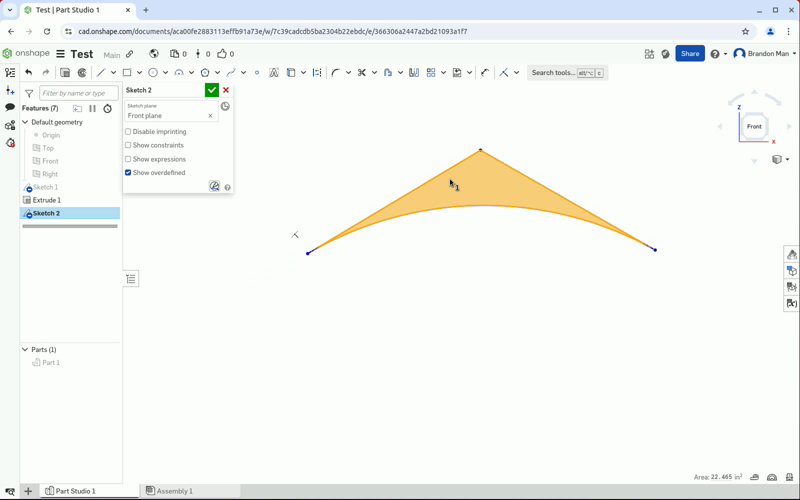
scroll(-6)
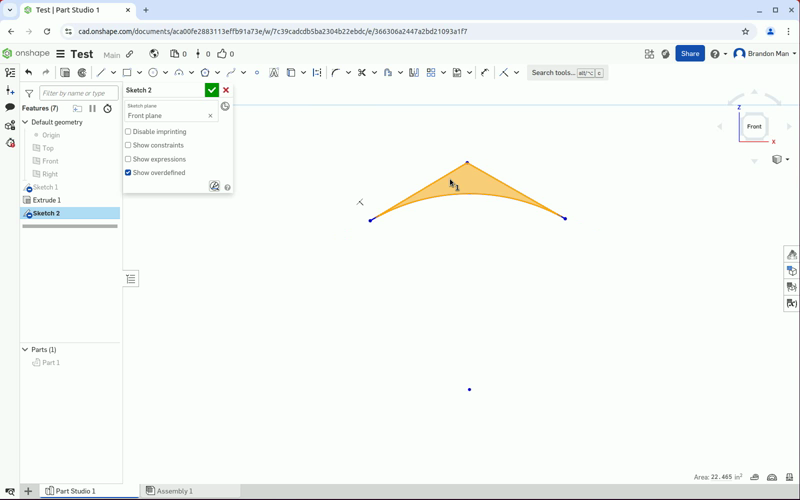
scroll(-6)
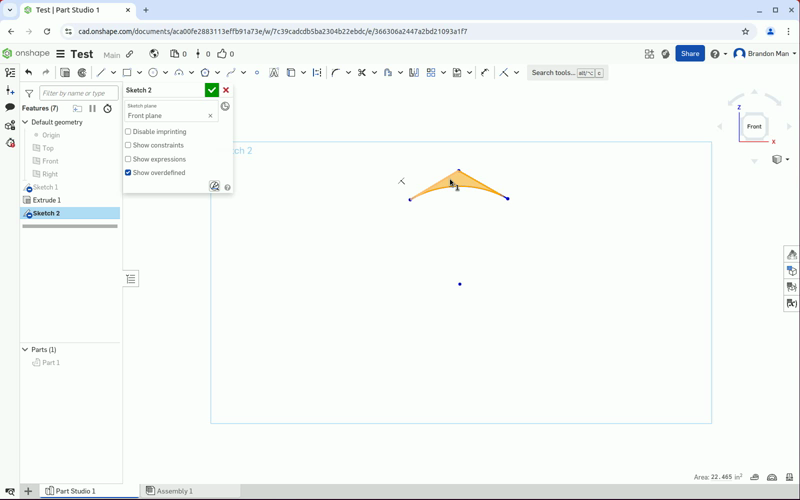
mouse_move(73, 352)
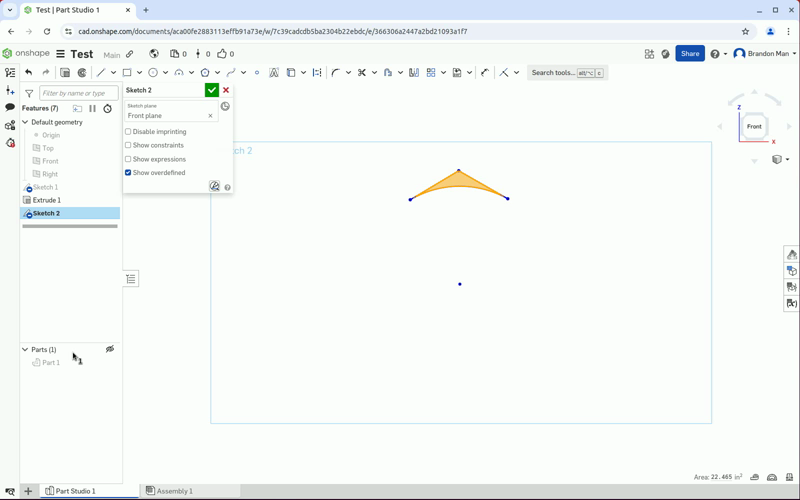
key(shift+y)
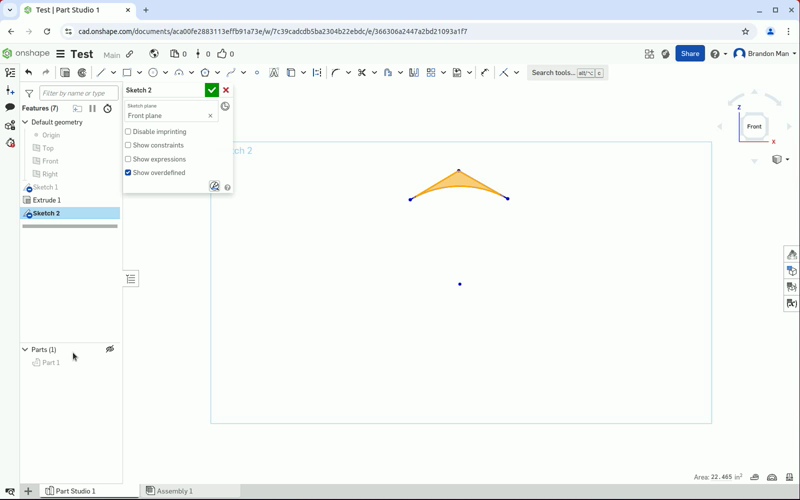
key(shift+e)
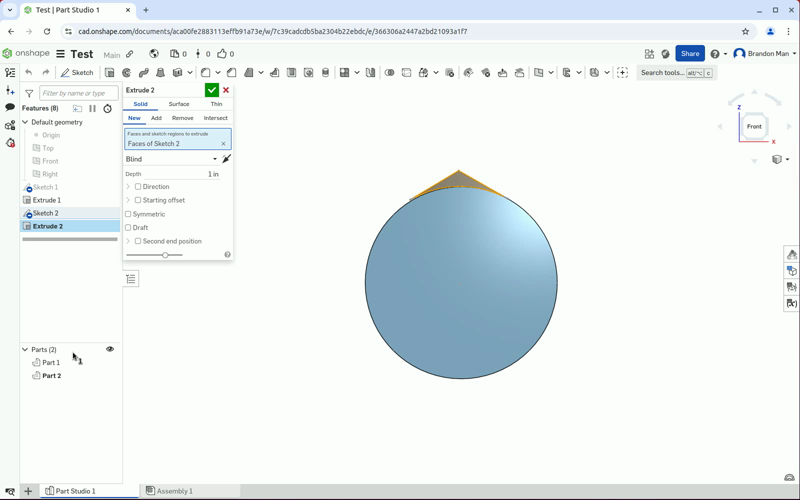
mouse_move(143, 106)
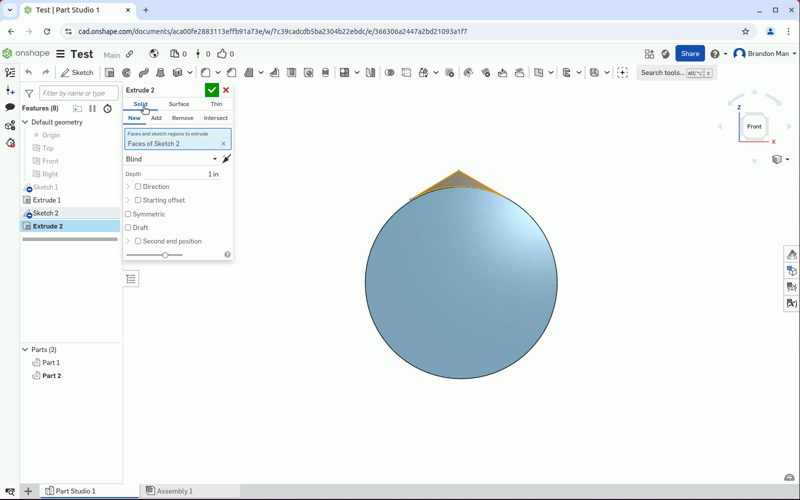
click(143, 106)
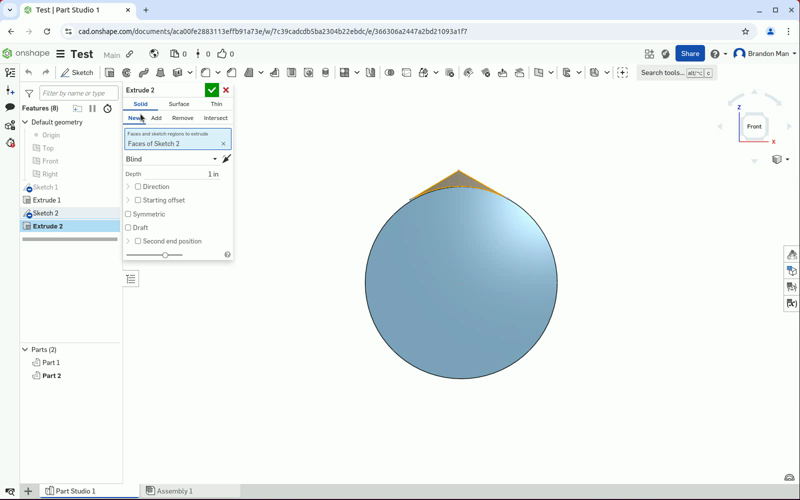
mouse_move(137, 120)
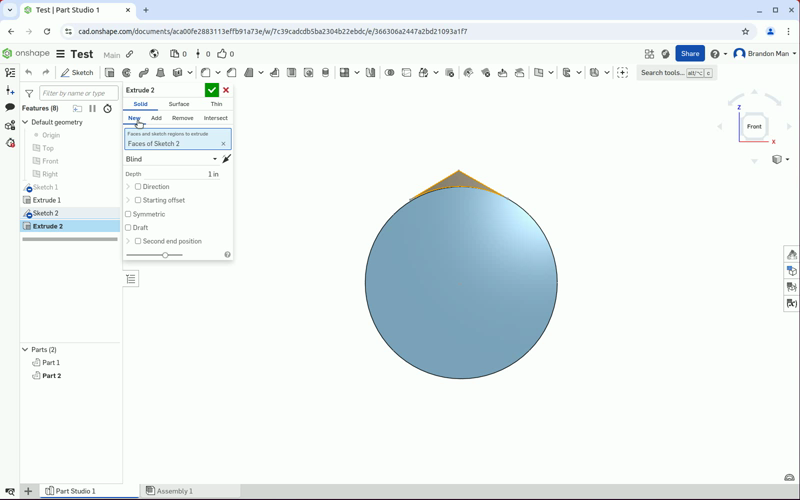
click(137, 120)
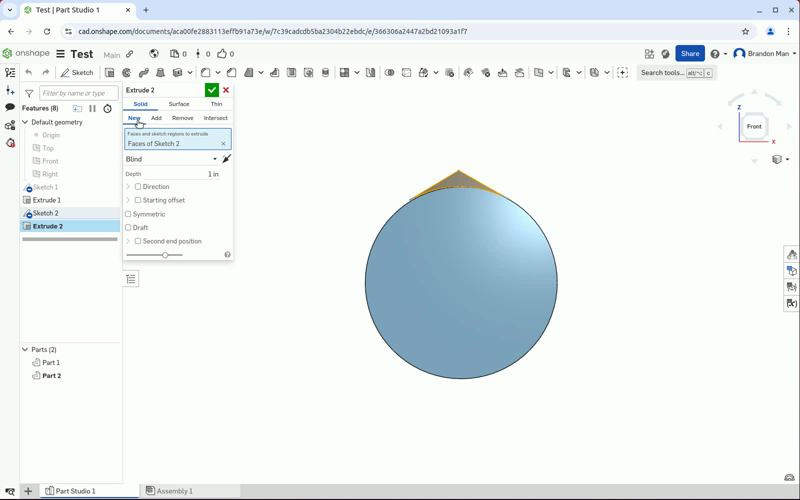
key(tab, 4)
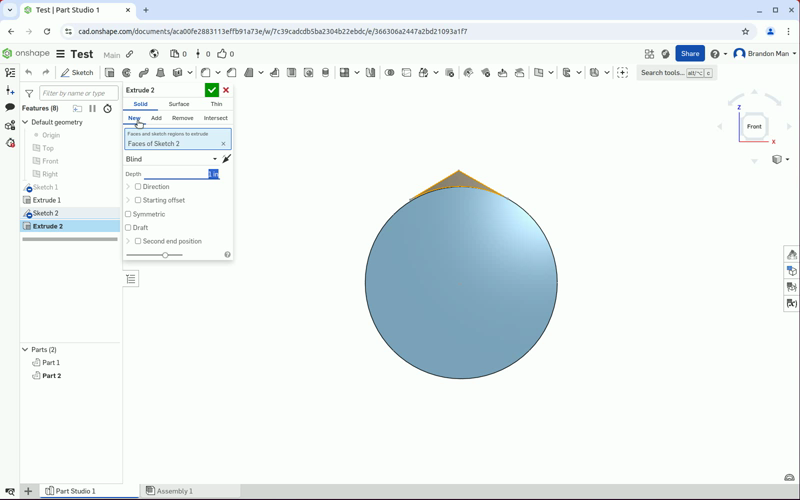
text(10.11)
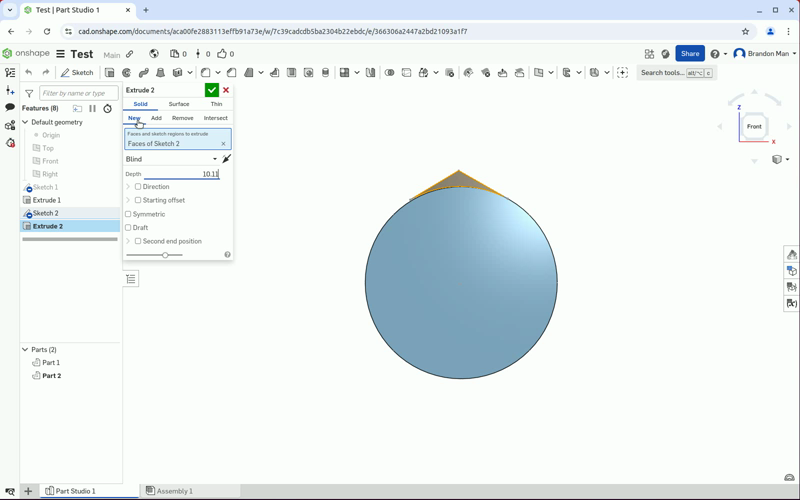
key(enter)
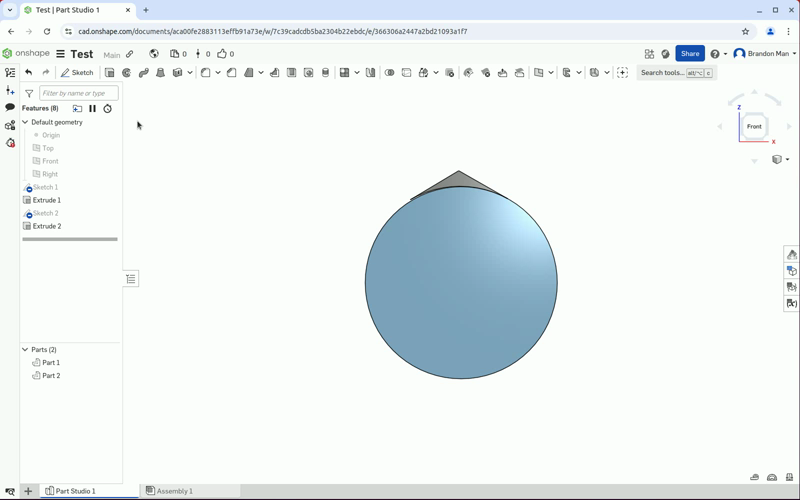
key(shift+h)
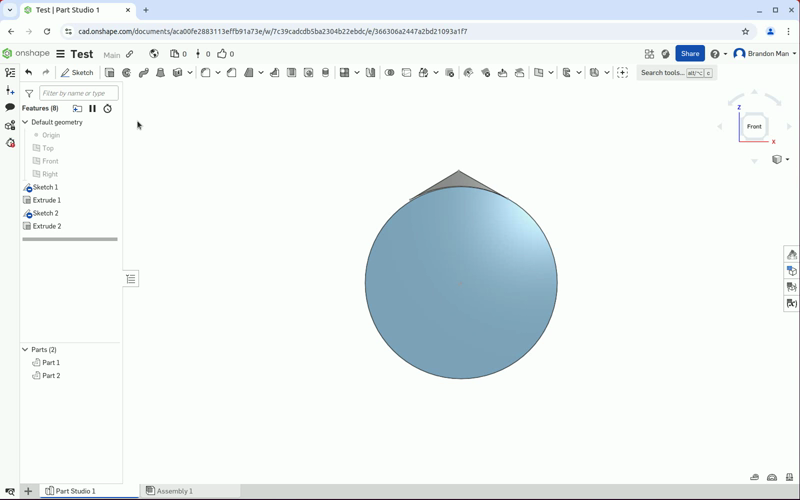
key(shift+h)
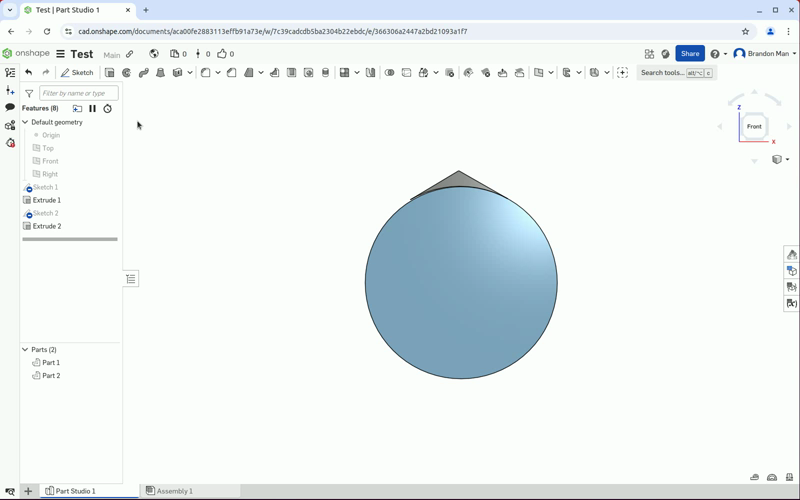
mouse_move(73, 189)
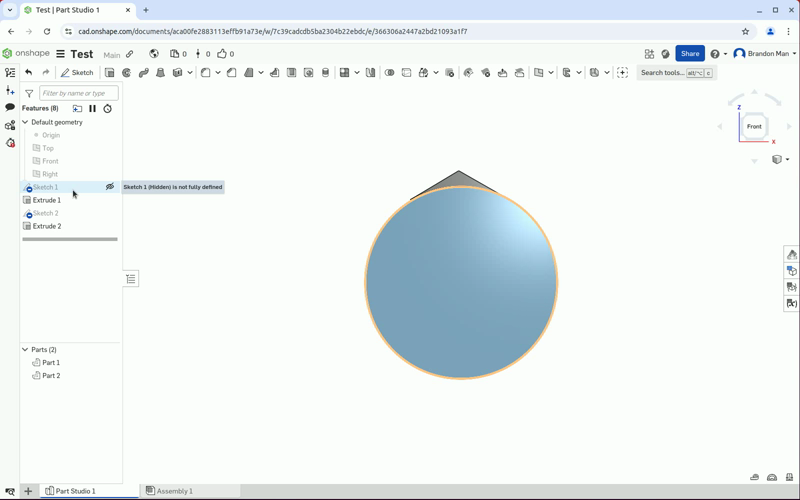
click(73, 189)
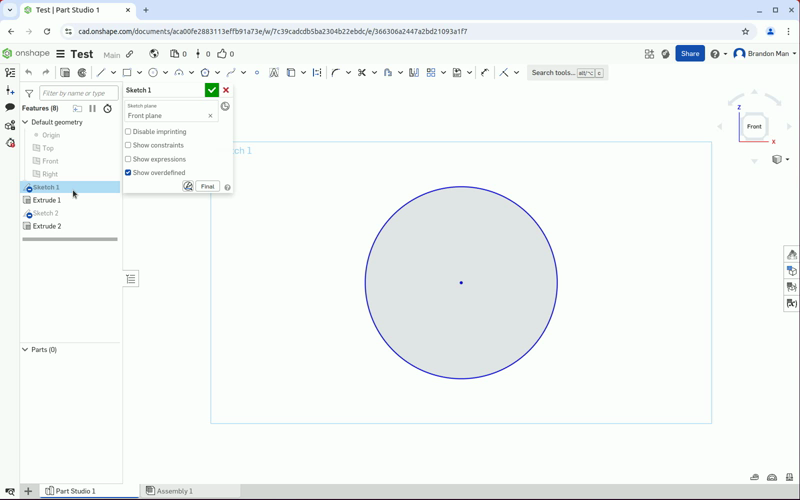
mouse_move(229, 92)
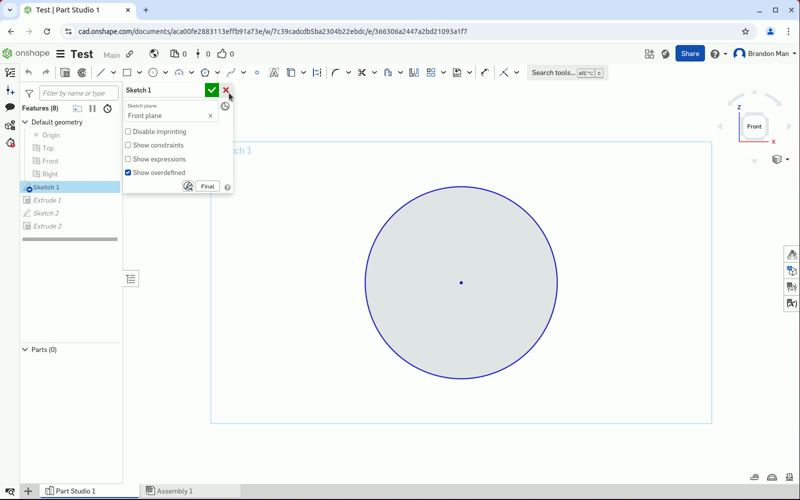
click(229, 92)
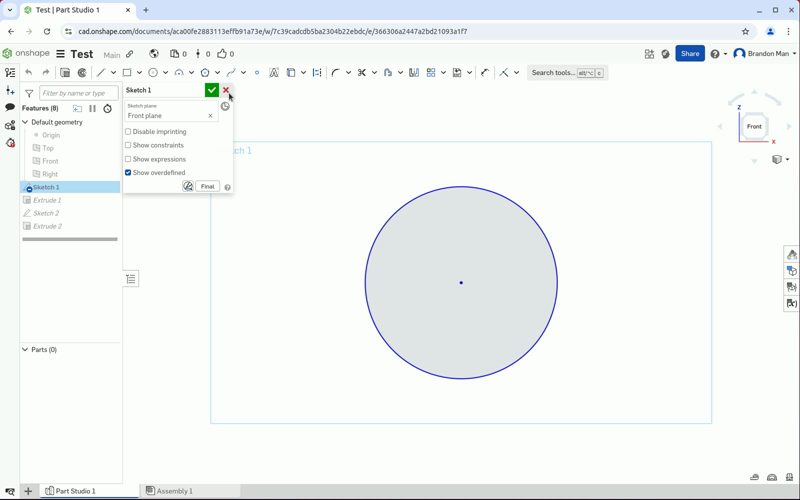
key(shift+s)
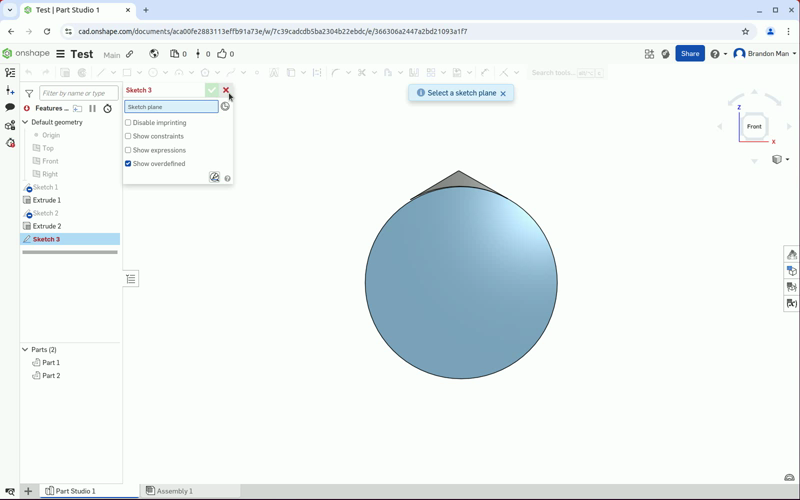
mouse_move(73, 163)
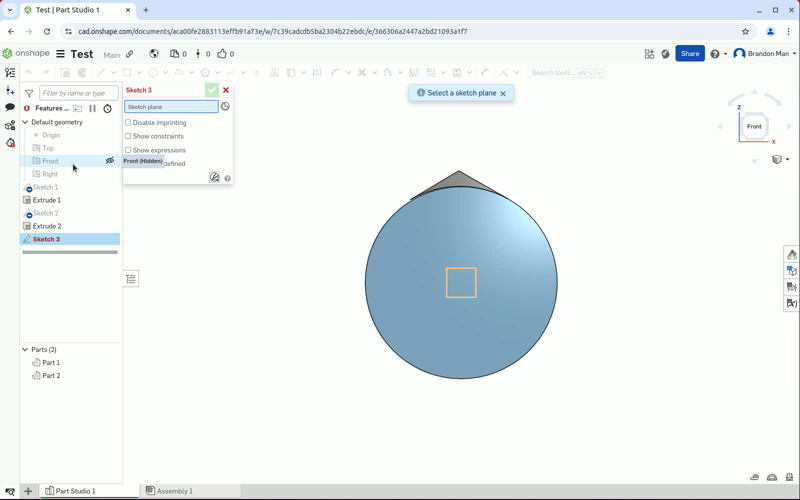
click(73, 163)
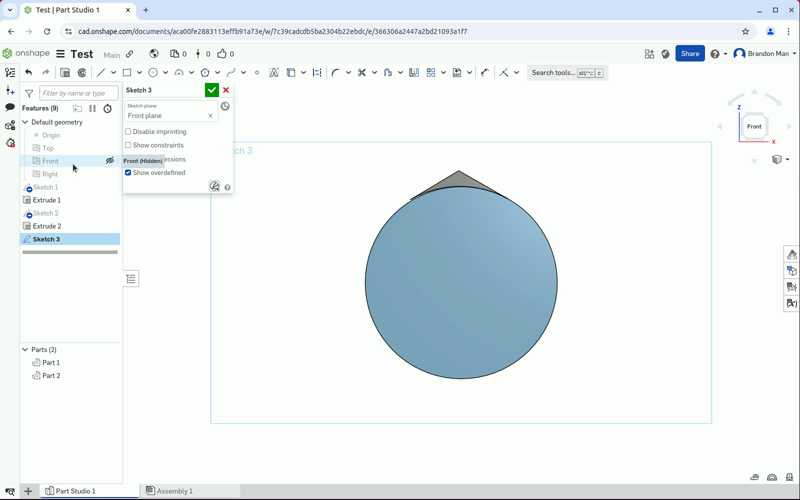
mouse_move(73, 352)
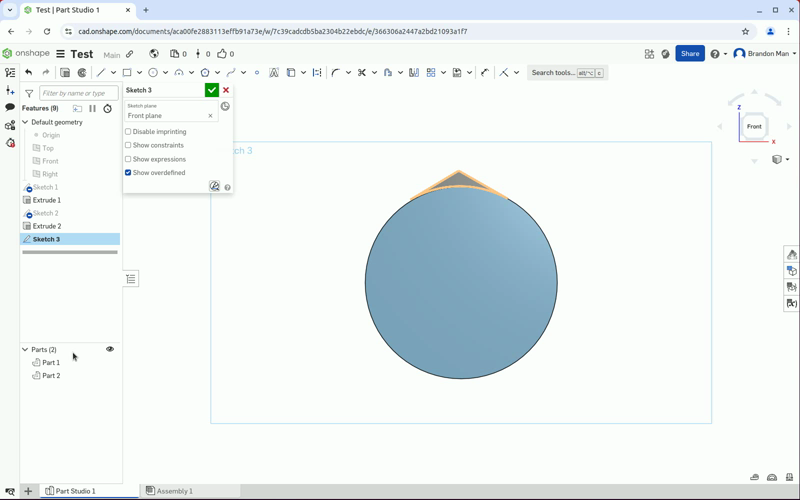
key(y)
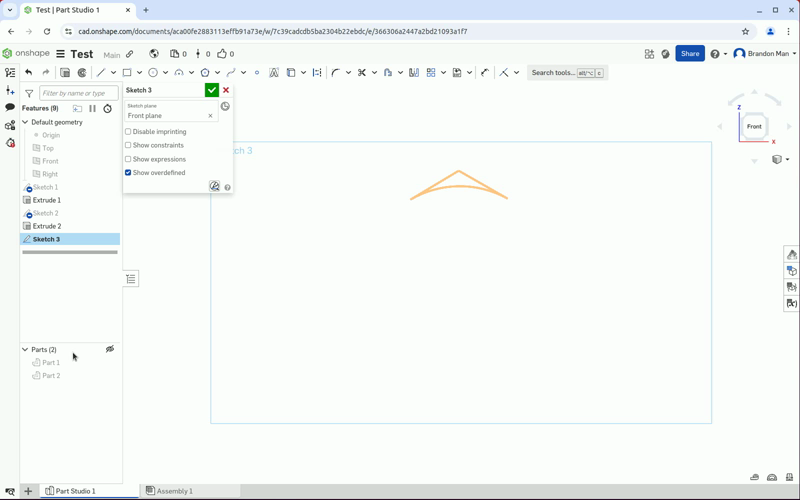
key(l)
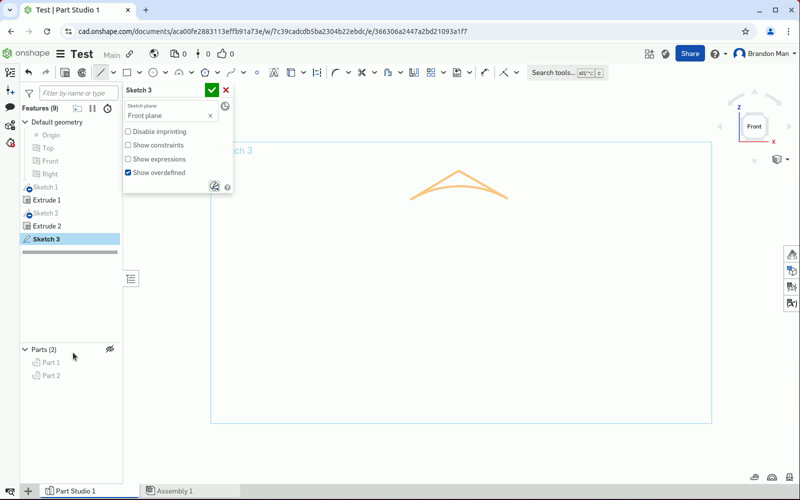
key_down(shift)
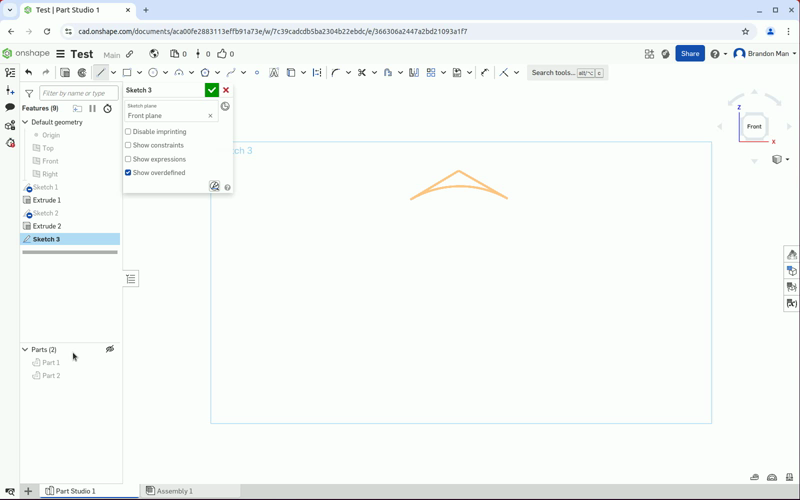
mouse_move(362, 227)
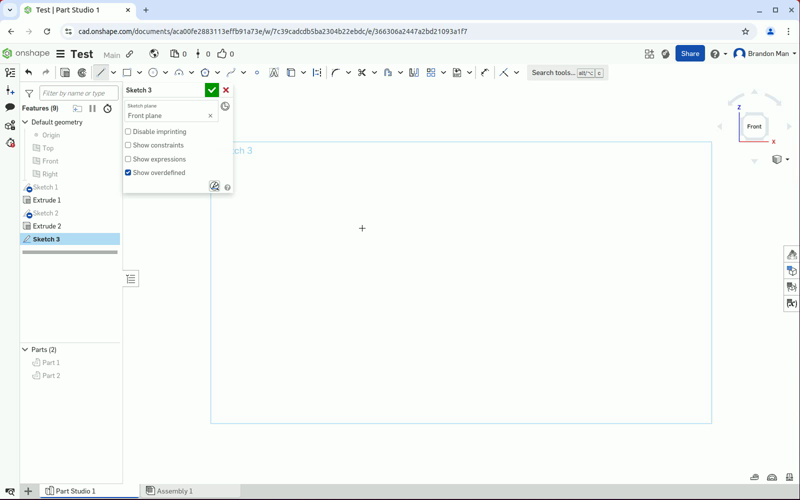
click(362, 227)
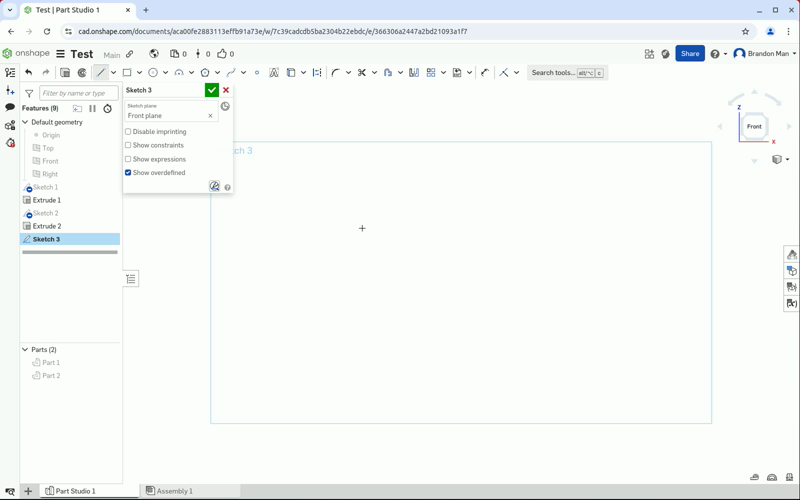
key_up(shift)
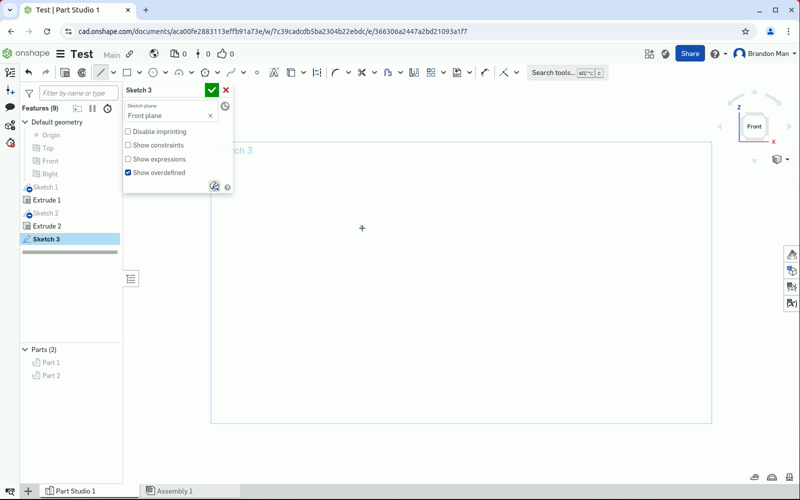
key_down(shift)
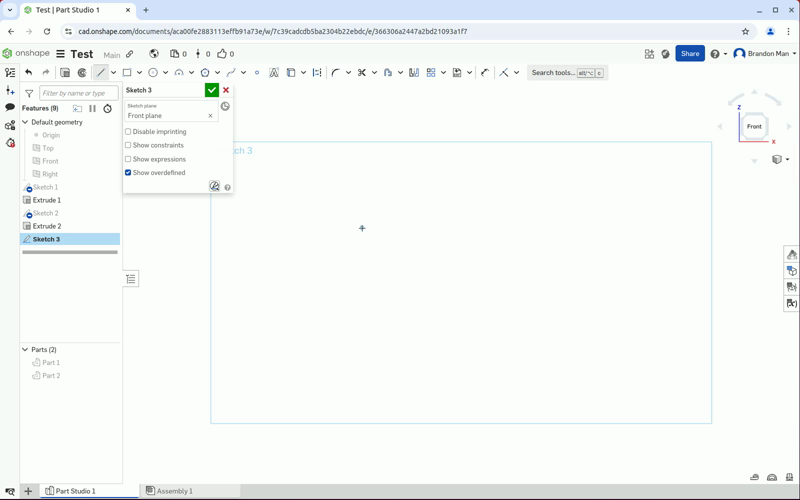
mouse_move(392, 227)
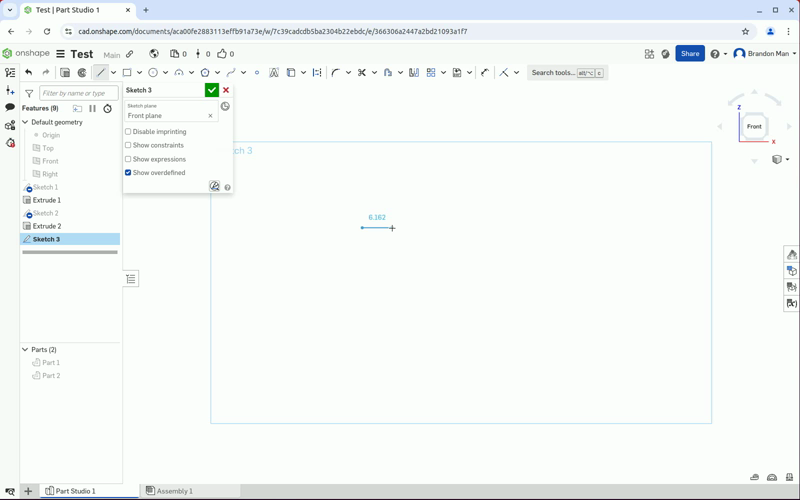
mouse_move(362, 284)
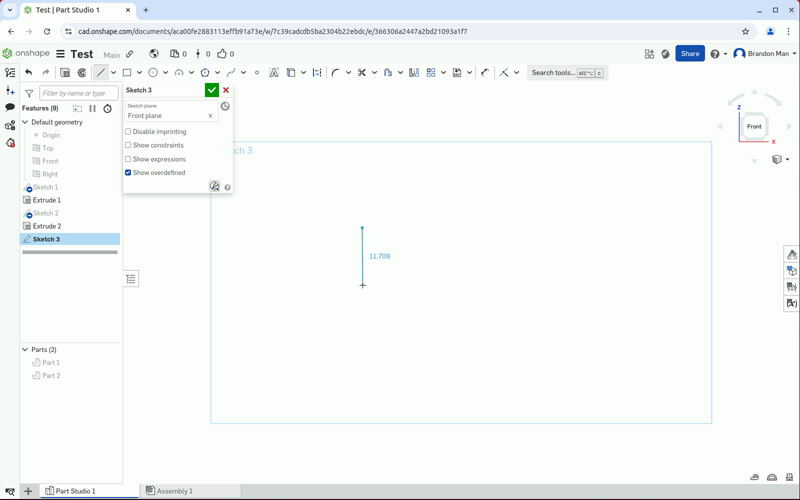
click(362, 284)
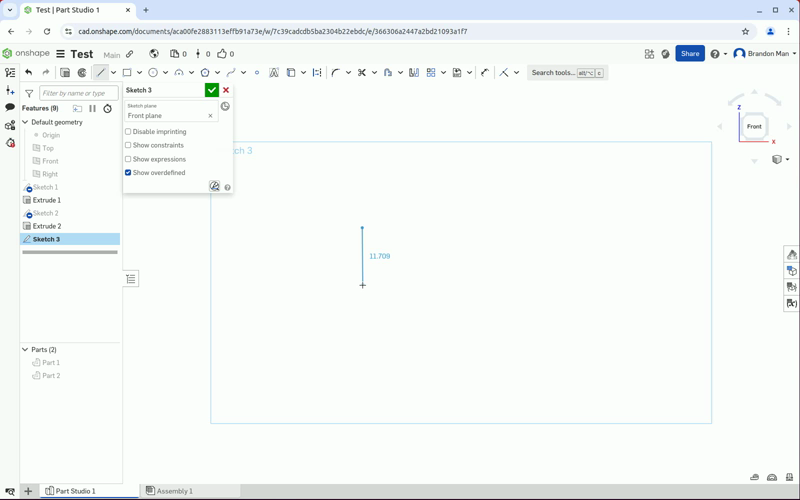
key_up(shift)
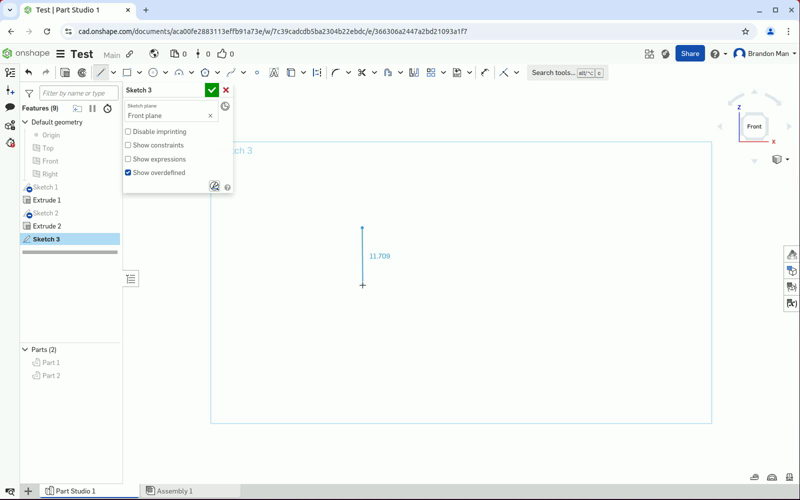
key(esc)
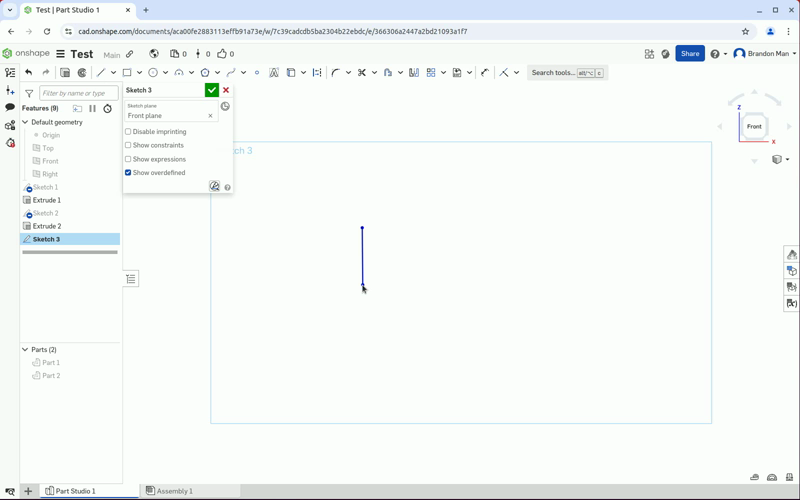
key(a)
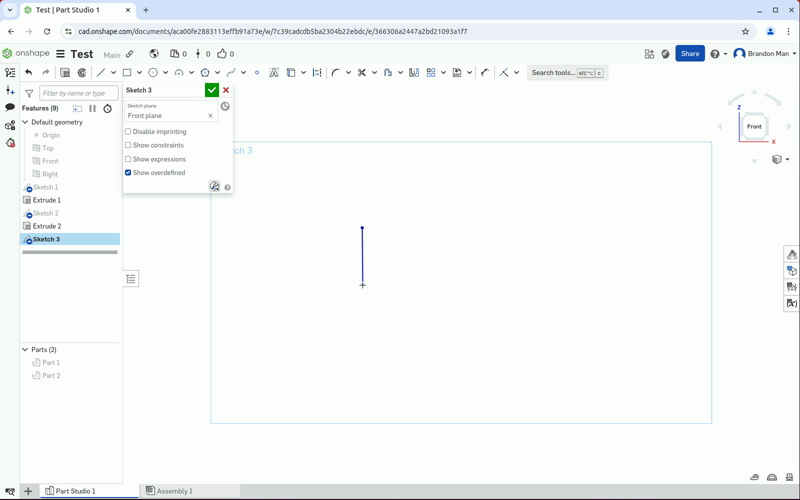
mouse_move(362, 284)
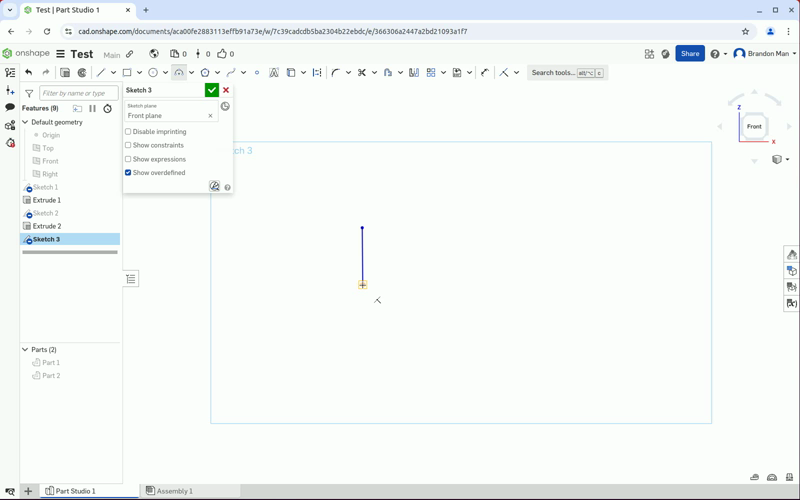
click(362, 284)
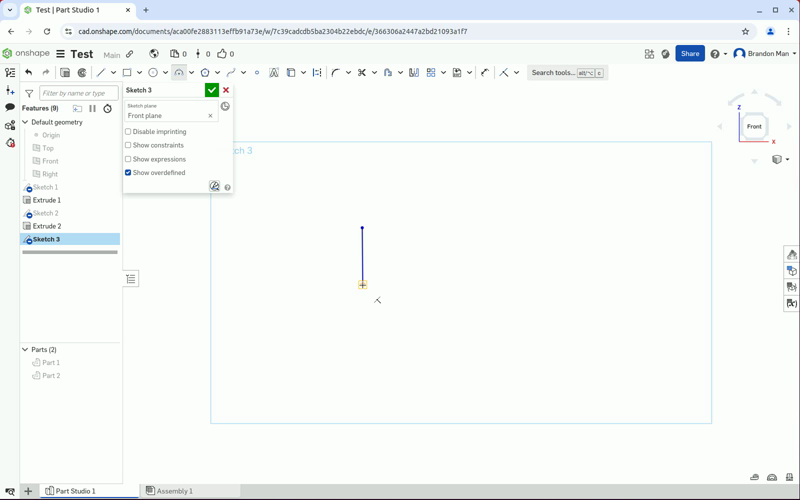
key_down(shift)
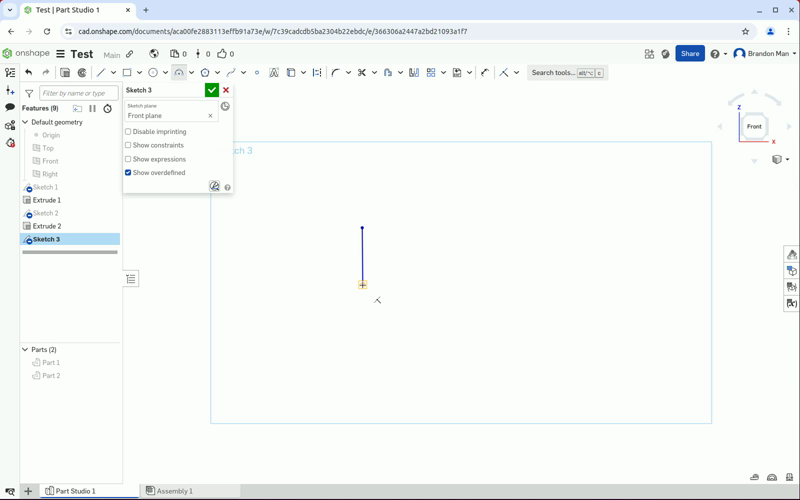
mouse_move(411, 198)
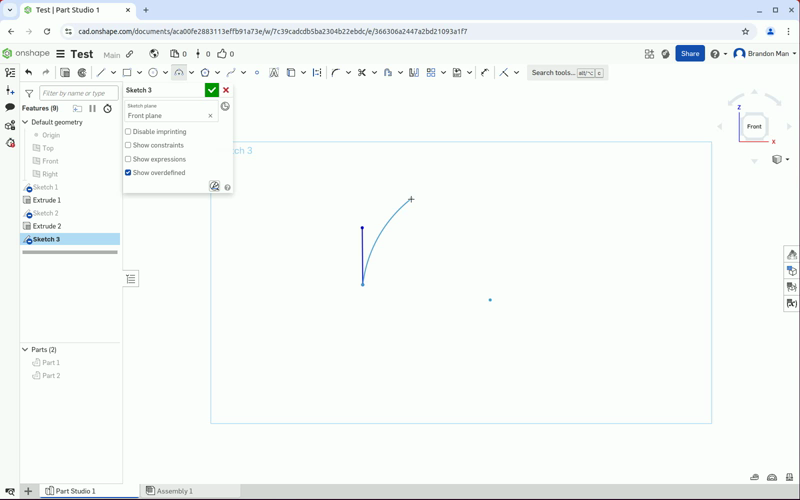
click(411, 198)
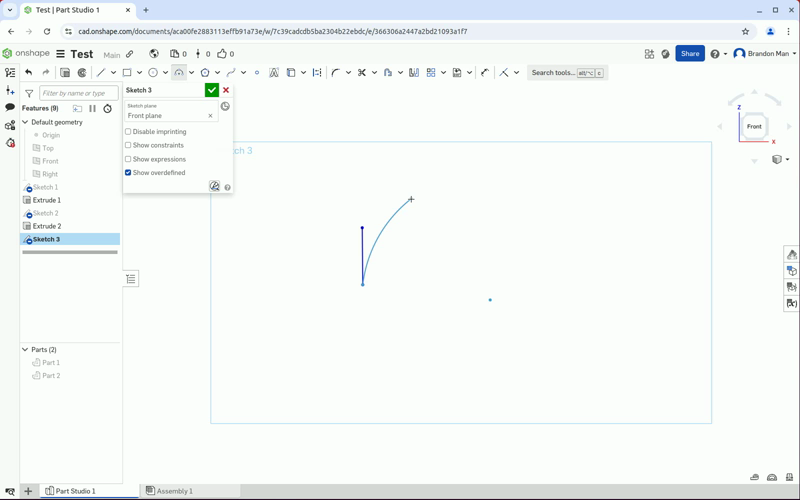
mouse_move(375, 235)
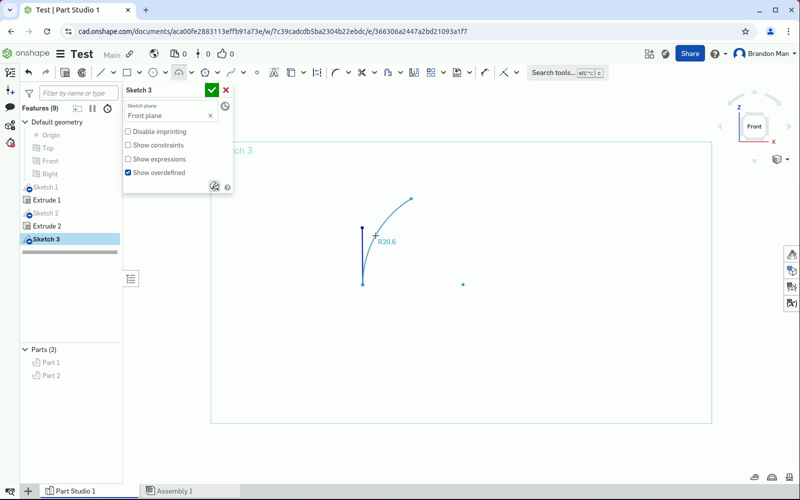
click(375, 235)
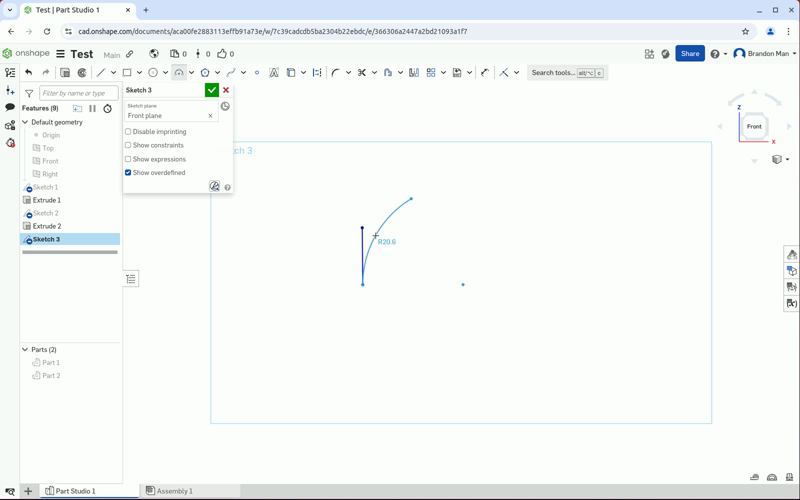
key_up(shift)
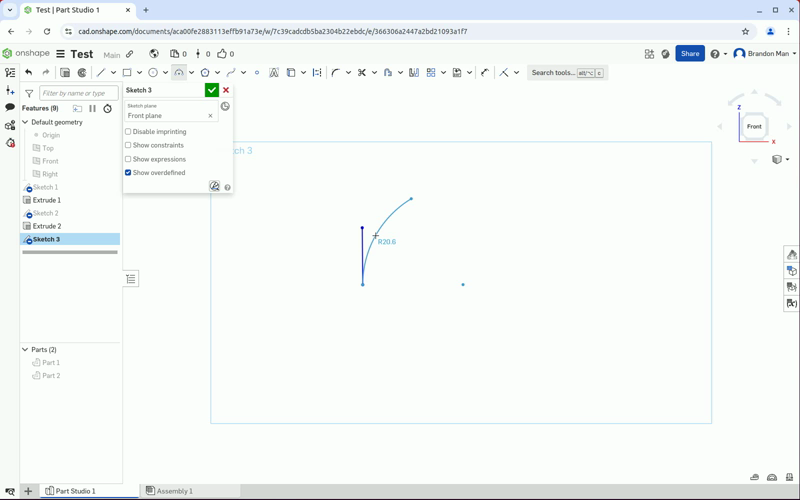
key(esc)
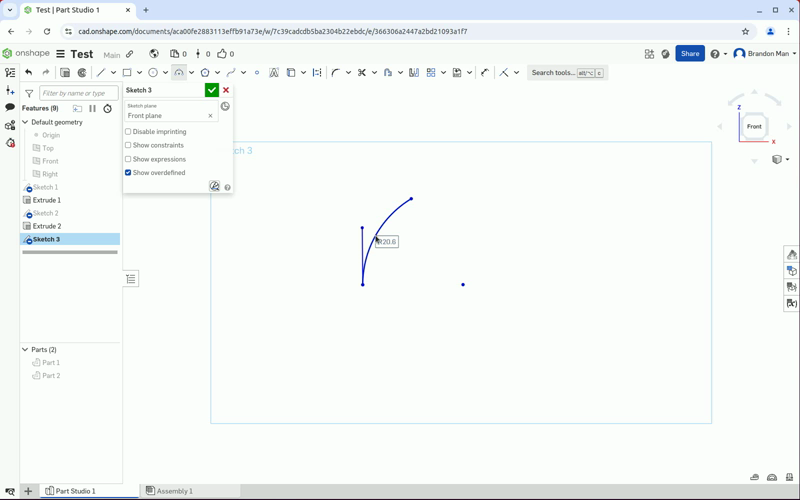
key(l)
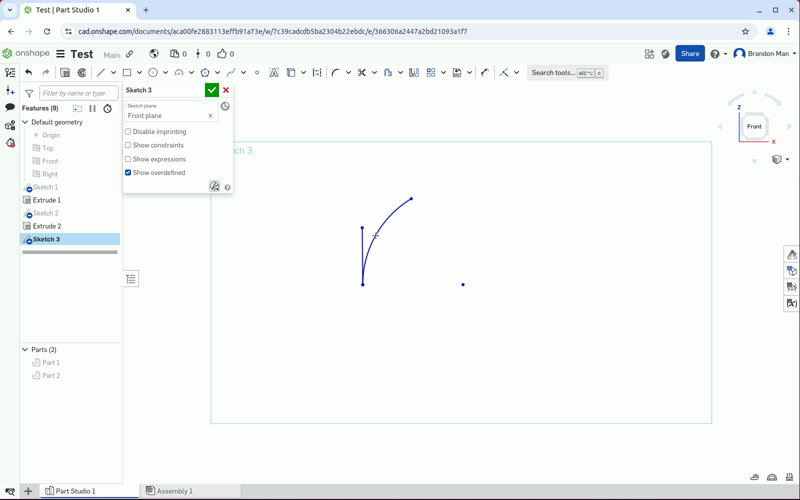
mouse_move(411, 198)
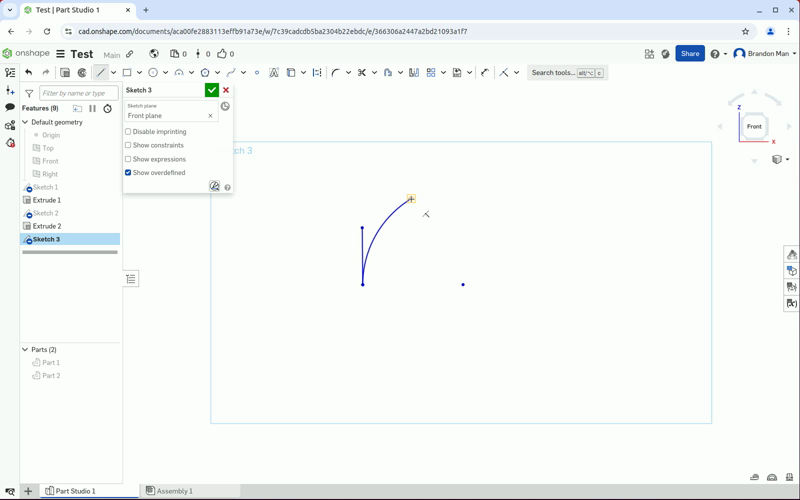
click(411, 198)
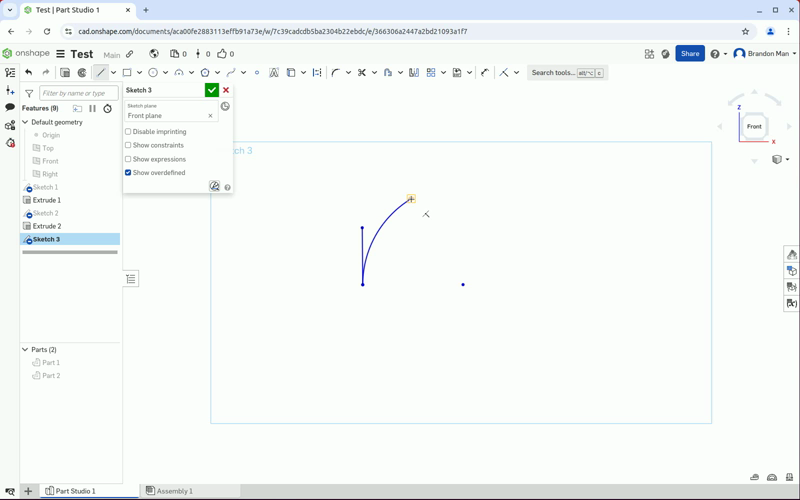
mouse_move(441, 198)
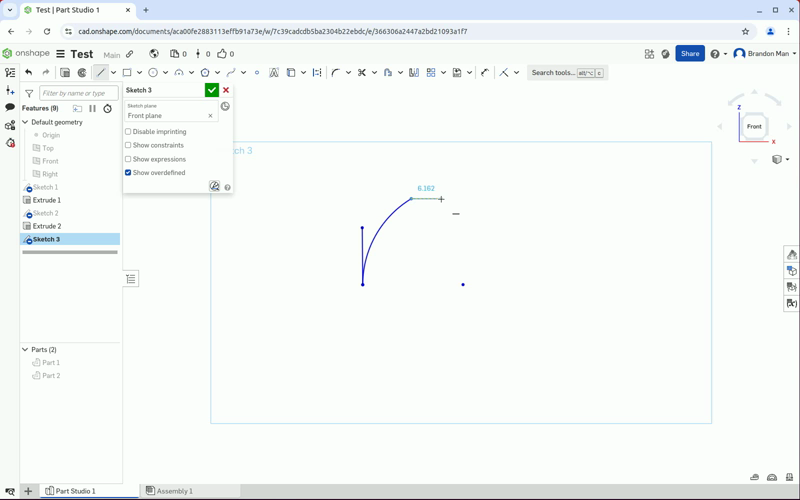
key_down(shift)
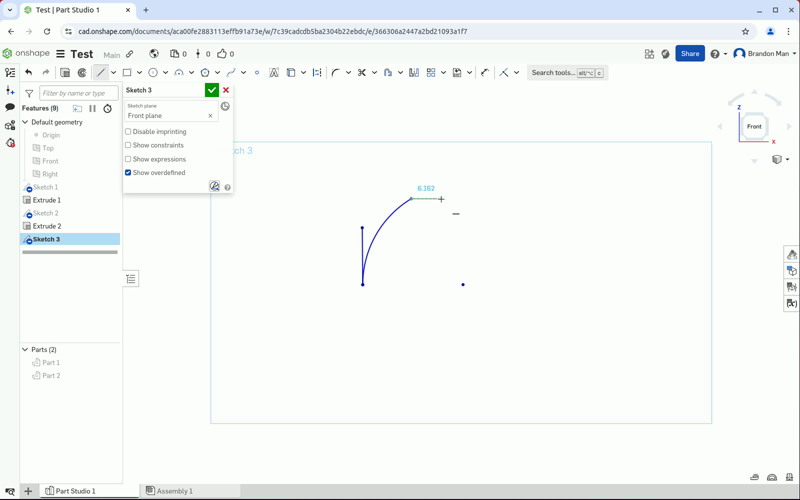
mouse_move(362, 227)
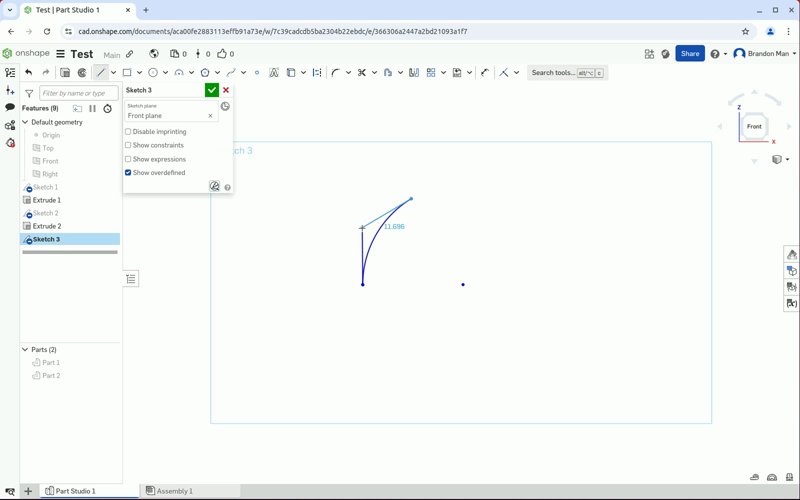
key_up(shift)
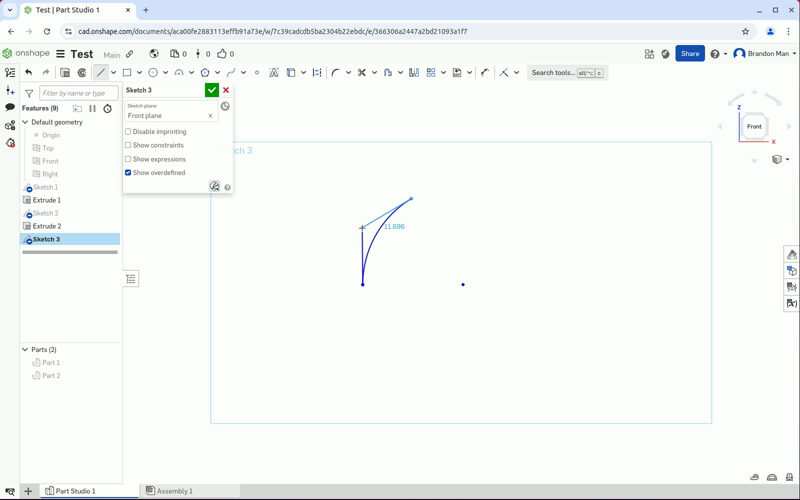
click(362, 227)
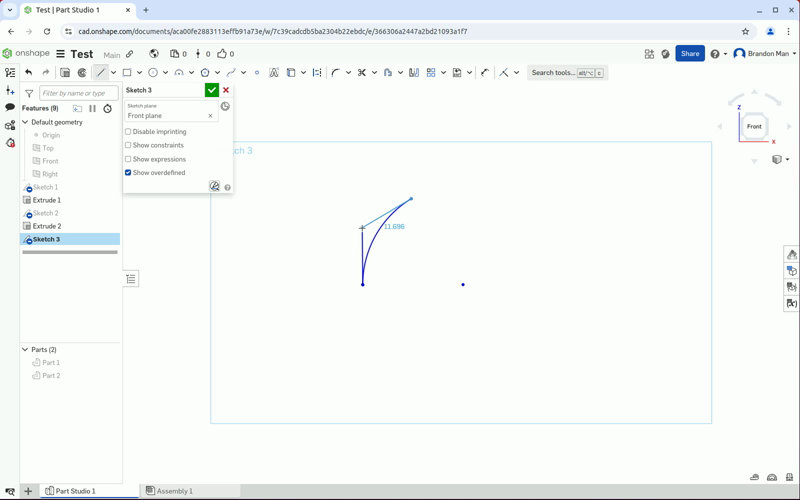
key(esc)
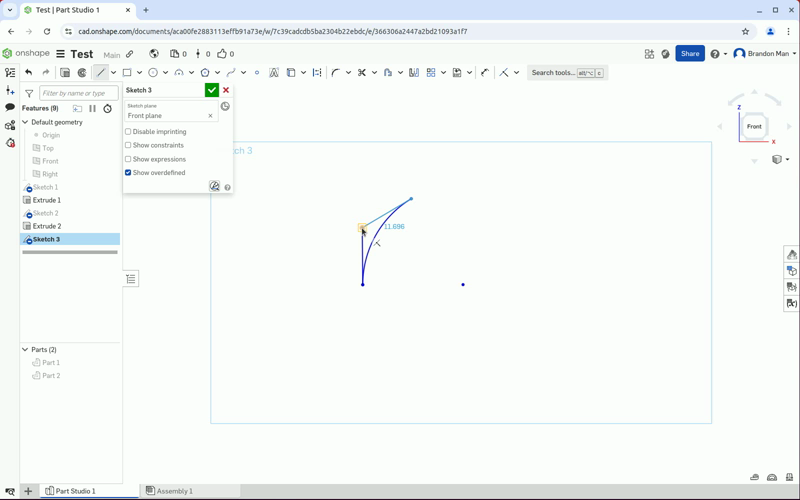
mouse_move(368, 243)
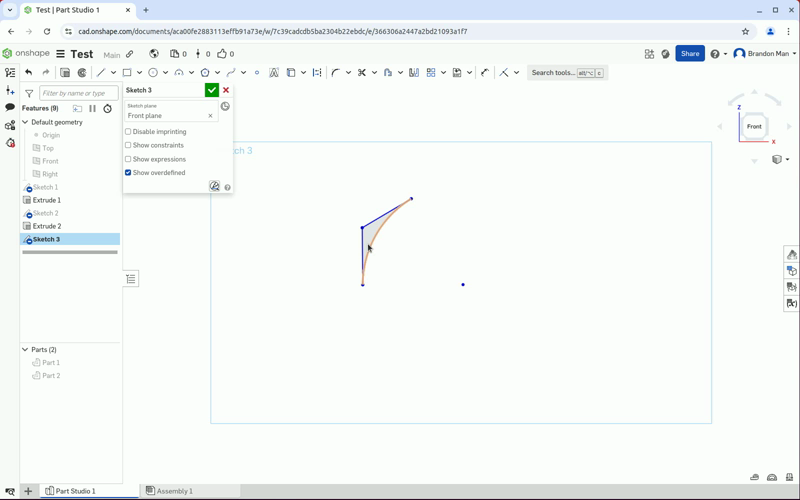
scroll(6)
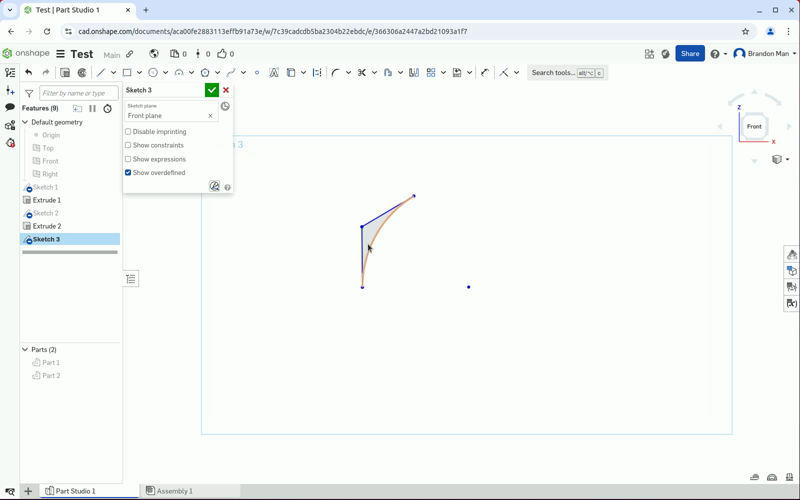
scroll(6)
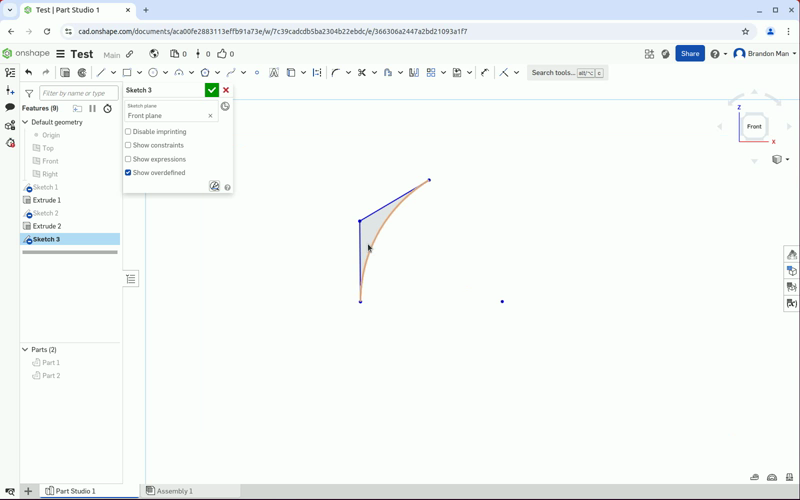
scroll(6)
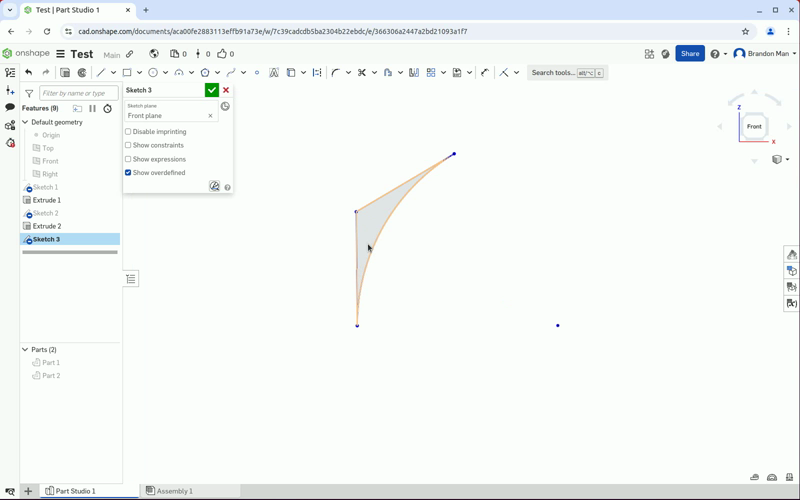
scroll(6)
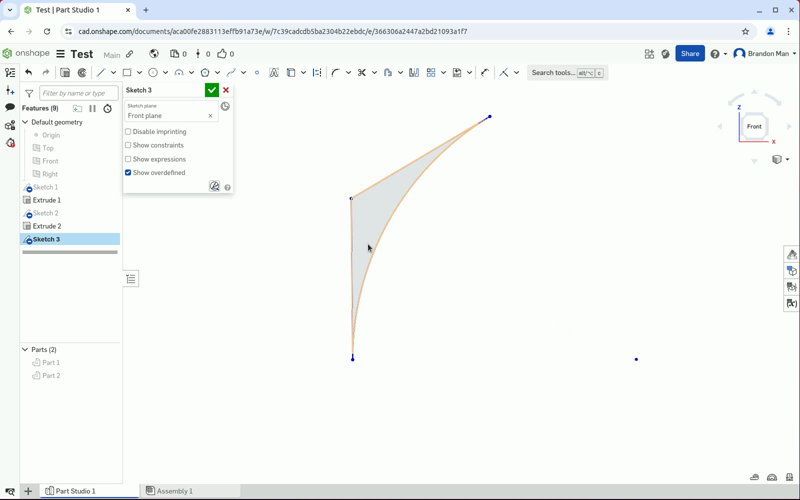
scroll(6)
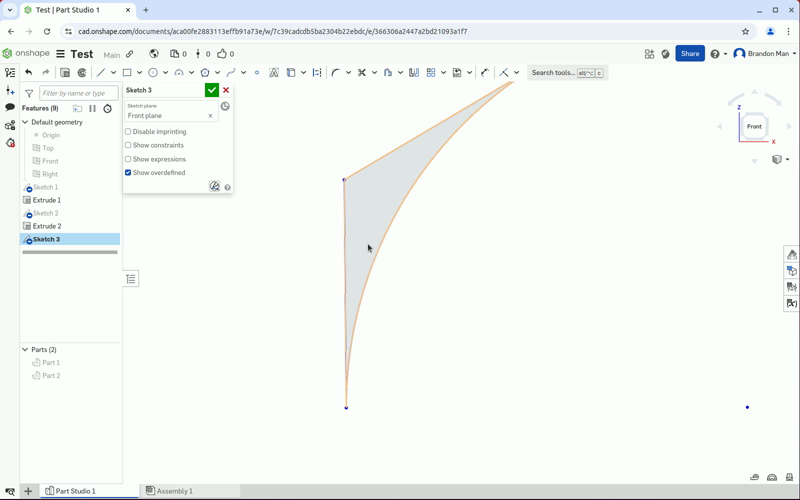
scroll(6)
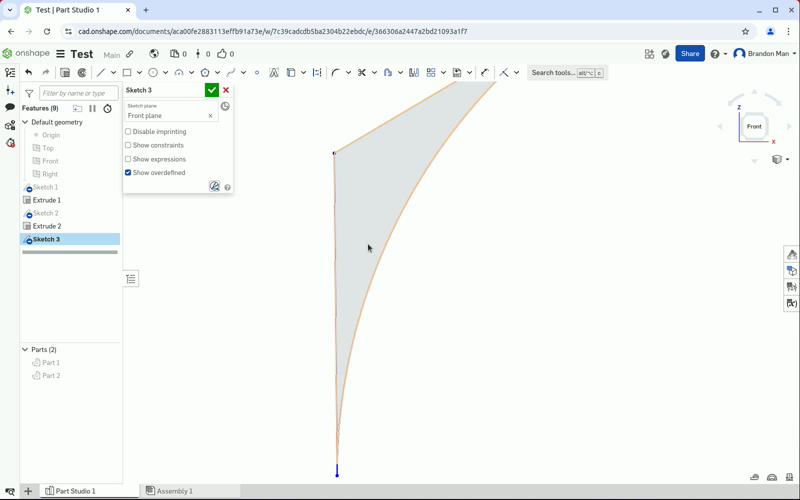
scroll(6)
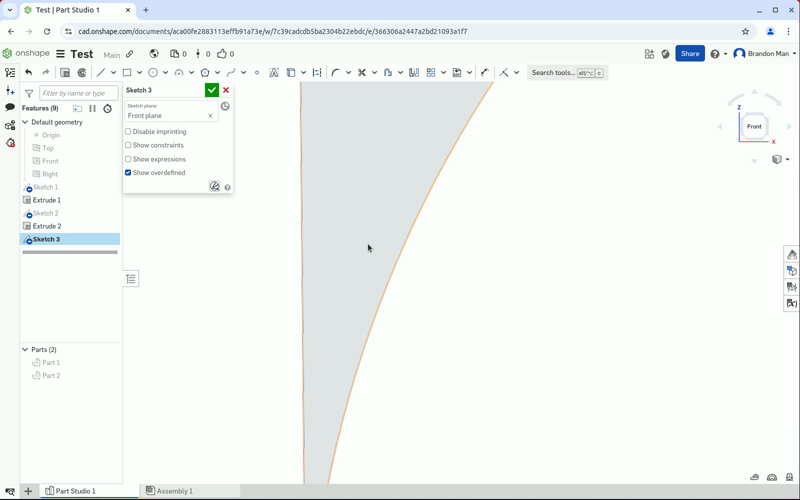
click(368, 243)
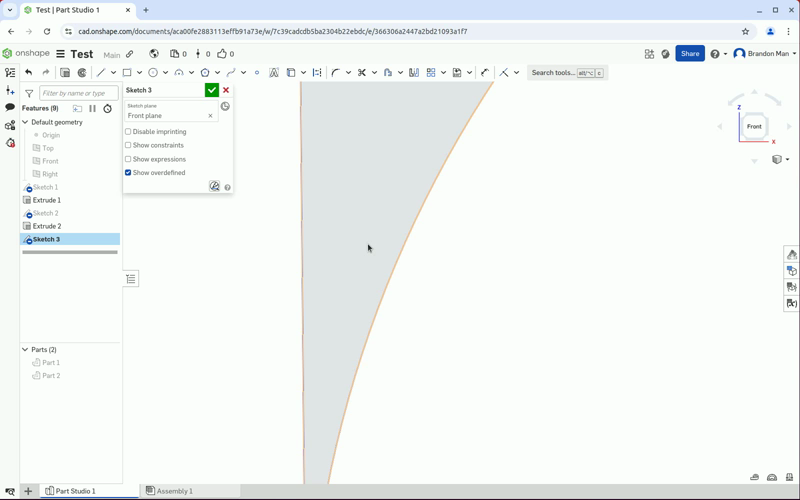
scroll(-6)
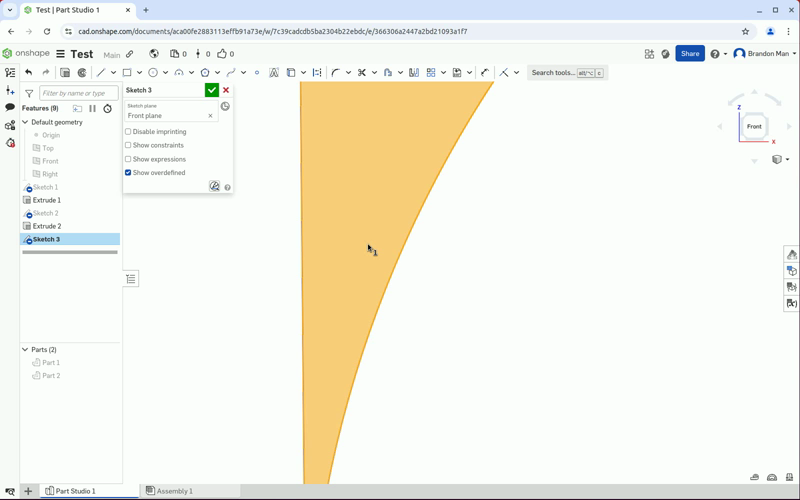
scroll(-6)
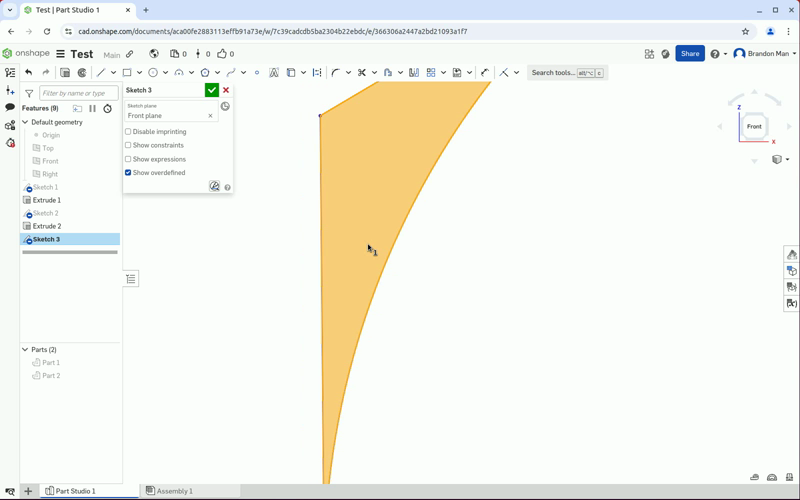
scroll(-6)
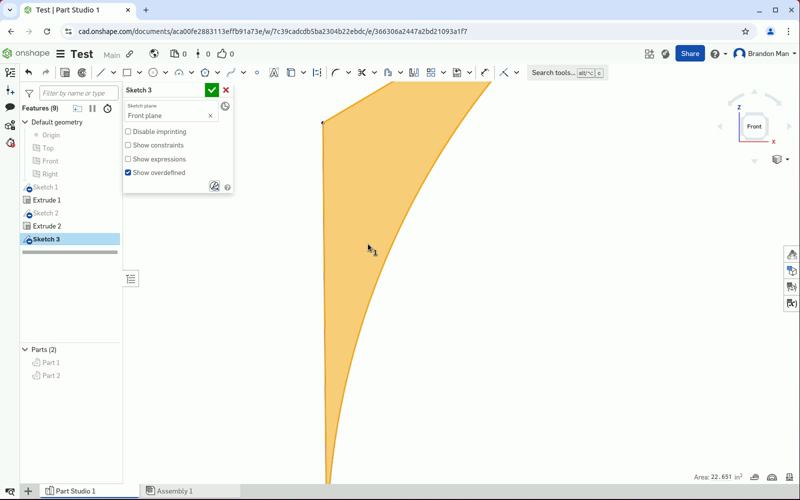
scroll(-6)
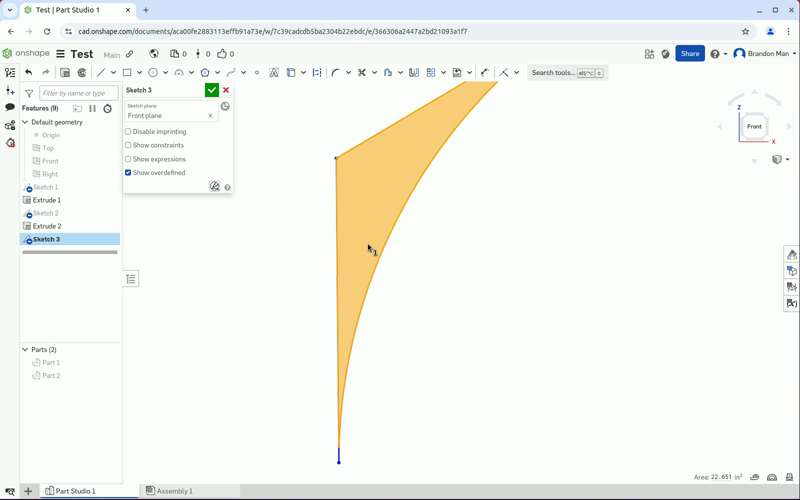
scroll(-6)
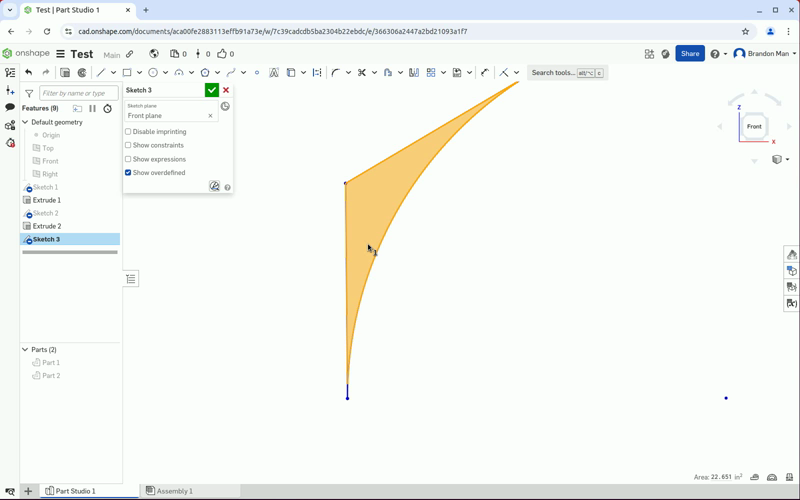
scroll(-6)
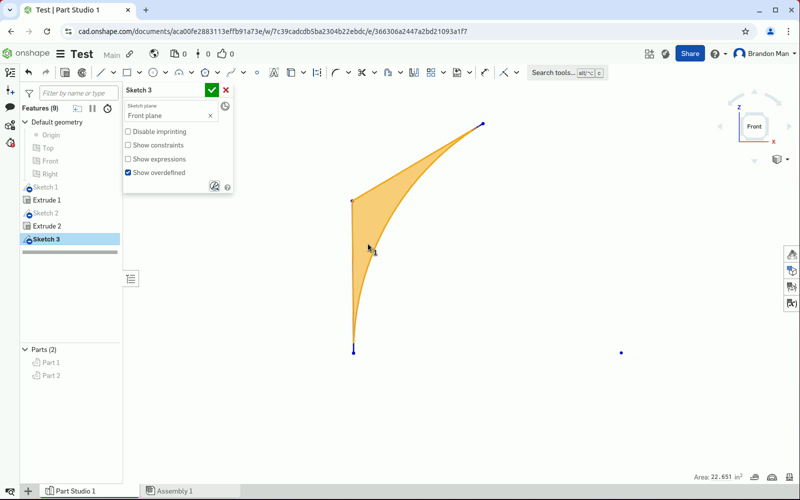
scroll(-6)
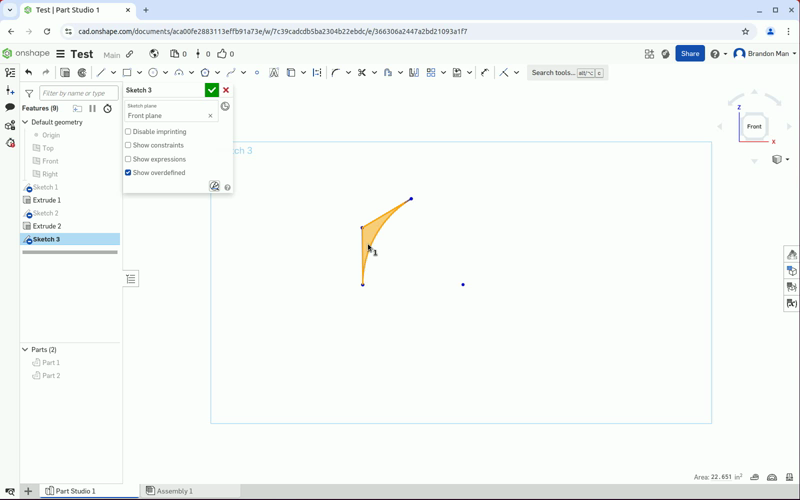
mouse_move(73, 352)
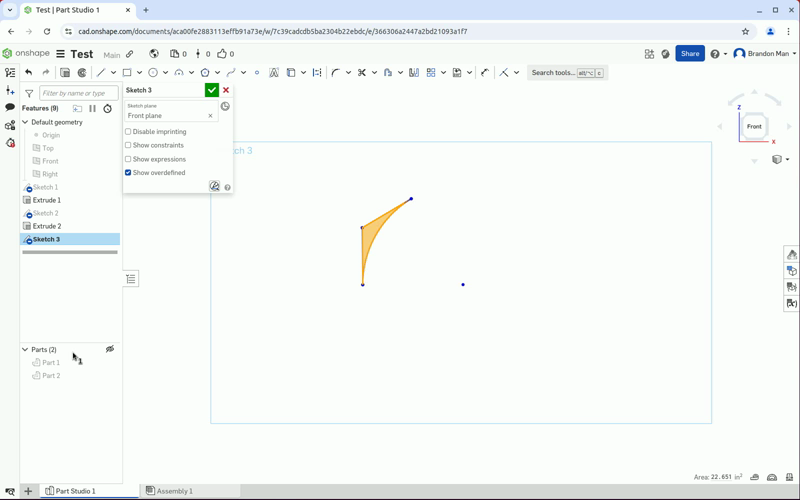
key(shift+y)
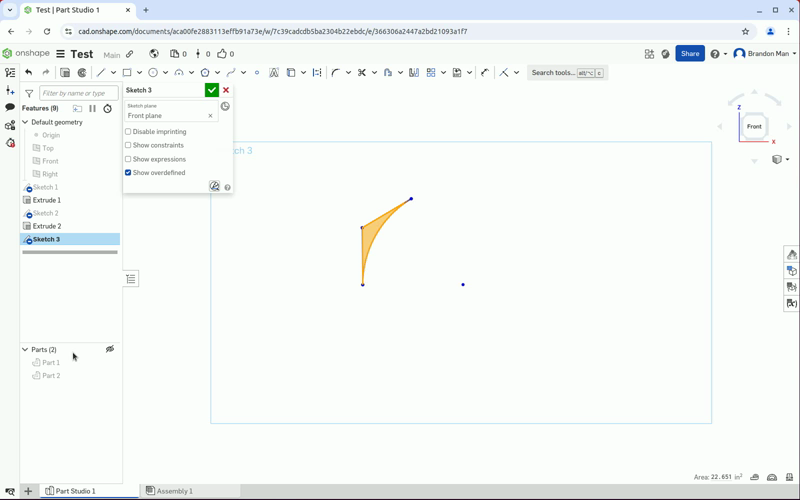
key(shift+e)
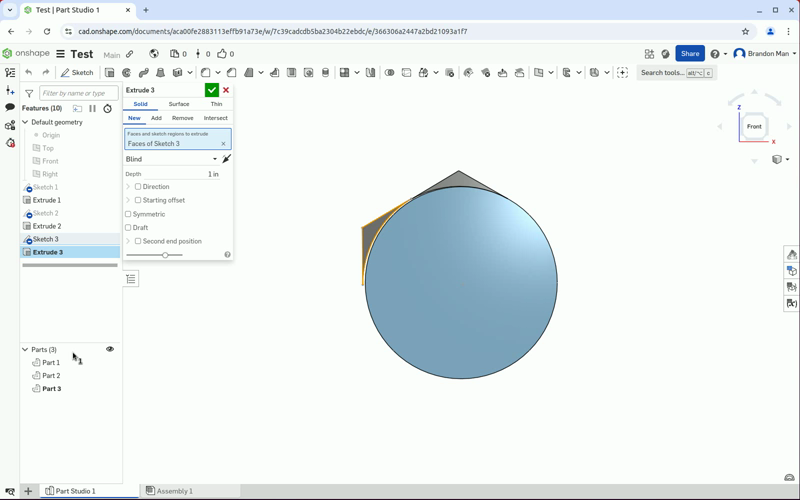
mouse_move(143, 106)
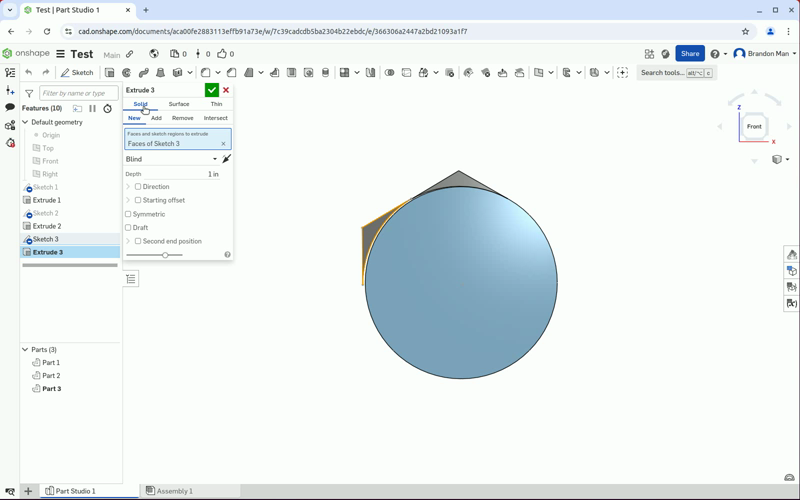
click(143, 106)
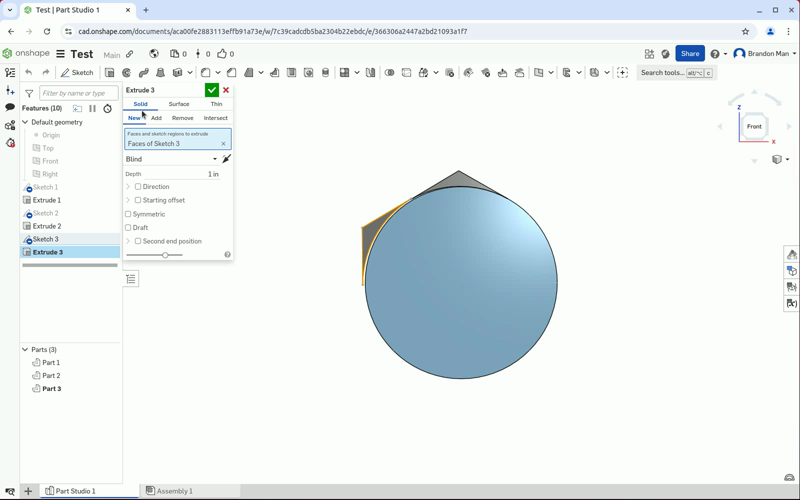
mouse_move(137, 120)
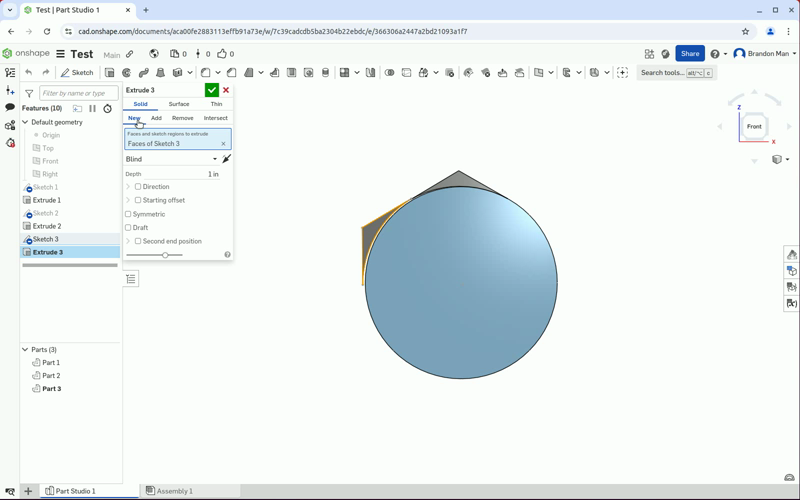
click(137, 120)
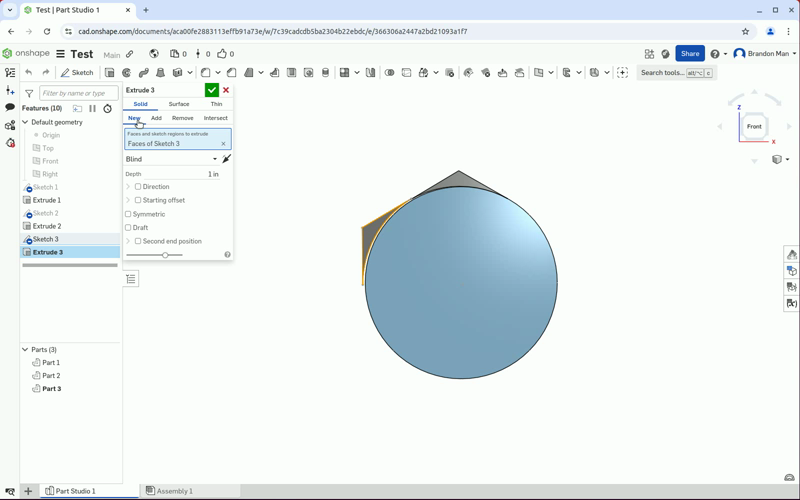
key(tab, 4)
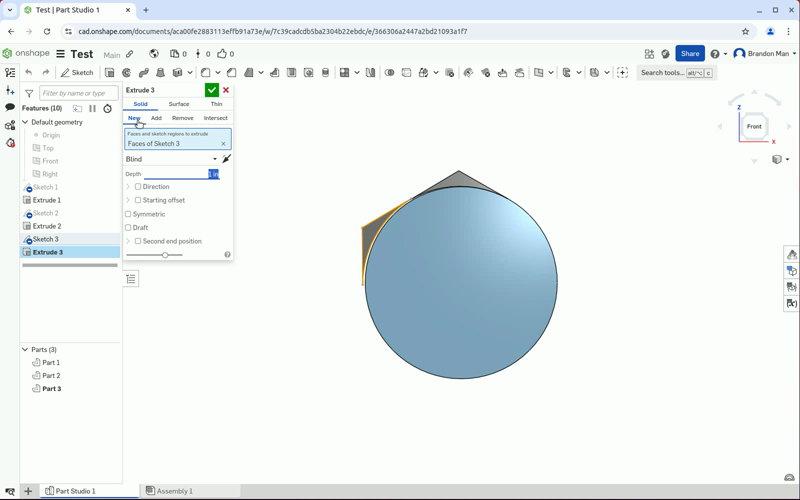
text(10.11)
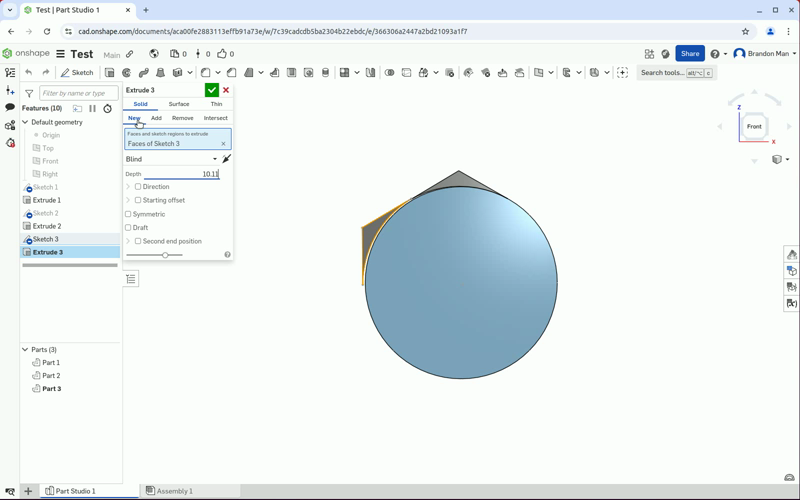
key(enter)
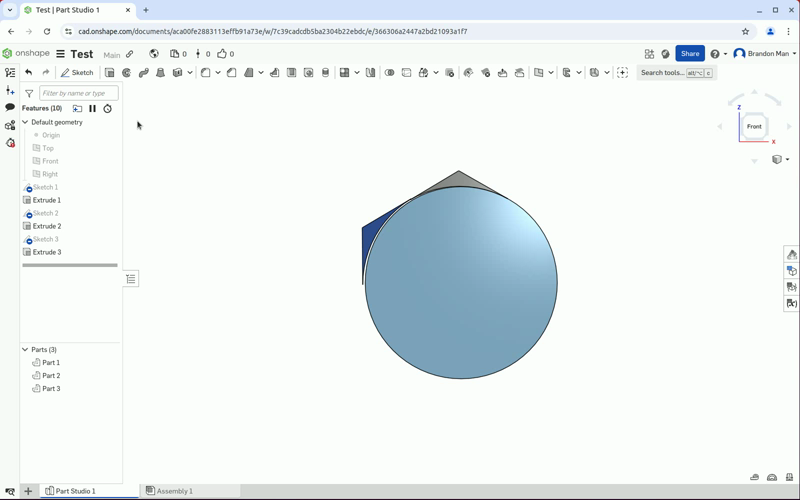
key(shift+h)
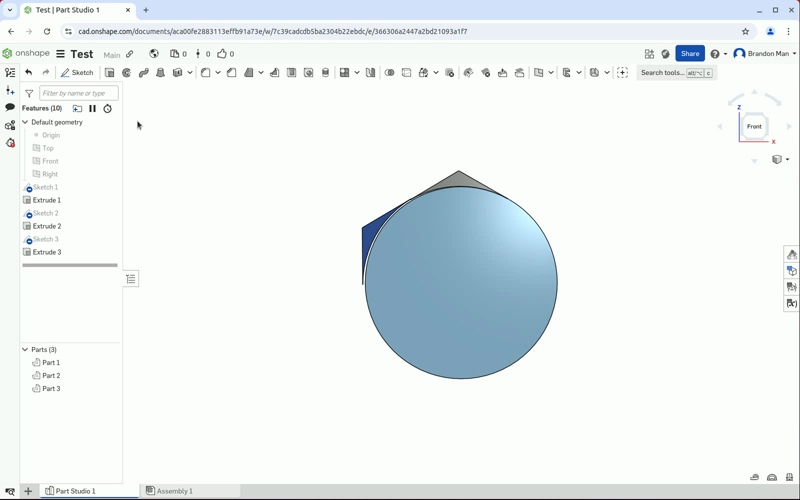
key(shift+h)
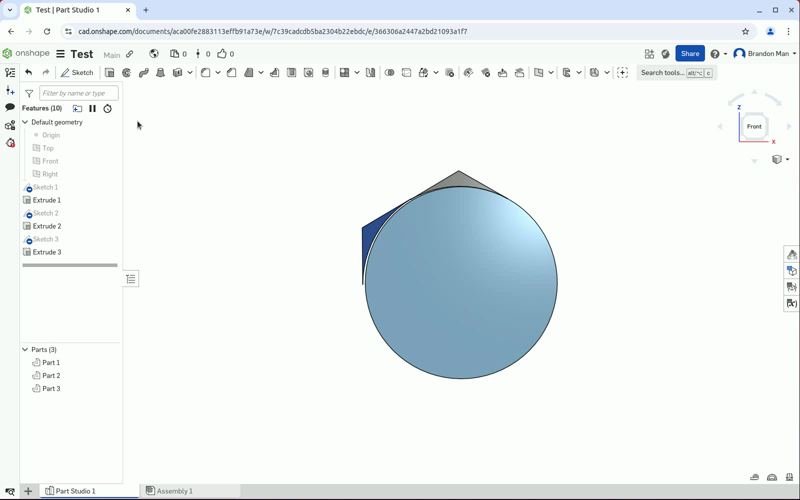
mouse_move(73, 189)
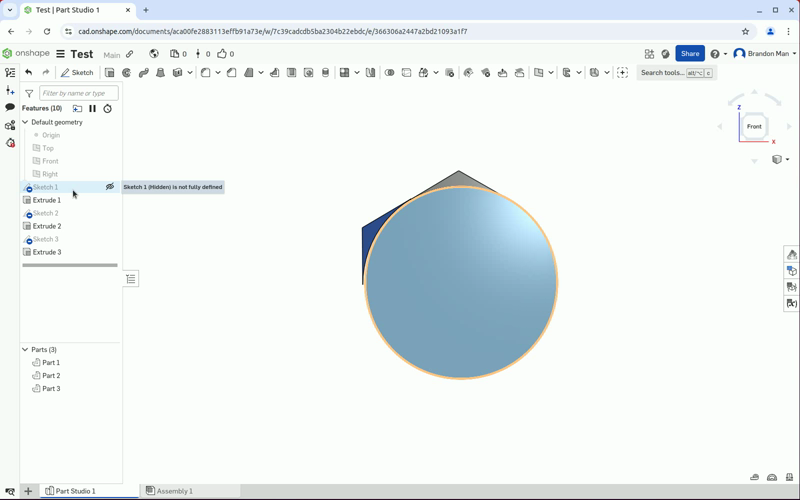
click(73, 189)
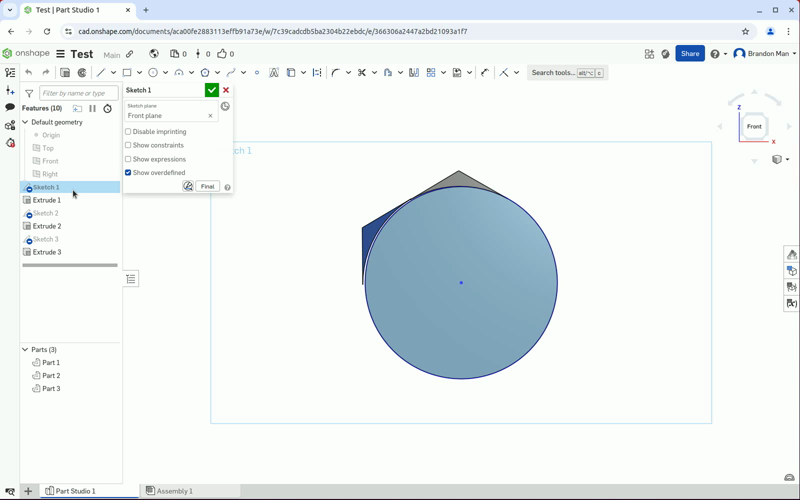
mouse_move(229, 92)
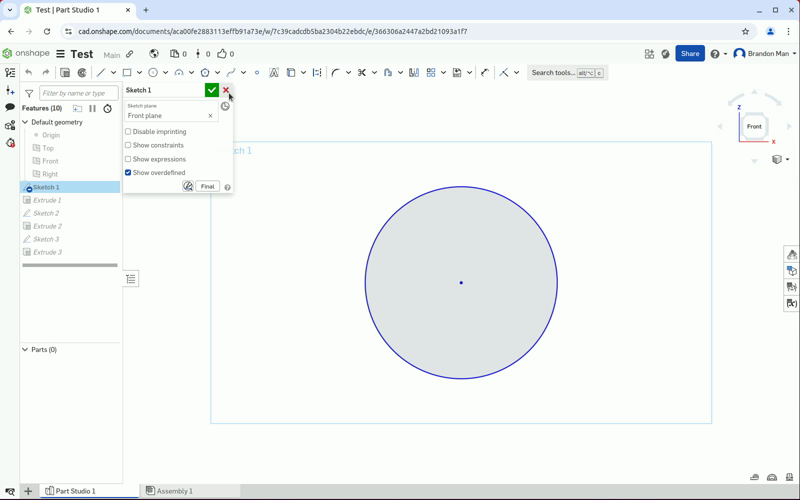
click(229, 92)
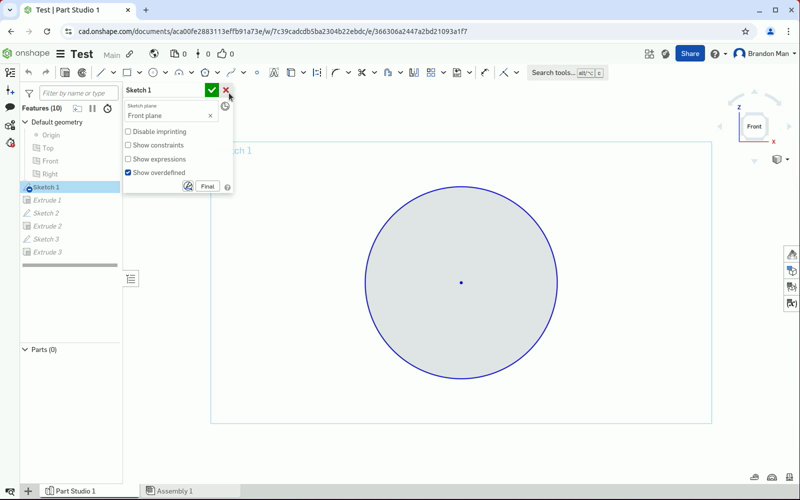
key(shift+s)
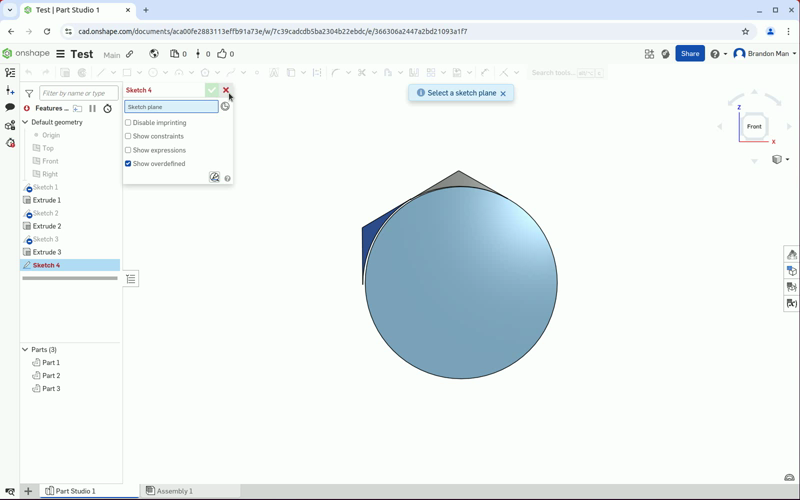
mouse_move(73, 163)
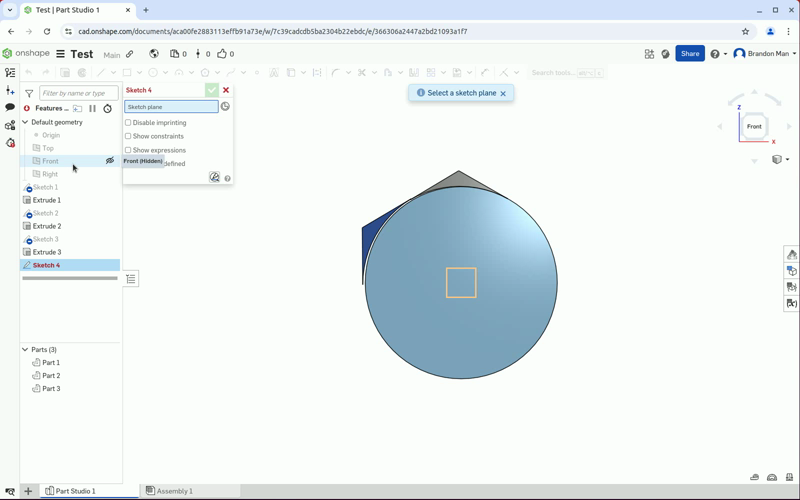
click(73, 163)
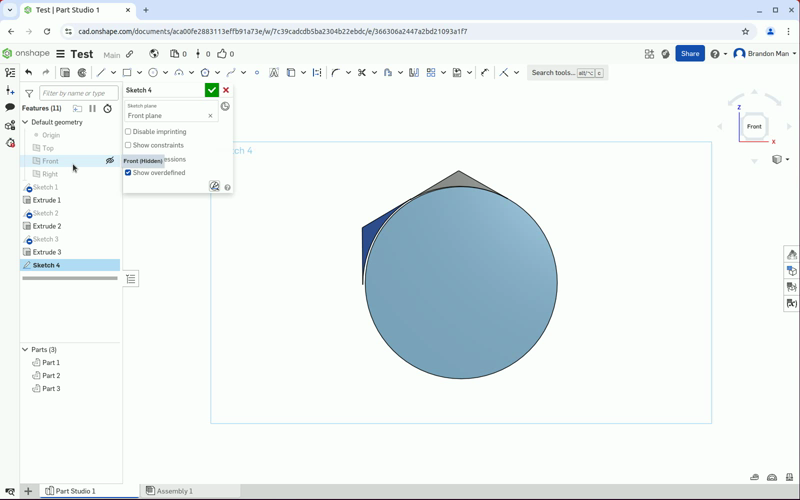
mouse_move(73, 352)
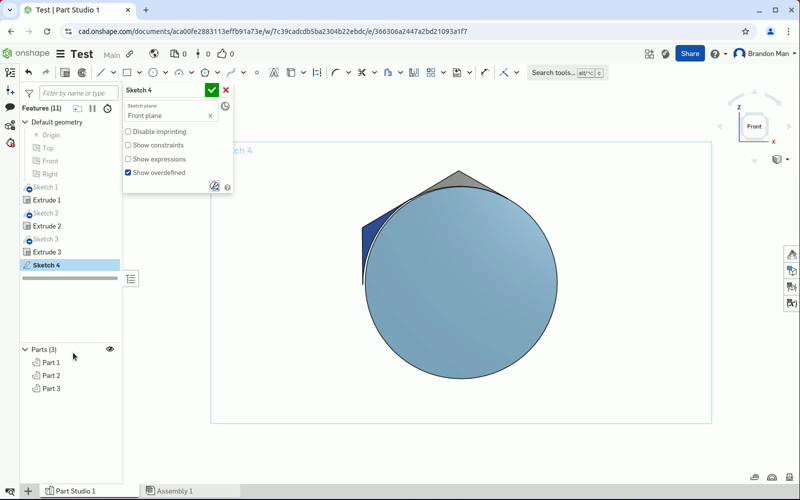
key(y)
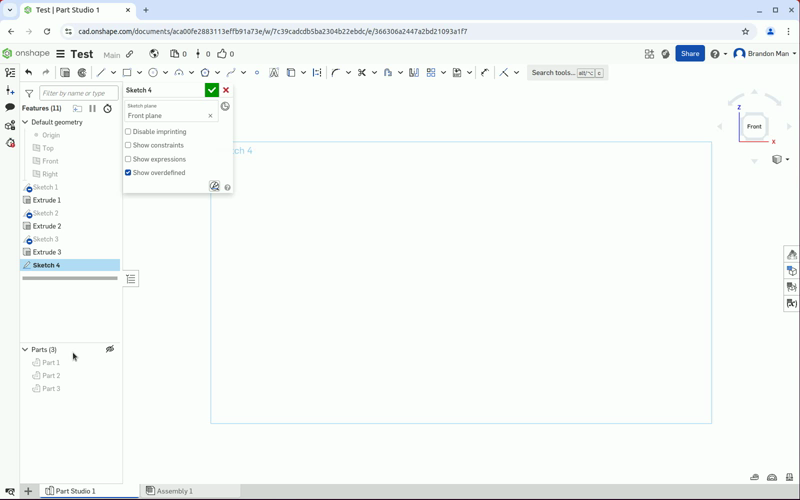
key(l)
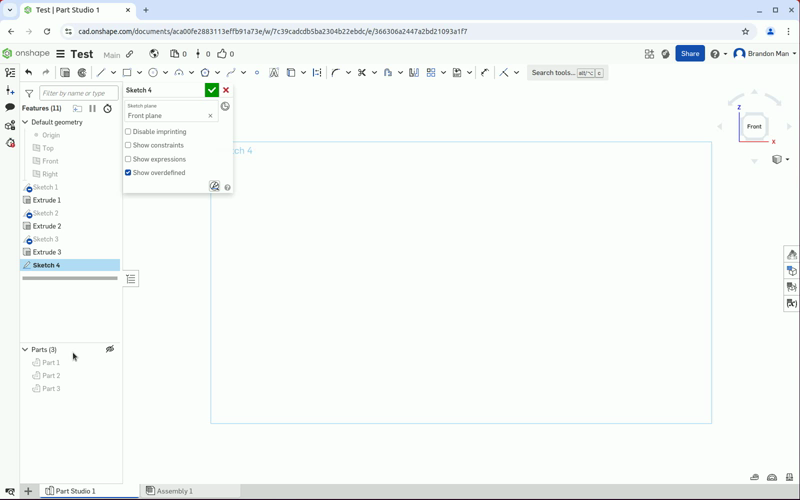
key_down(shift)
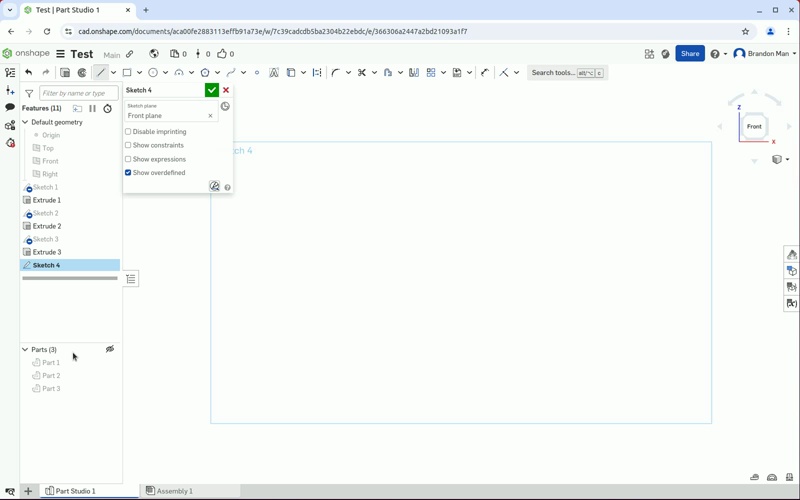
mouse_move(363, 284)
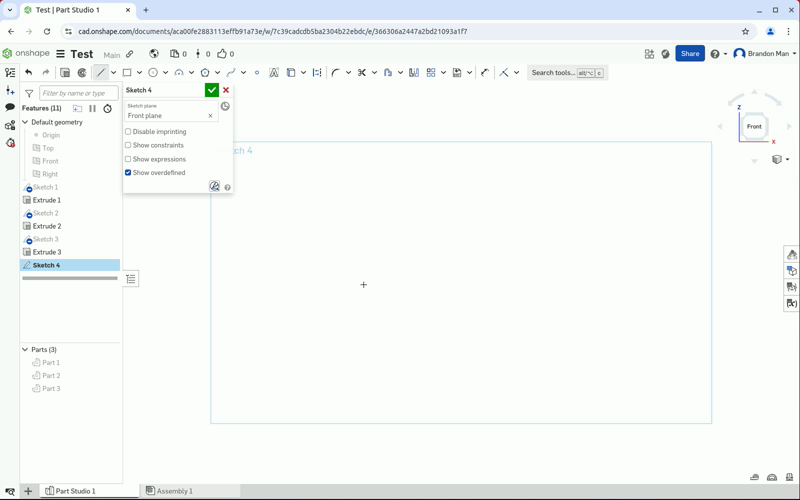
click(363, 284)
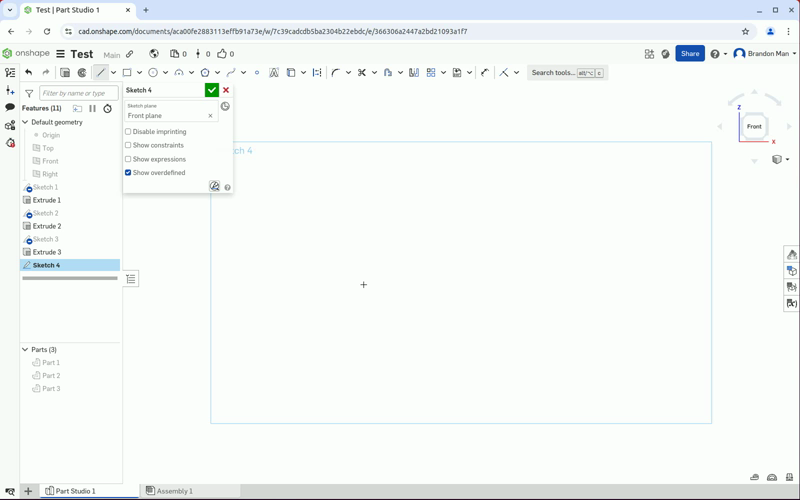
key_up(shift)
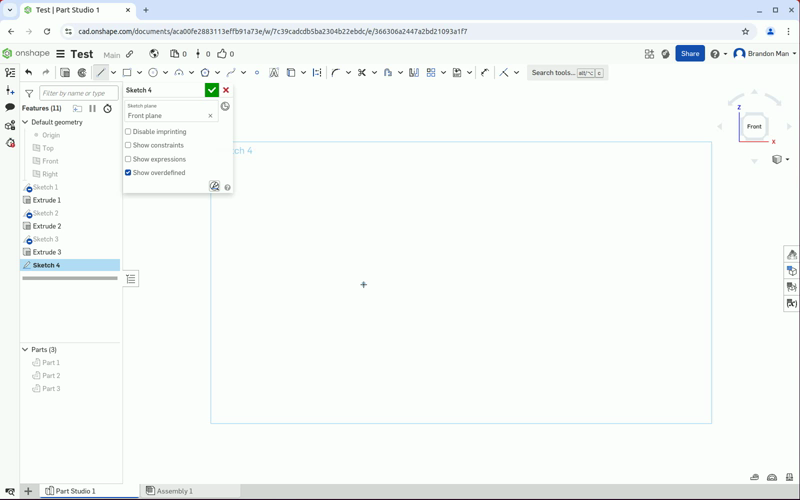
key_down(shift)
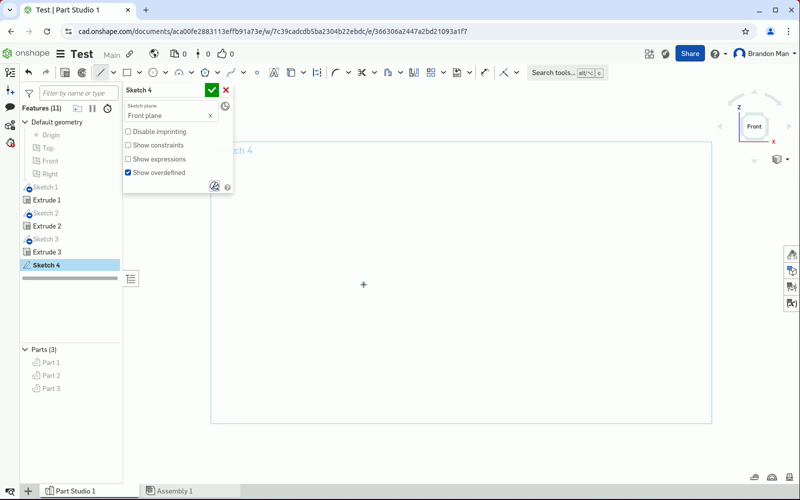
mouse_move(393, 284)
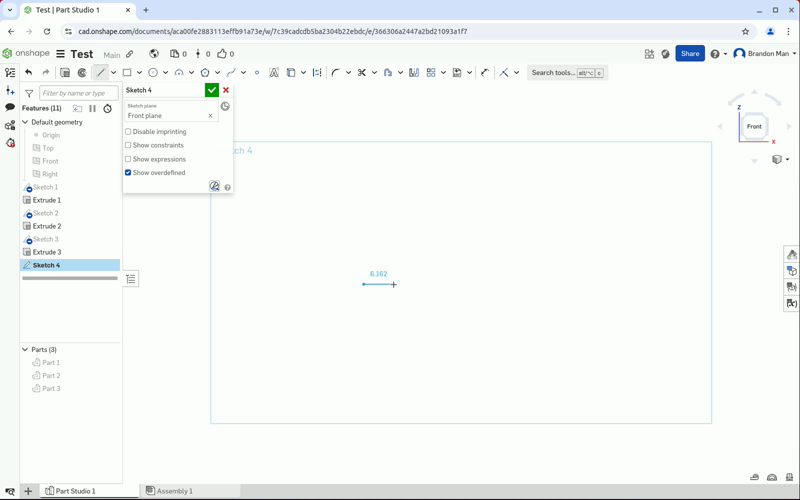
mouse_move(364, 340)
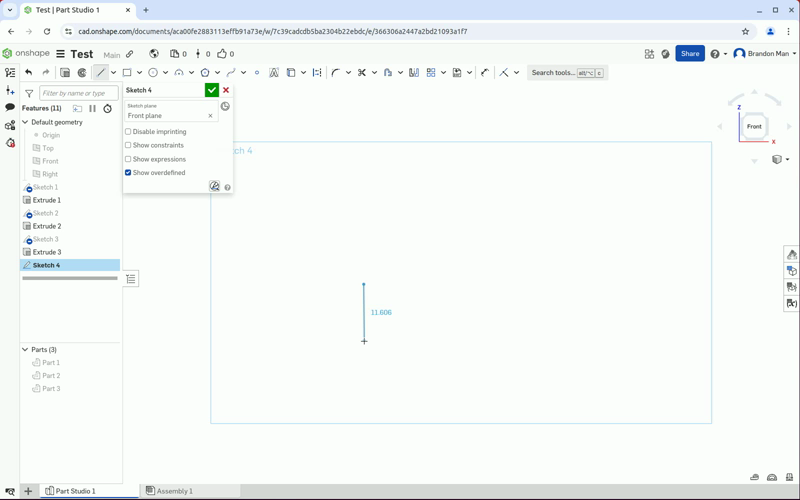
click(364, 340)
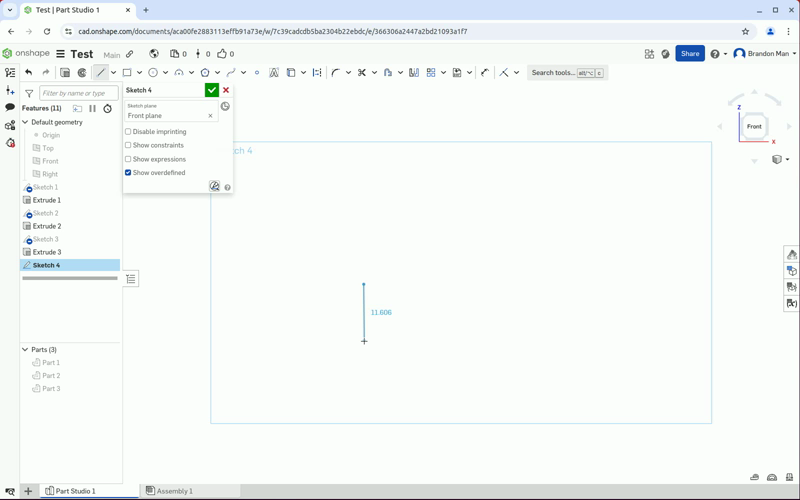
key_up(shift)
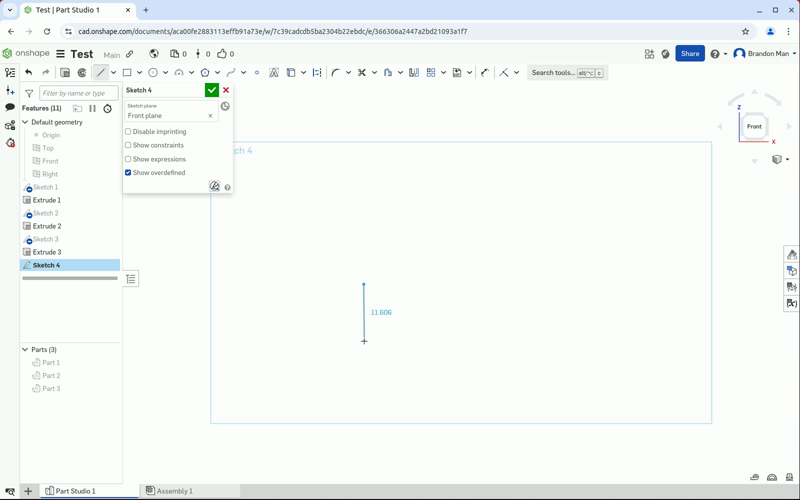
key_down(shift)
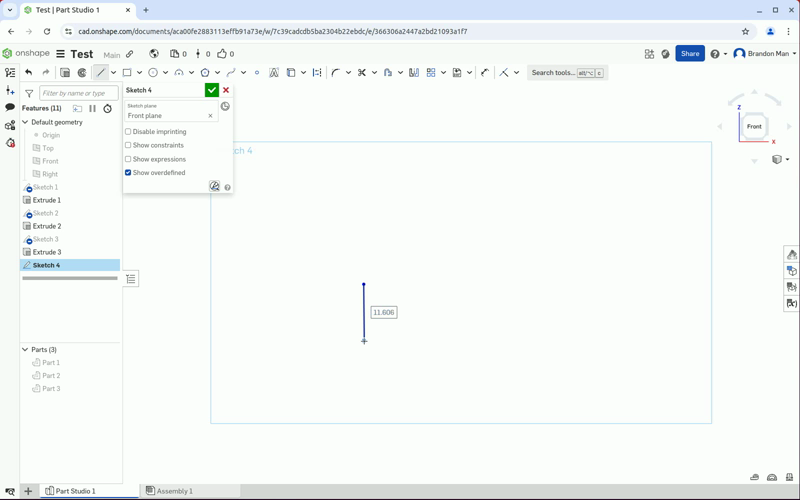
mouse_move(394, 340)
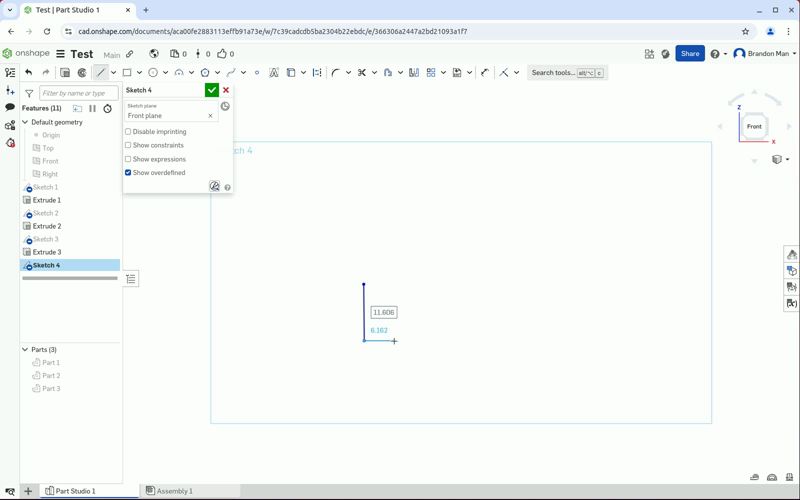
mouse_move(413, 367)
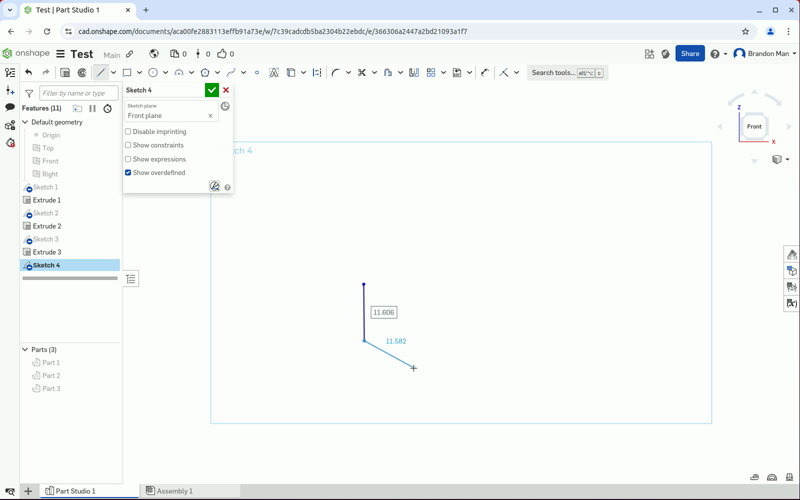
click(413, 367)
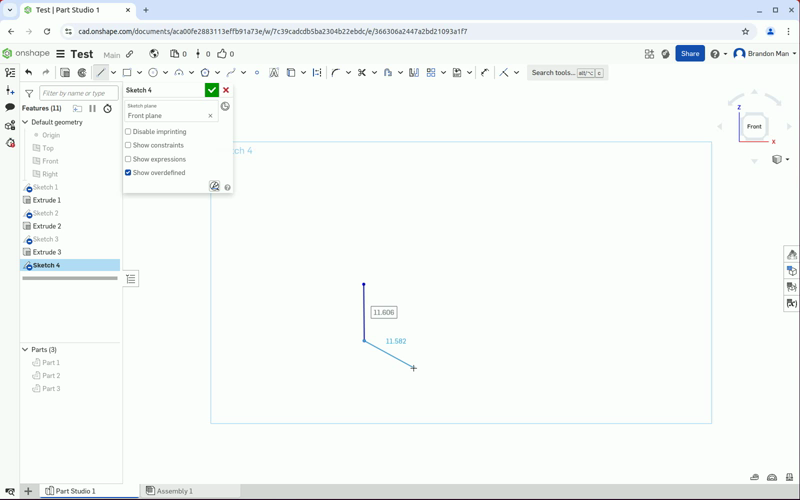
key_up(shift)
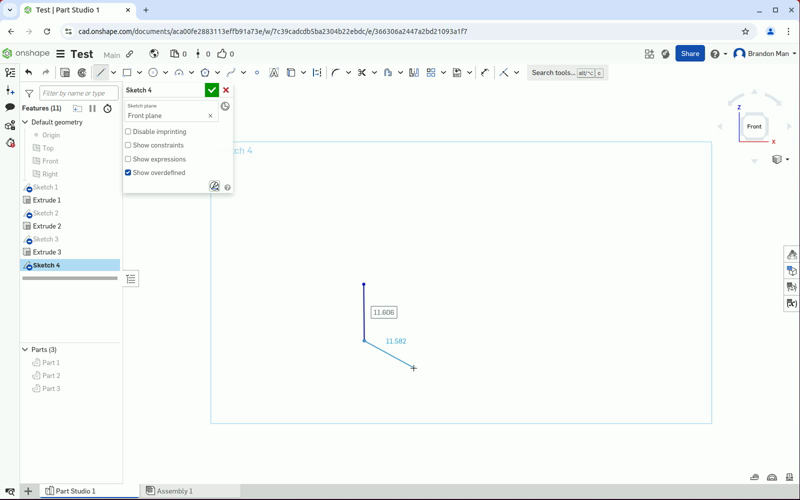
key(esc)
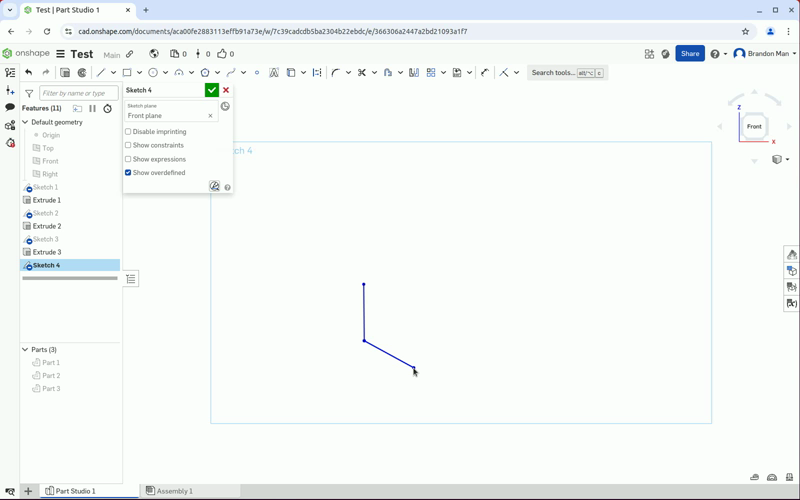
key(a)
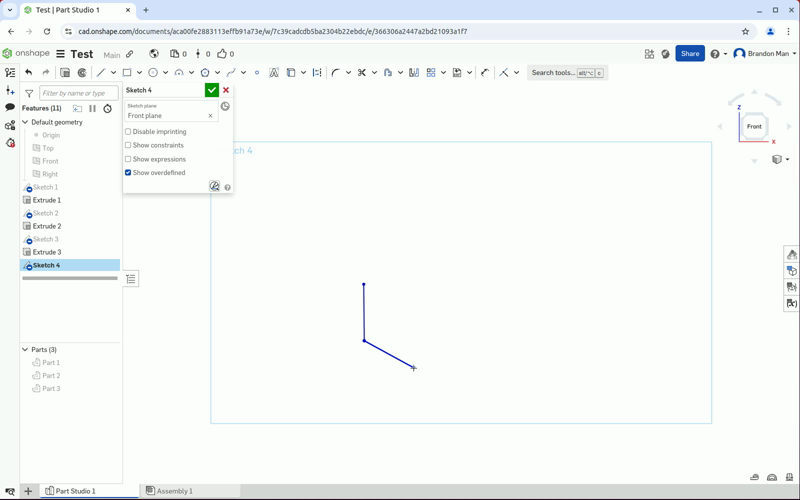
mouse_move(413, 367)
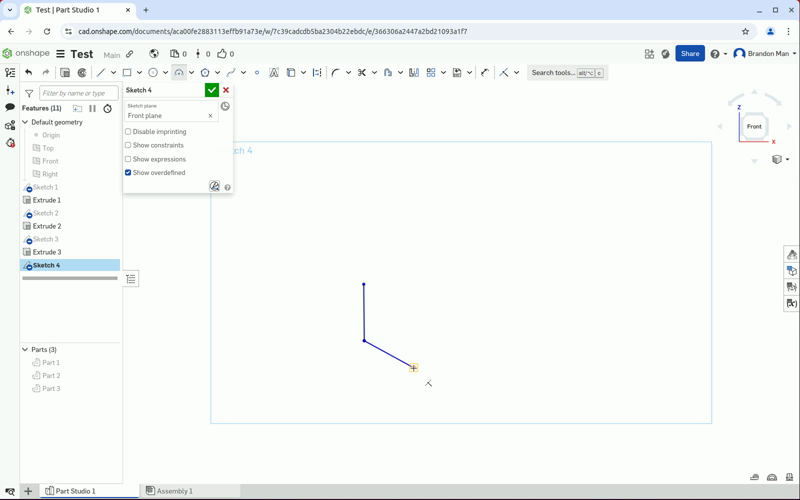
click(413, 367)
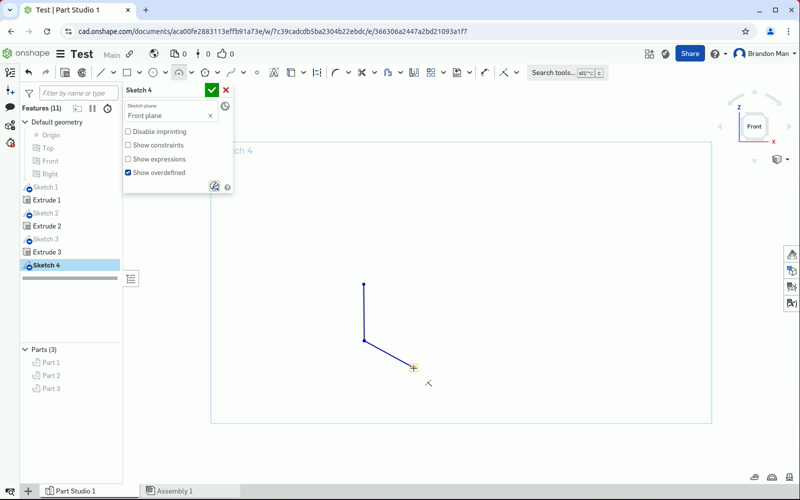
mouse_move(363, 284)
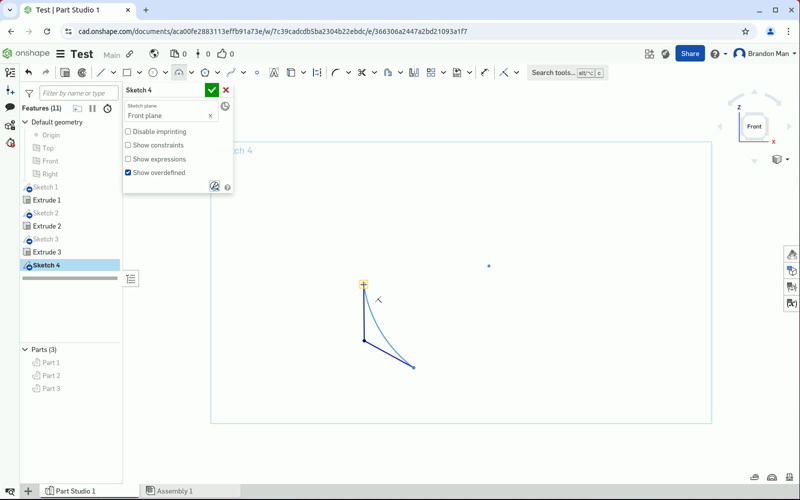
click(363, 284)
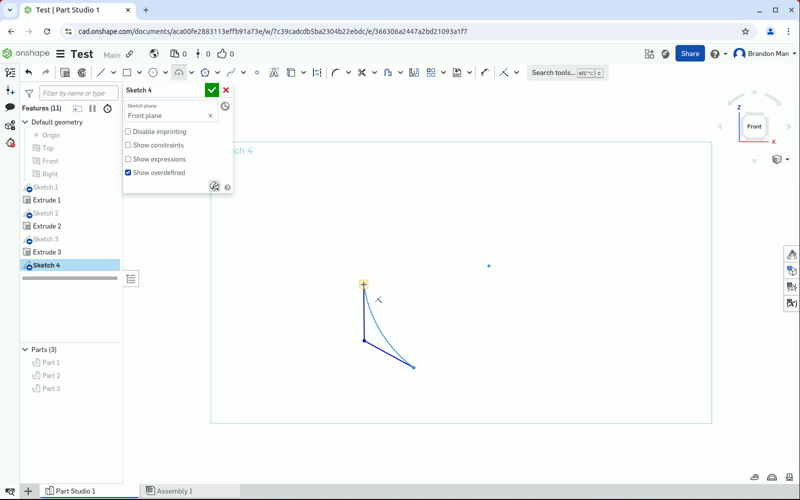
key_down(shift)
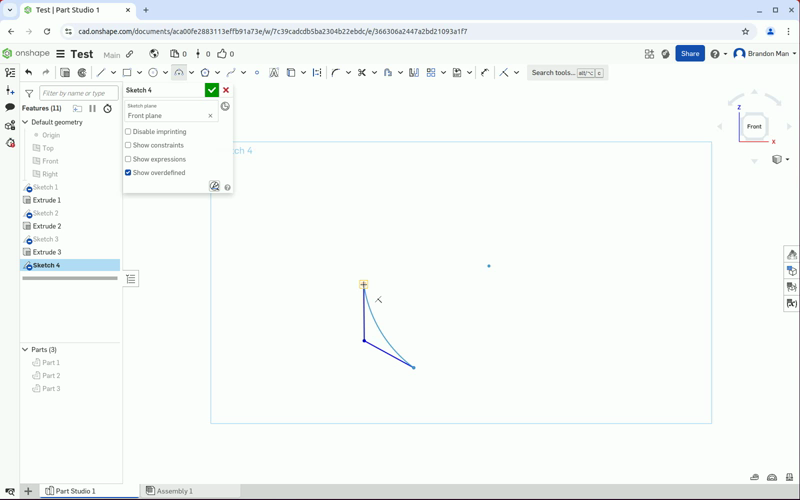
mouse_move(377, 332)
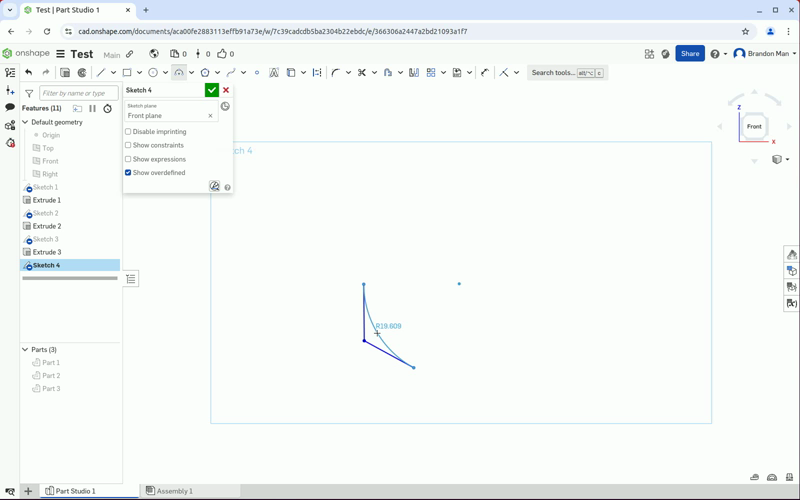
click(377, 332)
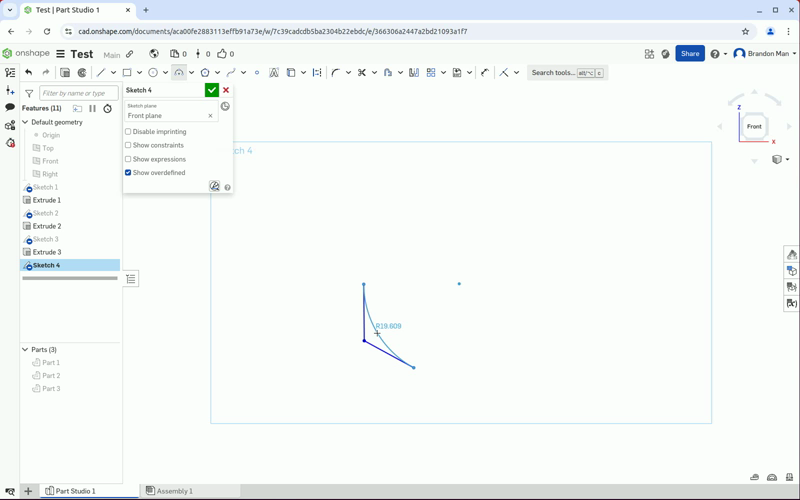
key_up(shift)
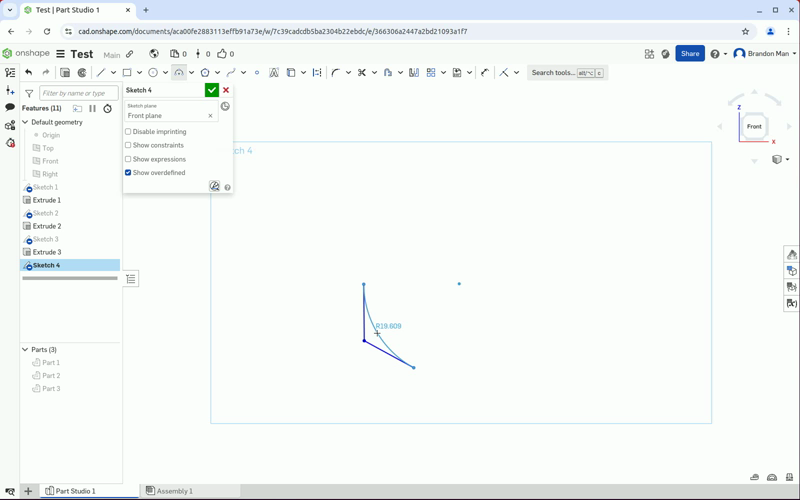
key(esc)
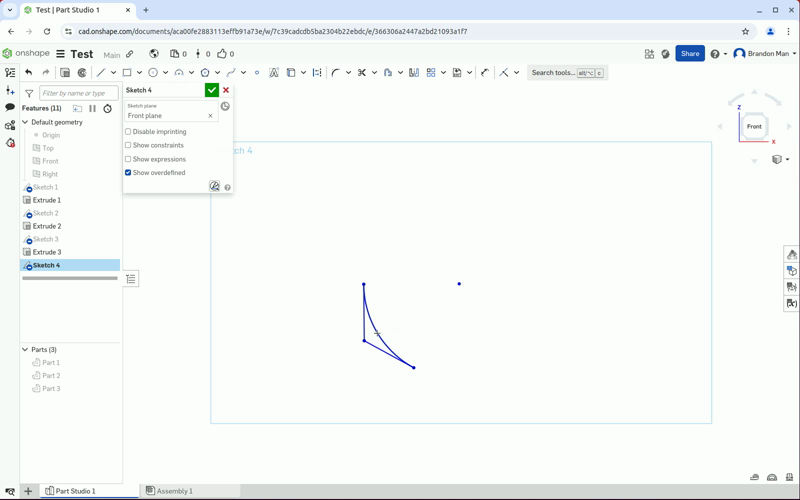
mouse_move(371, 326)
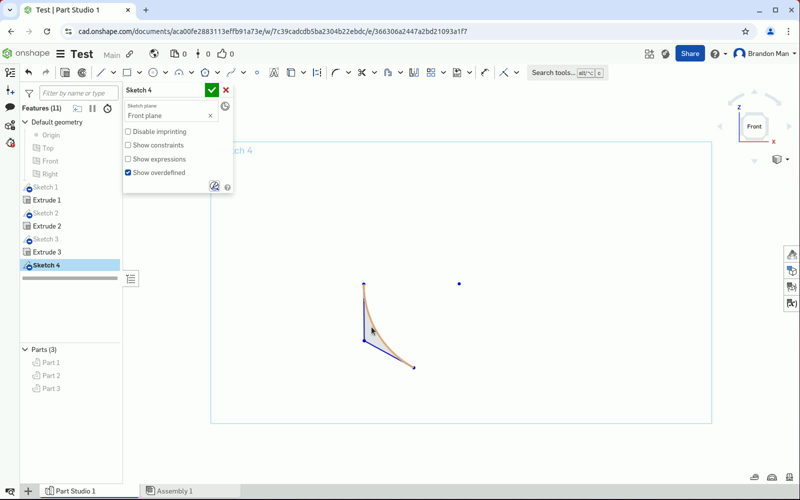
scroll(6)
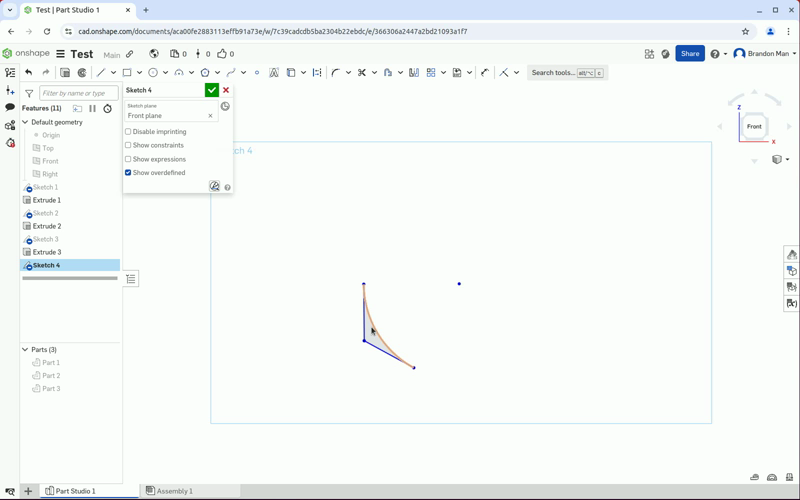
scroll(6)
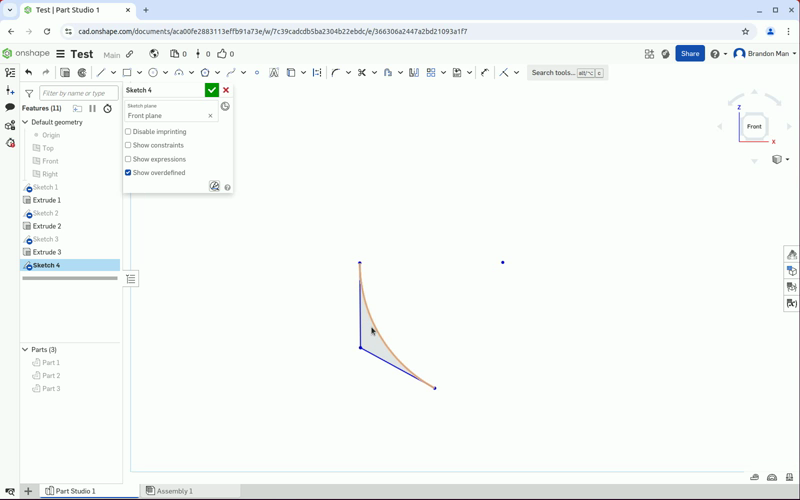
scroll(6)
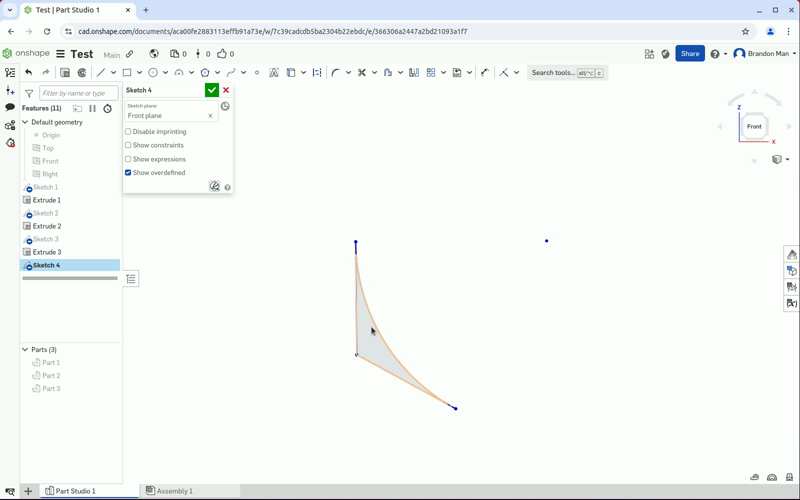
scroll(6)
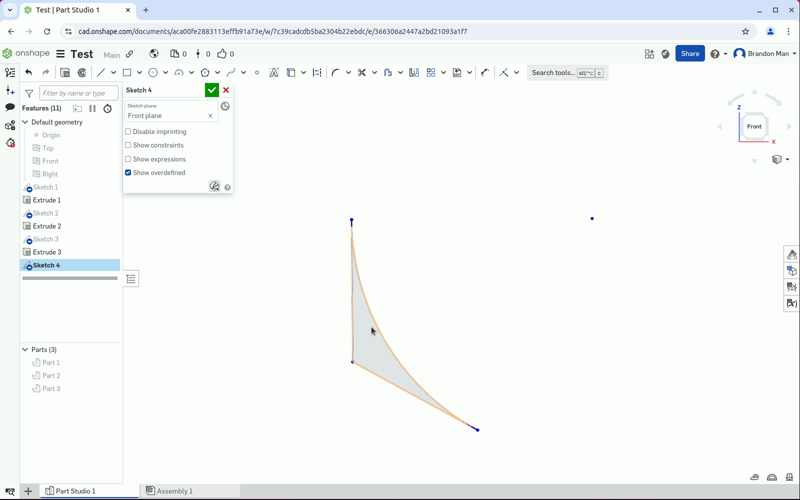
scroll(6)
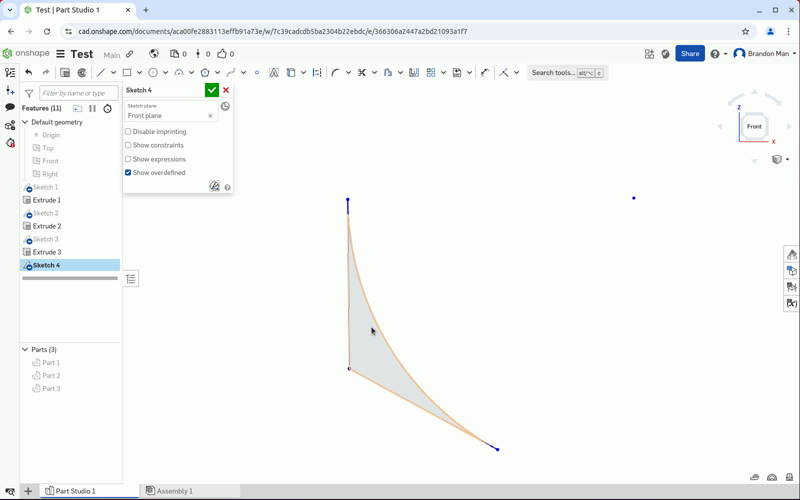
scroll(6)
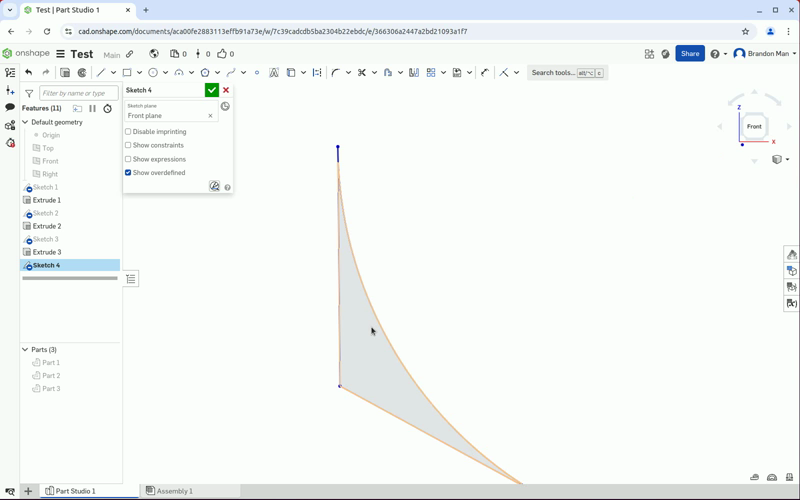
scroll(6)
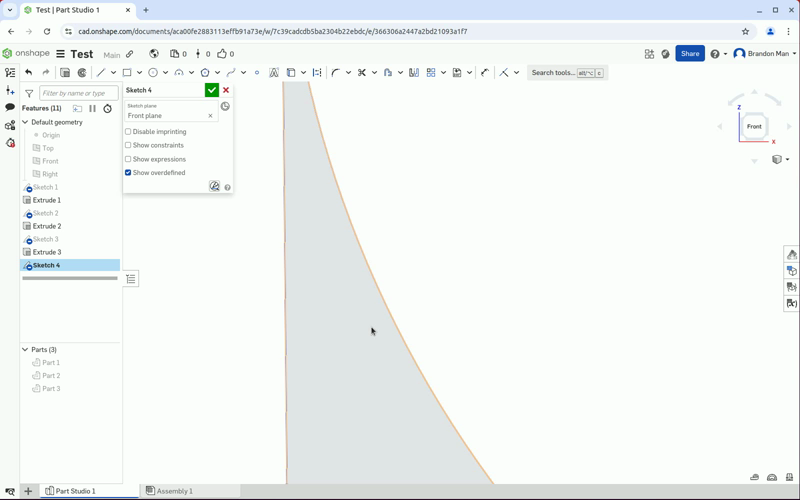
click(371, 326)
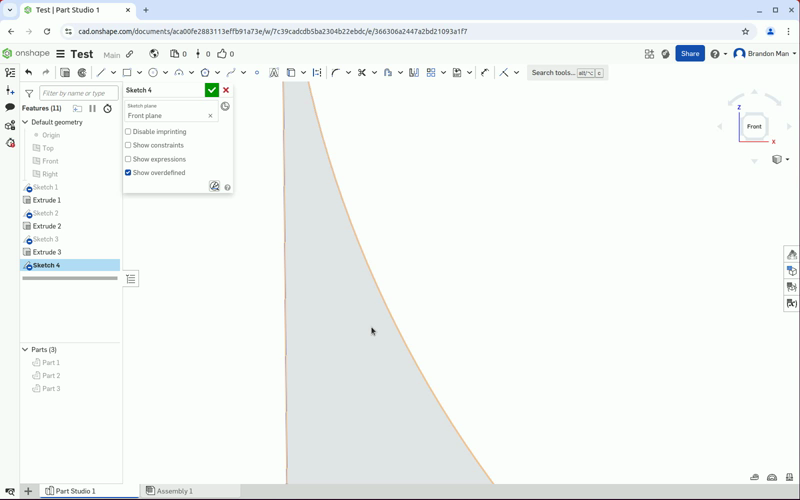
scroll(-6)
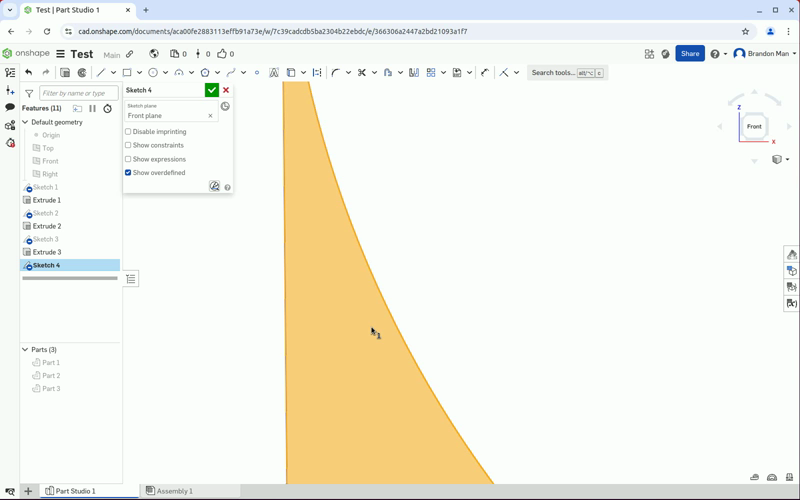
scroll(-6)
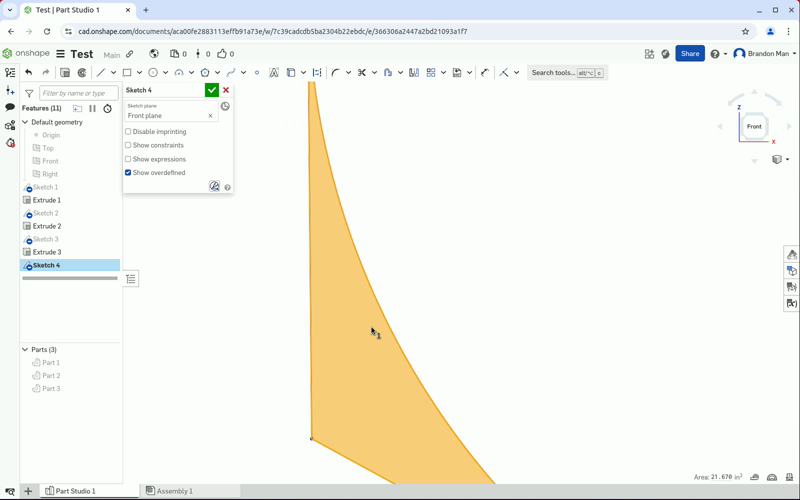
scroll(-6)
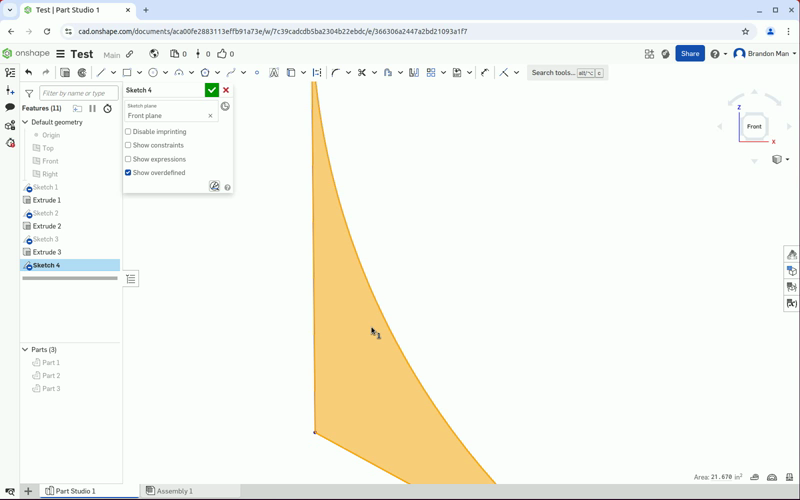
scroll(-6)
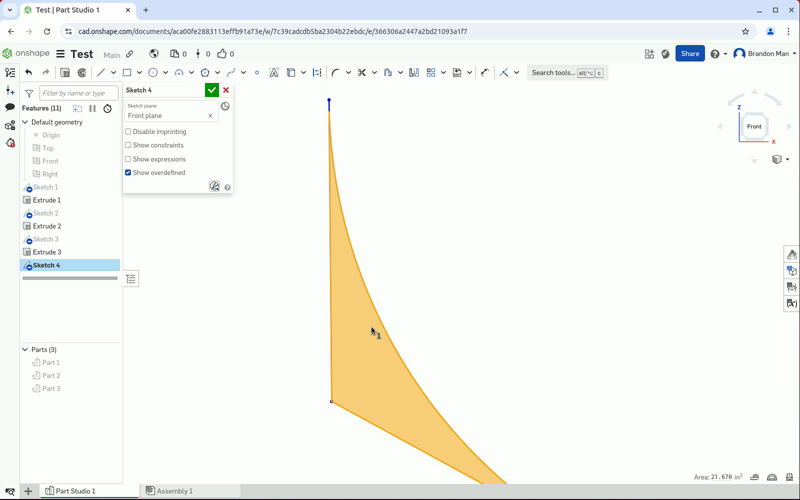
scroll(-6)
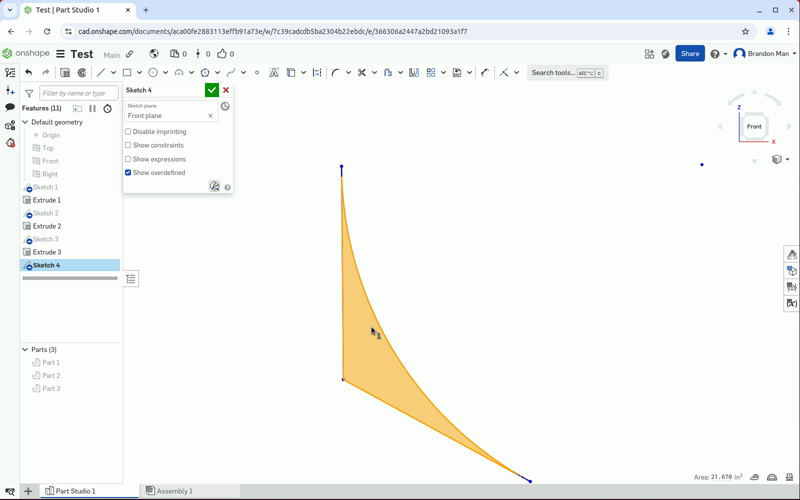
scroll(-6)
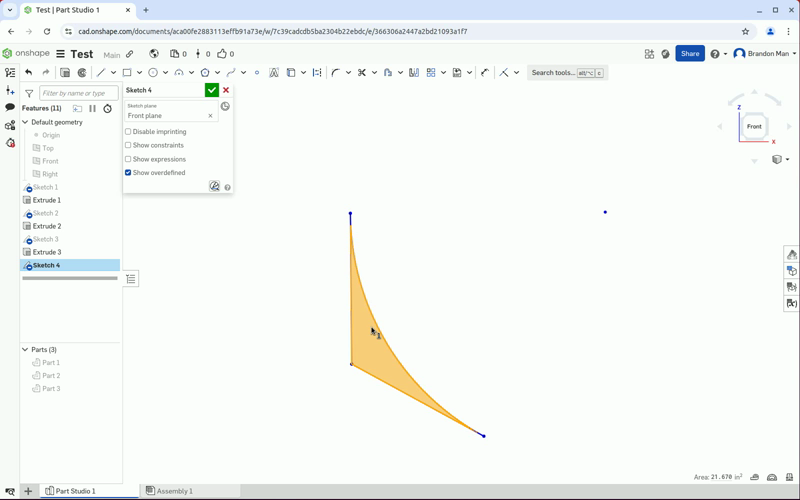
scroll(-6)
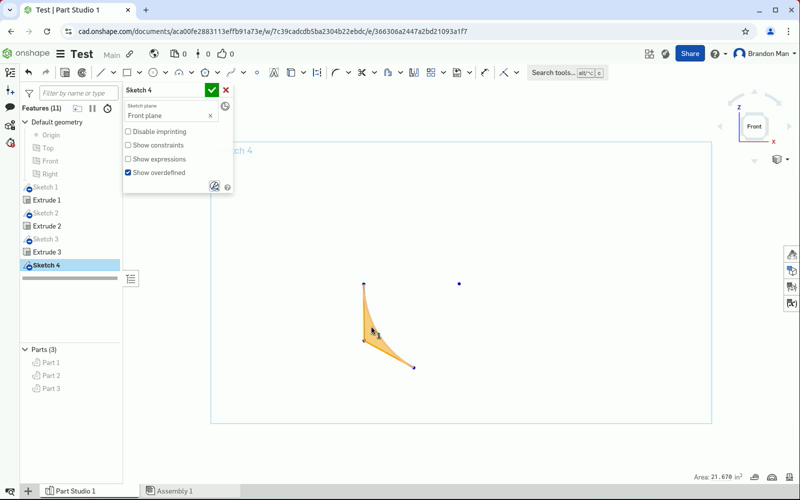
mouse_move(73, 352)
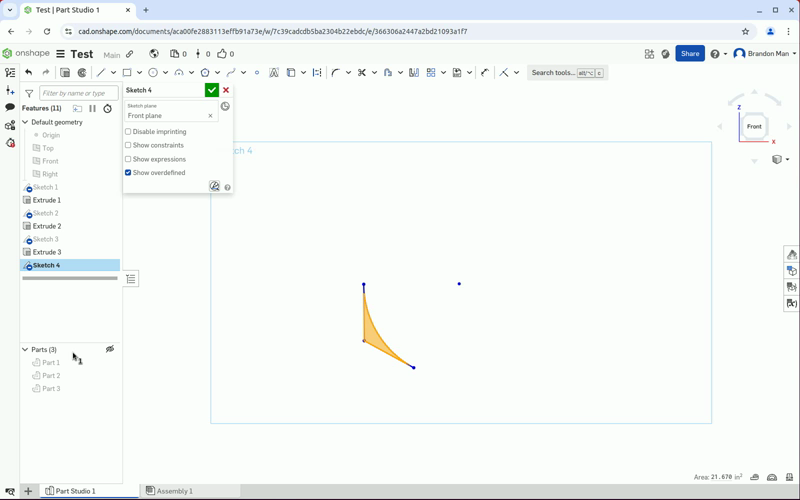
key(shift+y)
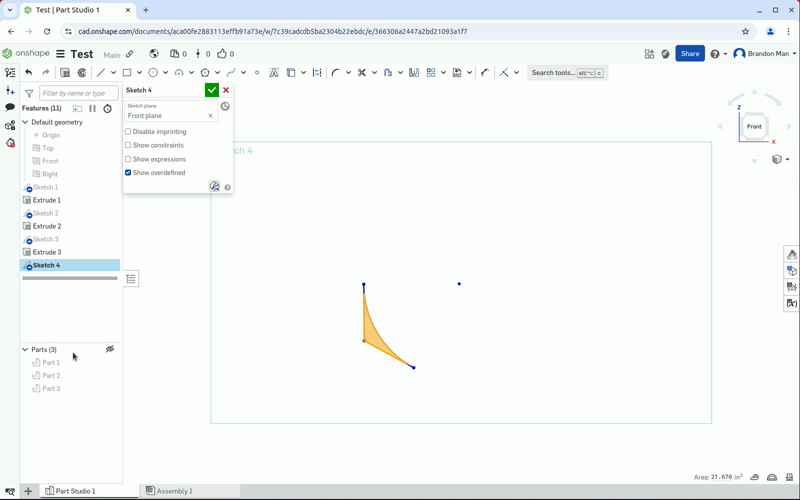
key(shift+e)
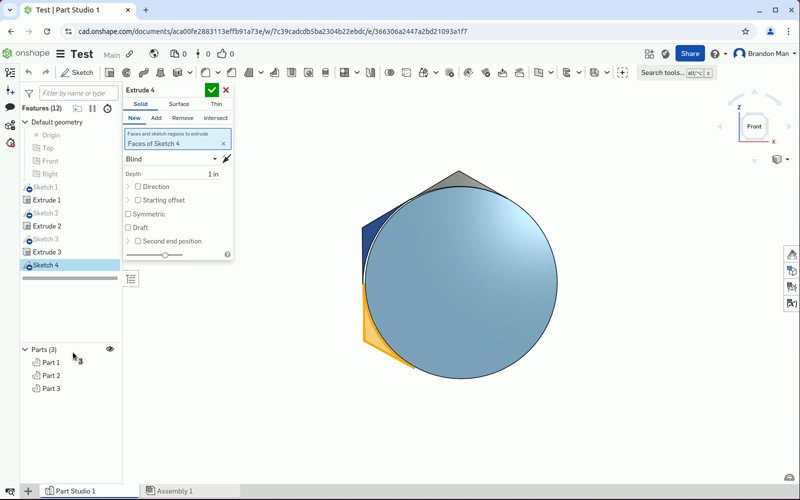
mouse_move(143, 106)
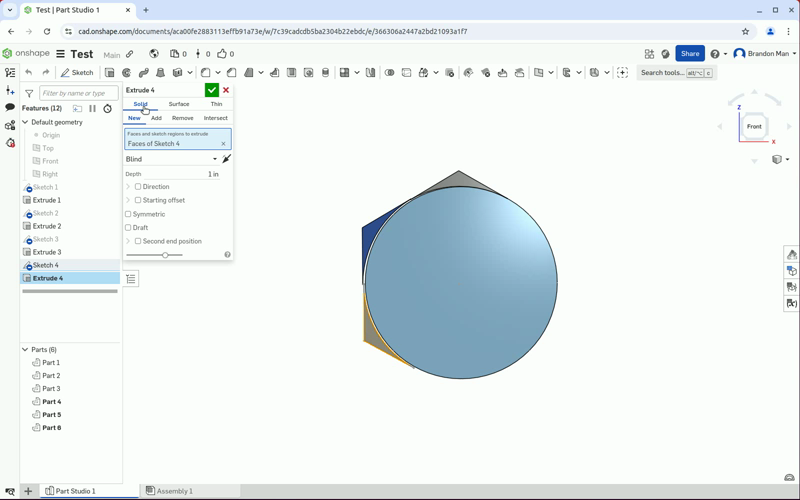
click(143, 106)
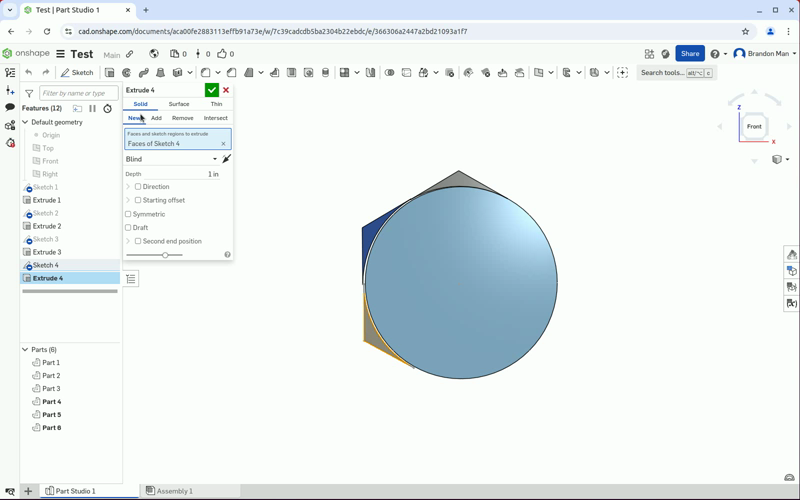
mouse_move(137, 120)
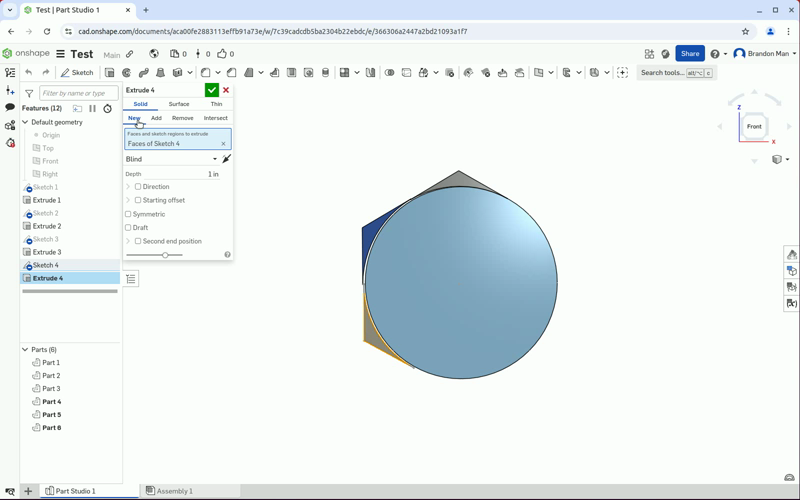
click(137, 120)
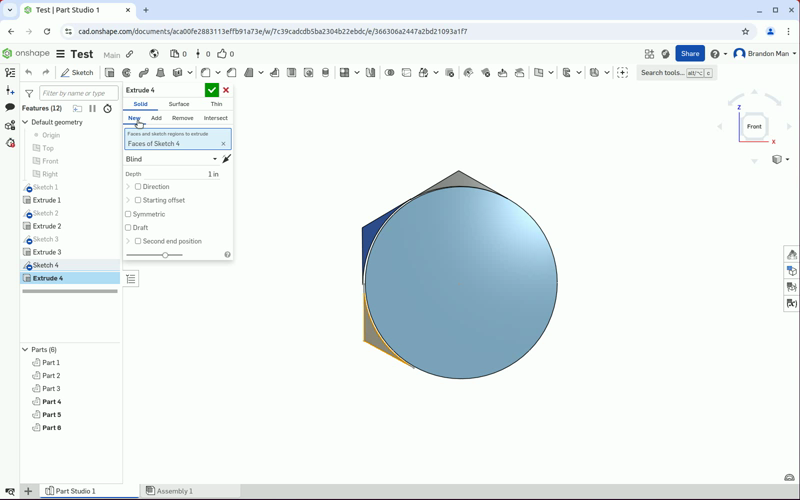
key(tab, 4)
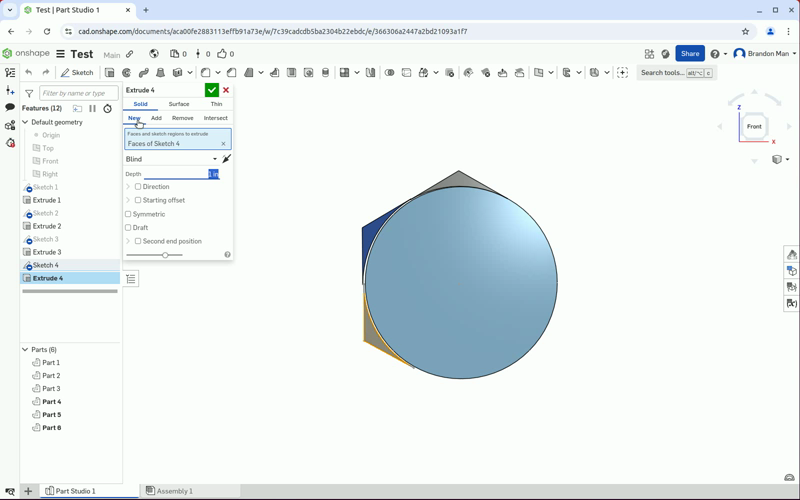
text(10.11)
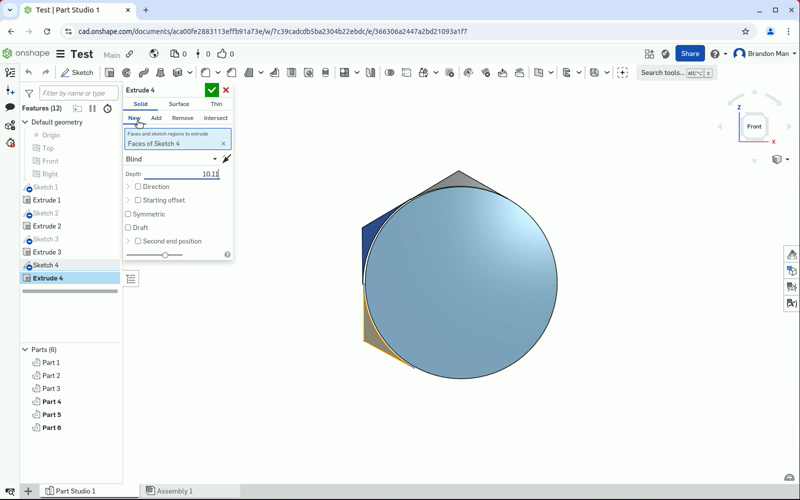
key(enter)
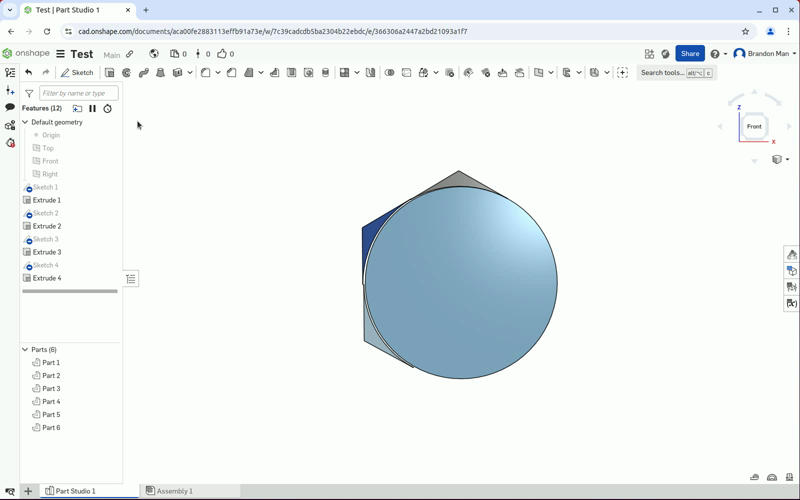
key(shift+h)
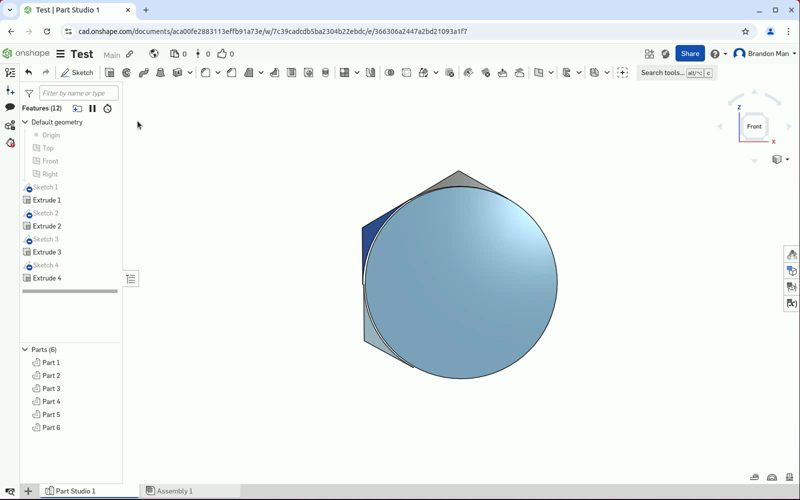
key(shift+h)
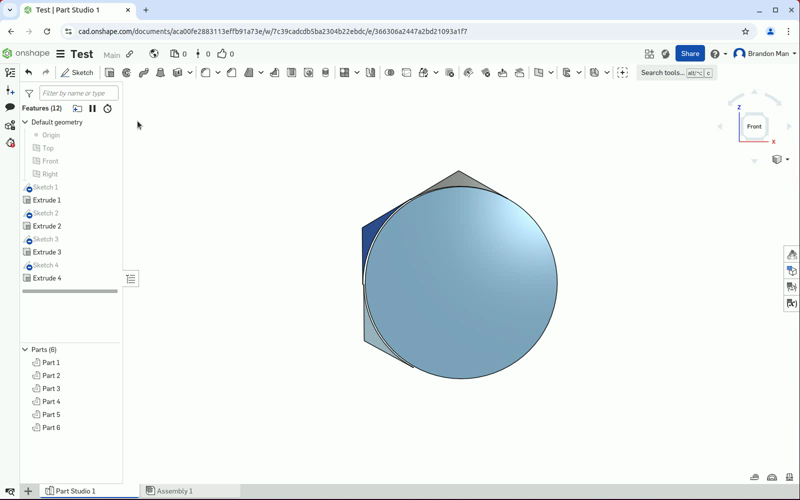
mouse_move(73, 189)
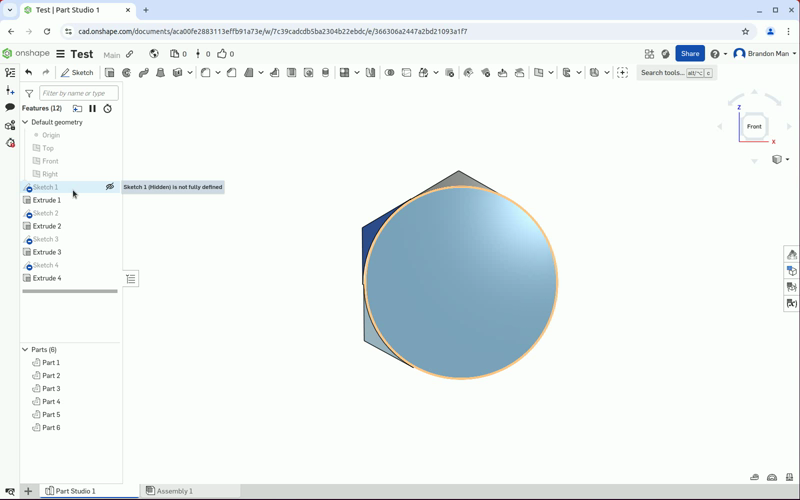
click(73, 189)
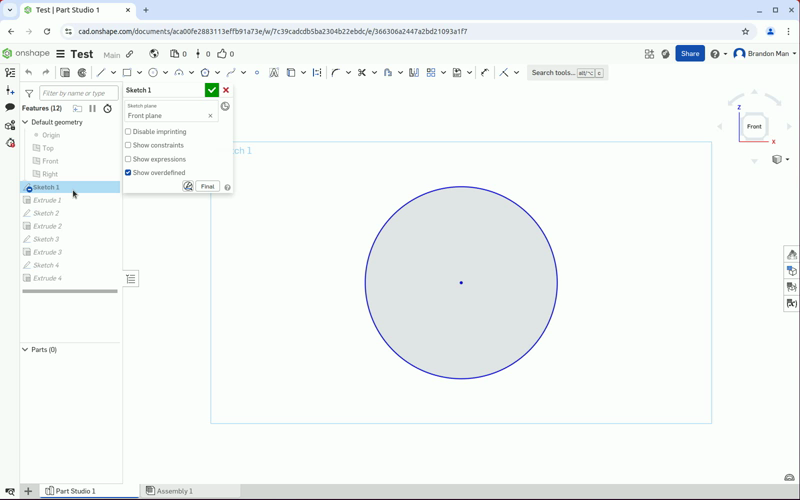
mouse_move(229, 92)
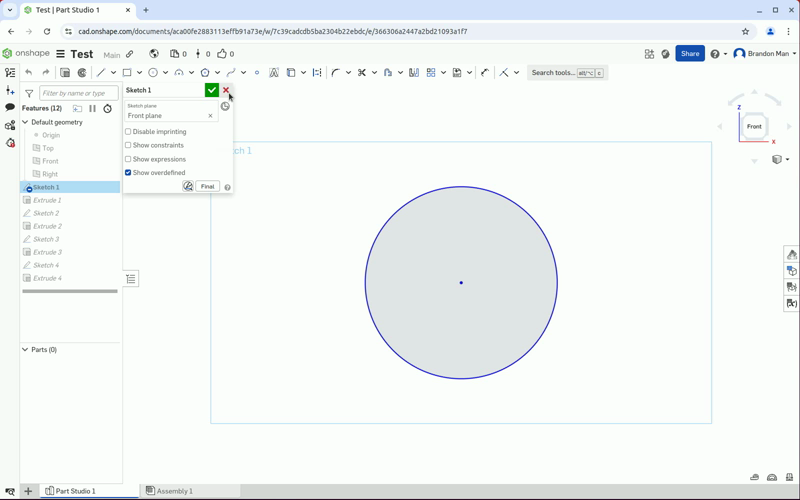
click(229, 92)
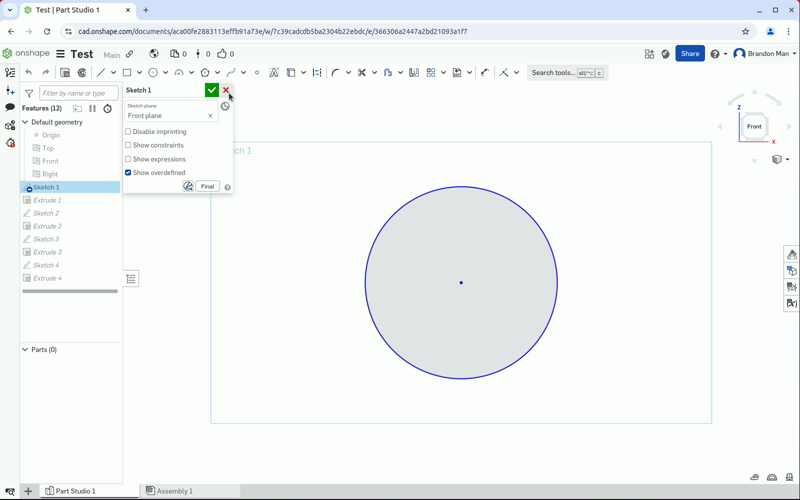
key(shift+s)
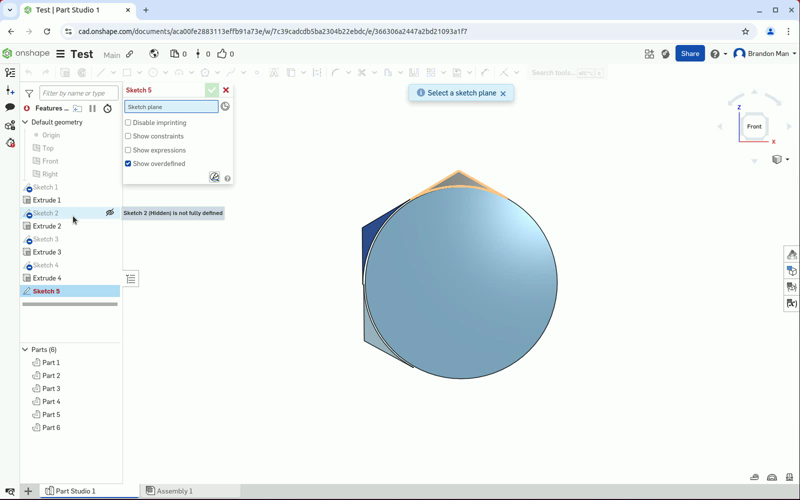
scroll(3)
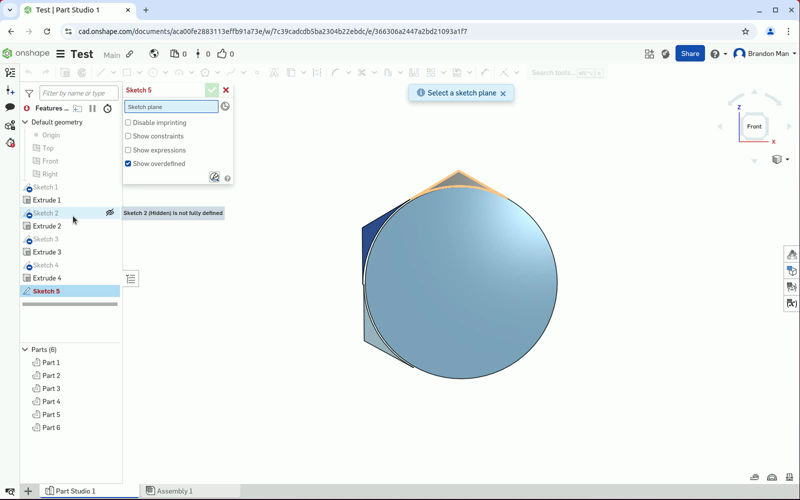
mouse_move(73, 163)
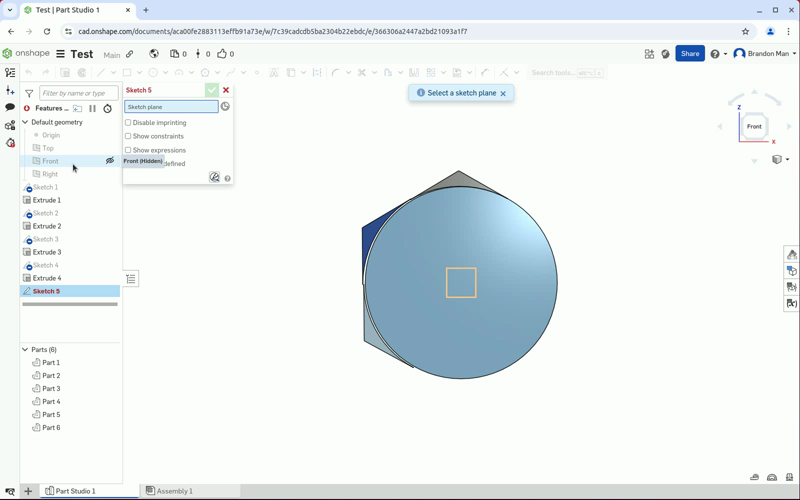
click(73, 163)
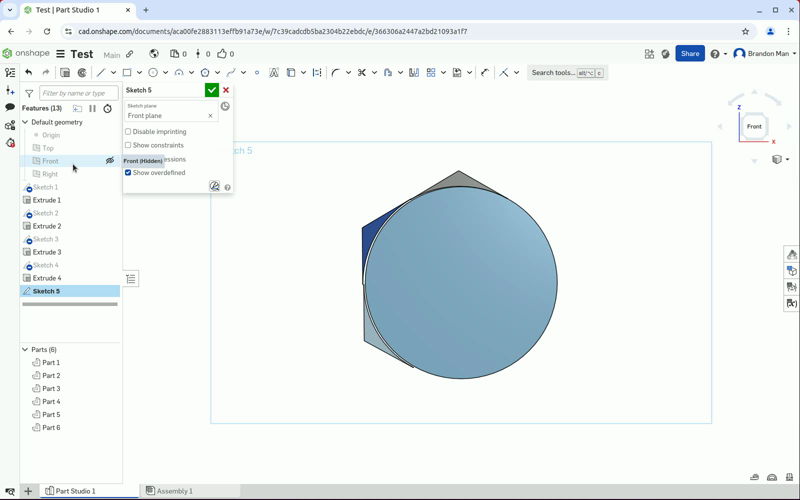
mouse_move(73, 352)
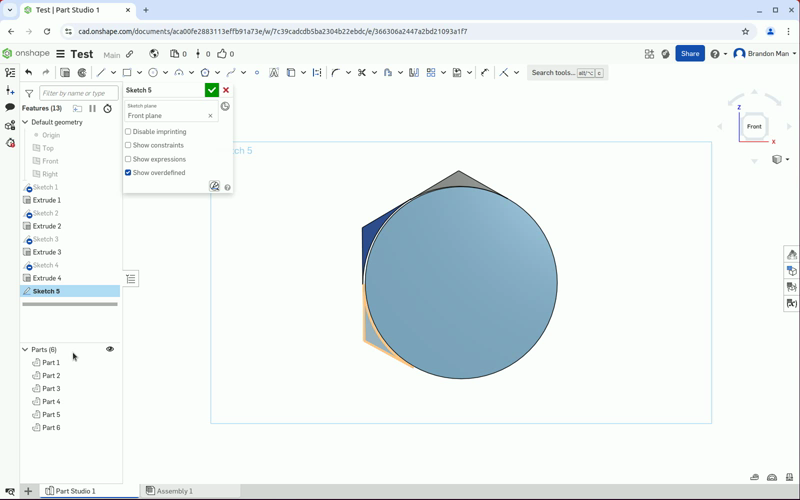
key(y)
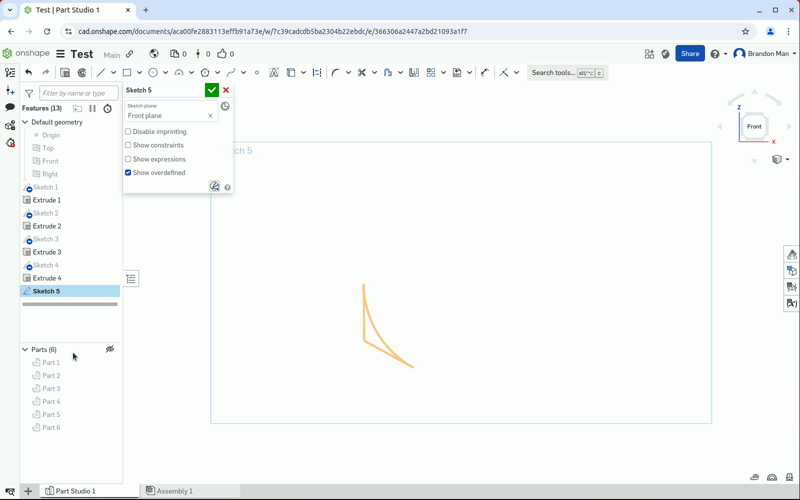
key(l)
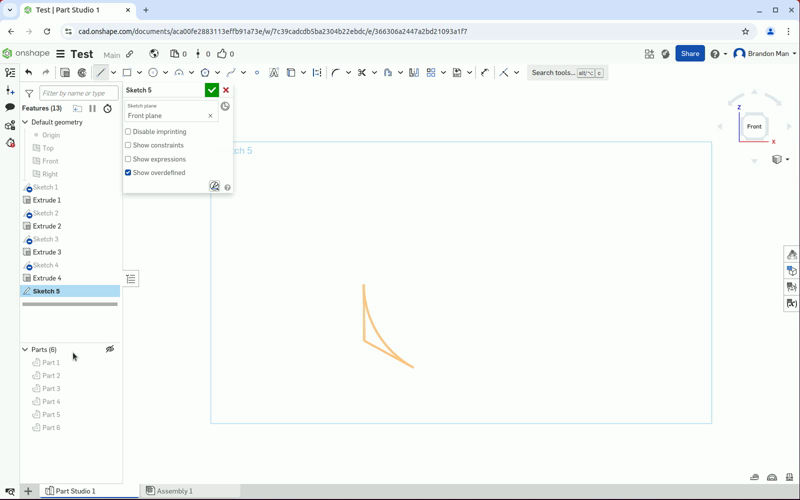
key_down(shift)
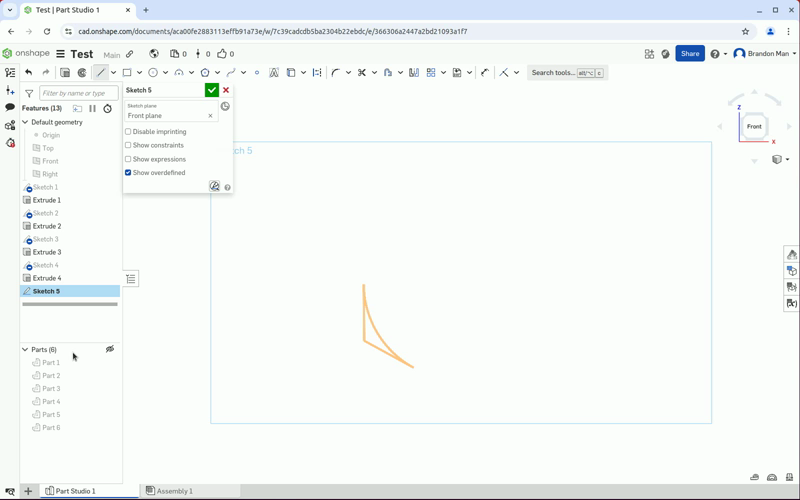
mouse_move(413, 368)
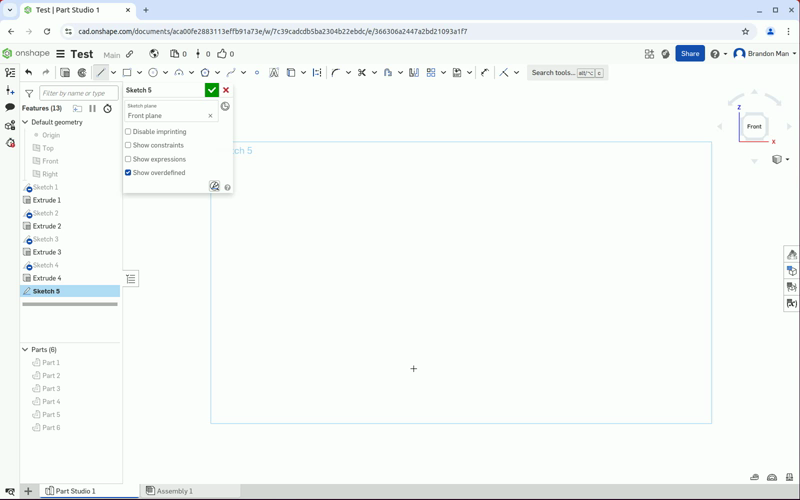
click(413, 368)
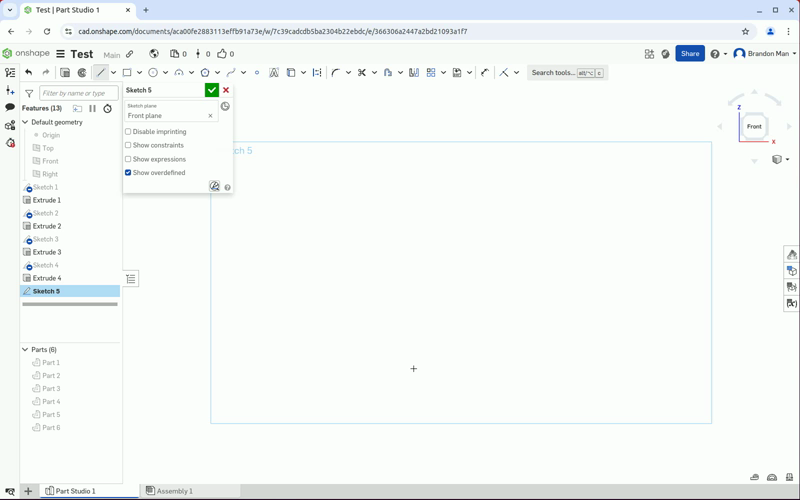
key_up(shift)
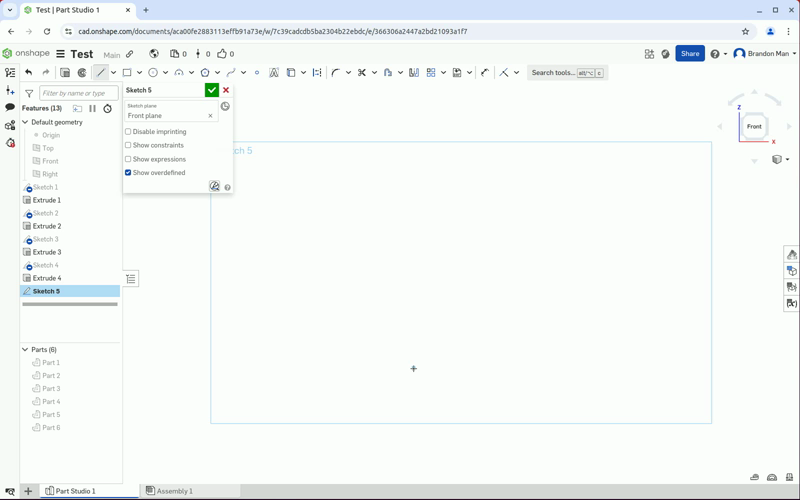
key_down(shift)
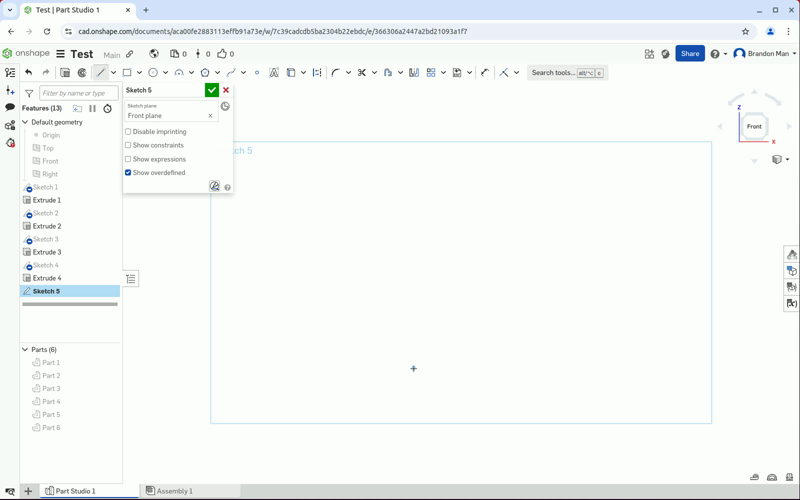
mouse_move(444, 368)
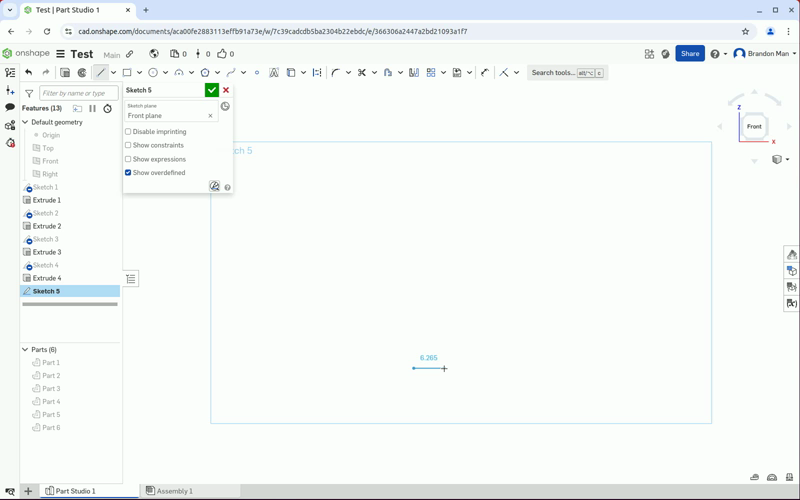
mouse_move(463, 396)
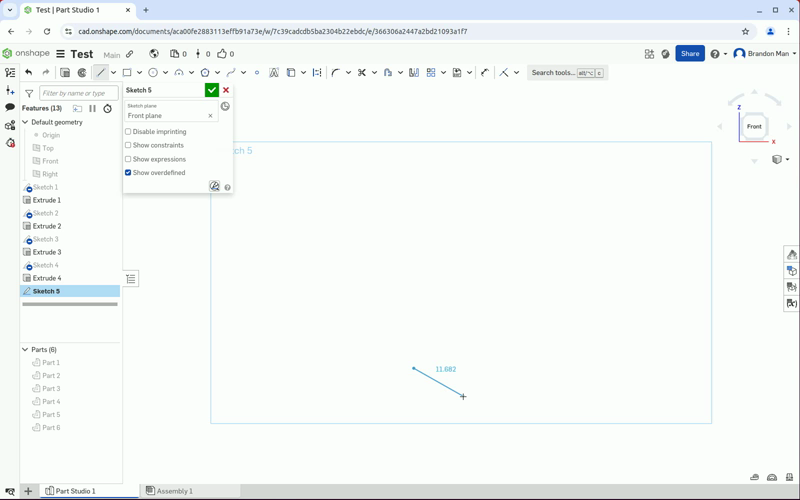
click(463, 396)
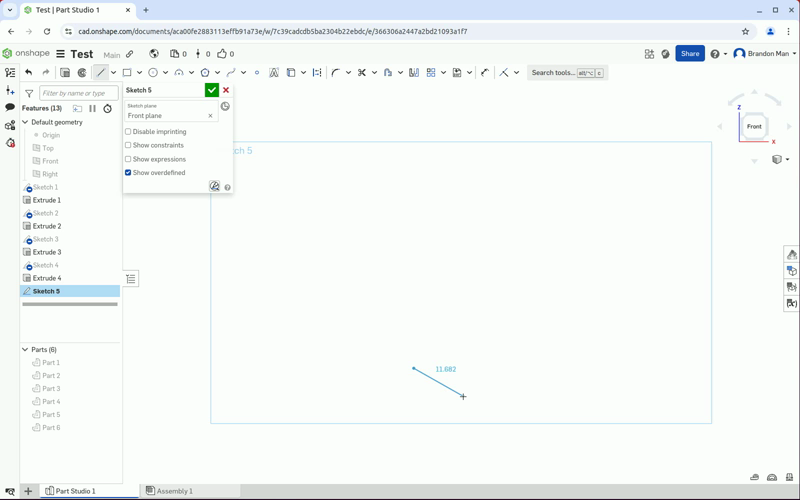
key_up(shift)
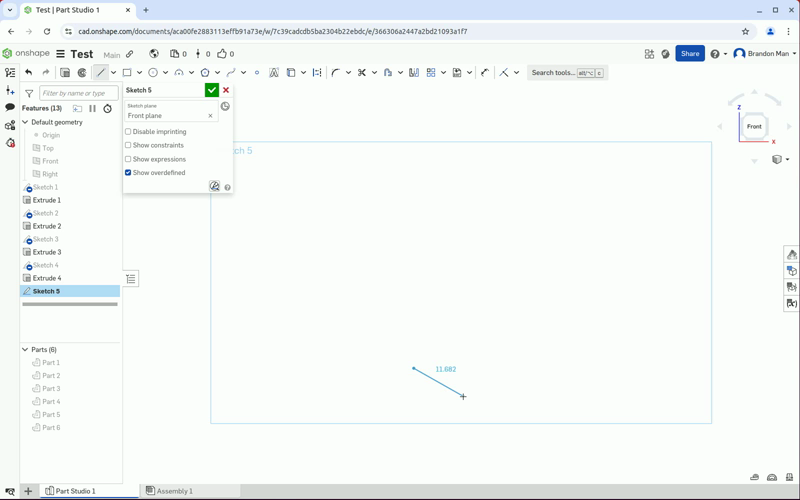
key_down(shift)
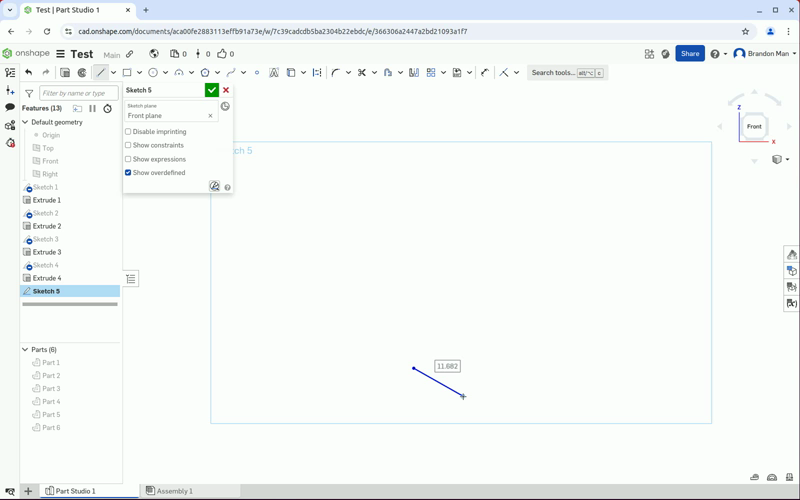
mouse_move(493, 396)
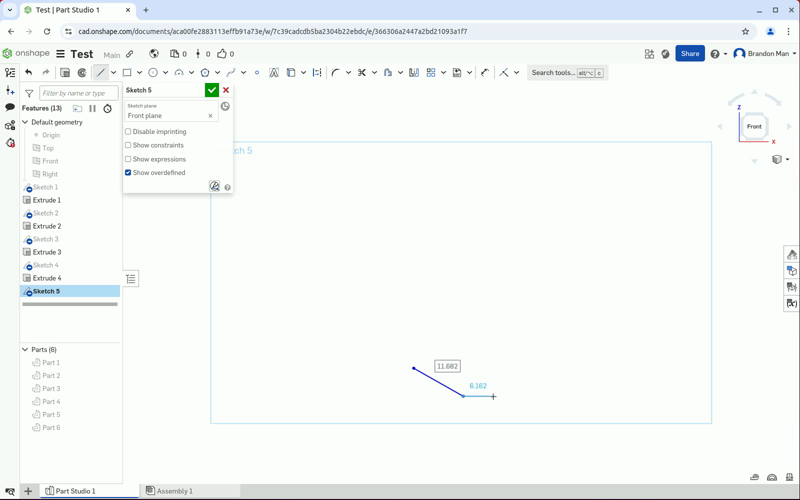
mouse_move(511, 367)
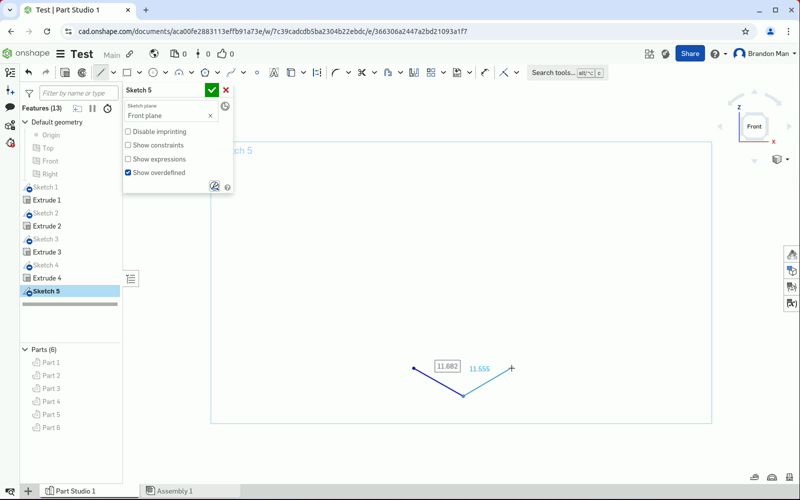
click(511, 367)
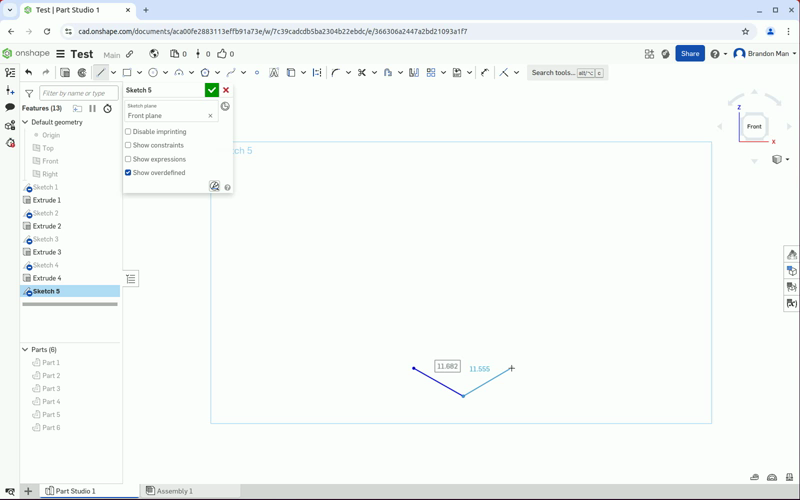
key_up(shift)
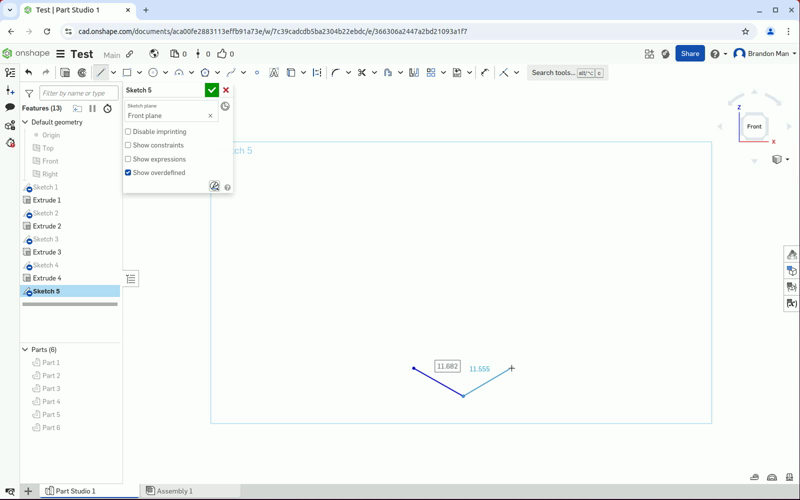
key(esc)
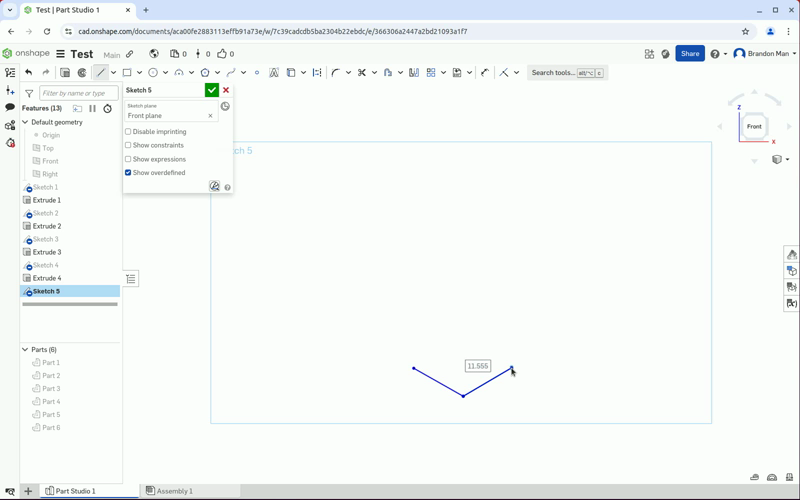
key(a)
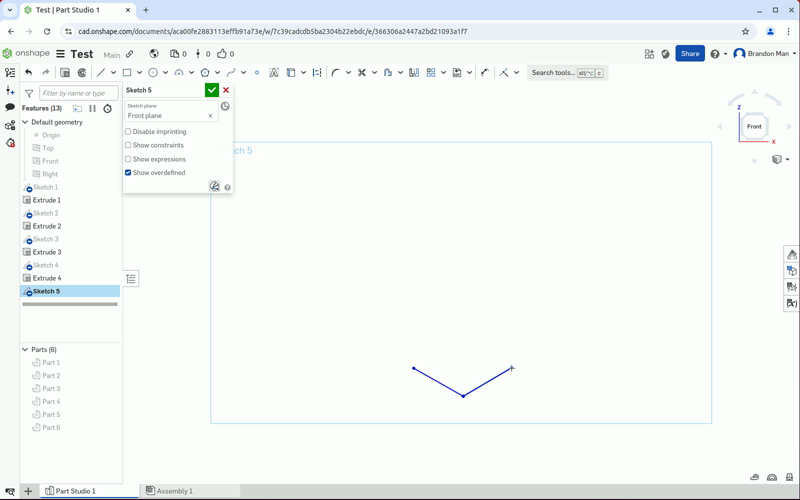
mouse_move(511, 367)
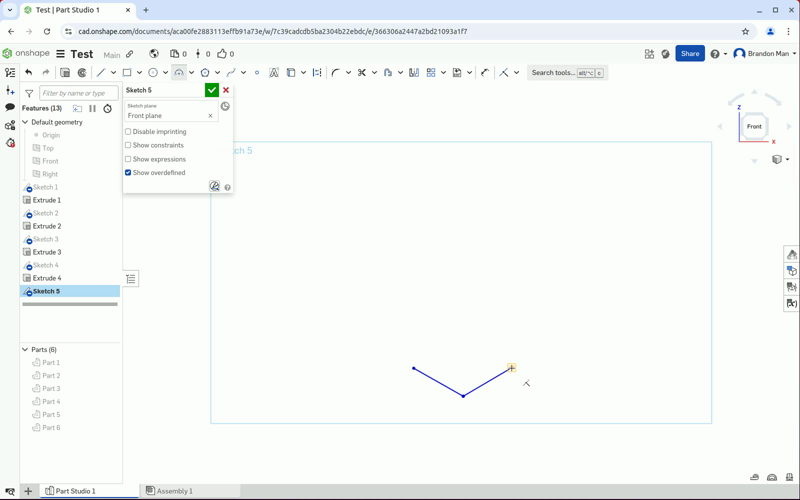
click(511, 367)
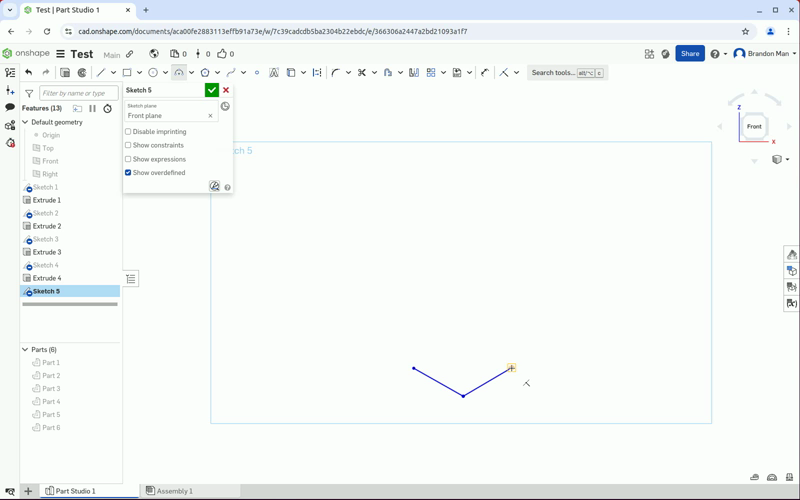
mouse_move(413, 368)
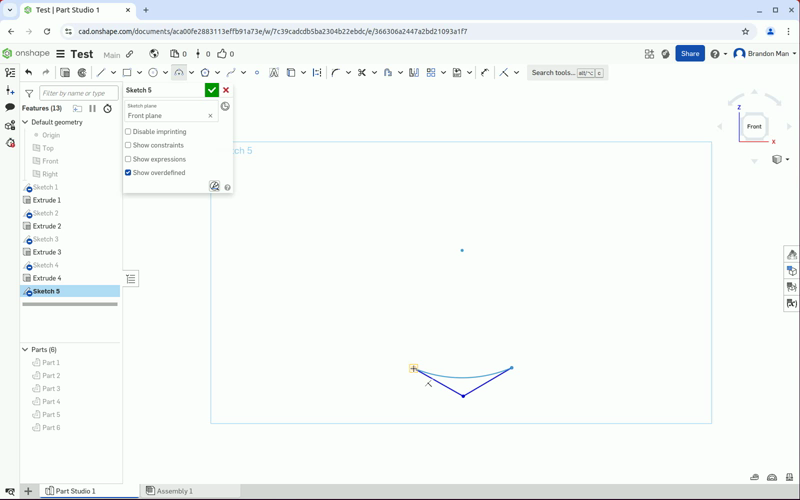
click(413, 368)
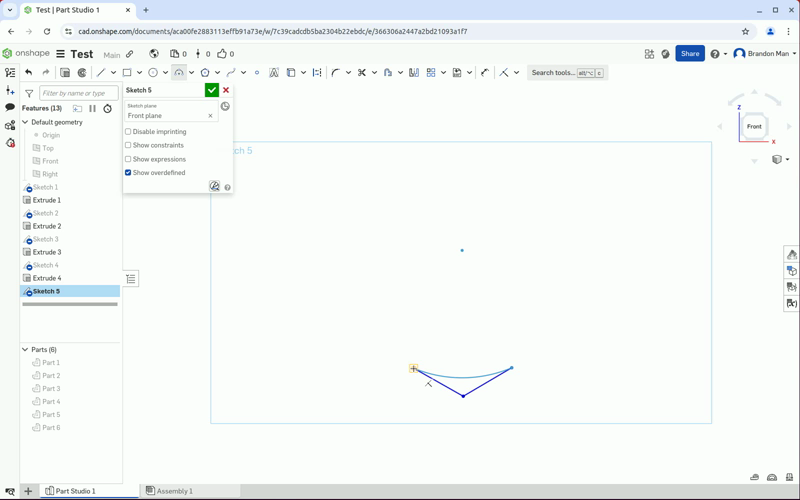
key_down(shift)
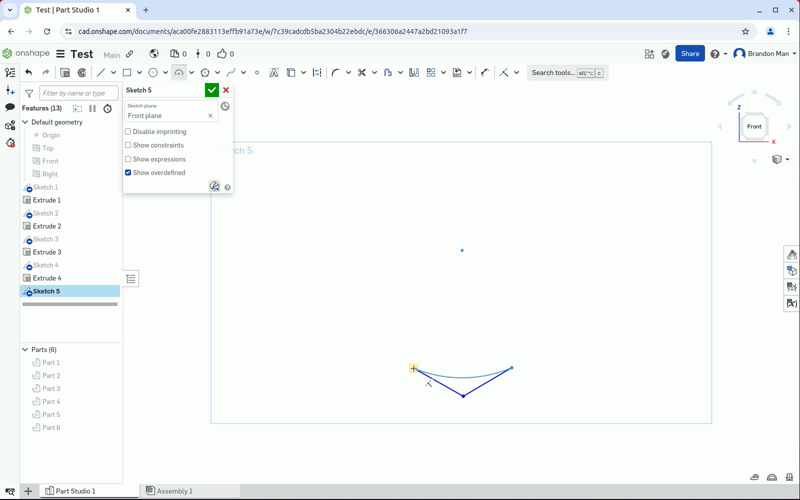
mouse_move(462, 381)
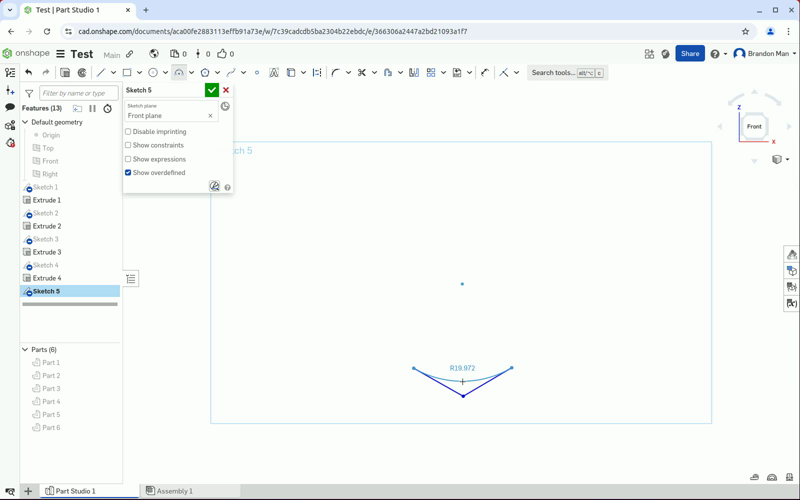
click(462, 381)
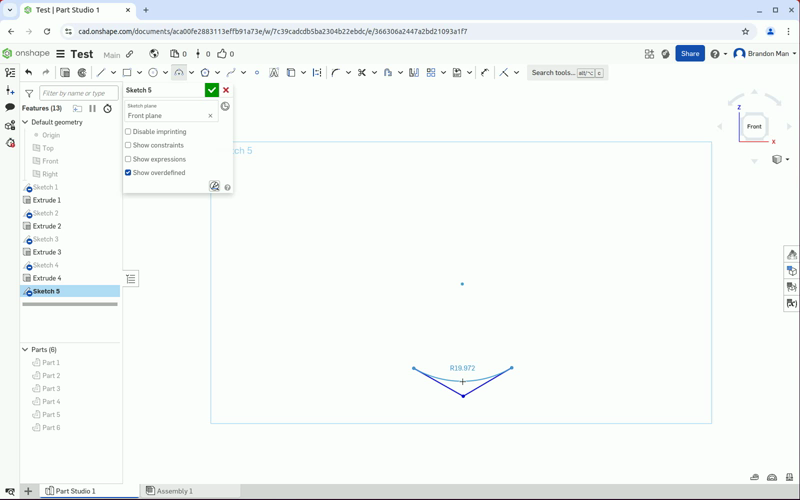
key_up(shift)
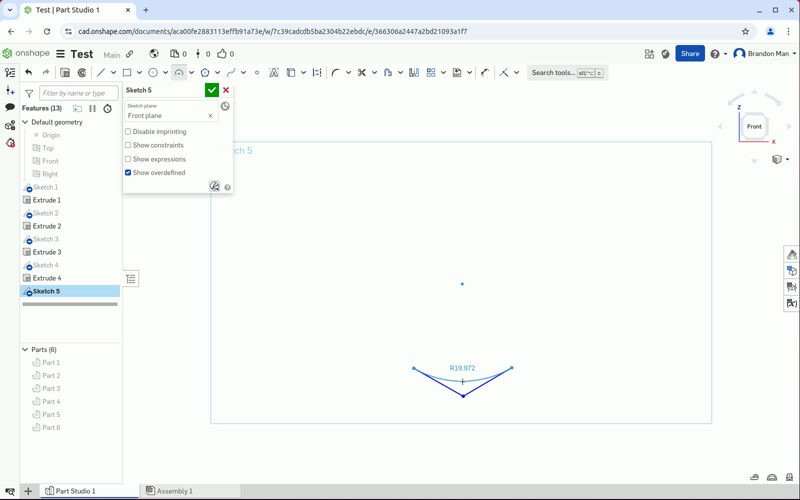
key(esc)
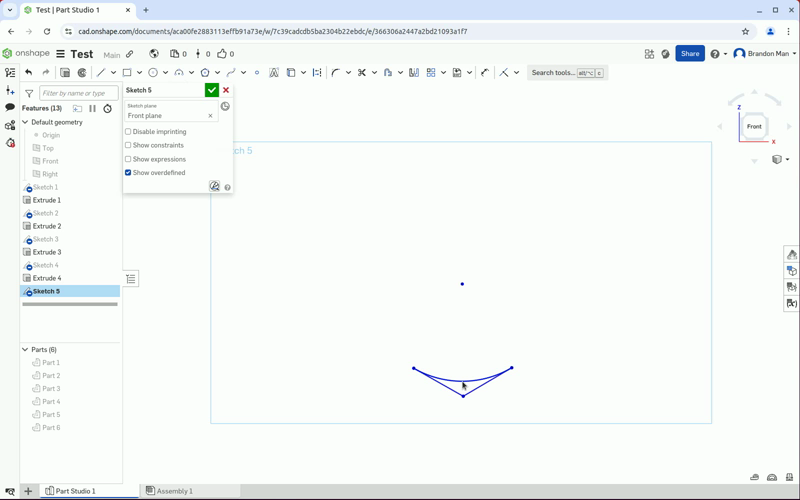
mouse_move(484, 381)
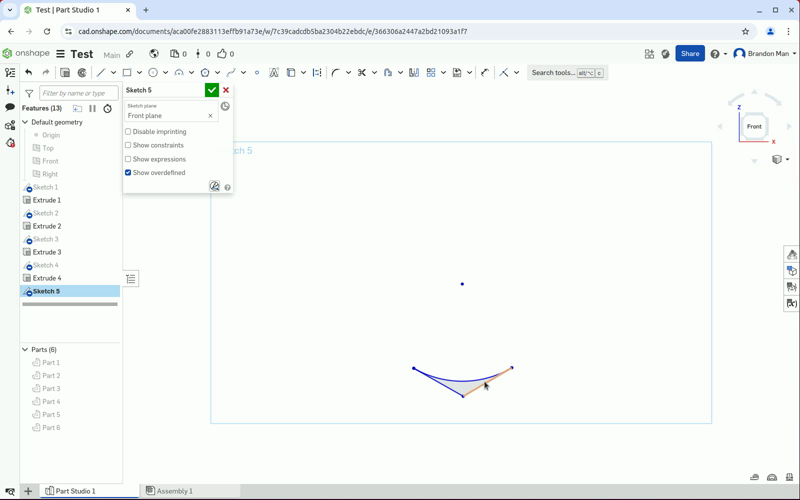
scroll(6)
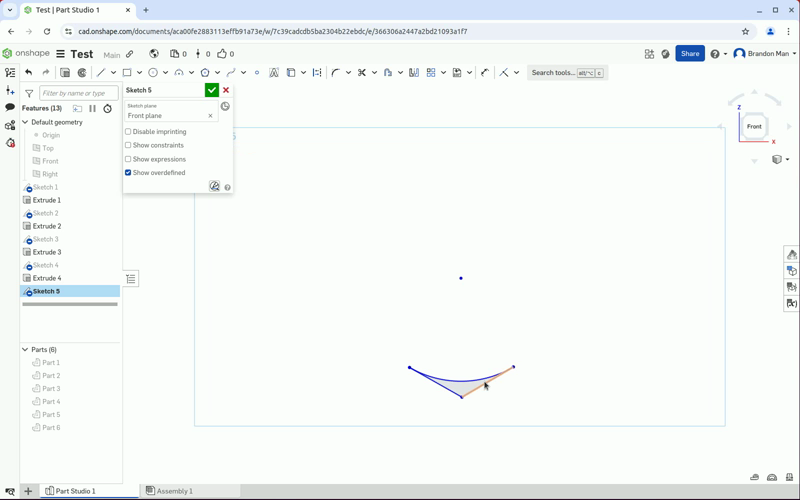
scroll(6)
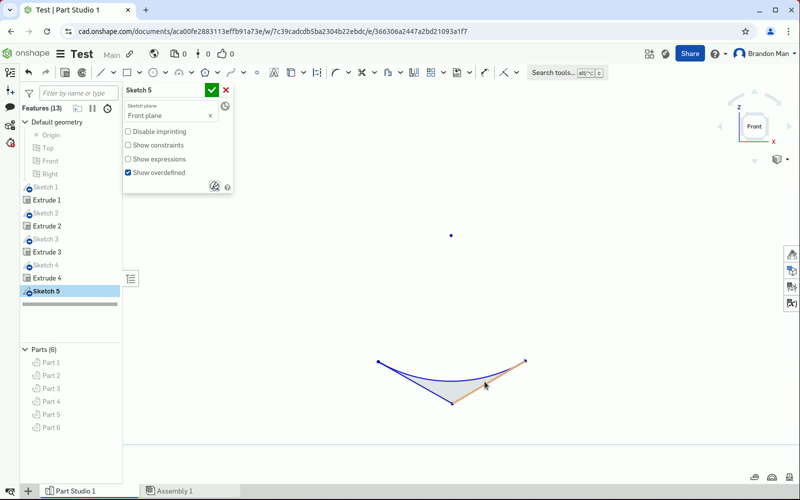
scroll(6)
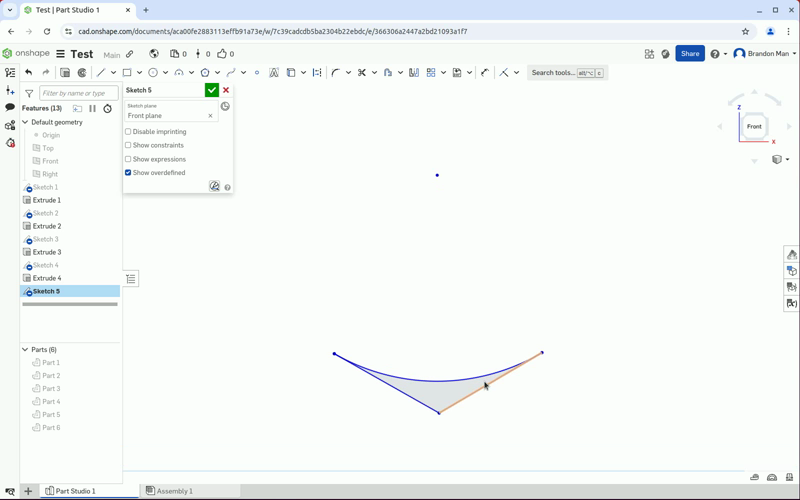
scroll(6)
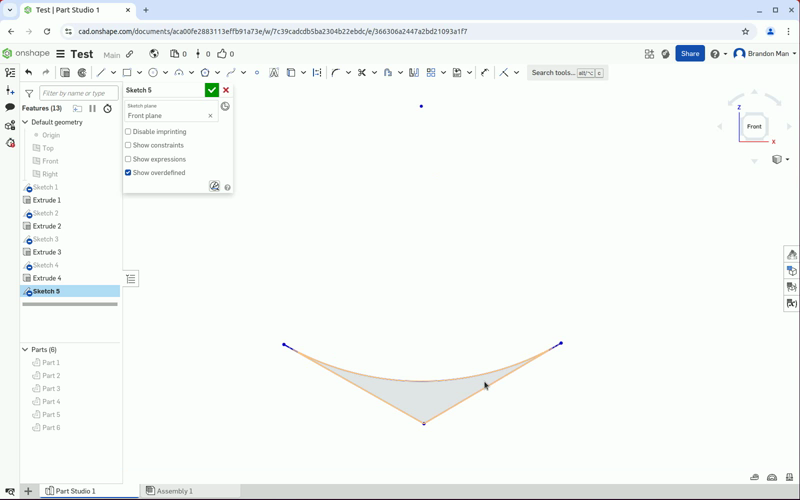
scroll(6)
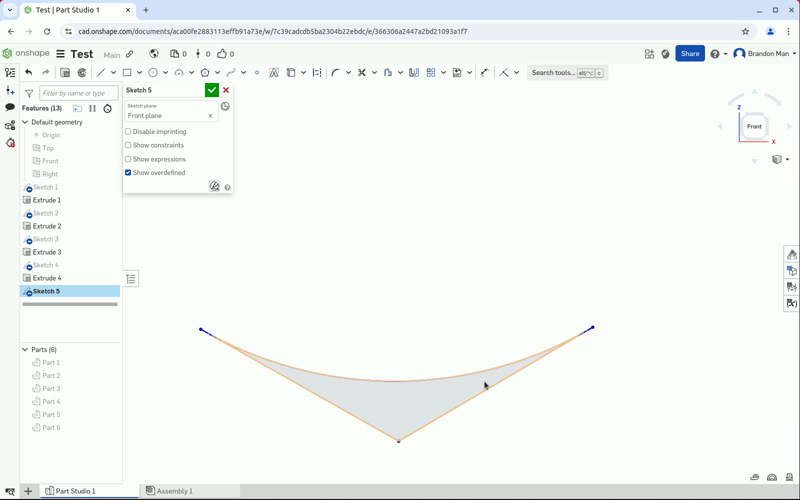
scroll(6)
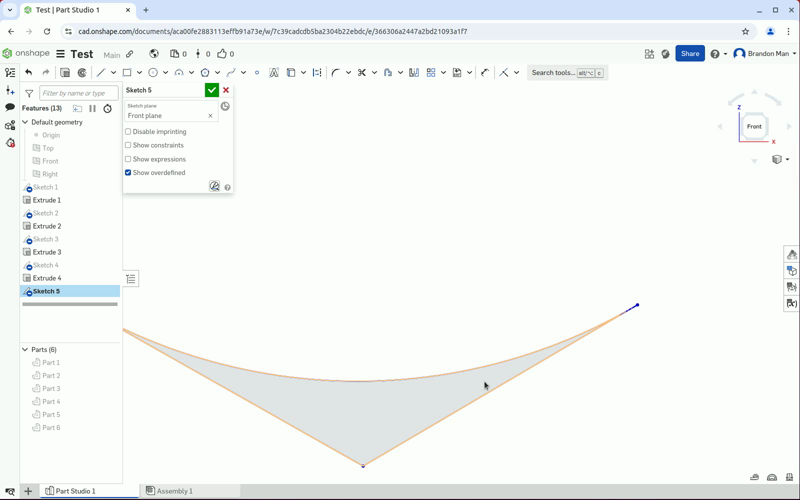
scroll(6)
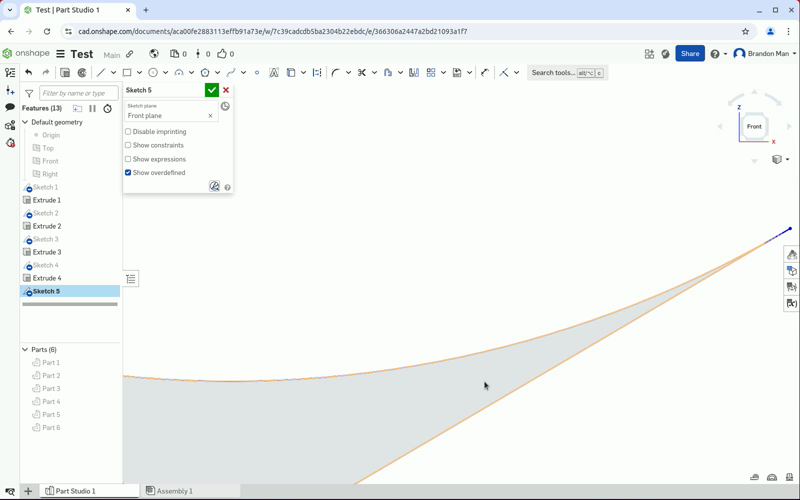
click(484, 381)
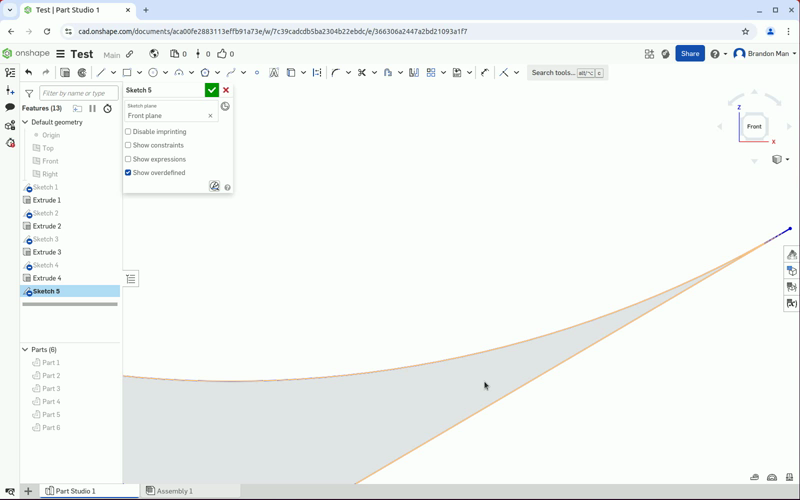
scroll(-6)
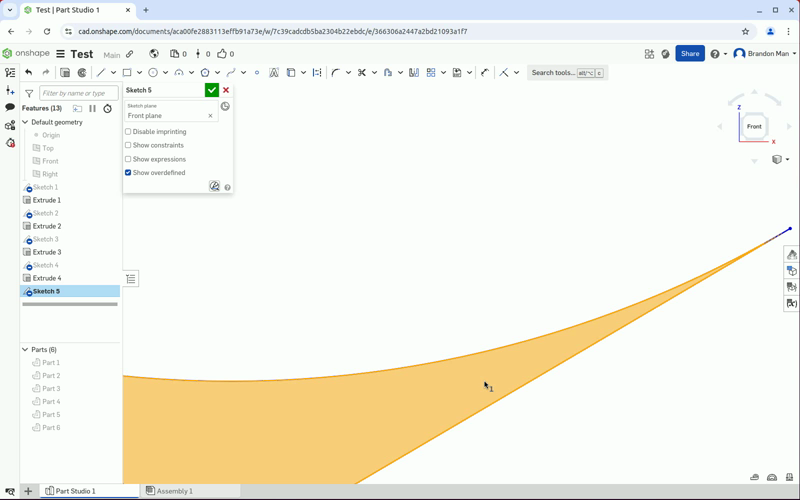
scroll(-6)
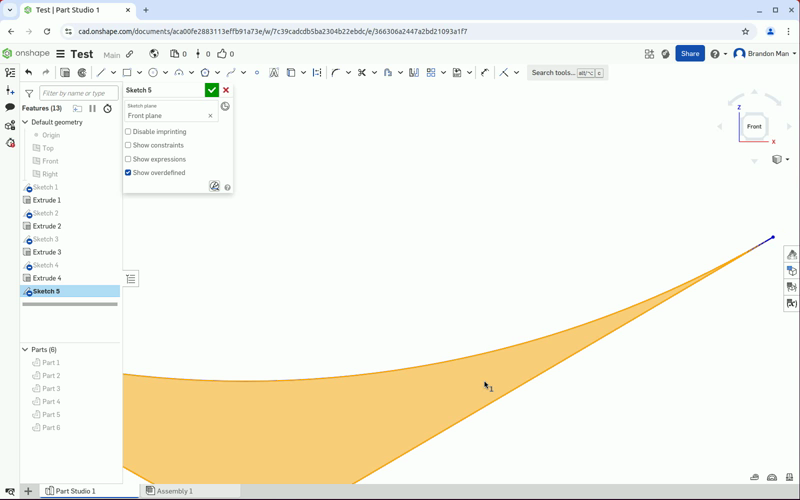
scroll(-6)
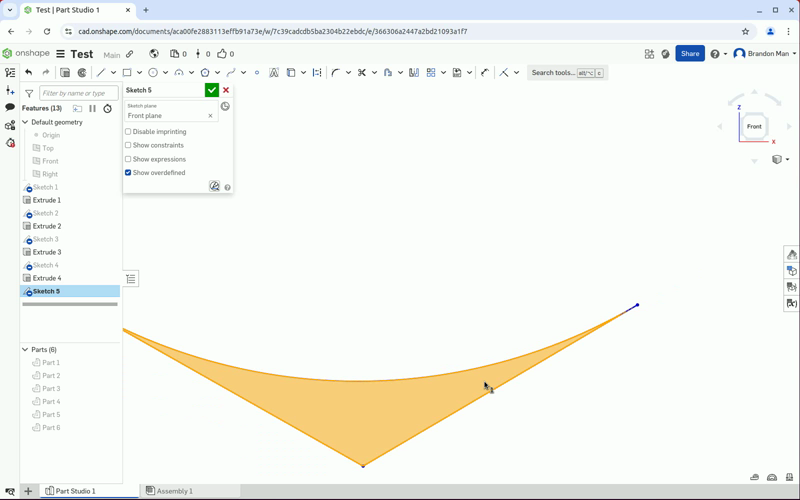
scroll(-6)
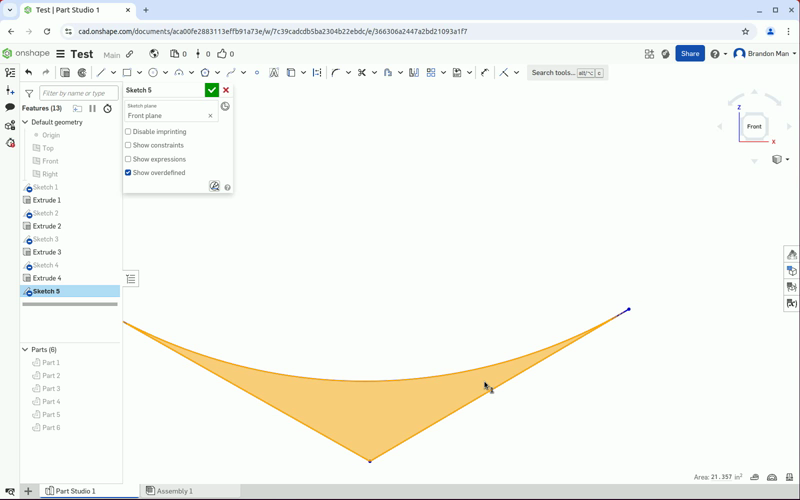
scroll(-6)
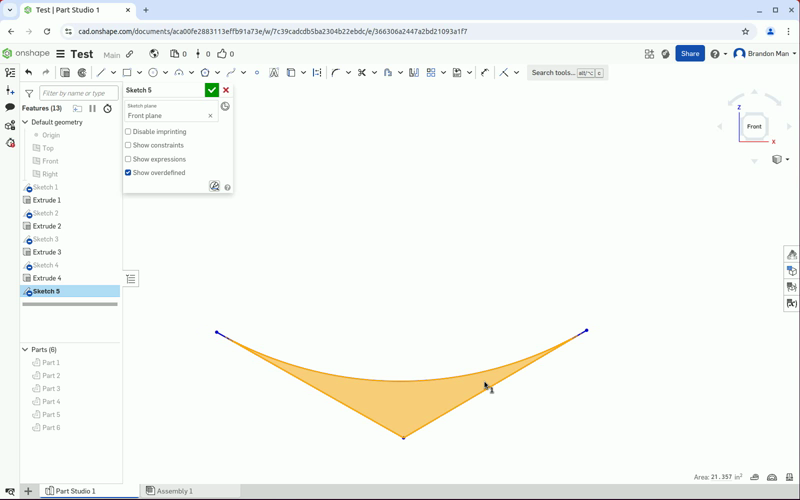
scroll(-6)
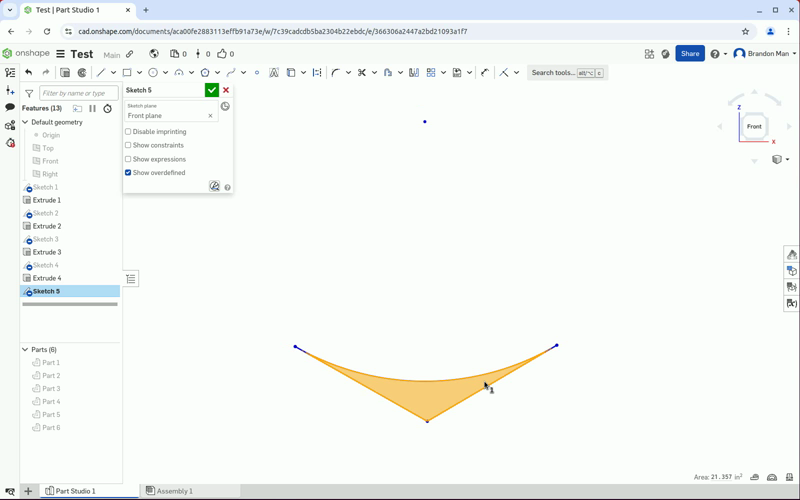
scroll(-6)
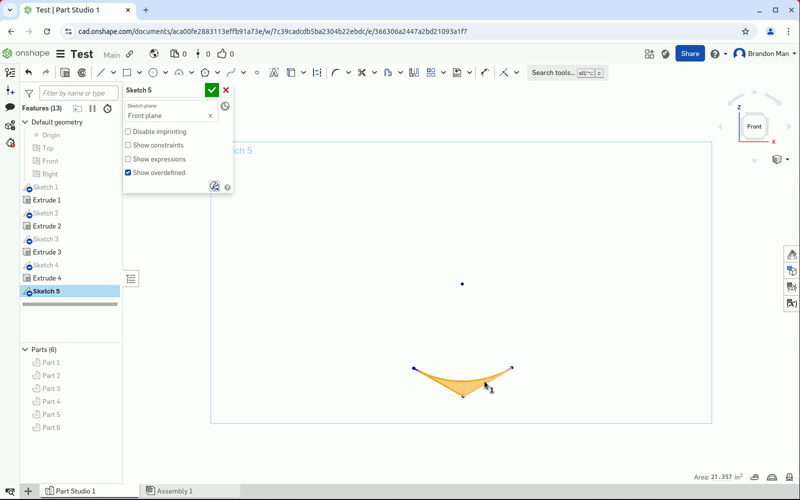
mouse_move(73, 352)
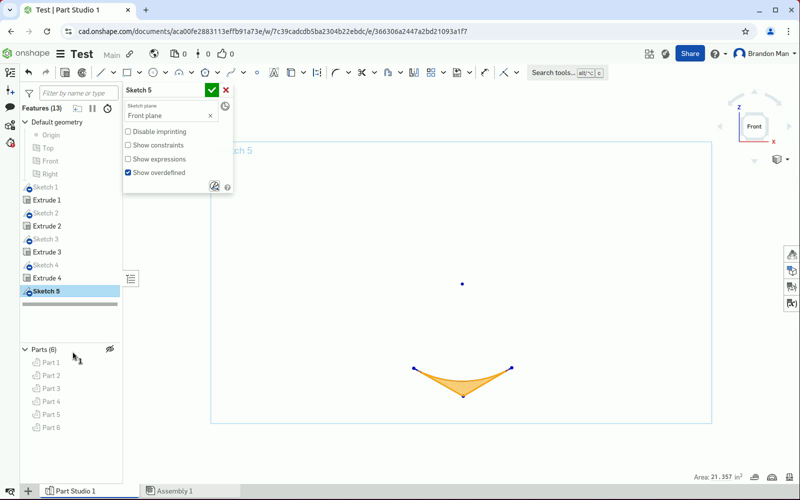
key(shift+y)
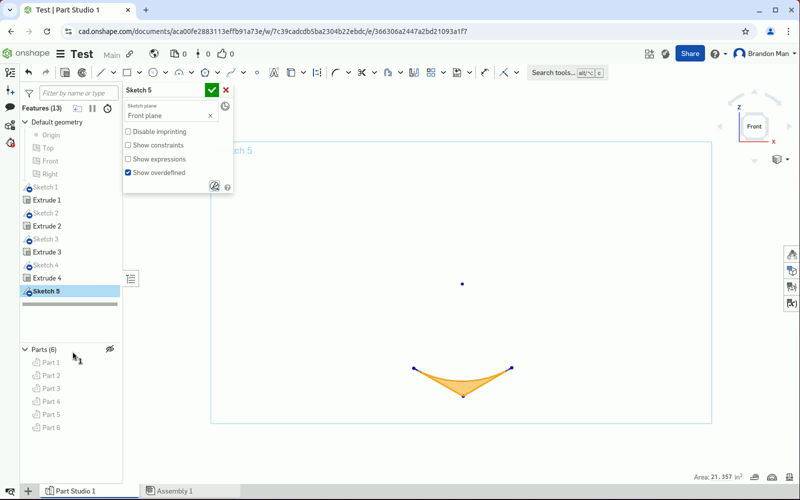
key(shift+e)
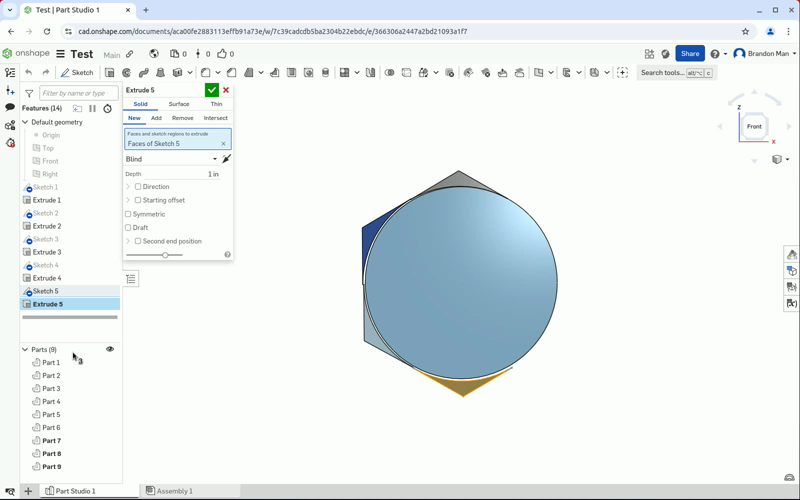
mouse_move(143, 106)
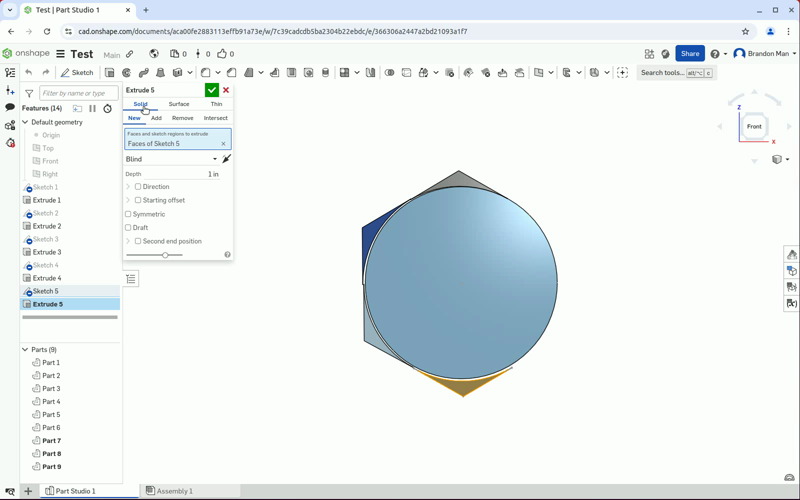
click(143, 106)
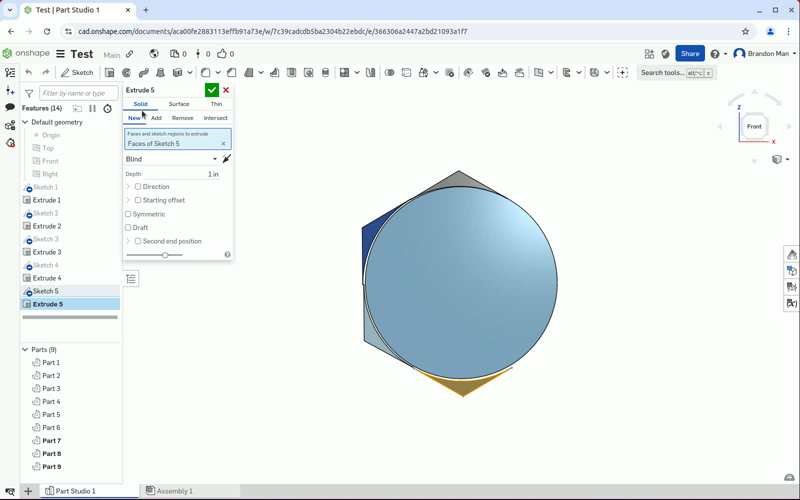
mouse_move(137, 120)
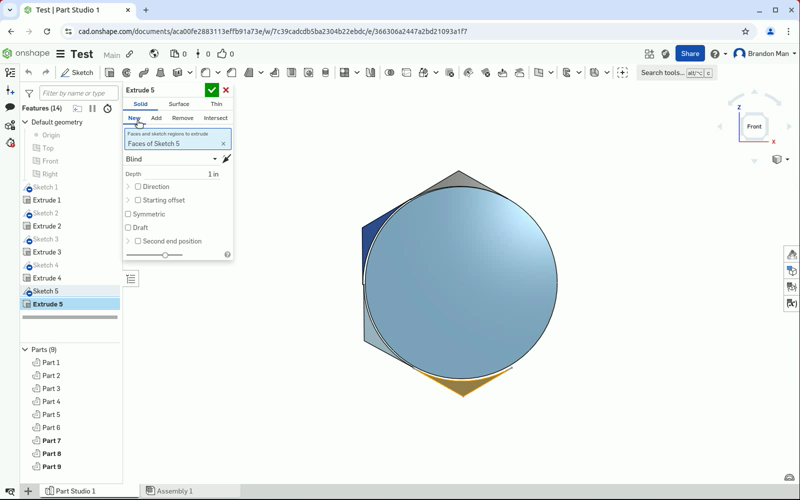
click(137, 120)
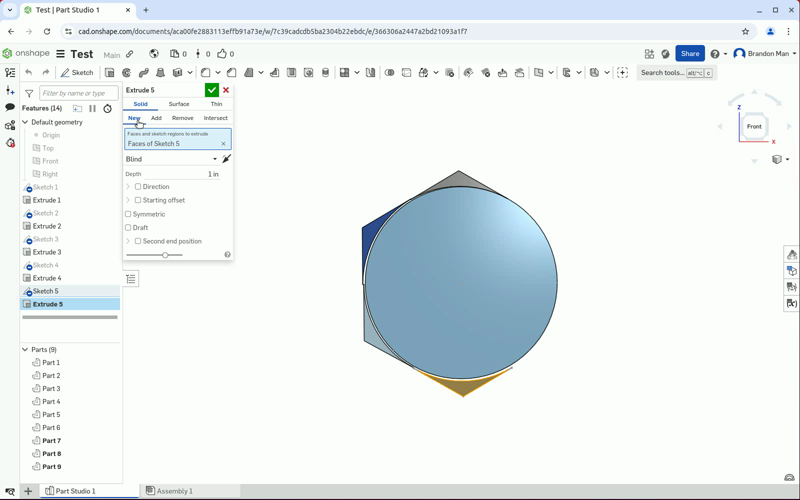
key(tab, 4)
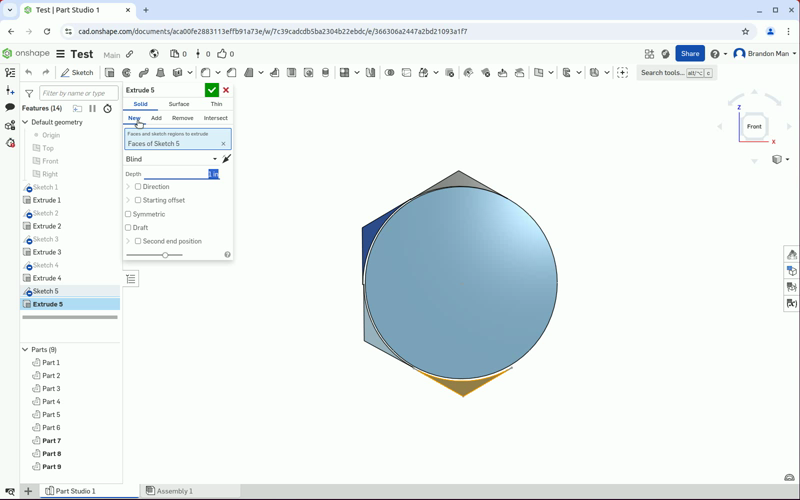
text(10.11)
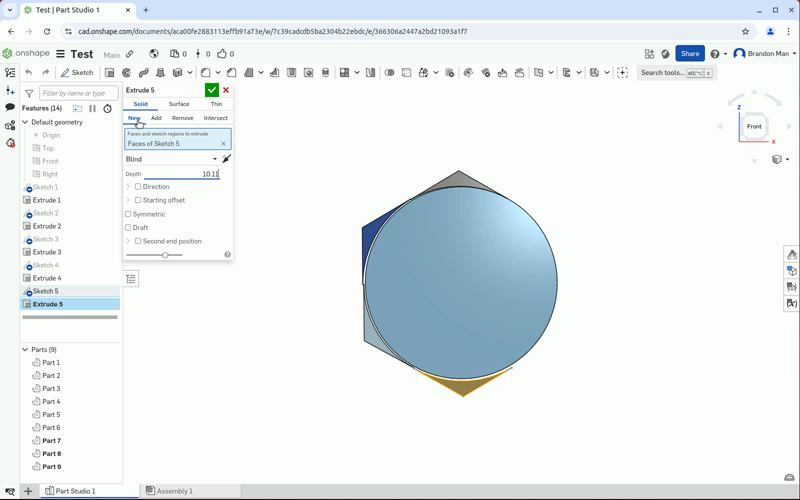
key(enter)
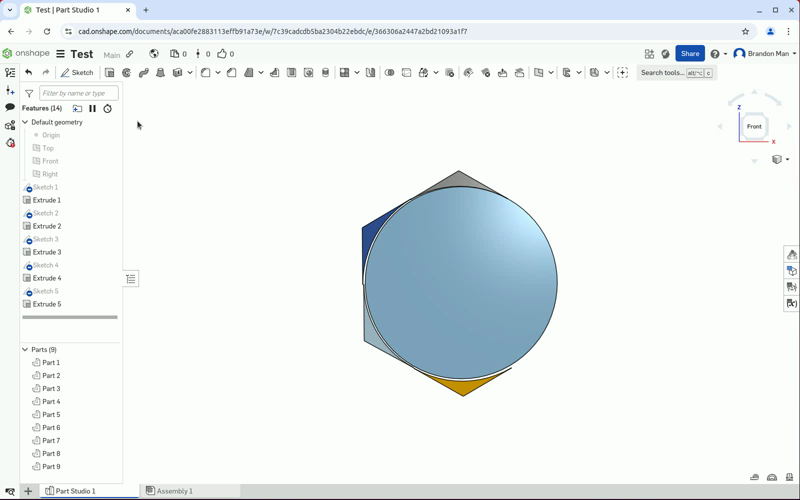
key(shift+h)
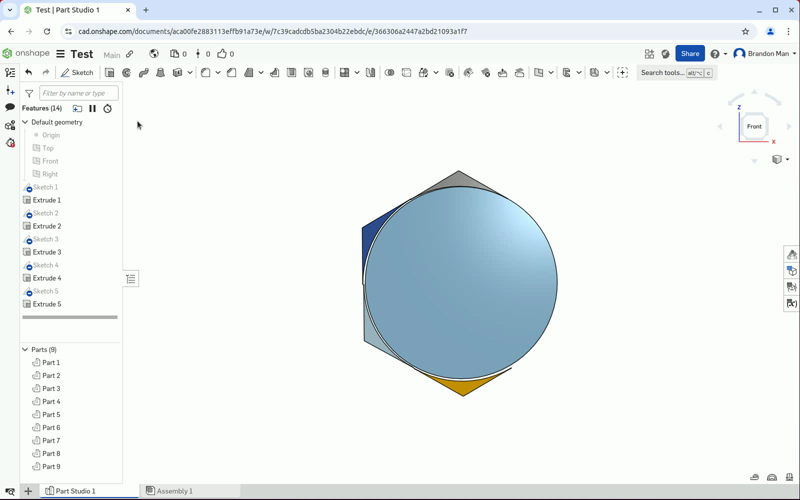
key(shift+h)
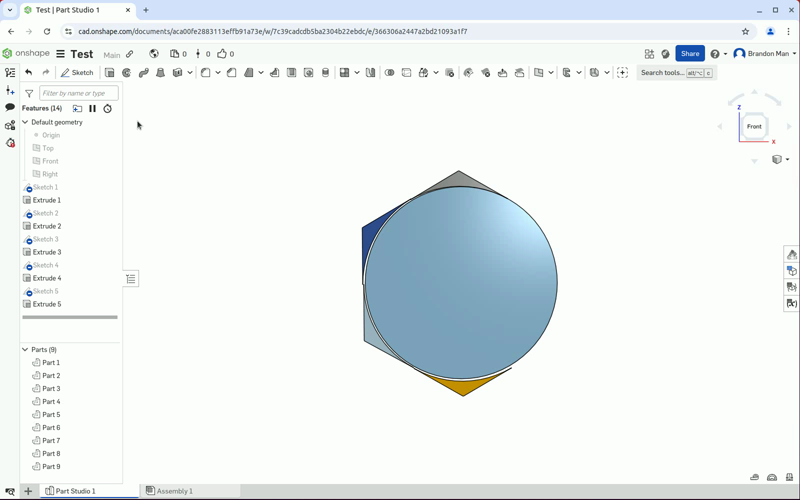
mouse_move(73, 189)
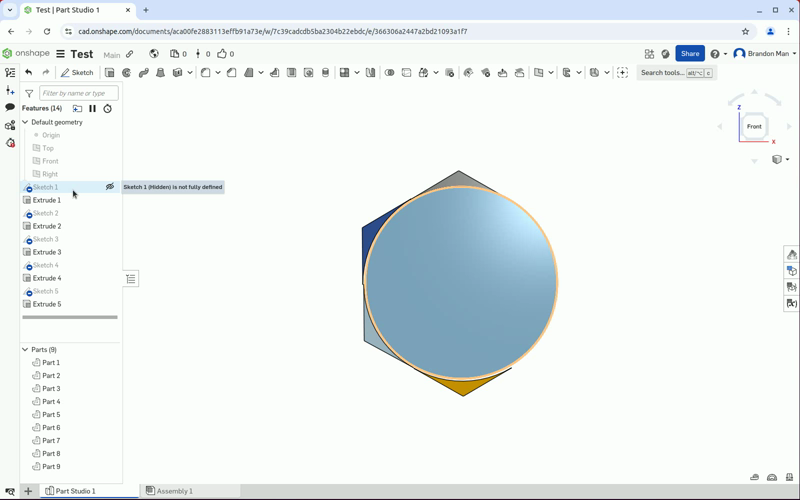
click(73, 189)
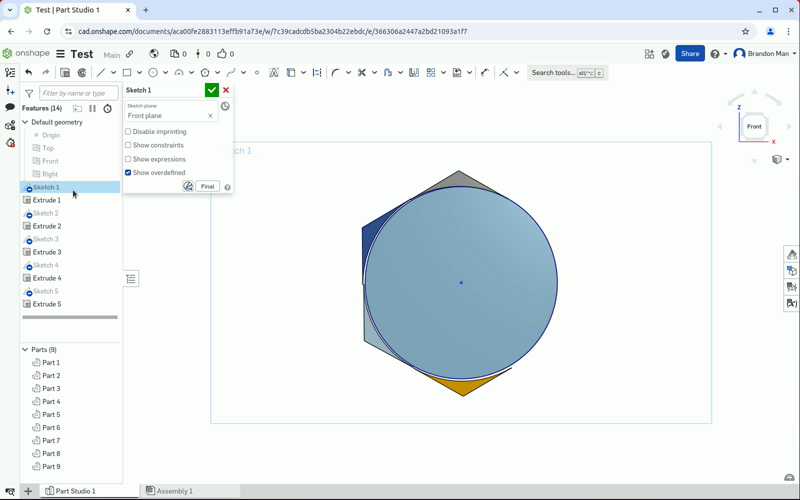
mouse_move(229, 92)
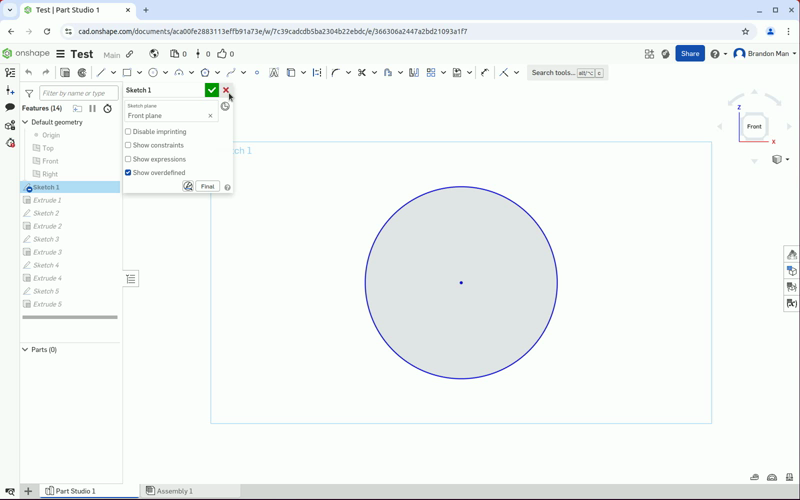
click(229, 92)
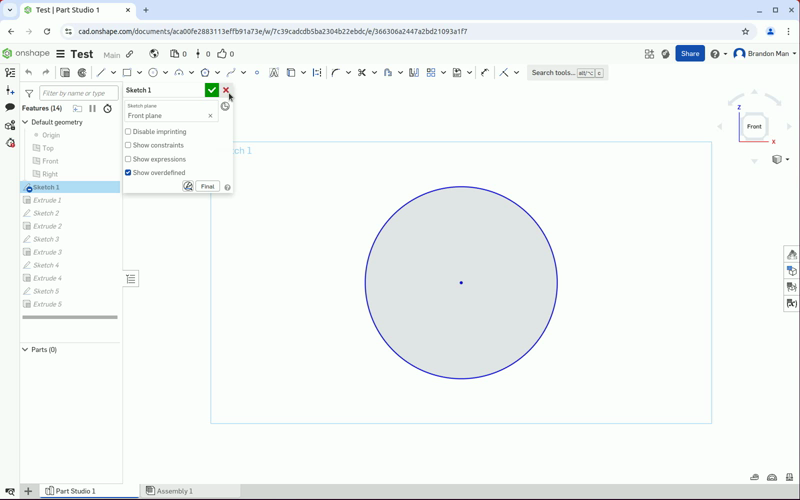
key(shift+s)
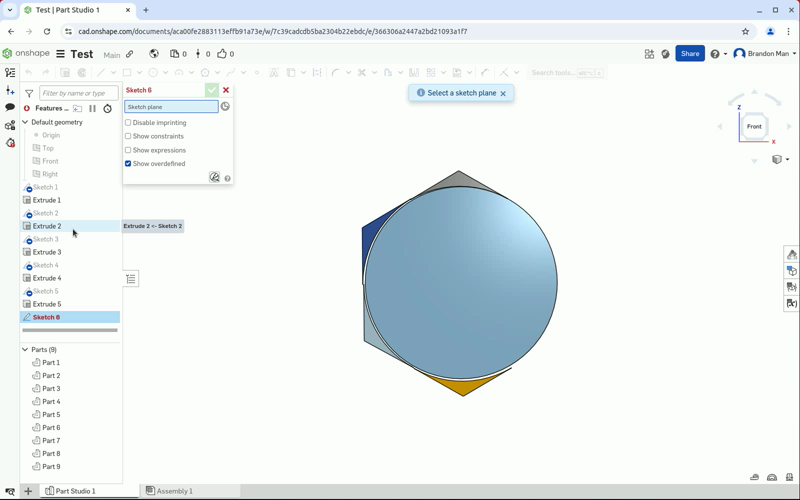
scroll(3)
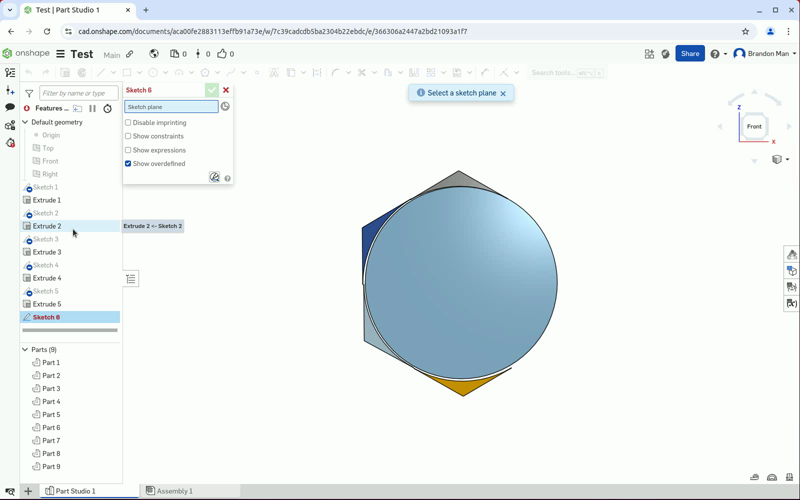
mouse_move(73, 163)
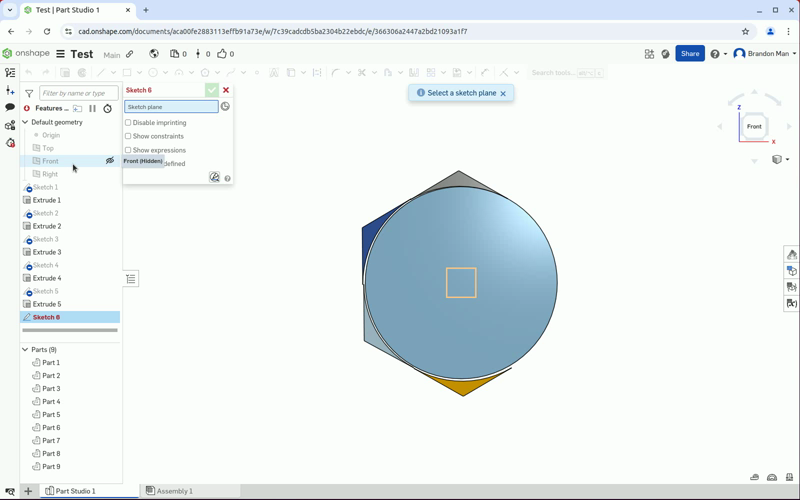
click(73, 163)
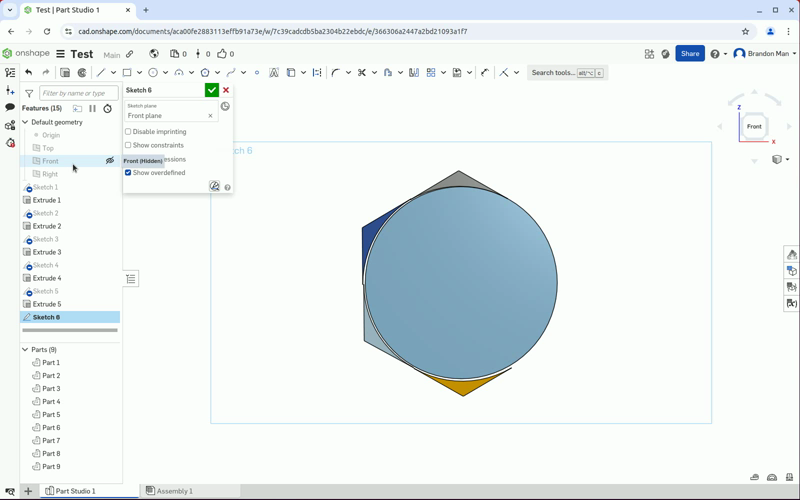
mouse_move(73, 352)
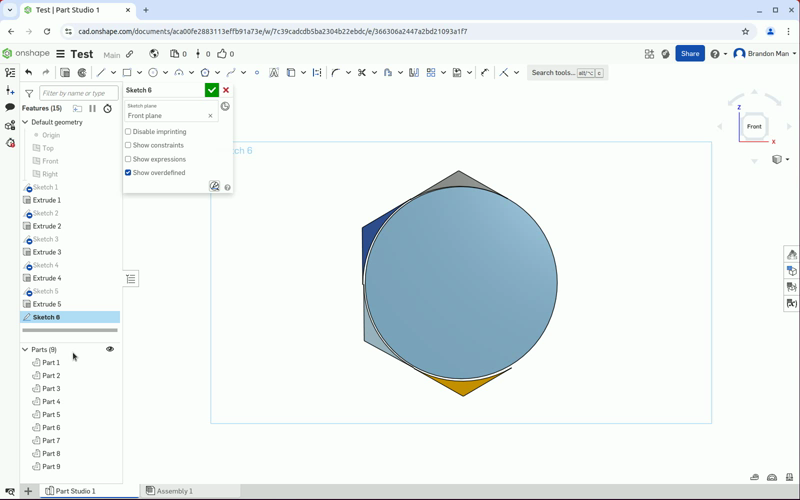
key(y)
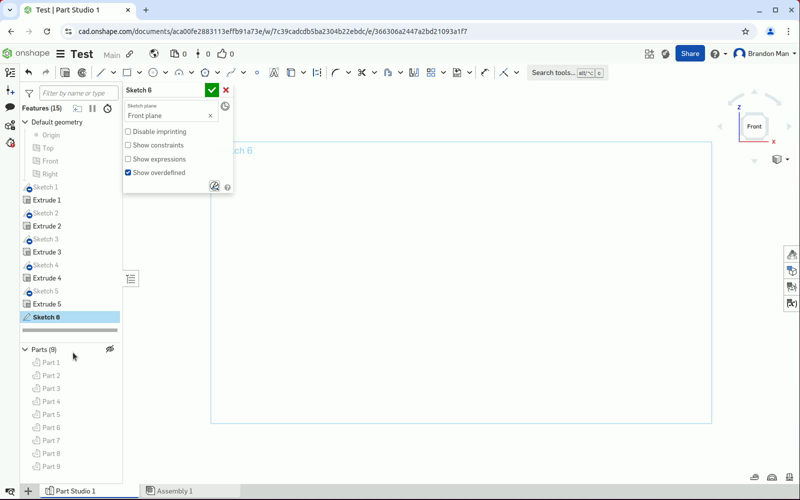
key(l)
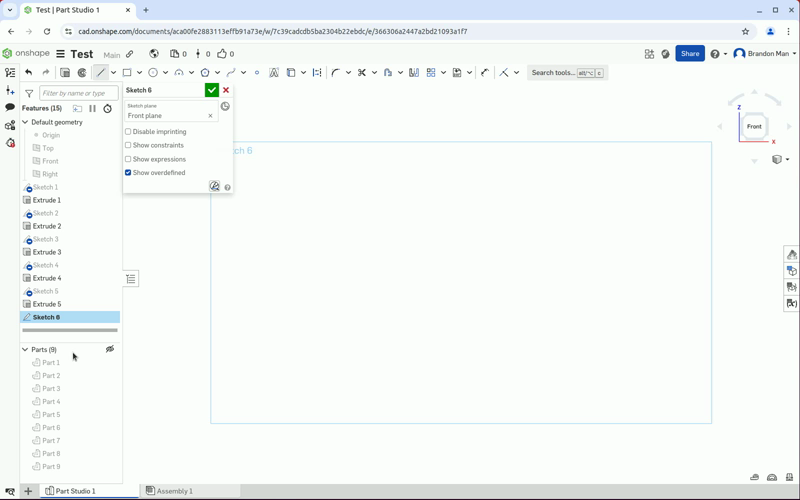
key_down(shift)
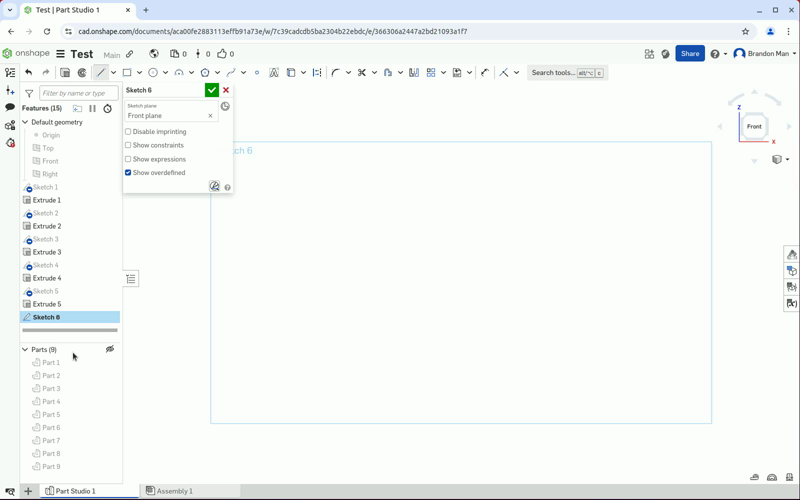
mouse_move(511, 366)
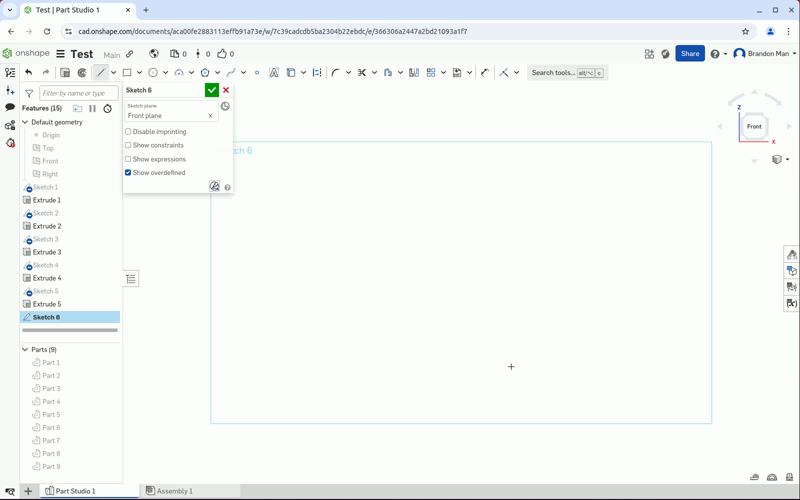
click(511, 366)
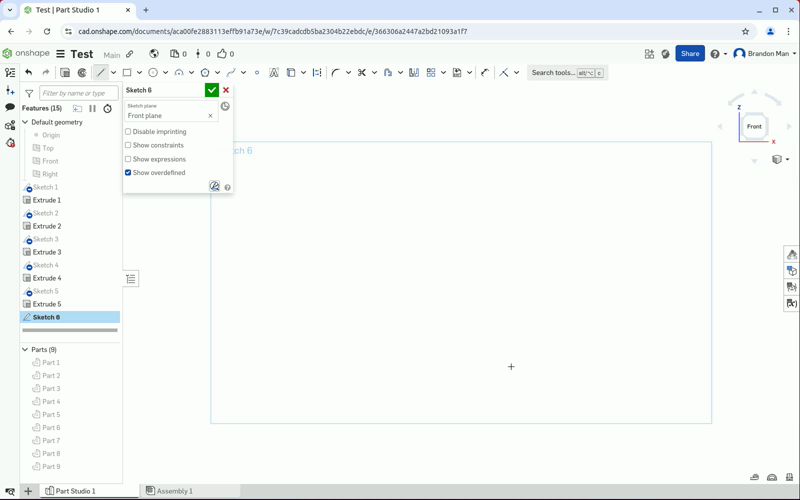
key_up(shift)
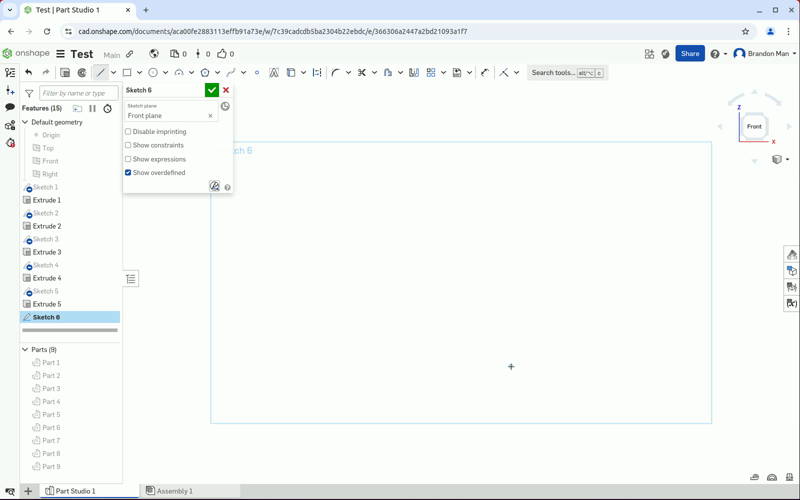
key_down(shift)
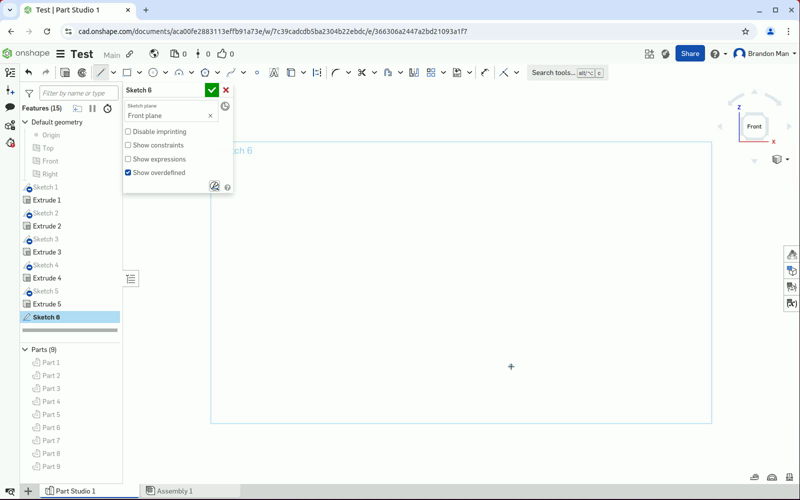
mouse_move(541, 366)
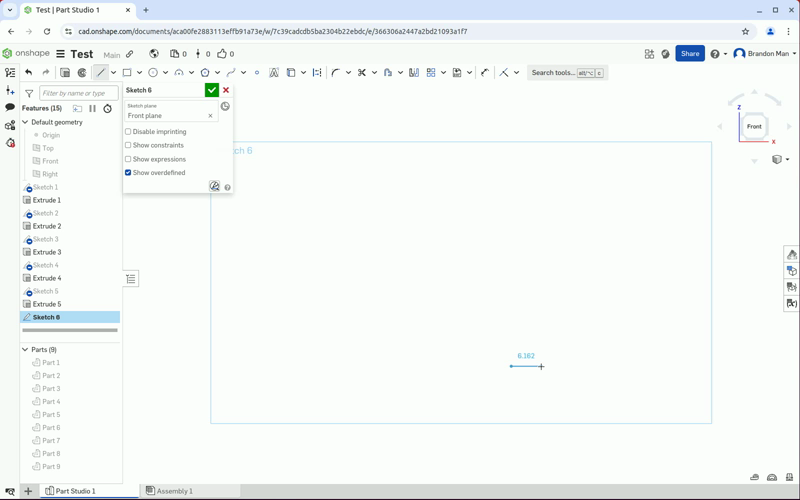
mouse_move(560, 337)
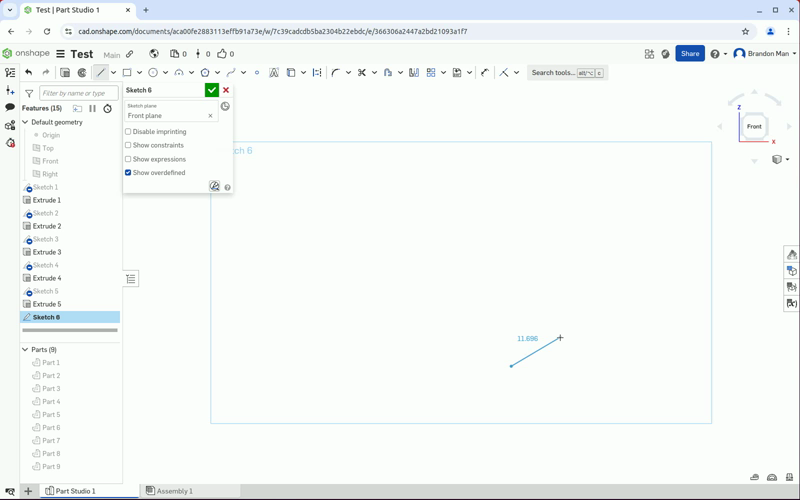
click(560, 337)
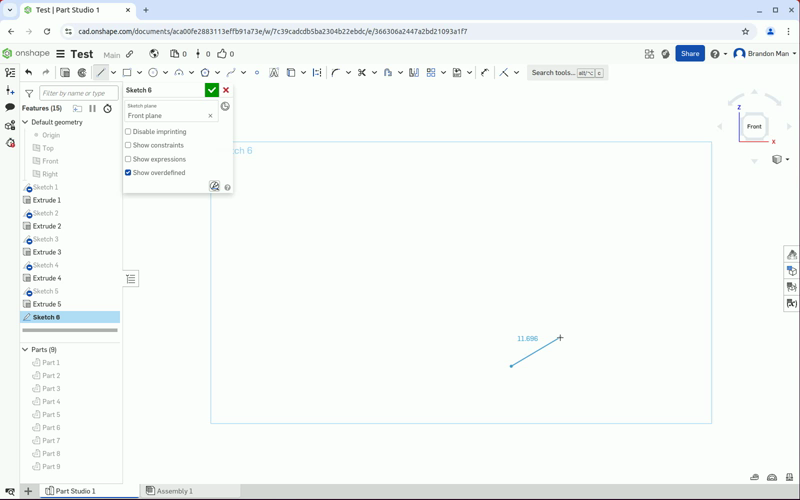
key_up(shift)
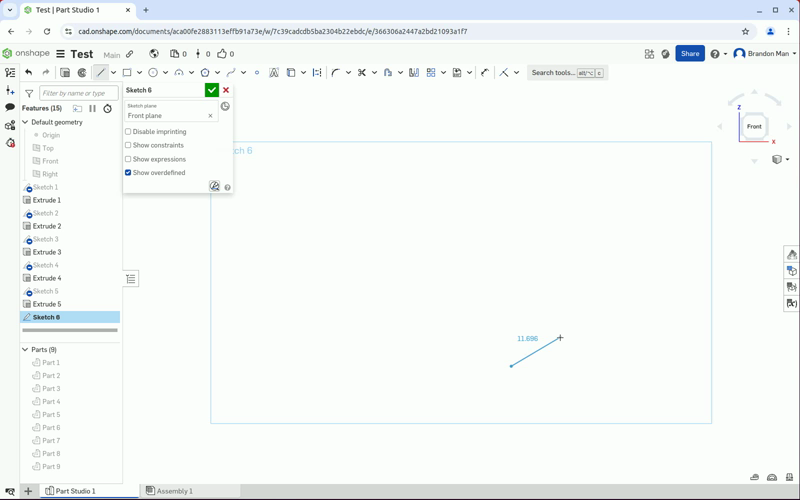
key_down(shift)
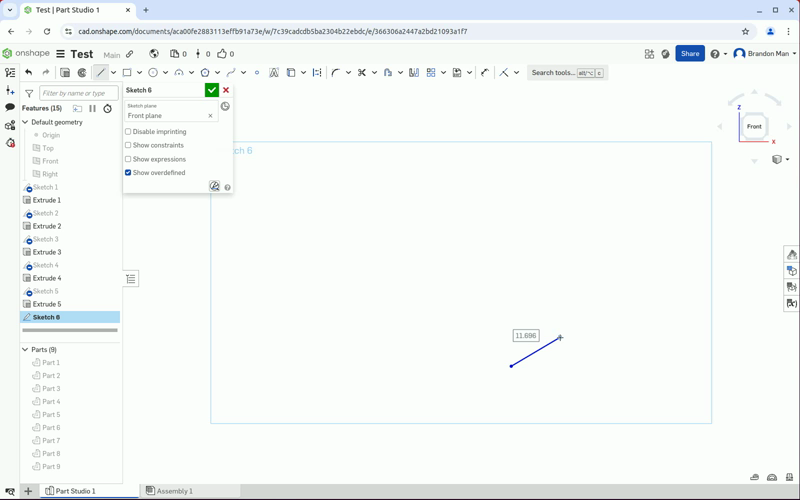
mouse_move(589, 337)
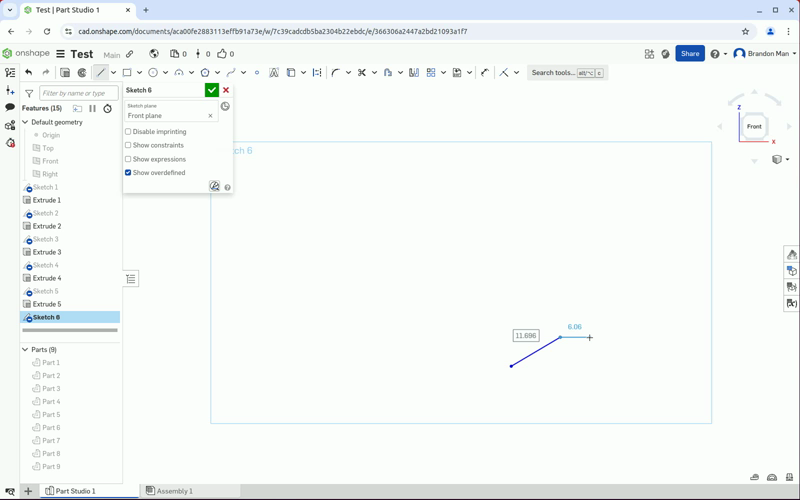
mouse_move(559, 280)
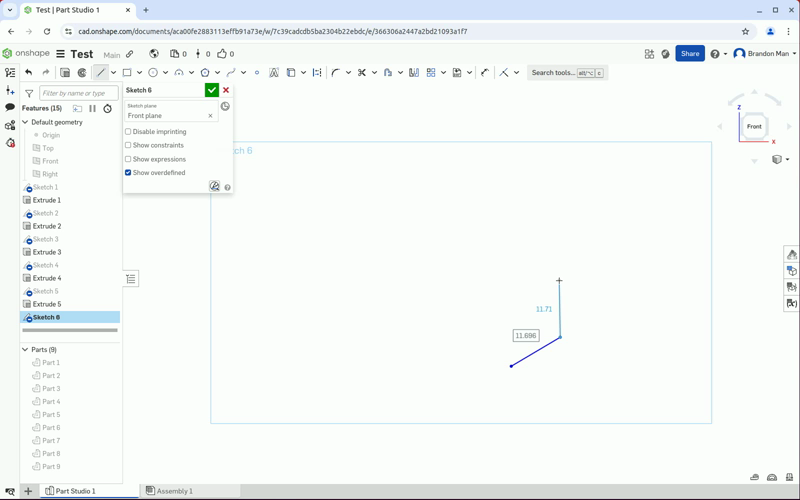
click(559, 280)
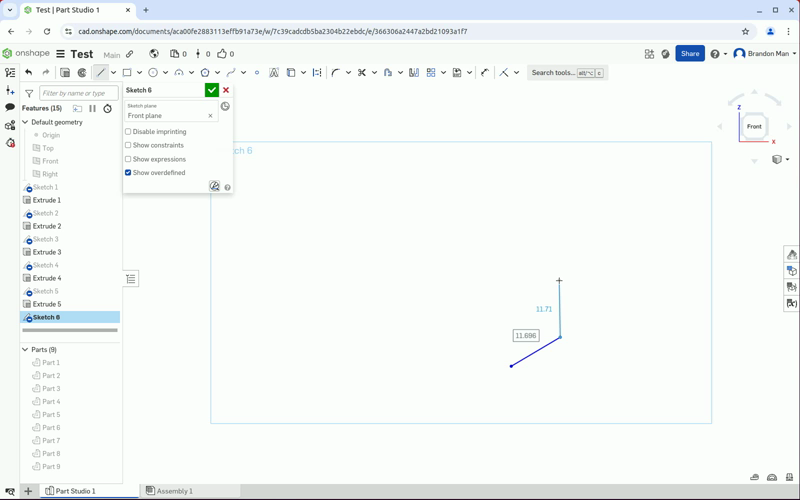
key_up(shift)
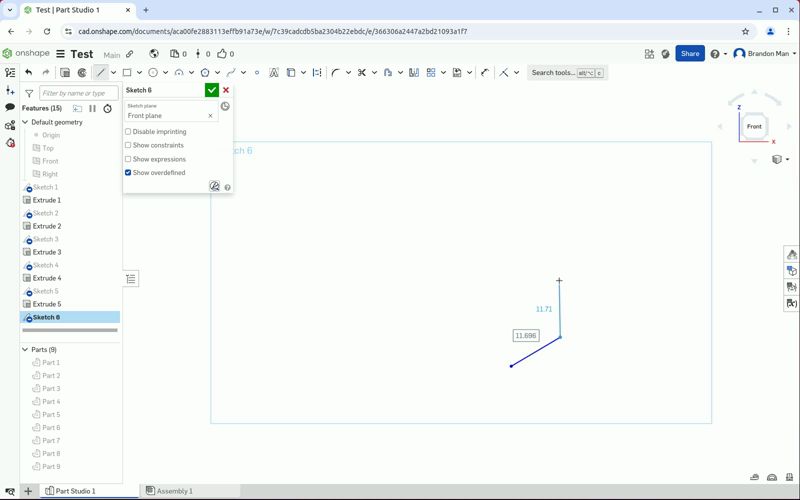
key(esc)
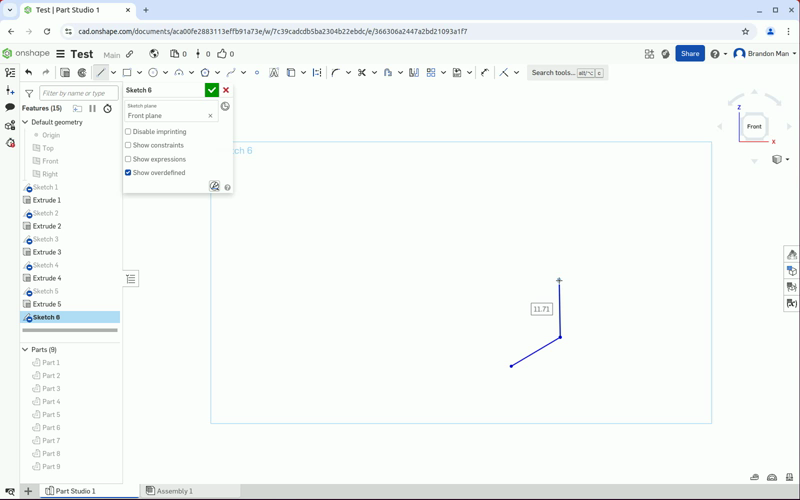
key(a)
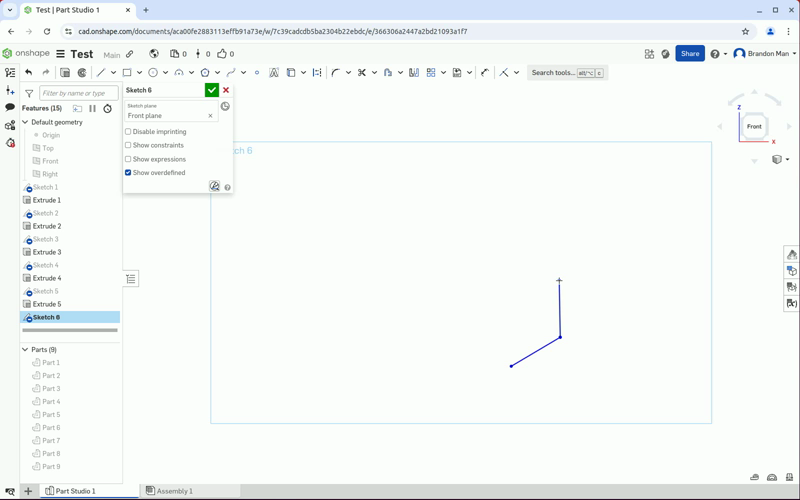
mouse_move(559, 280)
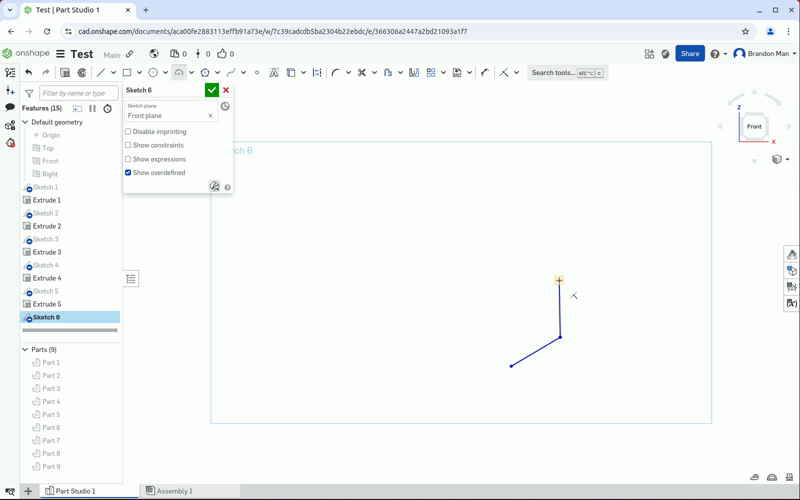
click(559, 280)
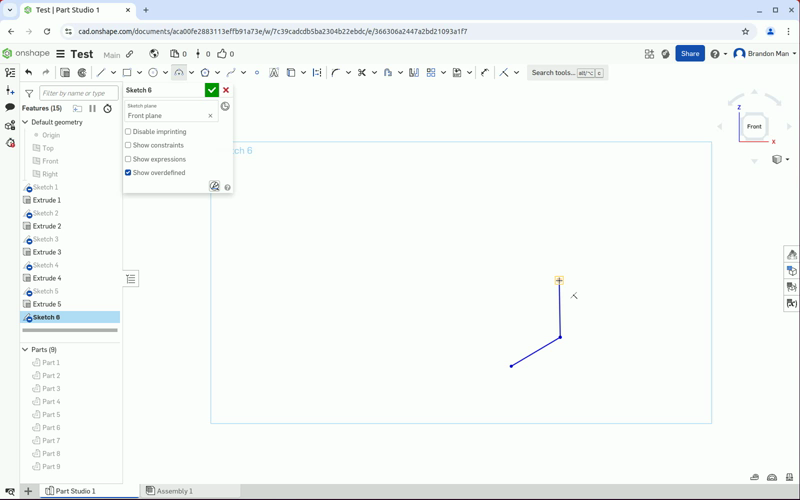
mouse_move(511, 366)
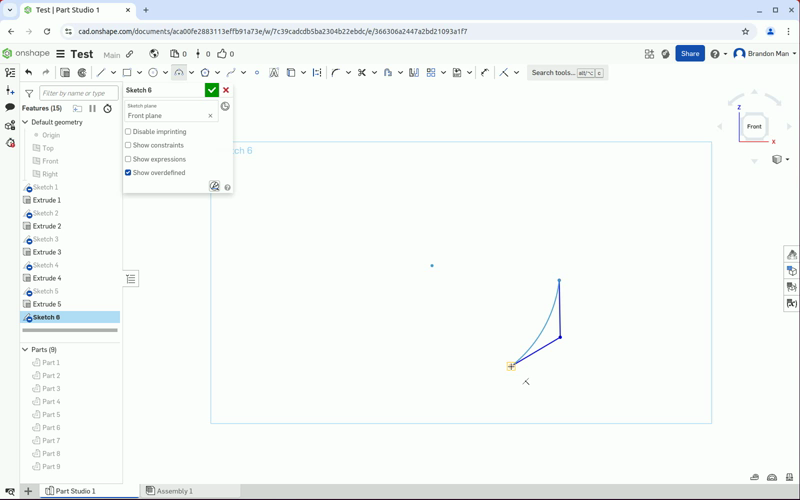
click(511, 366)
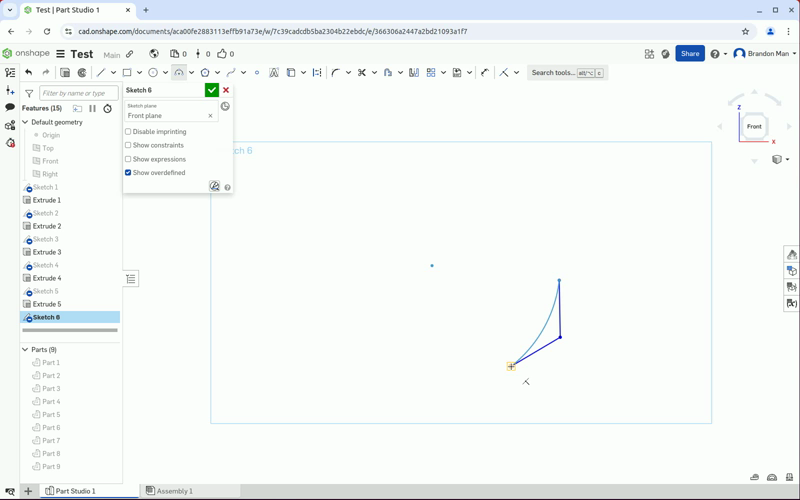
key_down(shift)
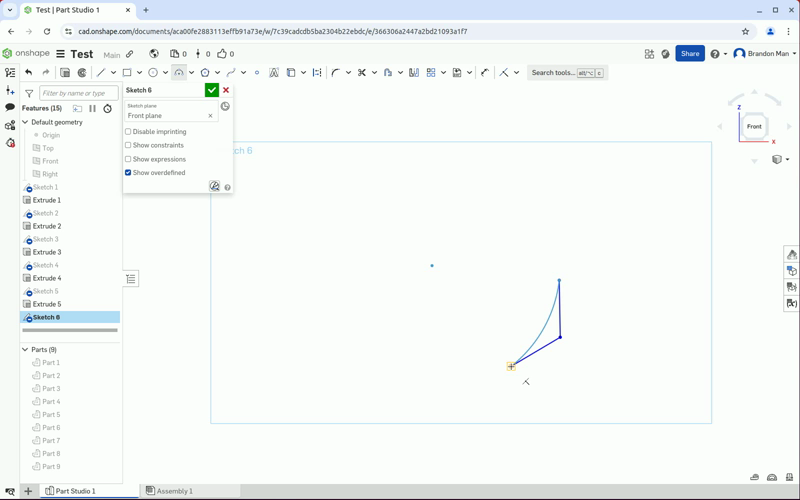
mouse_move(546, 329)
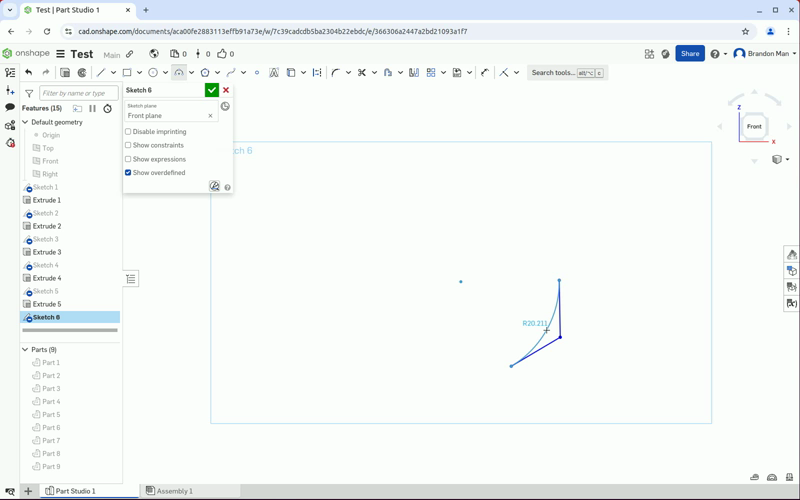
click(546, 329)
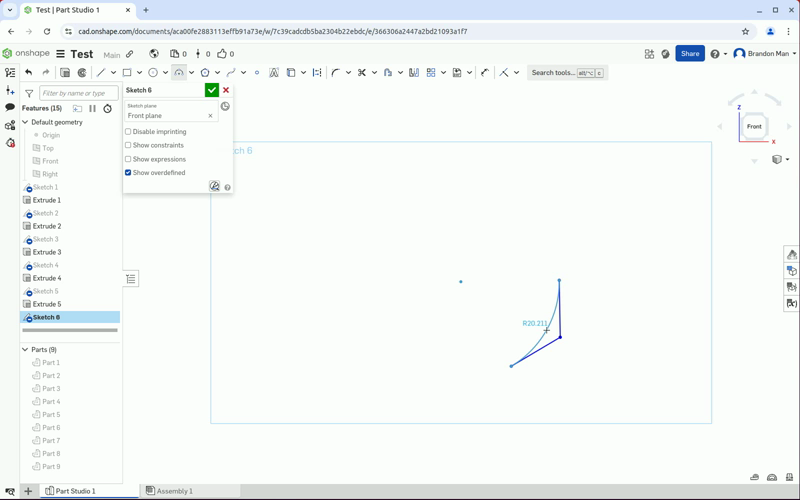
key_up(shift)
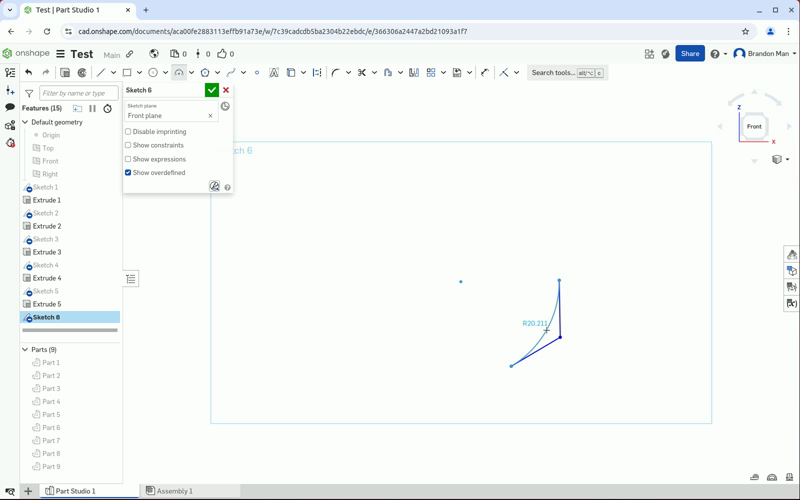
key(esc)
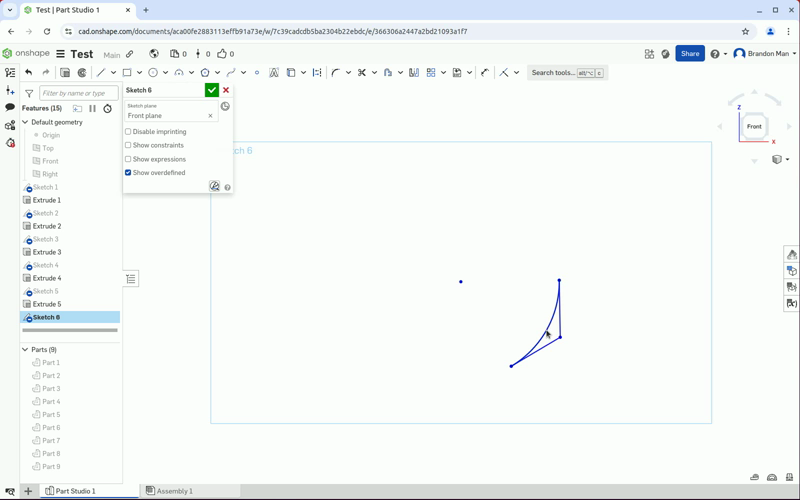
mouse_move(548, 328)
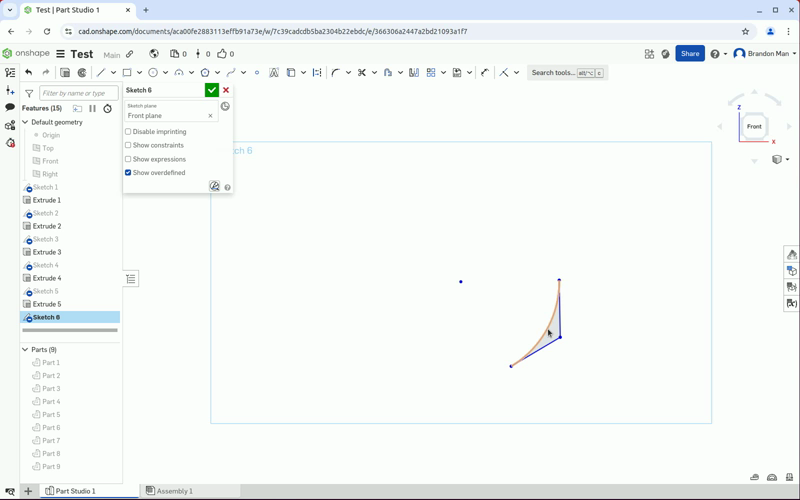
scroll(6)
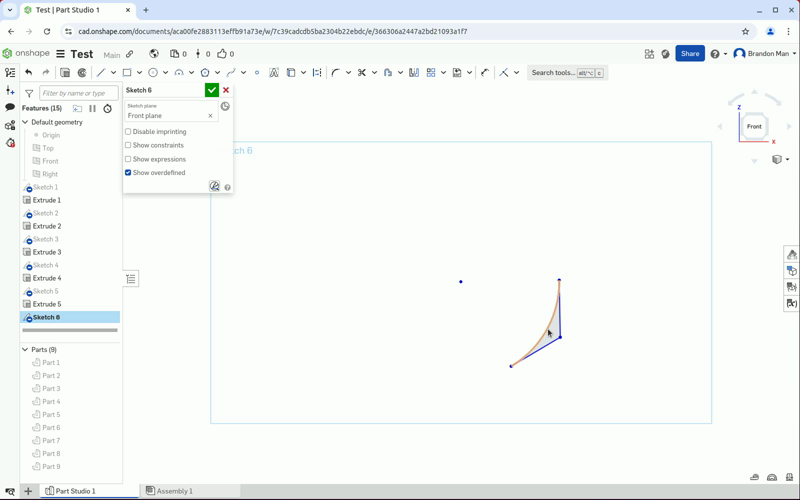
scroll(6)
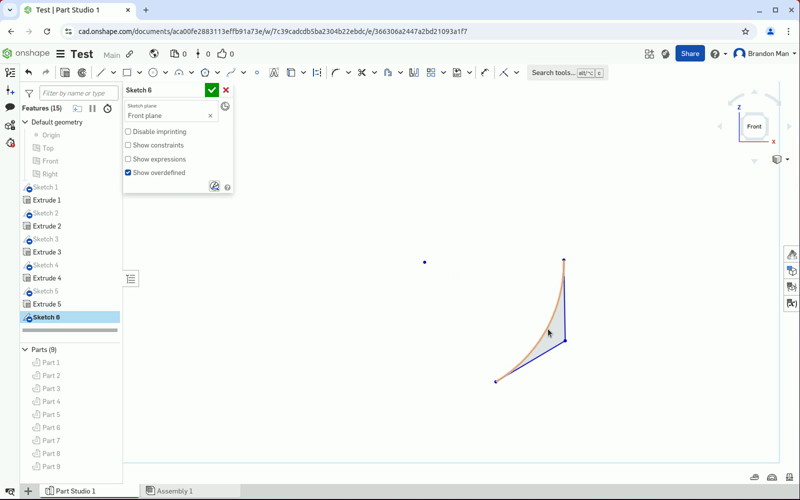
scroll(6)
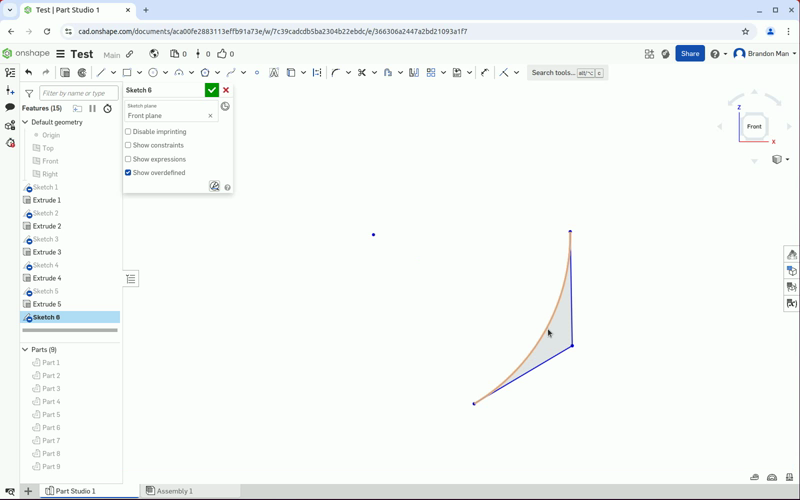
scroll(6)
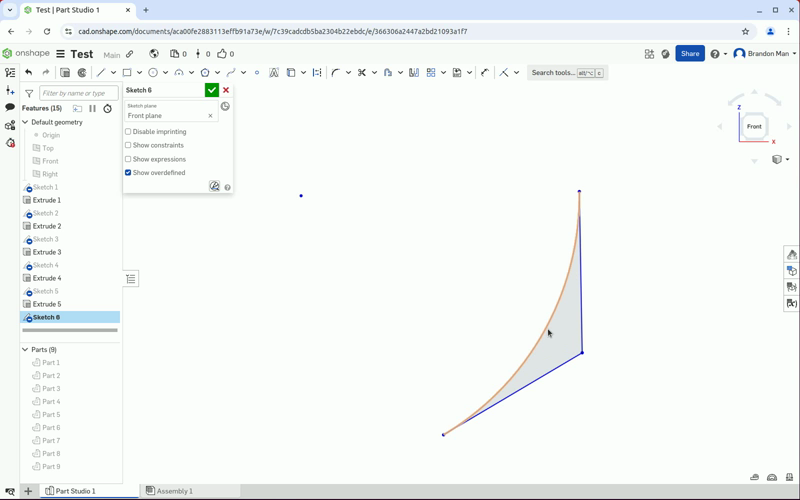
scroll(6)
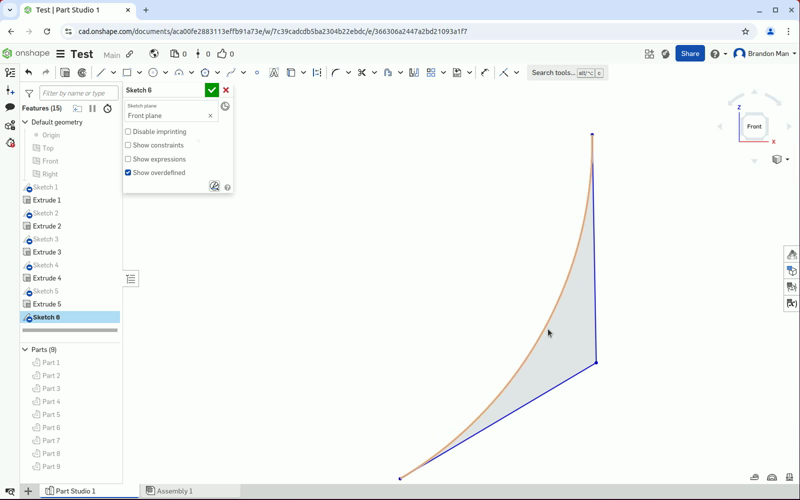
scroll(6)
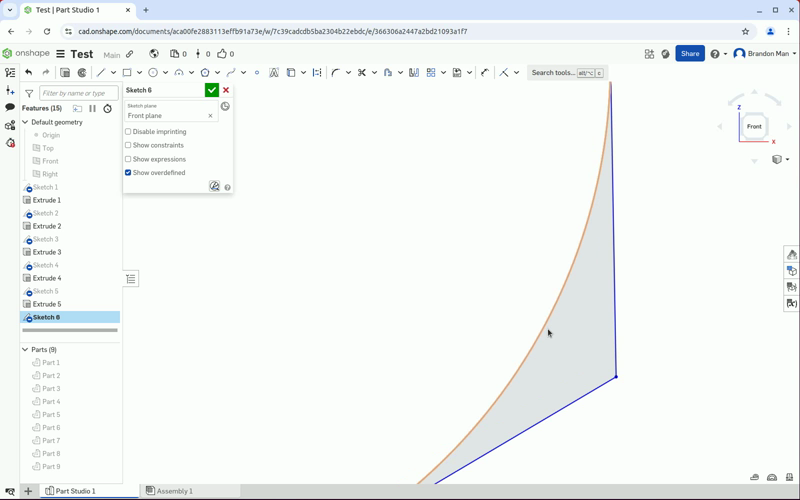
scroll(6)
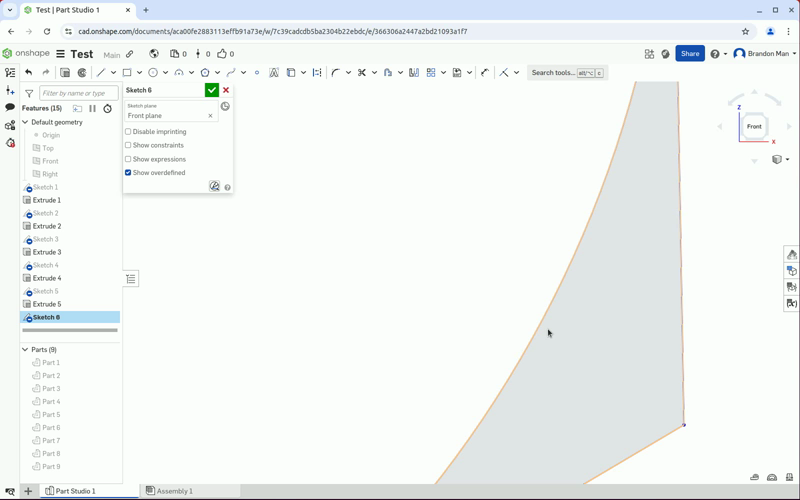
click(548, 328)
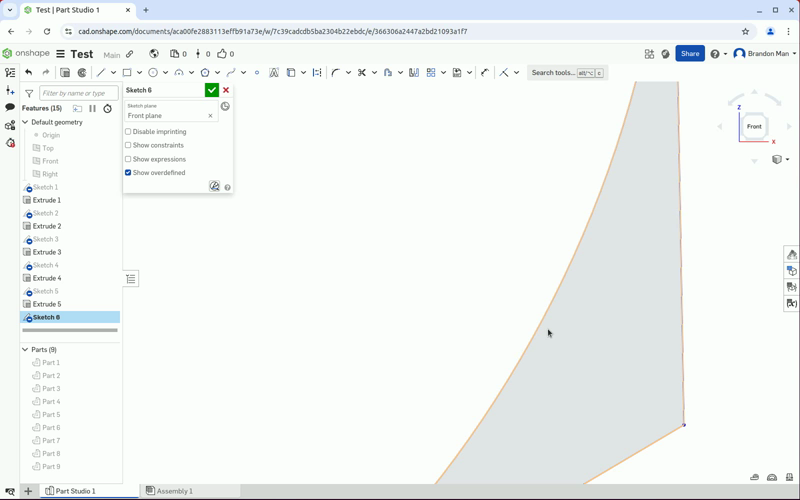
scroll(-6)
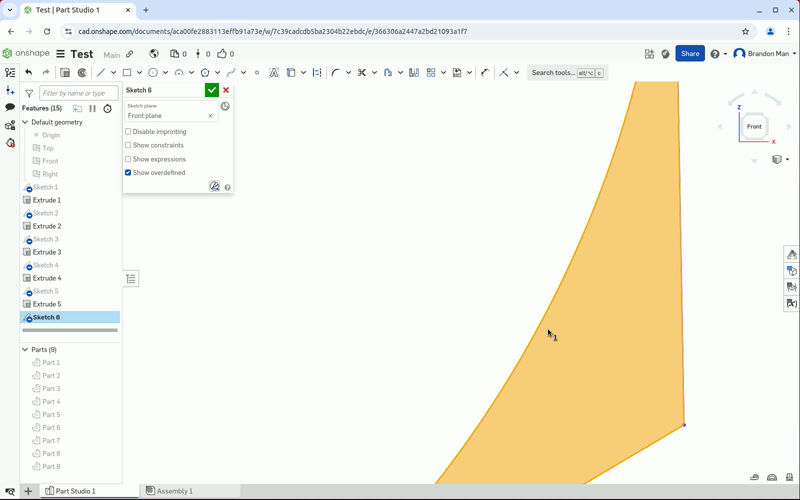
scroll(-6)
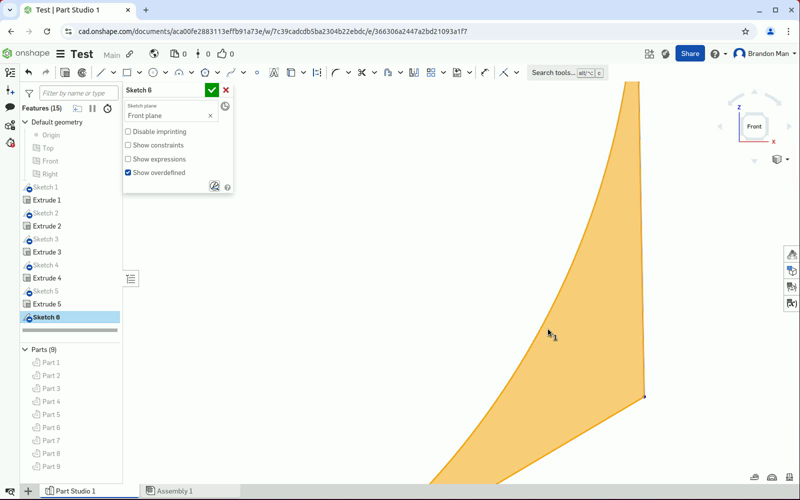
scroll(-6)
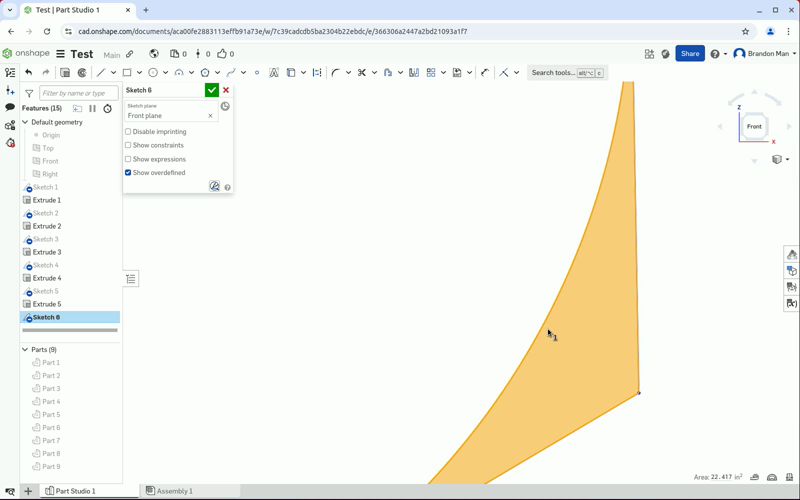
scroll(-6)
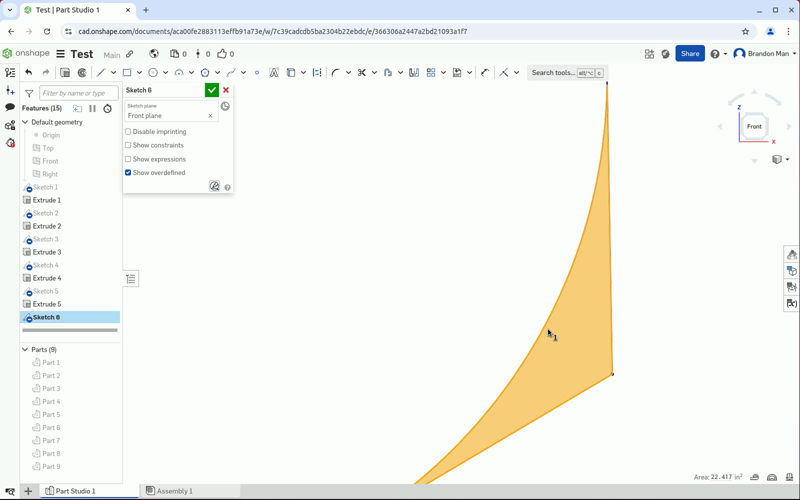
scroll(-6)
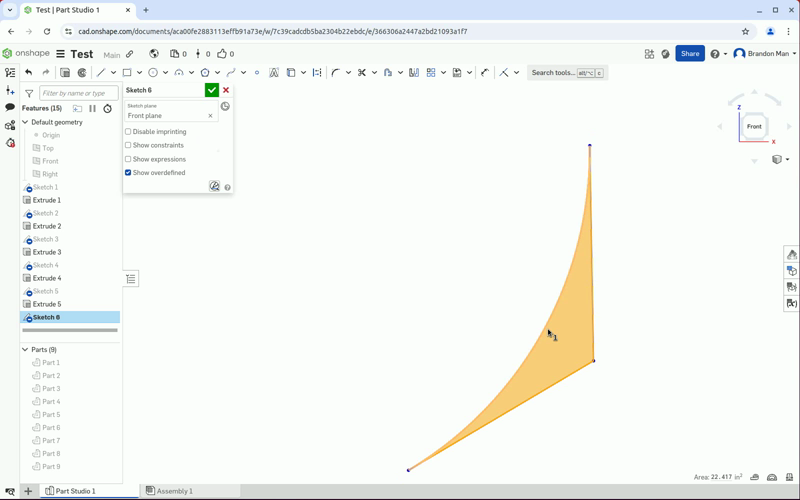
scroll(-6)
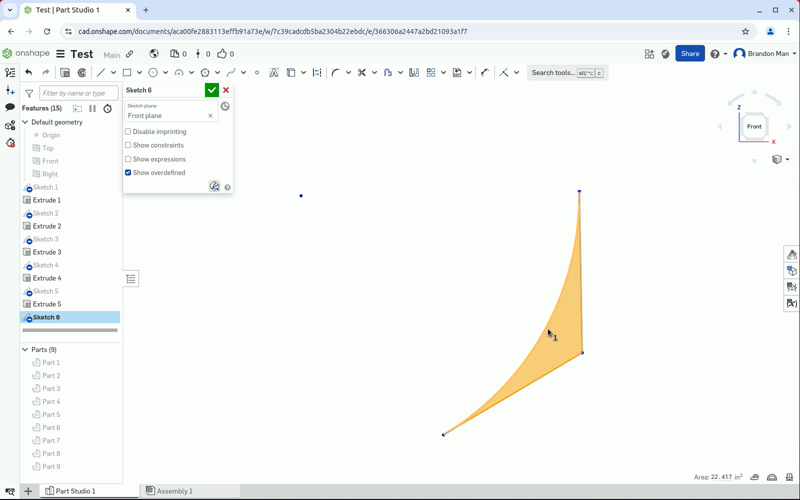
scroll(-6)
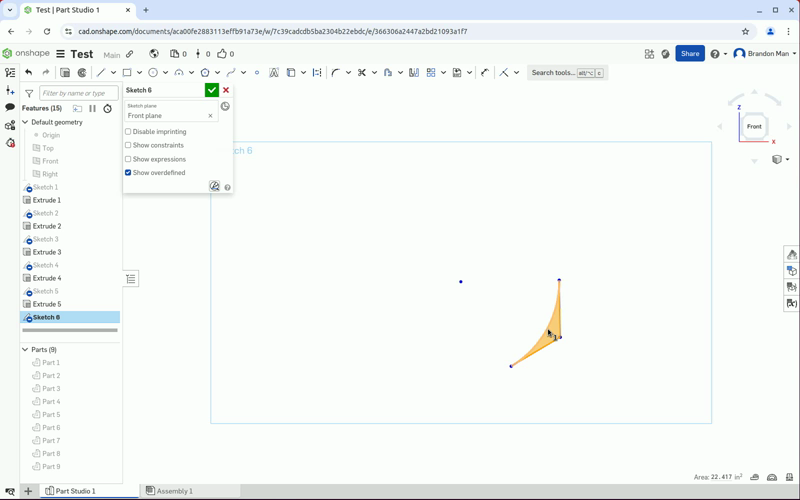
mouse_move(73, 352)
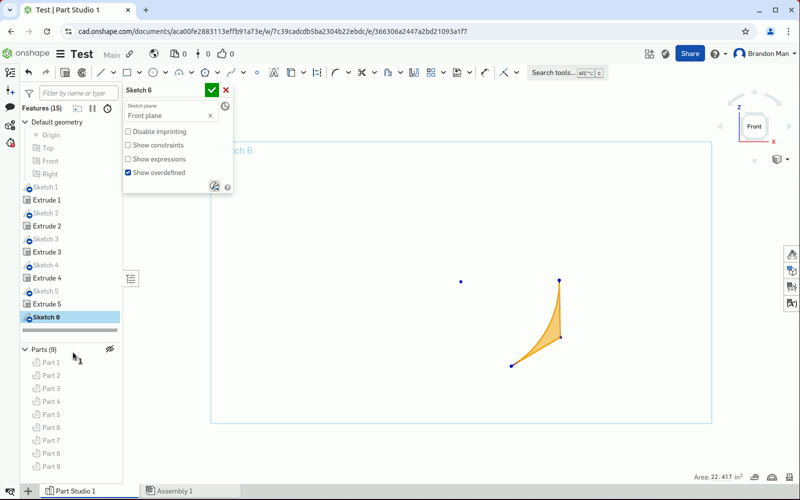
key(shift+y)
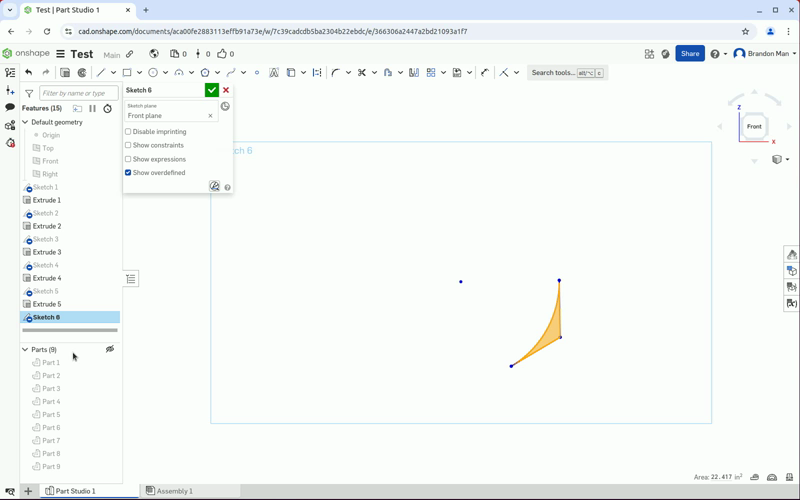
key(shift+e)
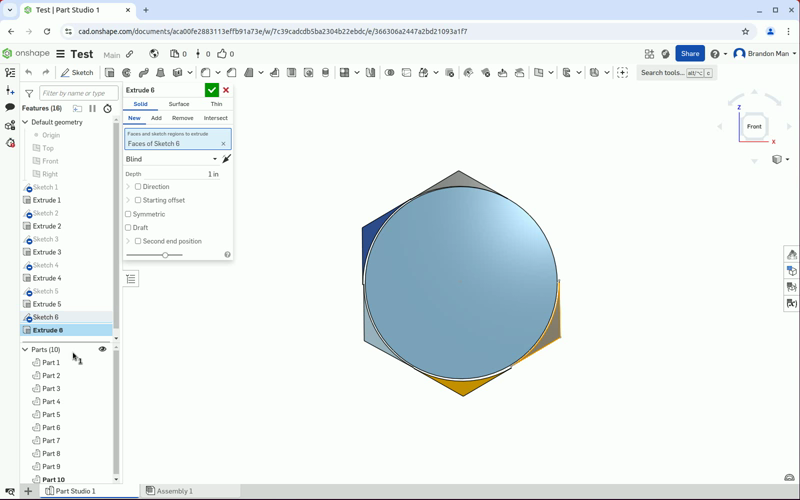
mouse_move(143, 106)
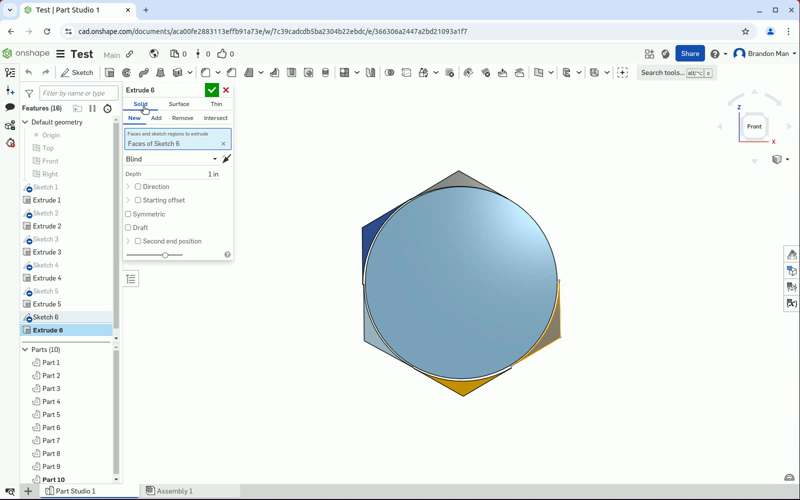
click(143, 106)
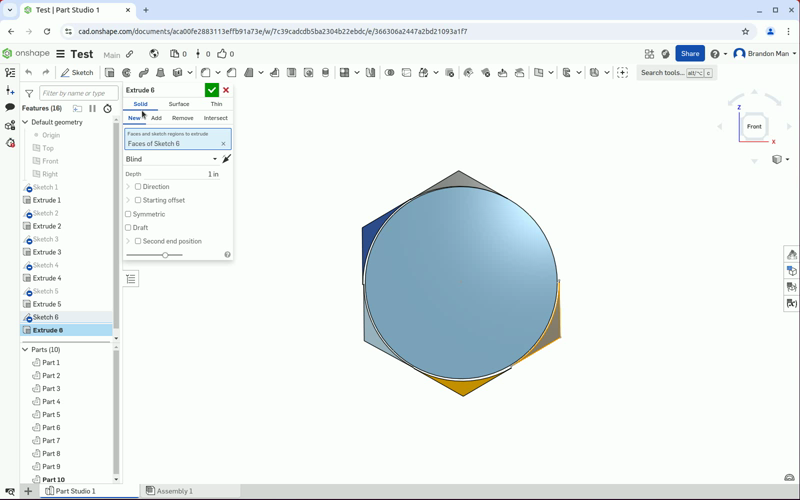
mouse_move(137, 120)
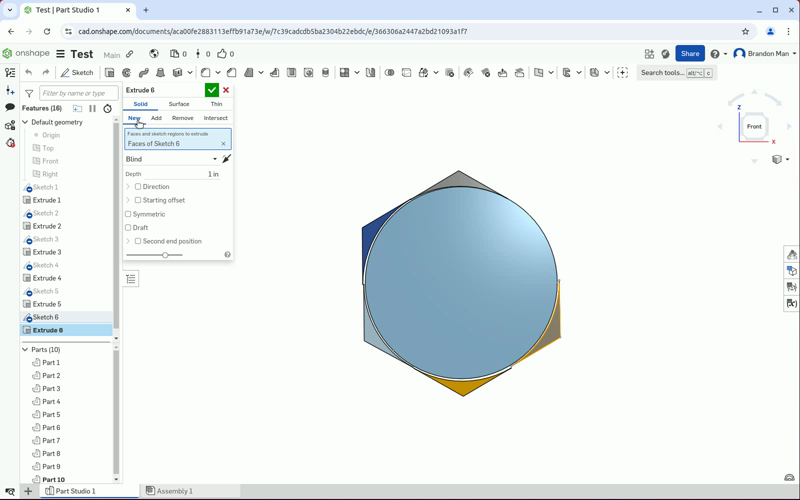
click(137, 120)
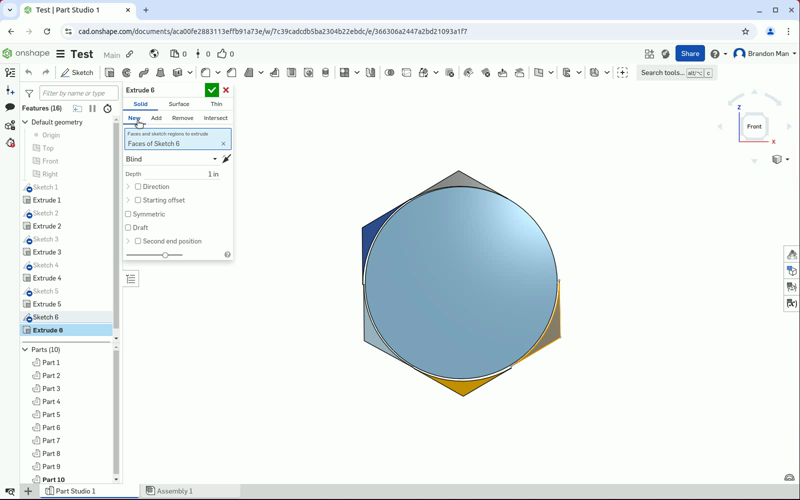
key(tab, 4)
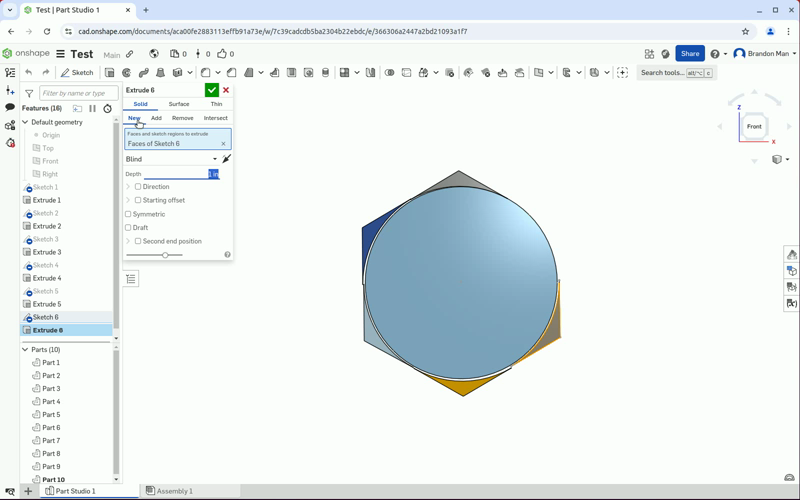
text(10.11)
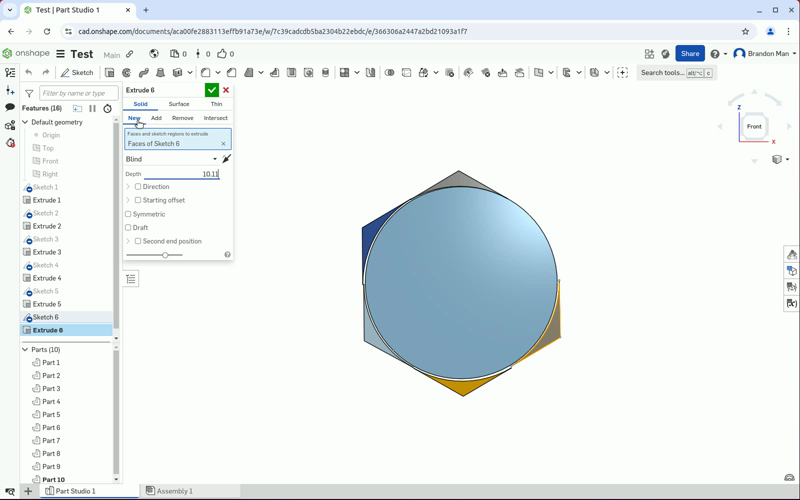
key(enter)
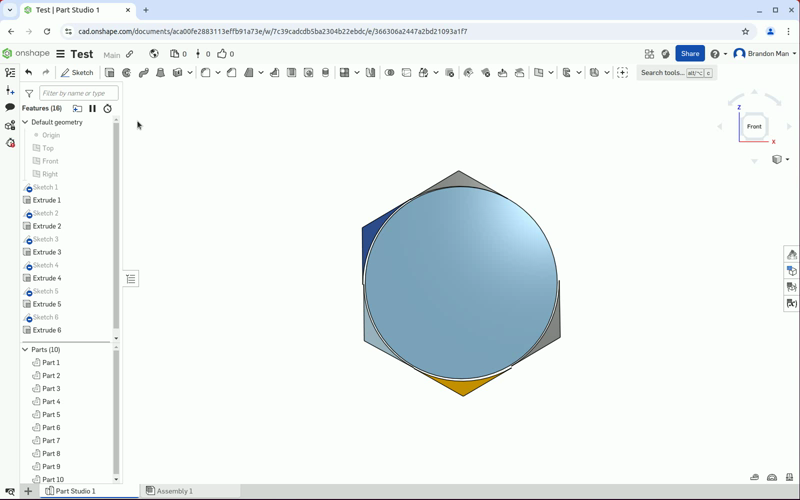
key(shift+h)
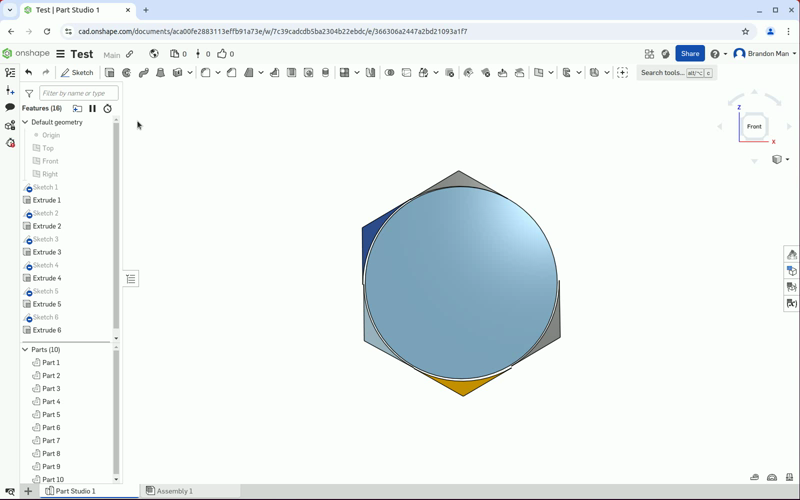
key(shift+h)
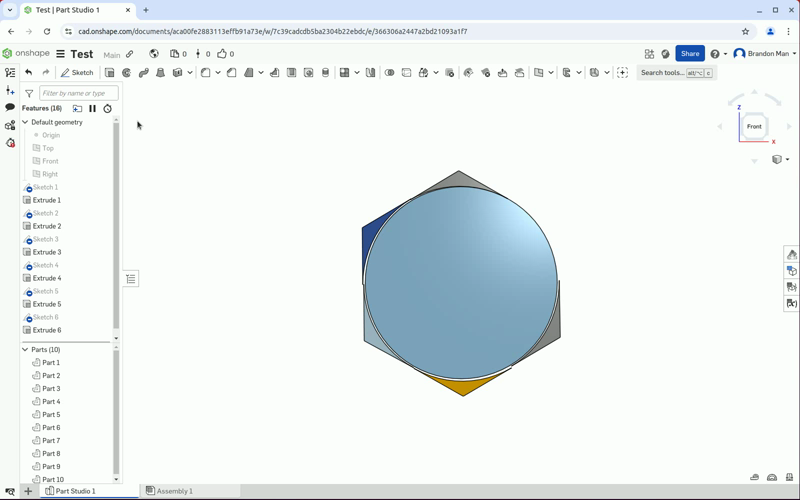
mouse_move(69, 189)
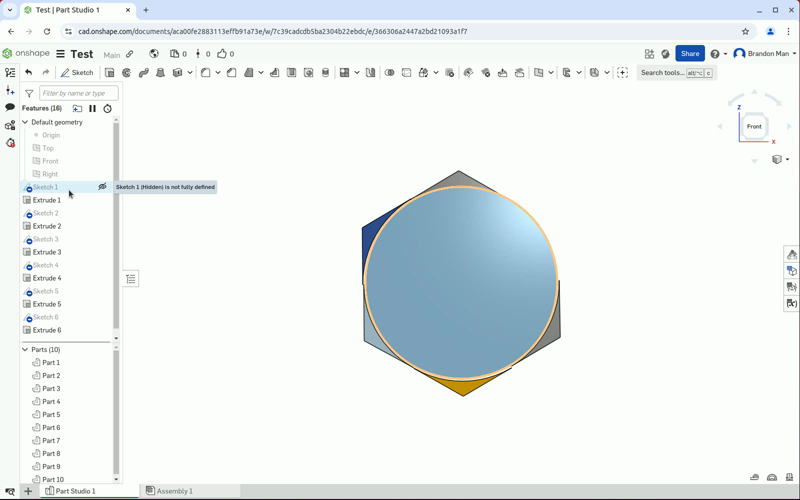
click(69, 189)
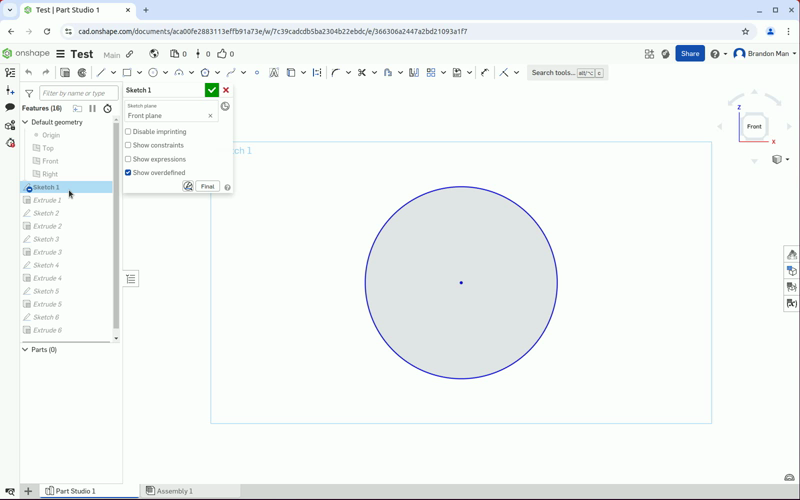
mouse_move(229, 92)
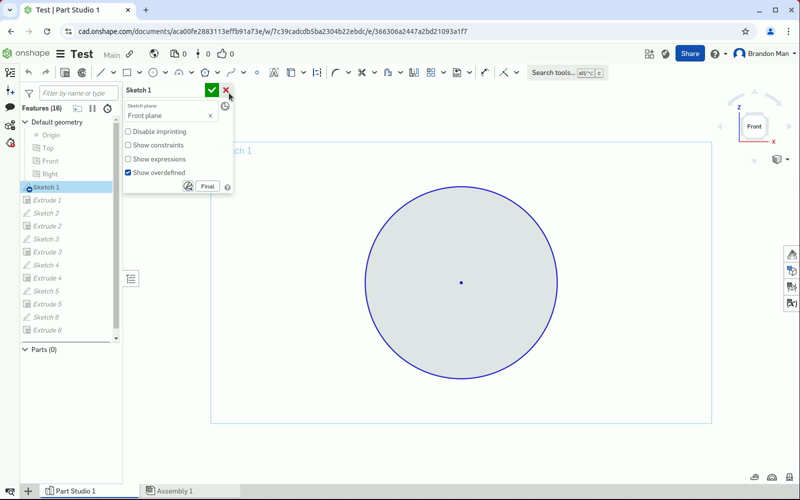
click(229, 92)
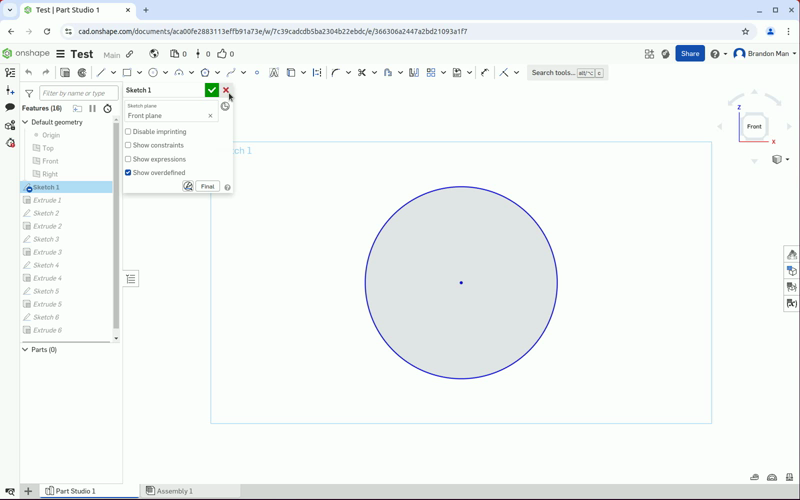
key(shift+s)
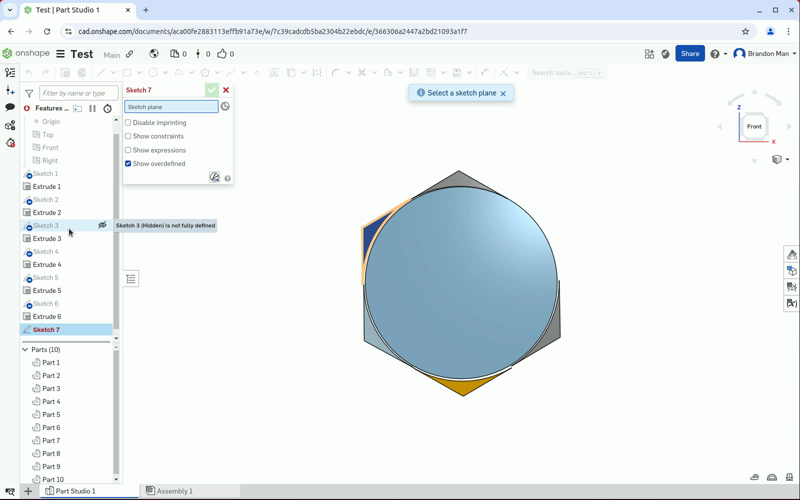
scroll(3)
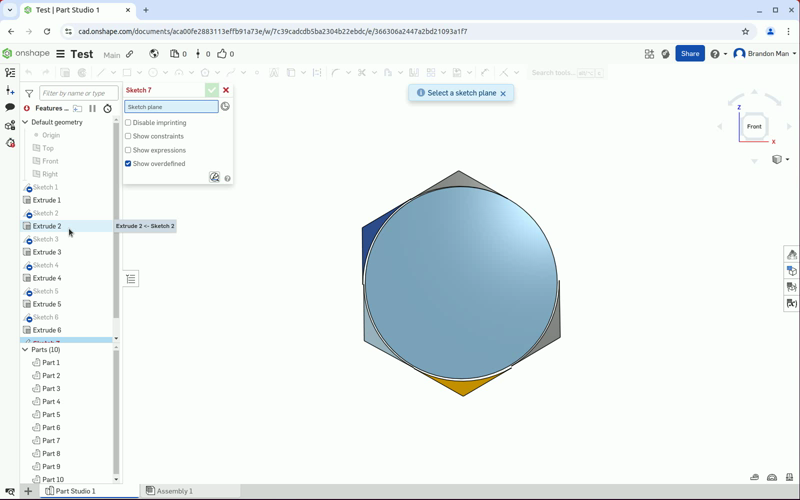
mouse_move(69, 163)
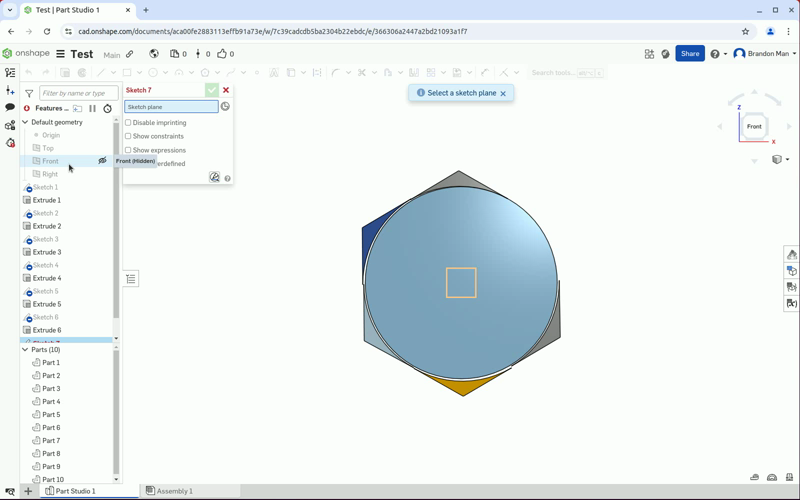
click(69, 163)
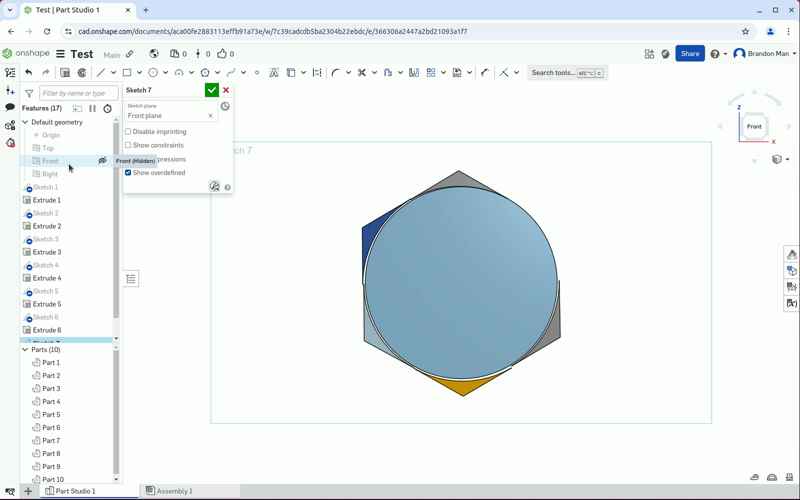
mouse_move(69, 352)
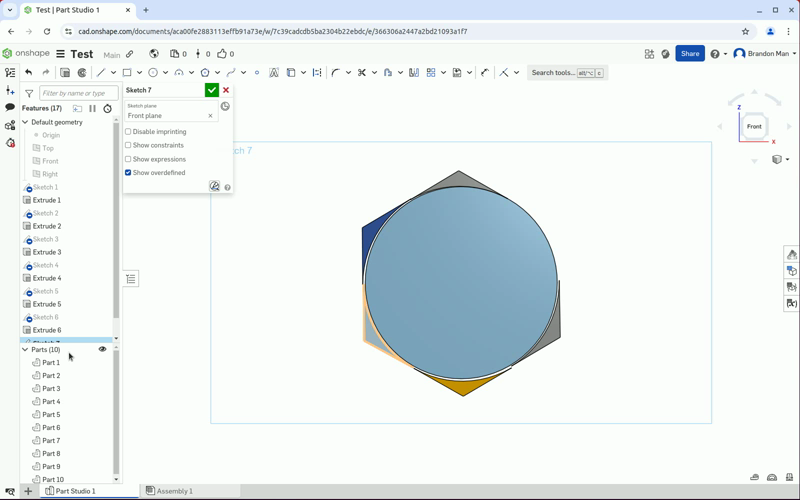
key(y)
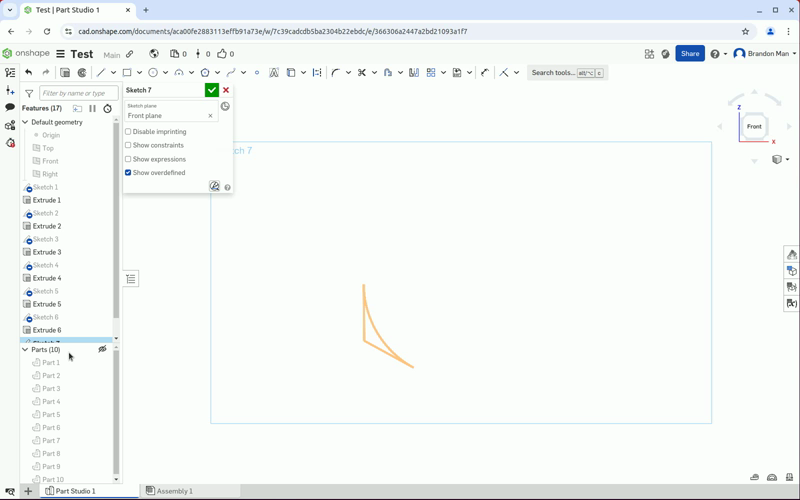
key(a)
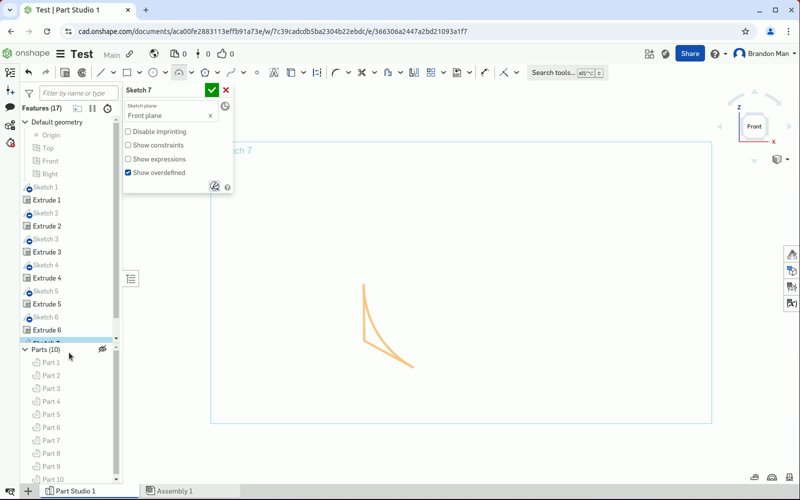
key_down(shift)
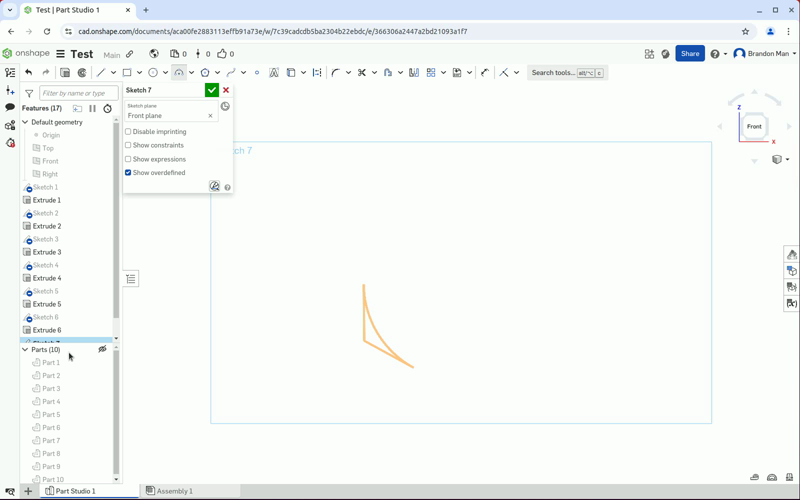
mouse_move(507, 197)
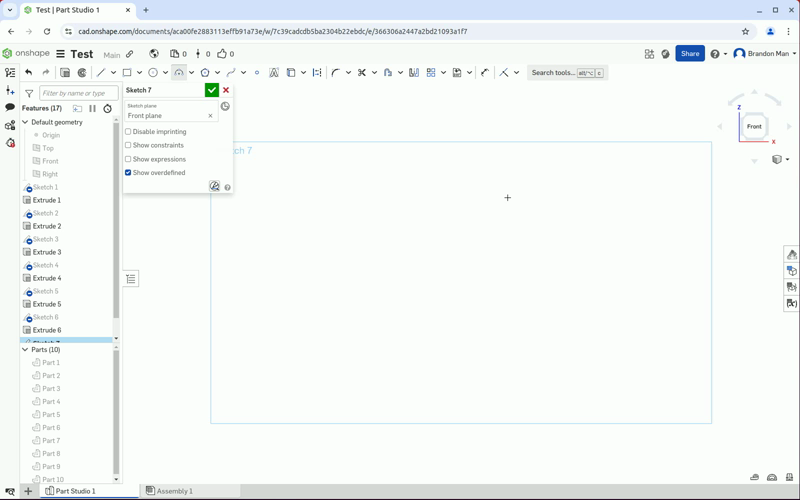
click(507, 197)
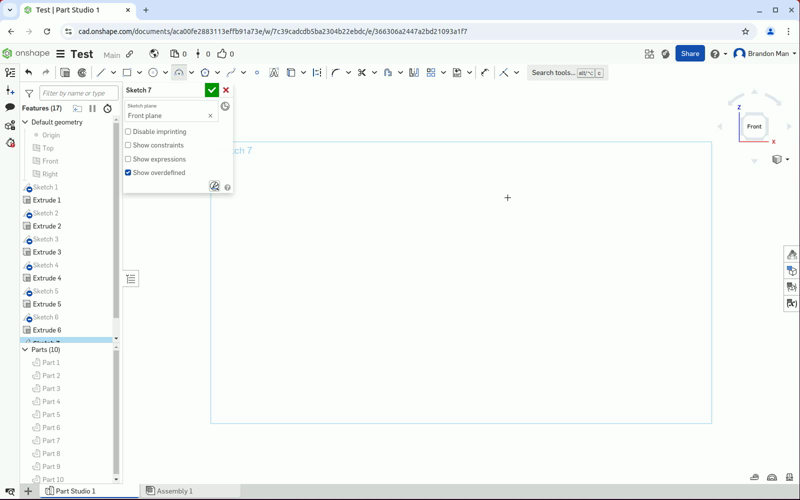
key_up(shift)
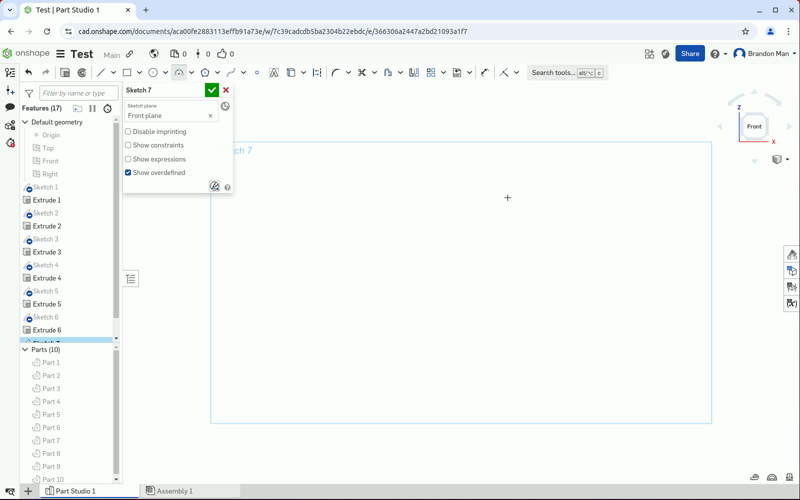
key_down(shift)
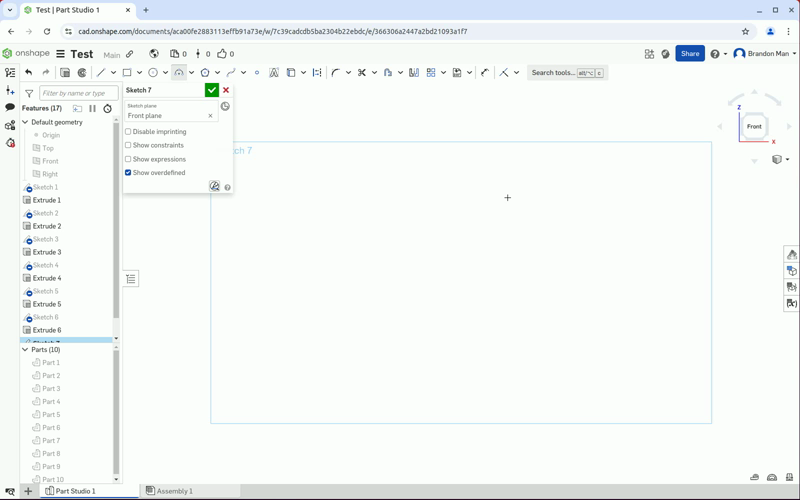
mouse_move(557, 280)
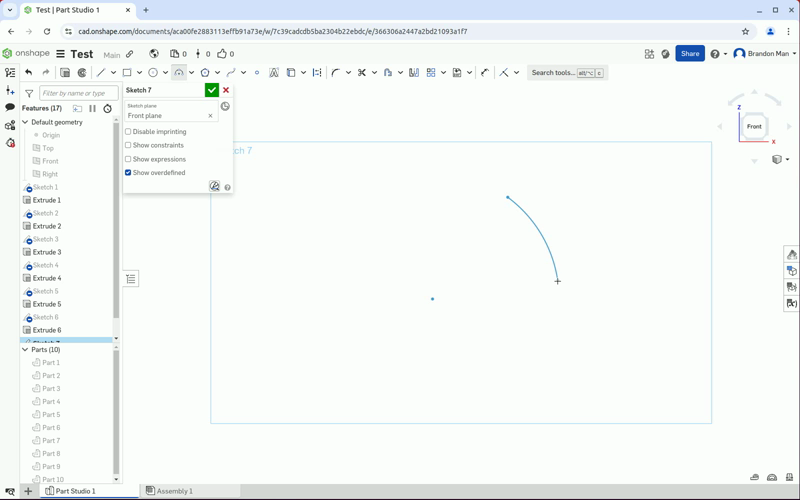
click(557, 280)
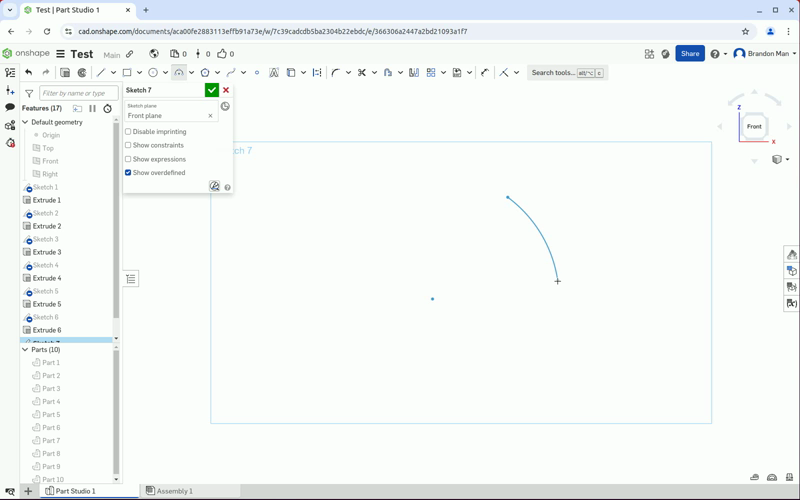
mouse_move(543, 232)
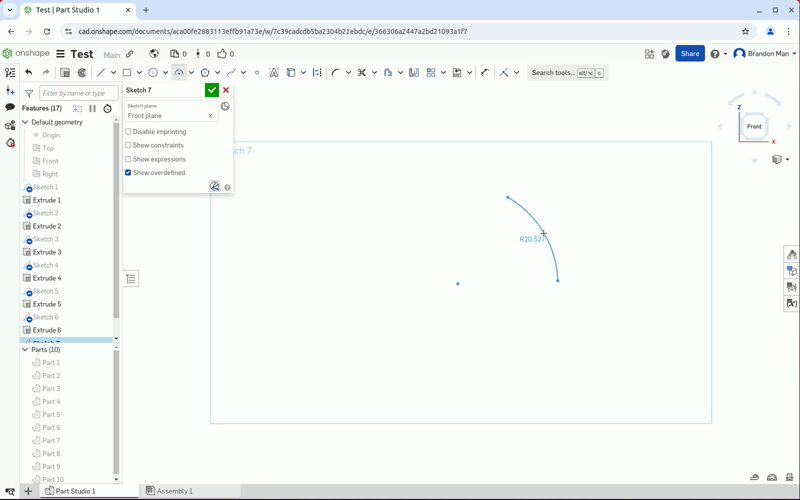
click(543, 232)
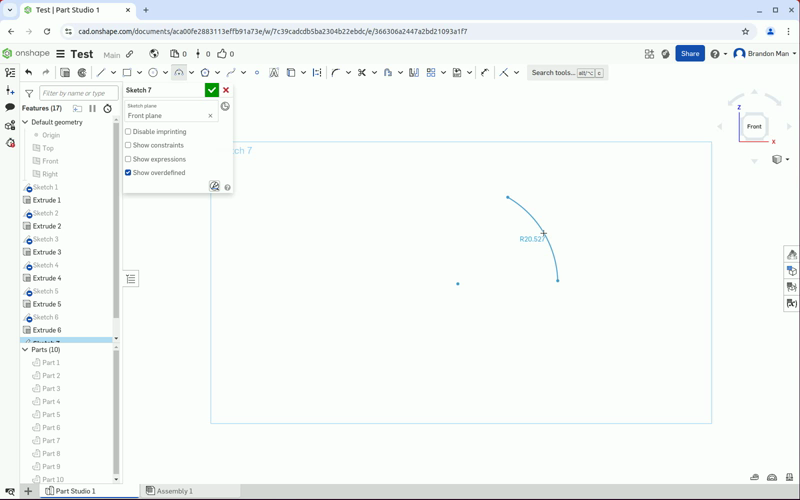
key_up(shift)
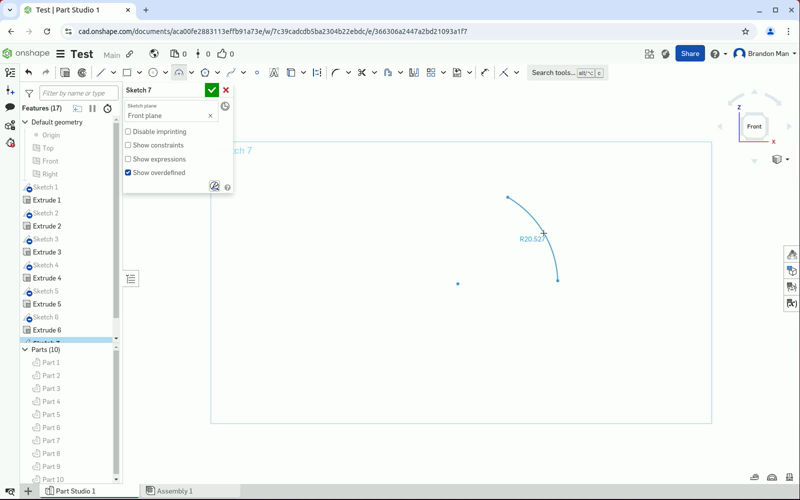
key(esc)
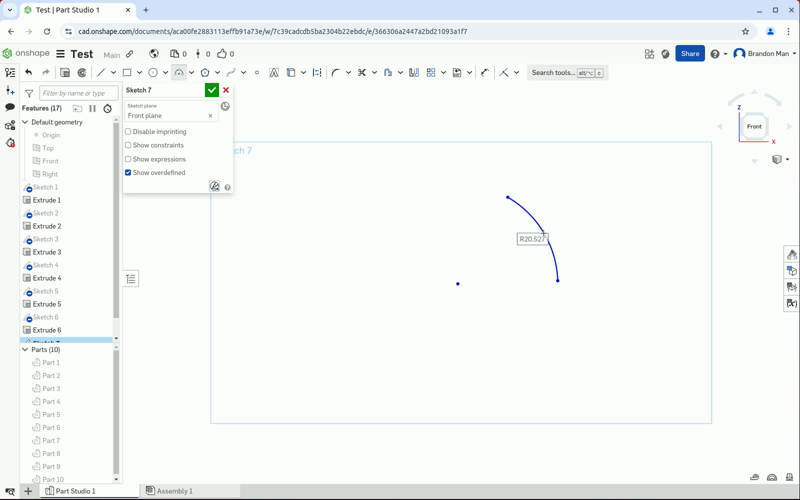
key(l)
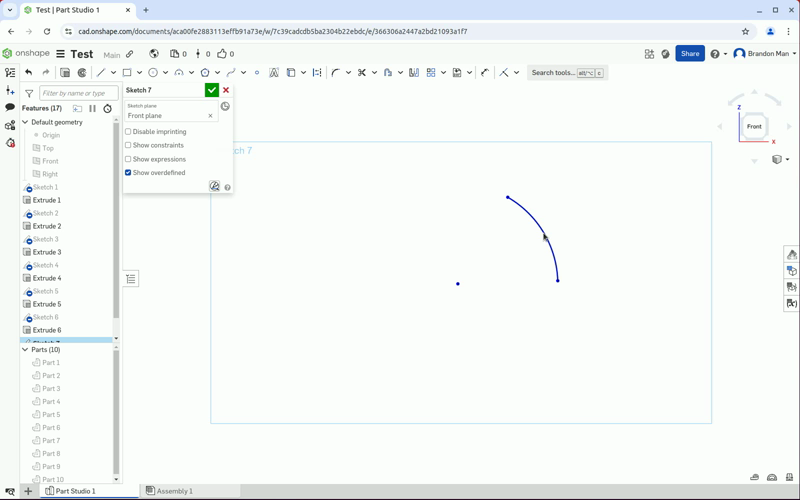
mouse_move(557, 280)
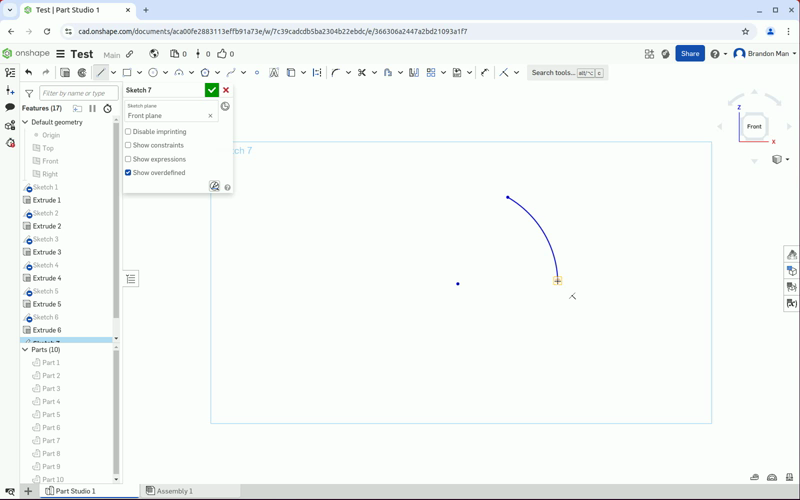
click(557, 280)
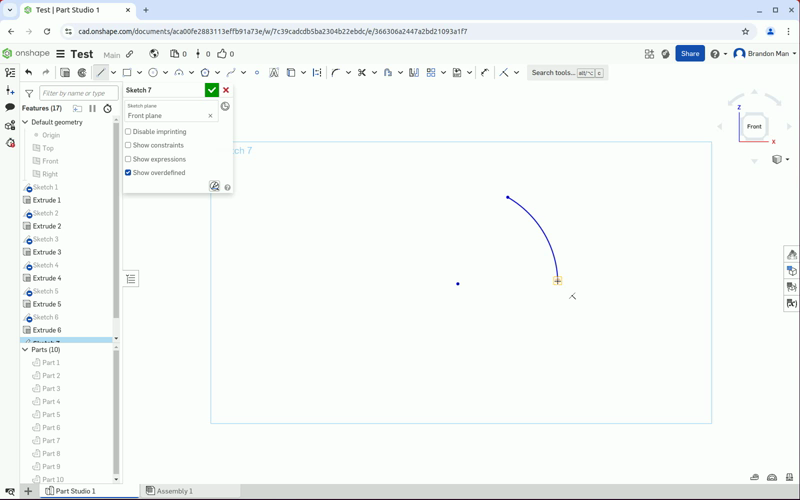
key_down(shift)
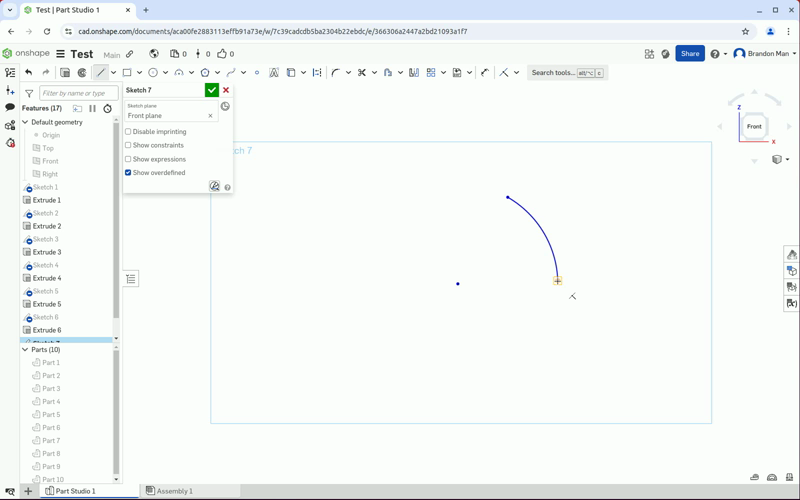
mouse_move(587, 280)
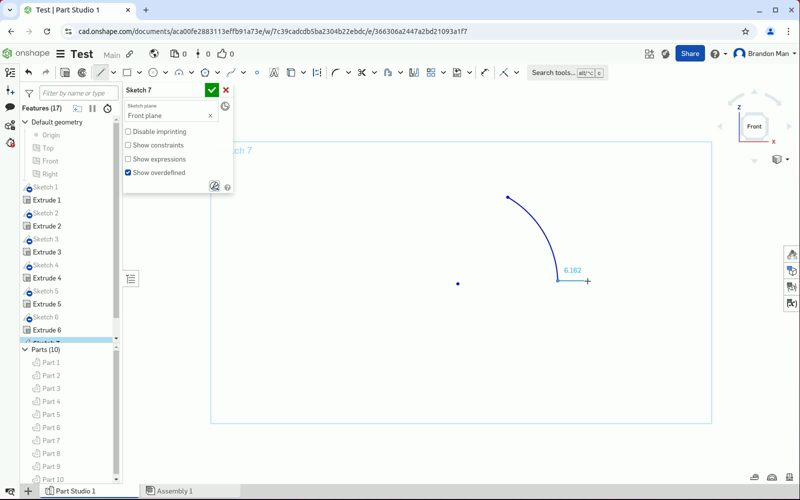
mouse_move(556, 224)
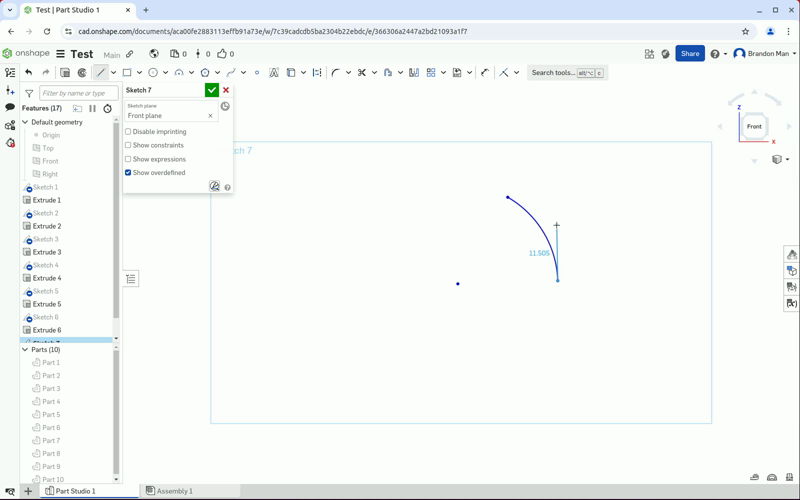
click(556, 224)
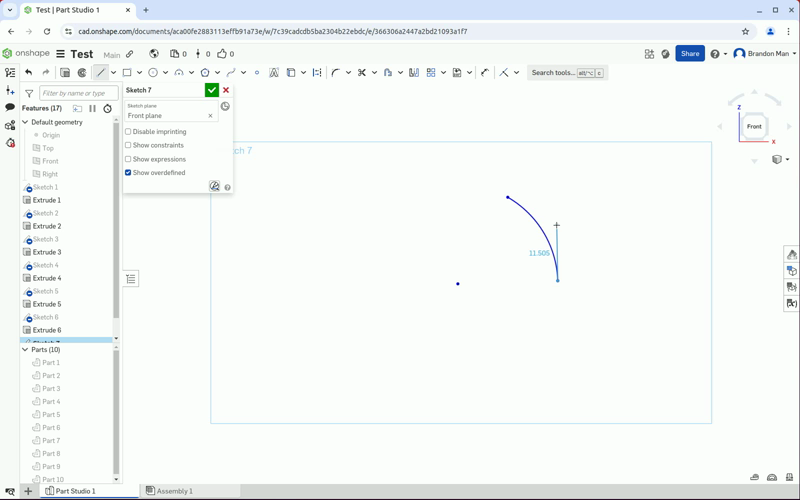
key_up(shift)
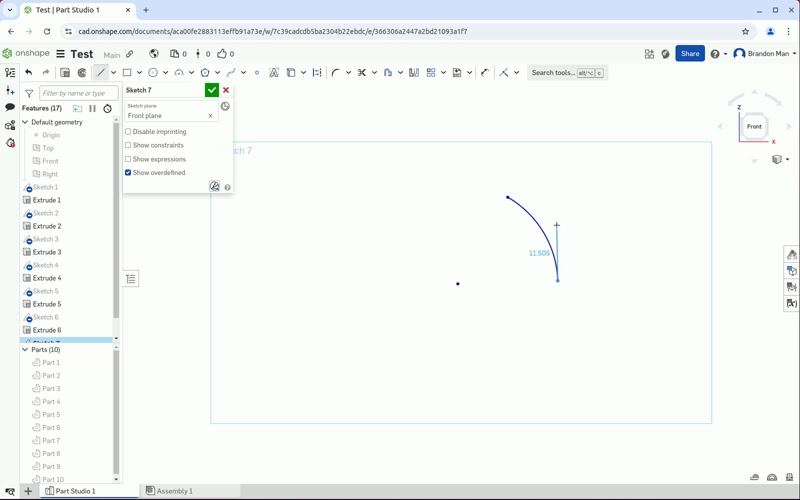
mouse_move(586, 224)
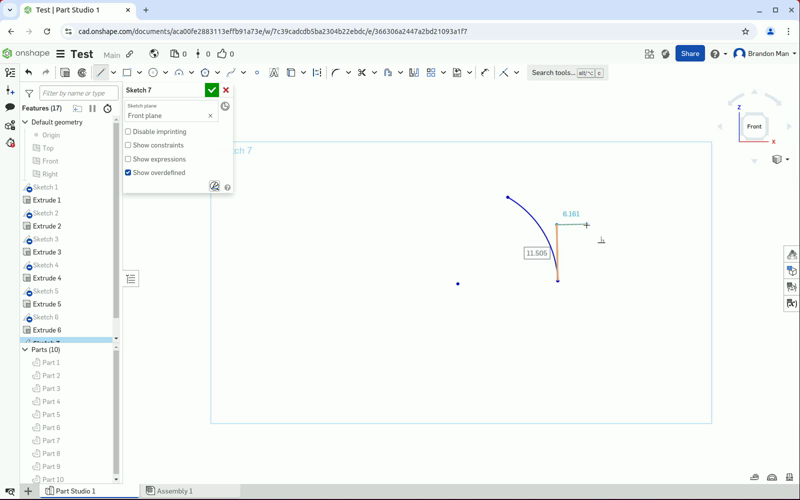
key_down(shift)
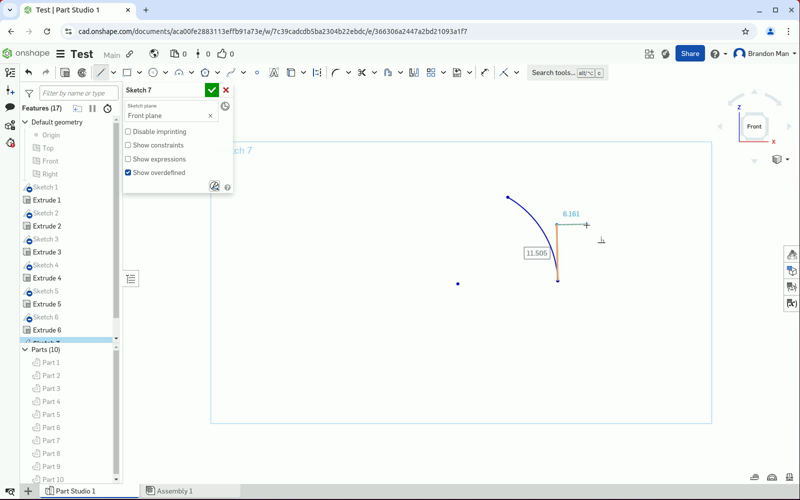
mouse_move(507, 197)
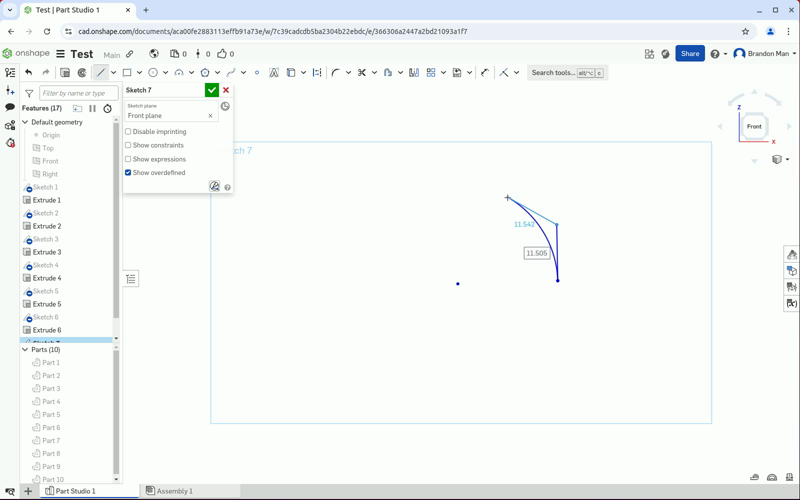
key_up(shift)
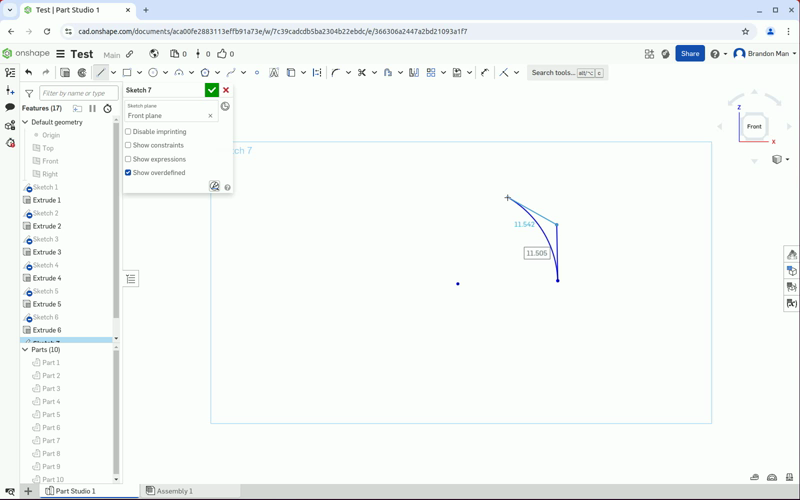
click(507, 197)
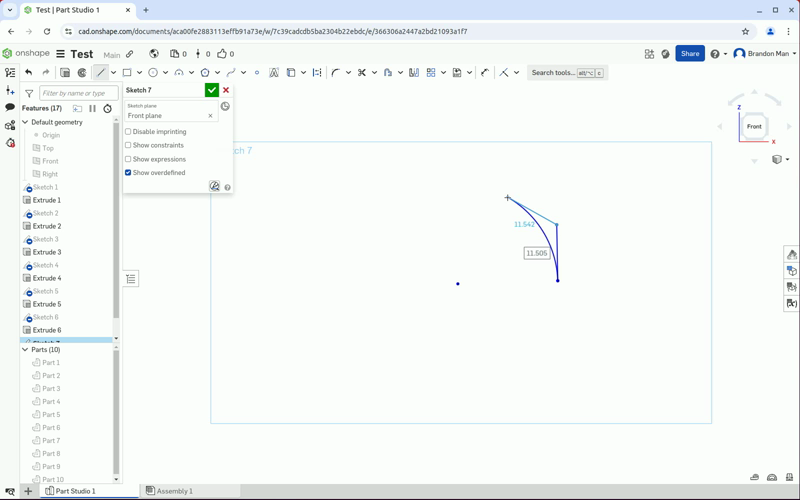
key(esc)
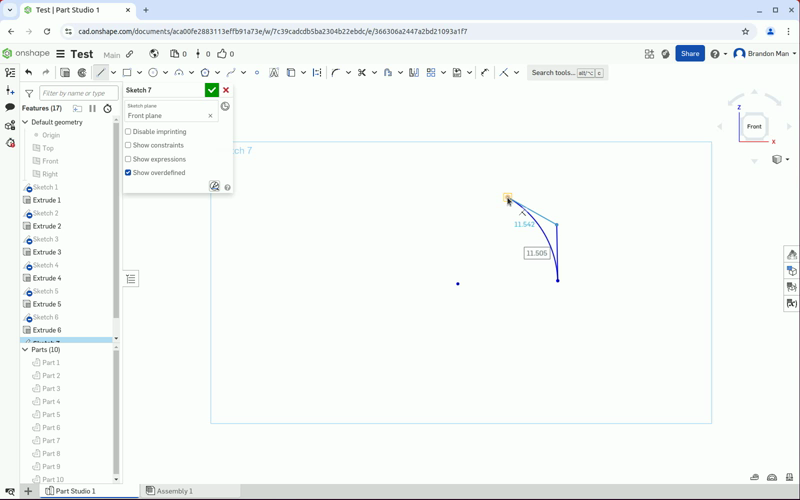
mouse_move(549, 226)
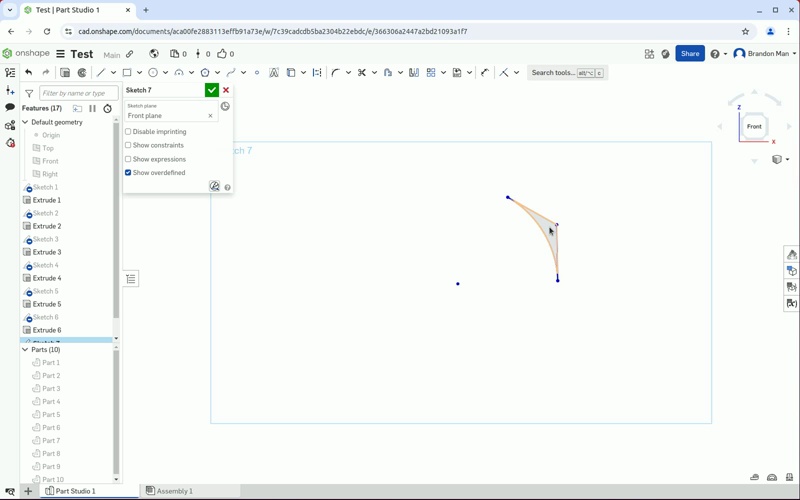
scroll(6)
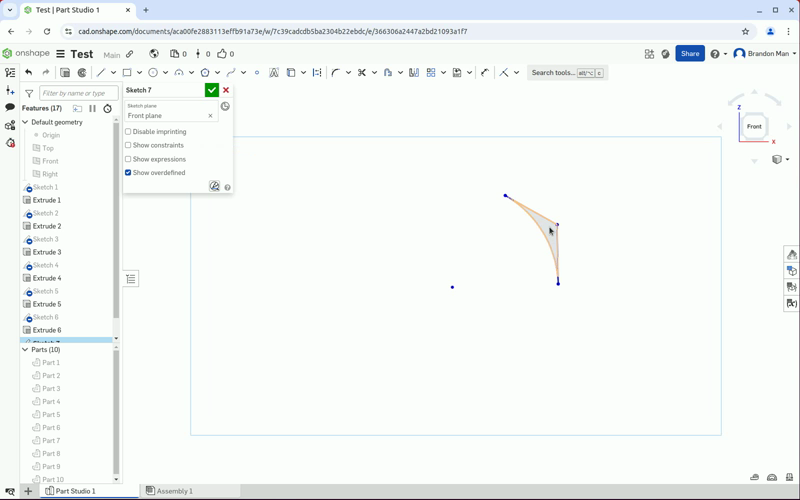
scroll(6)
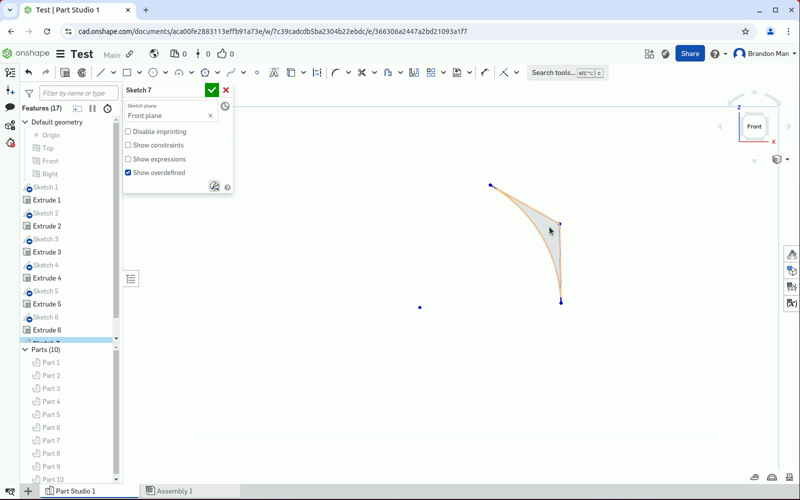
scroll(6)
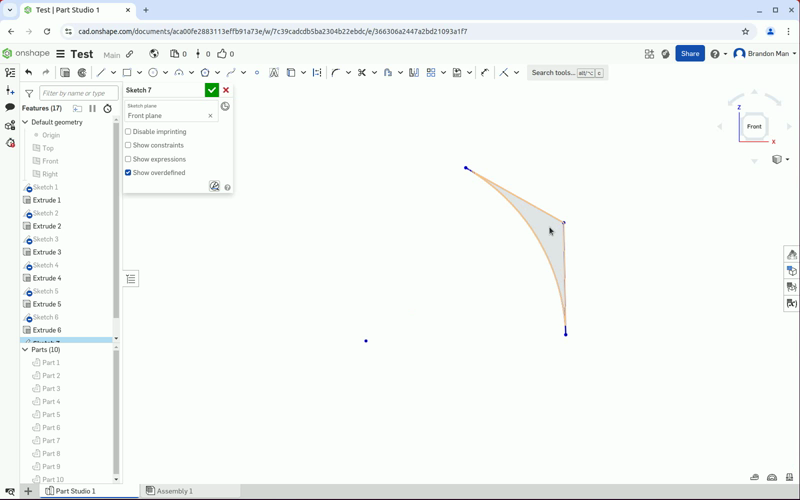
scroll(6)
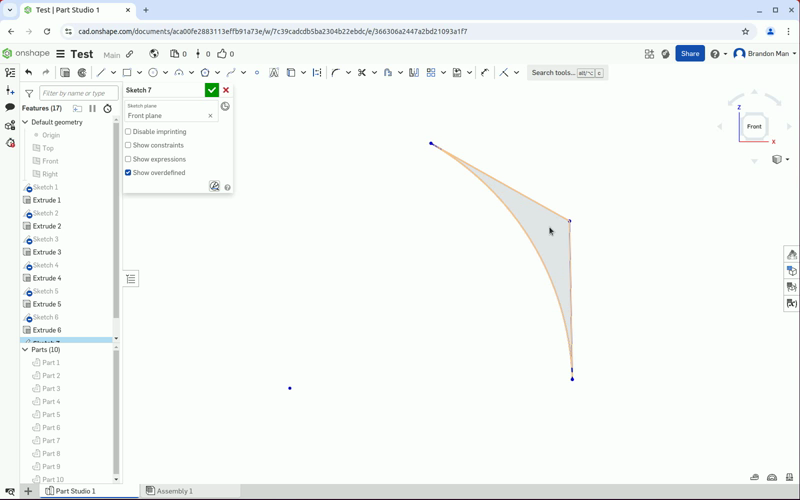
scroll(6)
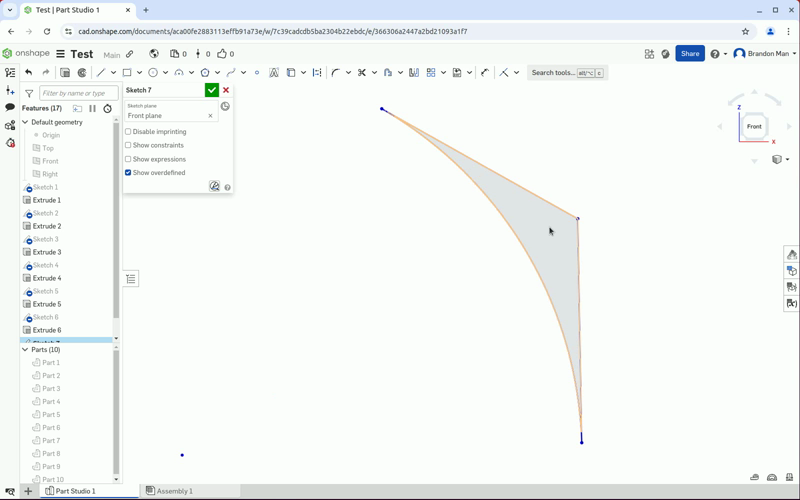
scroll(6)
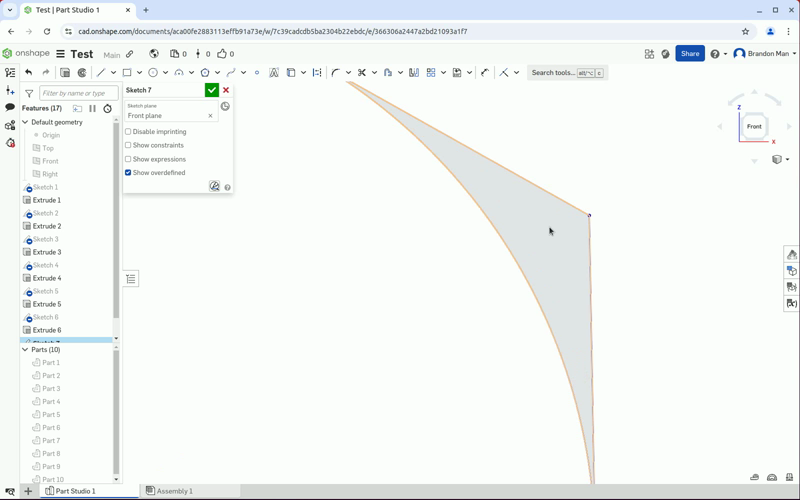
scroll(6)
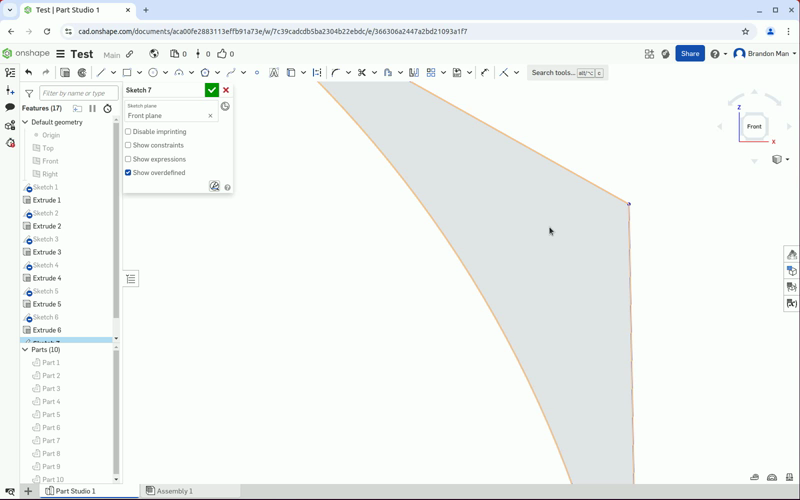
click(549, 226)
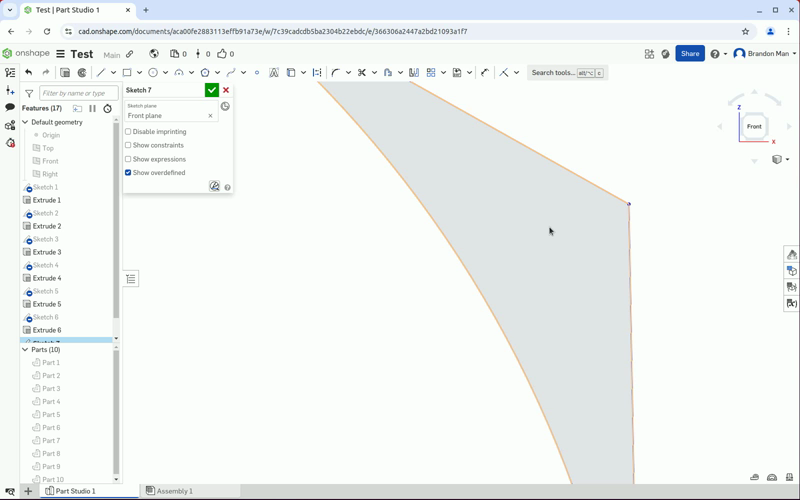
scroll(-6)
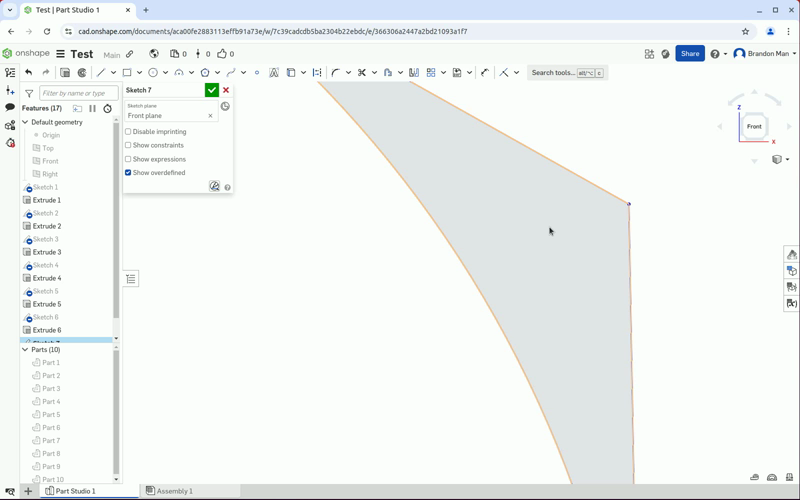
scroll(-6)
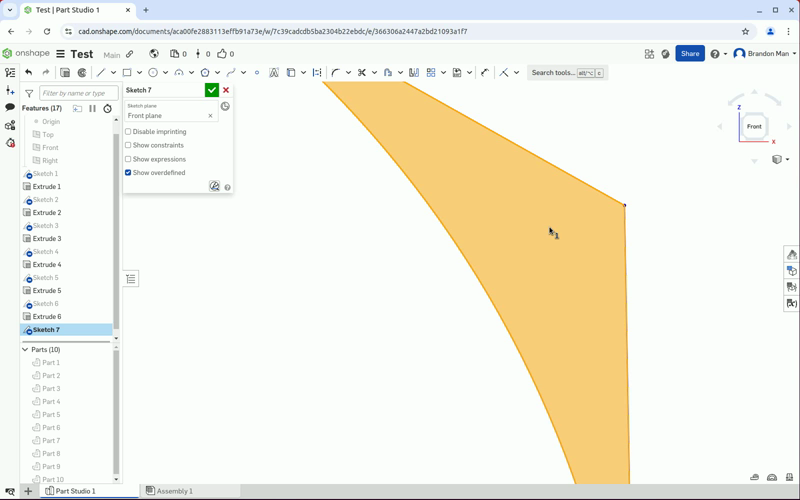
scroll(-6)
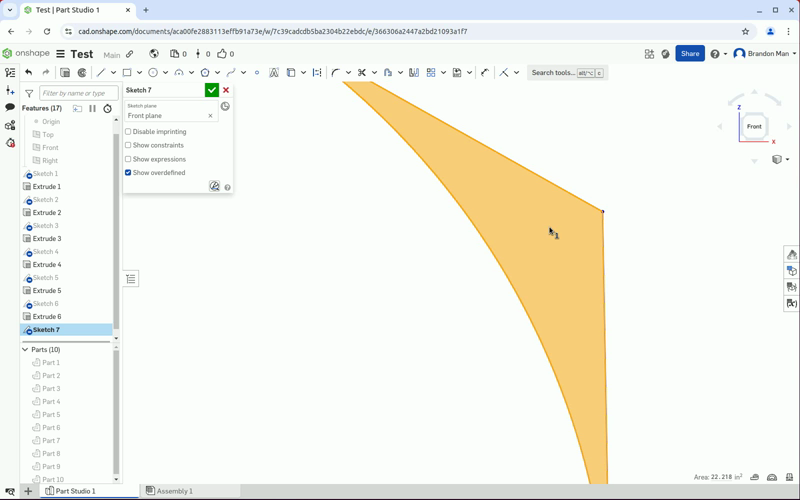
scroll(-6)
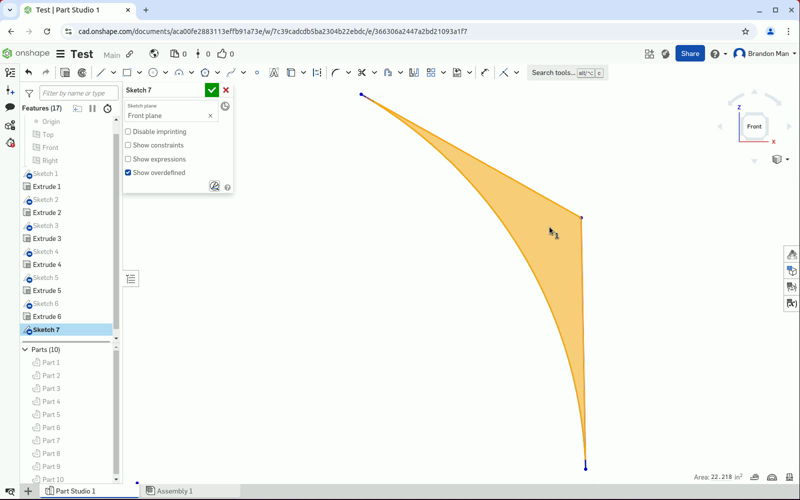
scroll(-6)
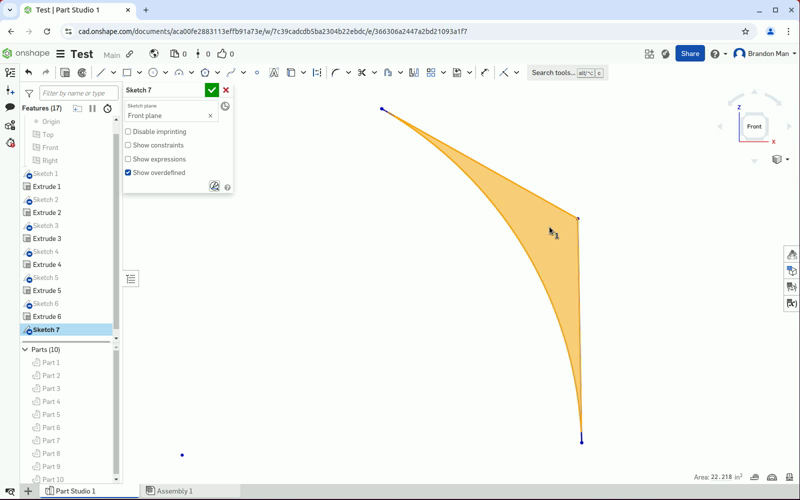
scroll(-6)
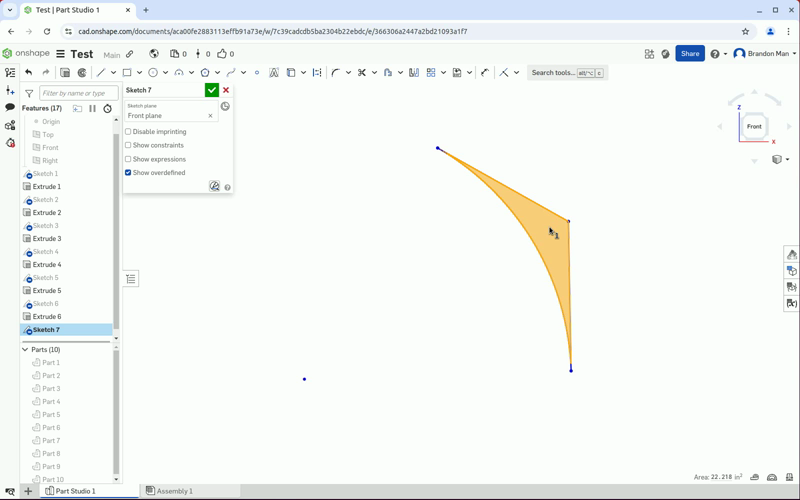
scroll(-6)
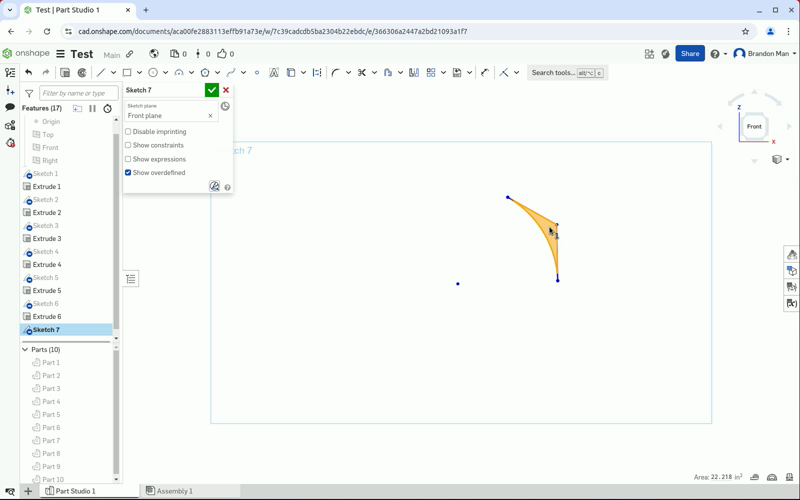
mouse_move(69, 352)
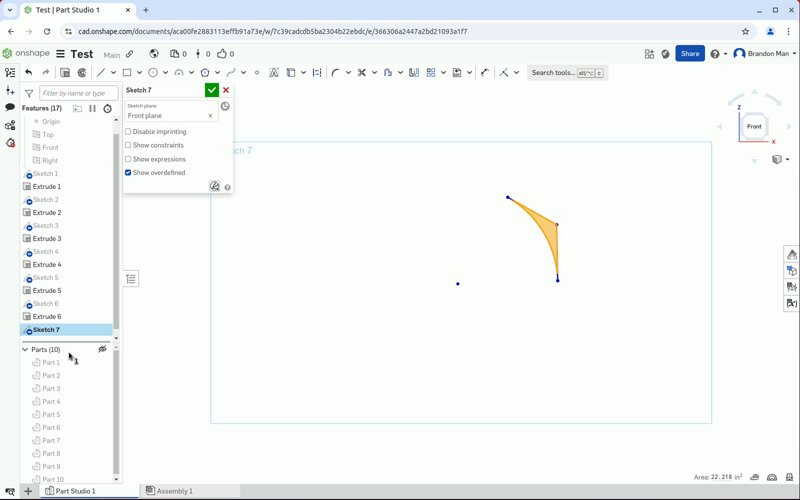
key(shift+y)
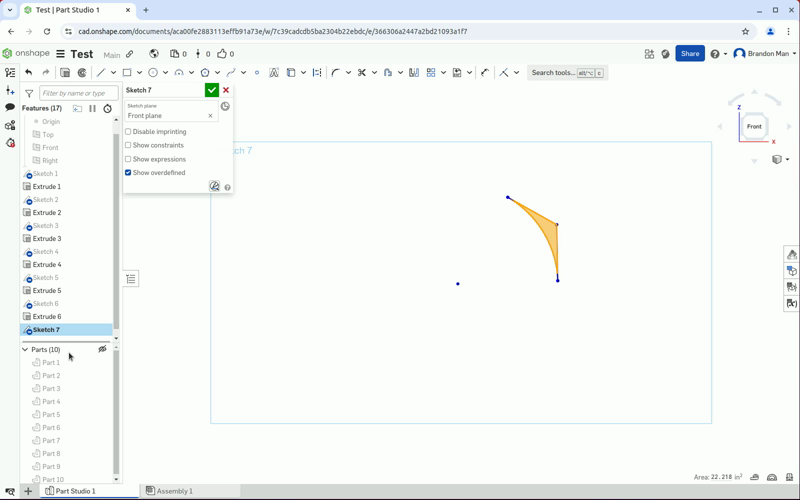
key(shift+e)
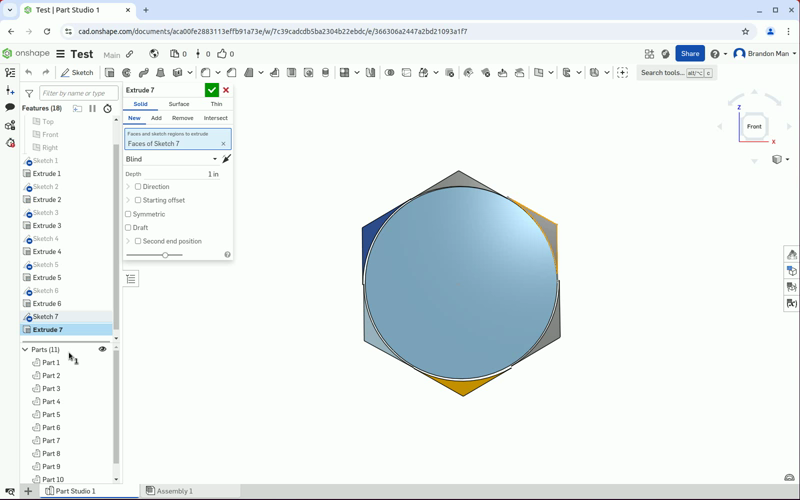
mouse_move(143, 106)
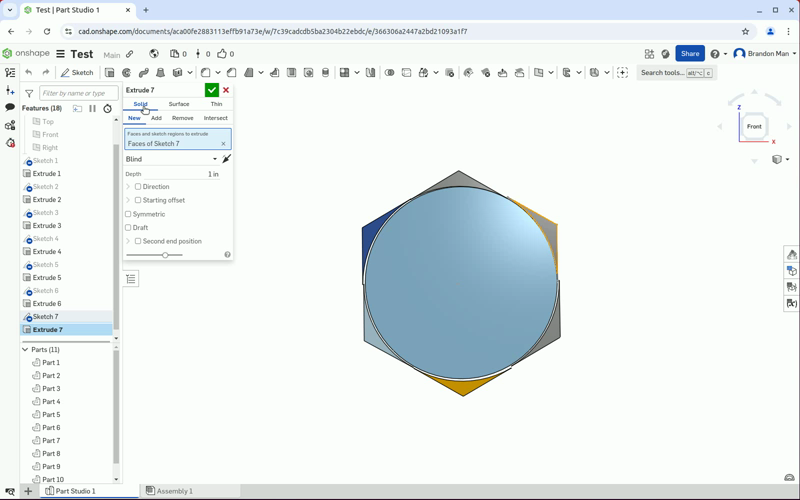
click(143, 106)
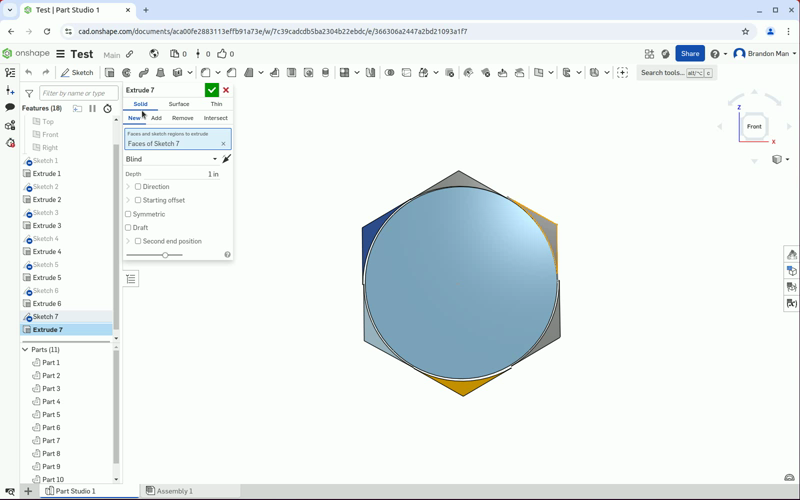
mouse_move(137, 120)
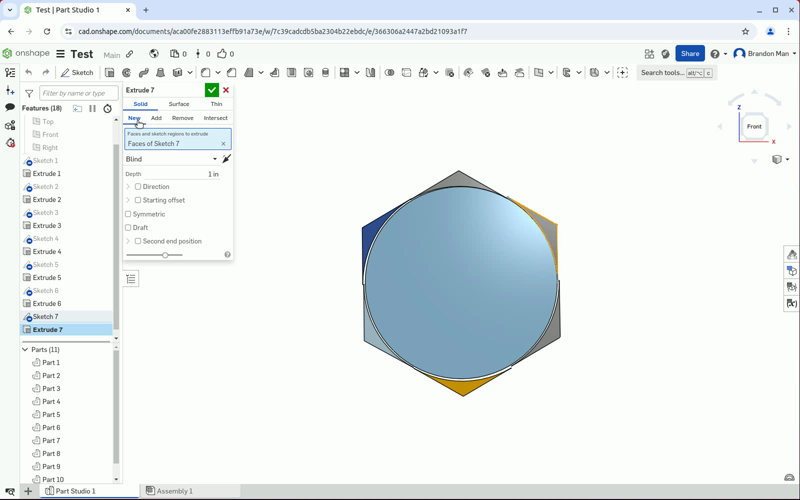
click(137, 120)
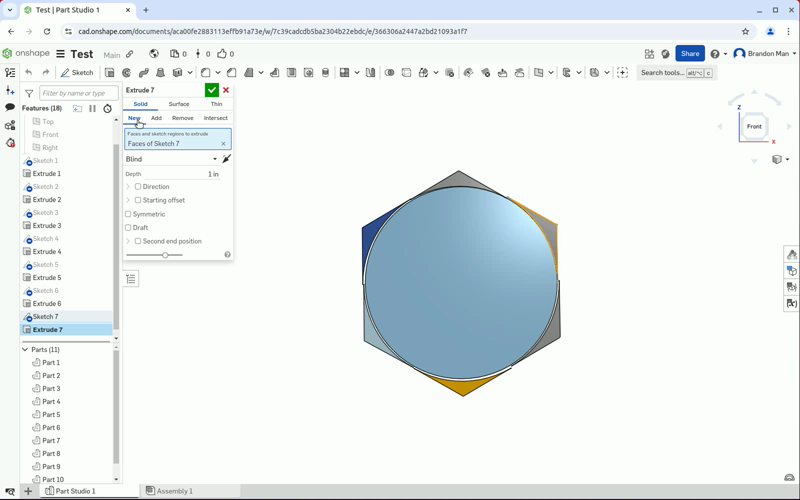
key(tab, 4)
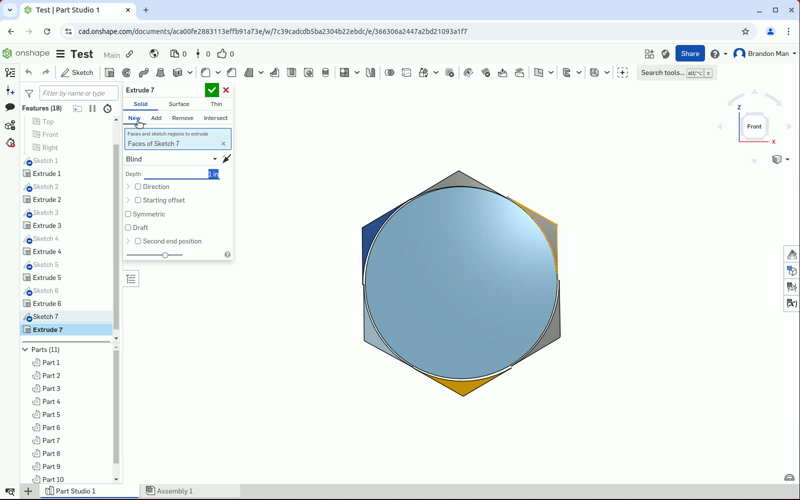
text(10.11)
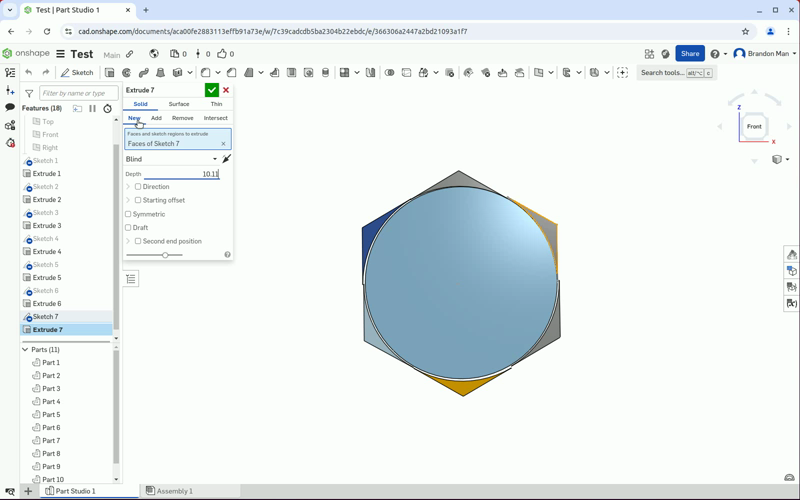
key(enter)
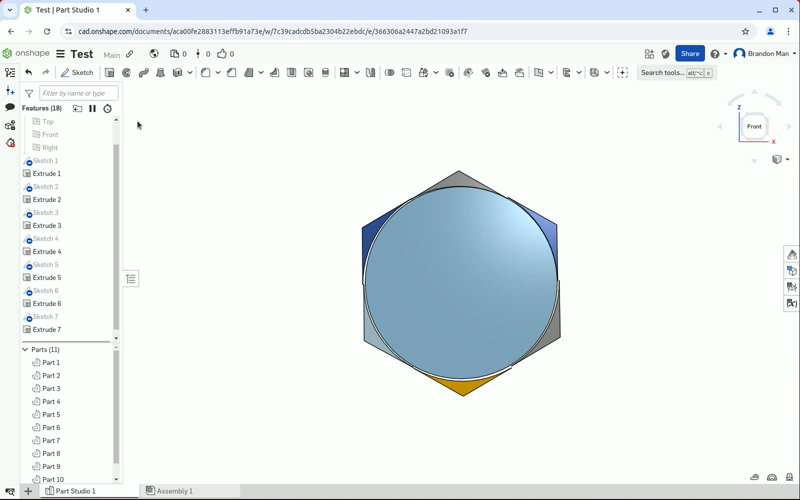
key(shift+h)
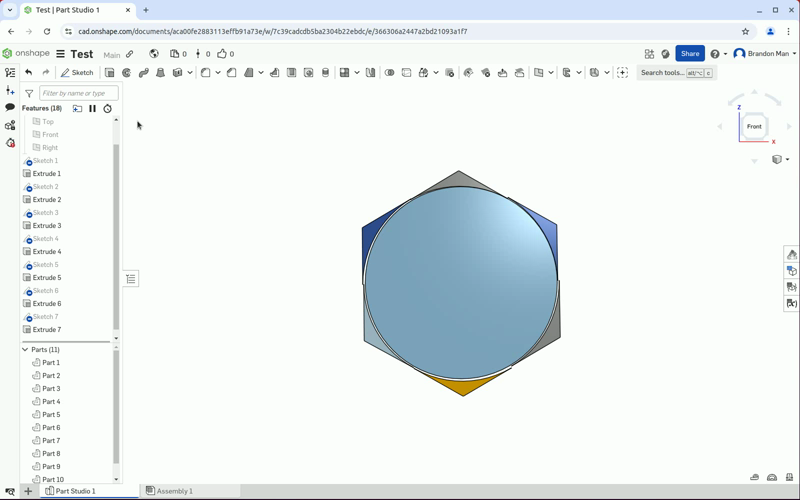
key(shift+h)
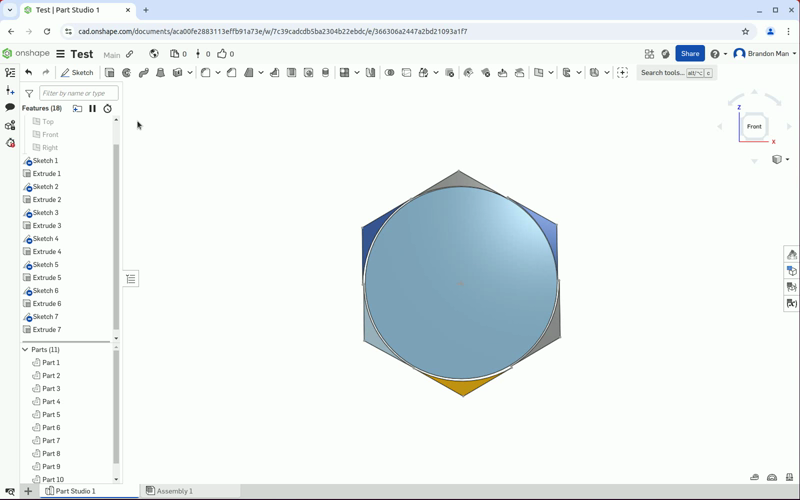
key(shift+7)
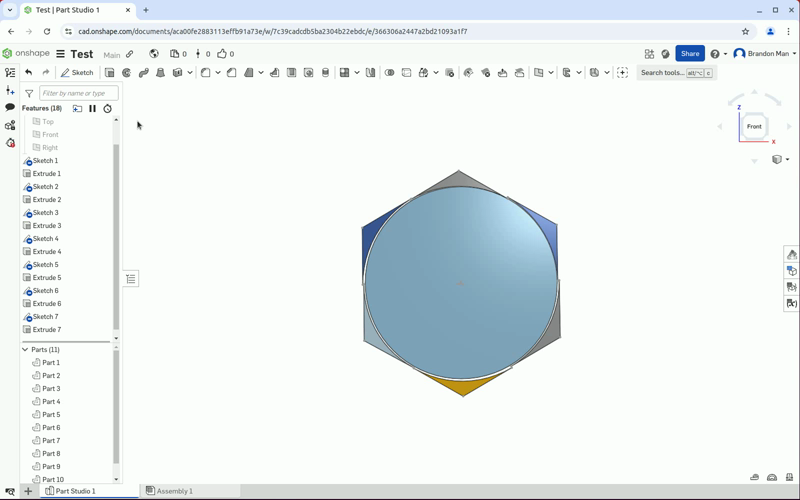
key(left, 2)
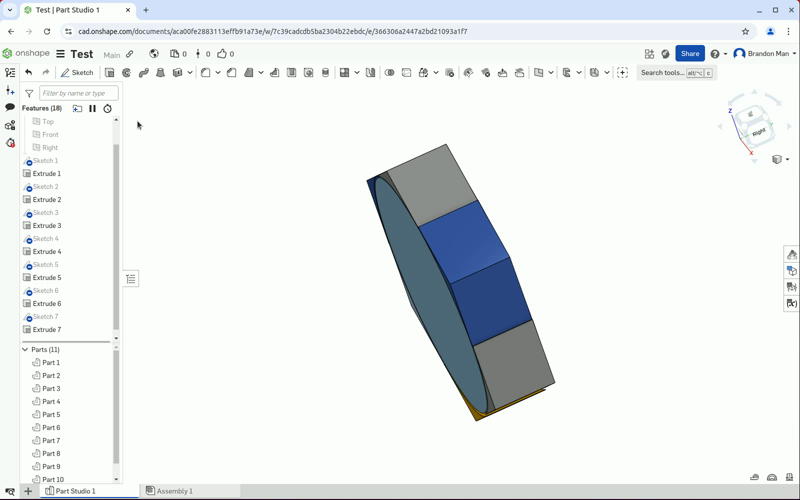
key(down, 2)
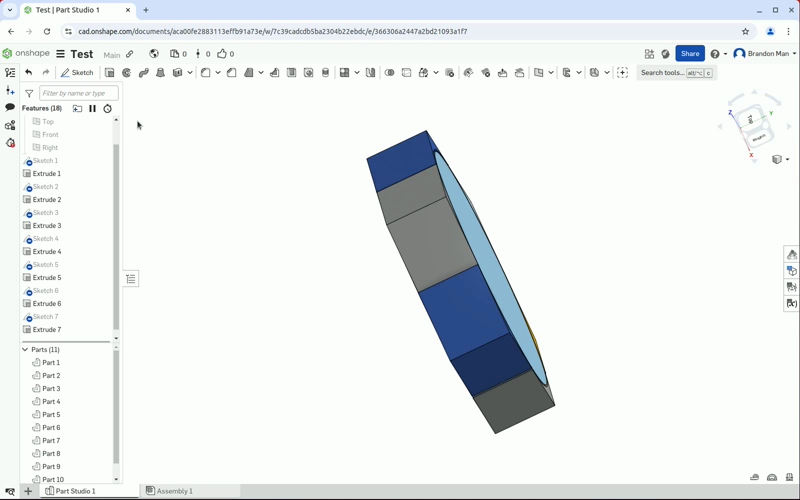
key(up, 2)
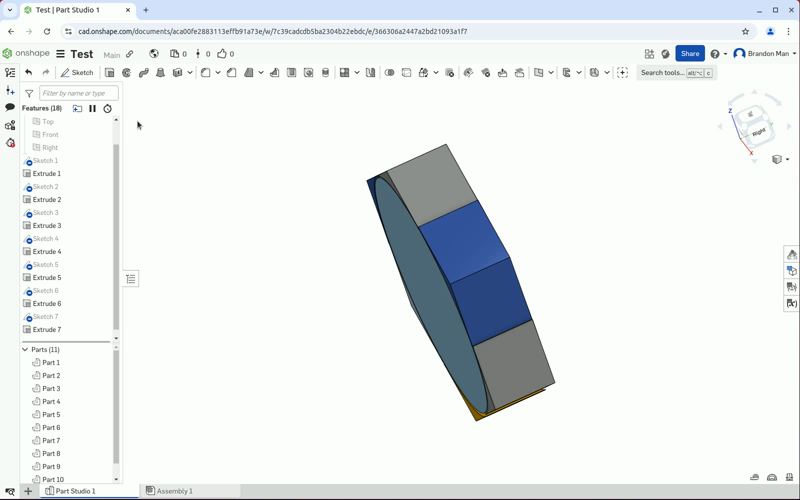
key(right, 2)
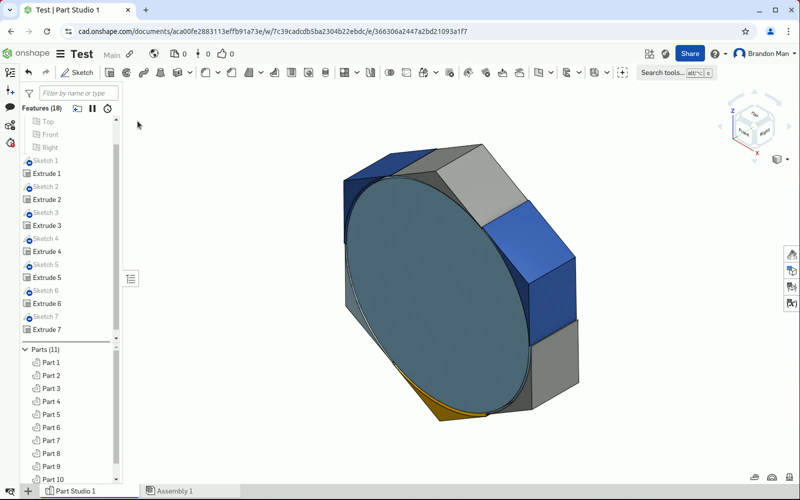
mouse_move(69, 163)
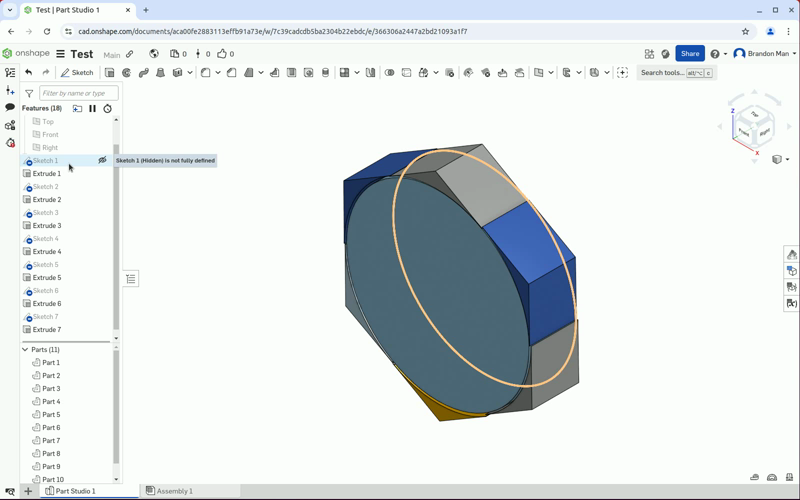
click(69, 163)